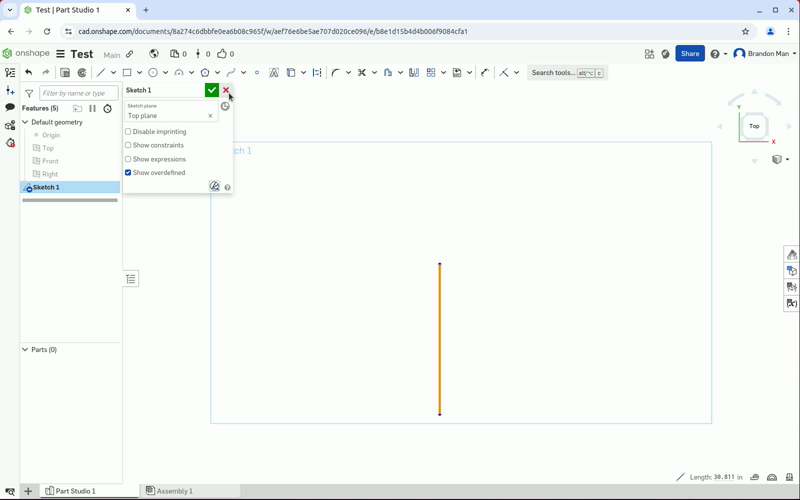
key(shift+h)
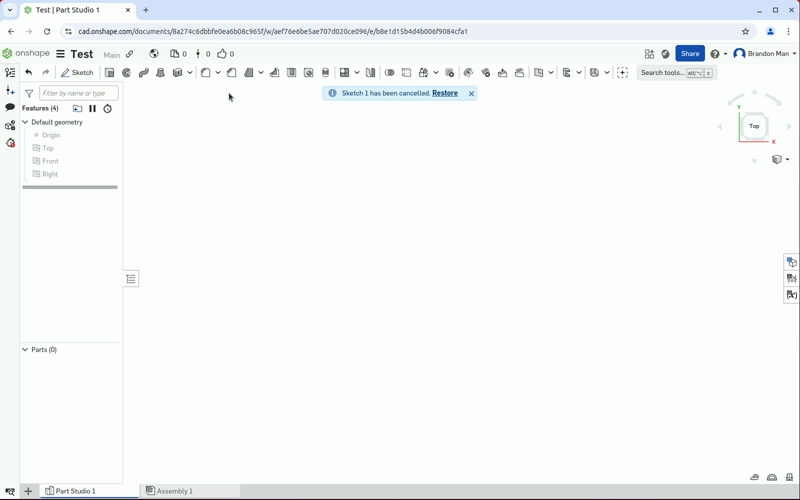
mouse_move(73, 352)
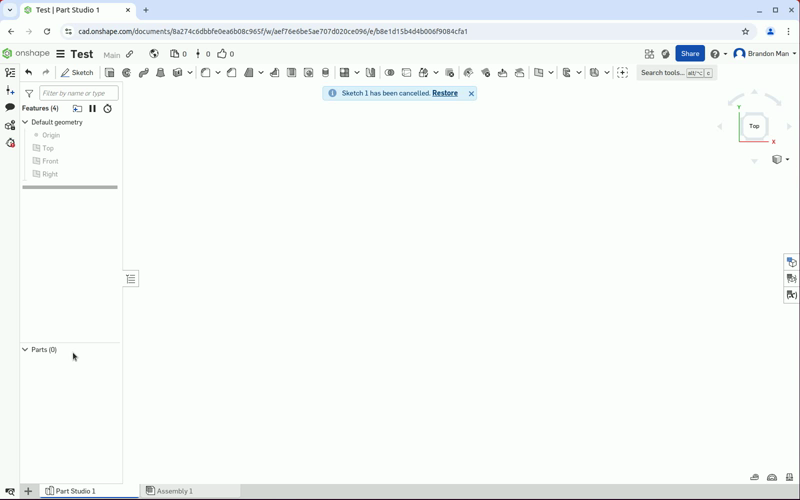
key(y)
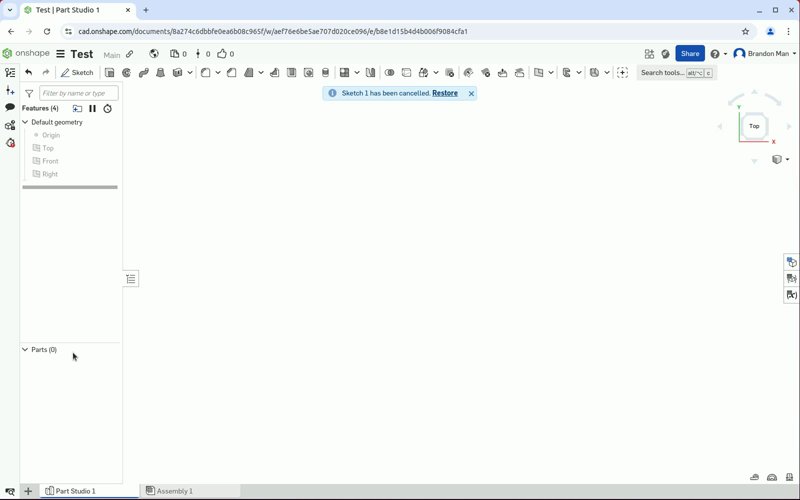
key(shift+p)
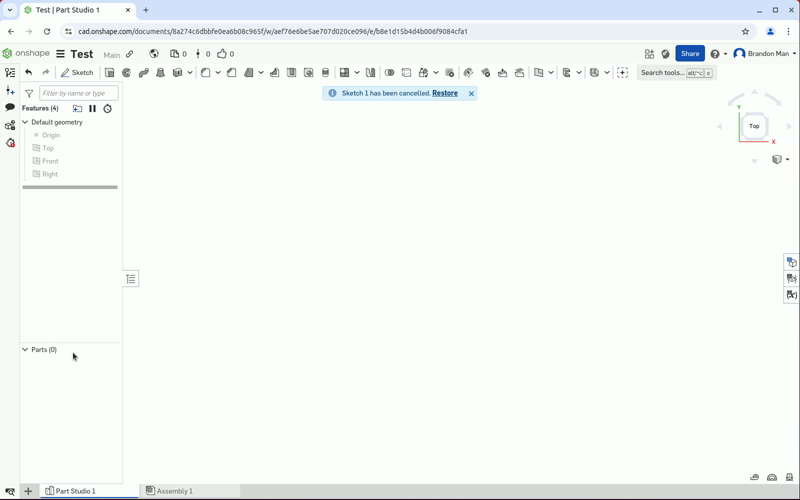
key(space)
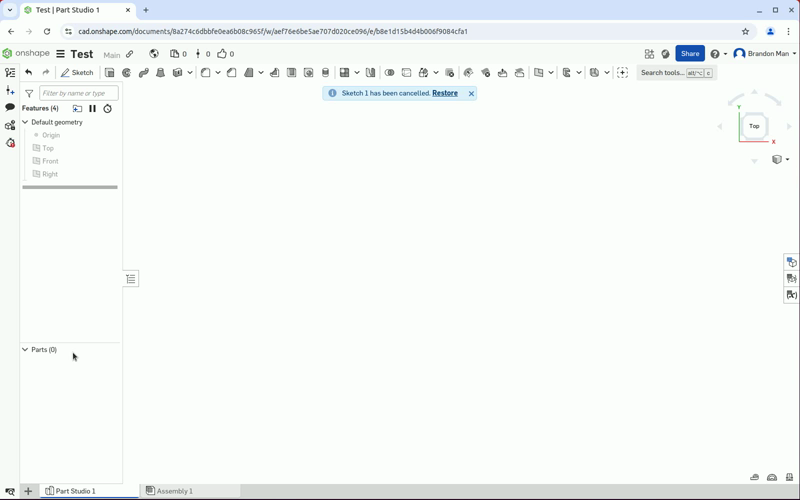
key_down(shift)
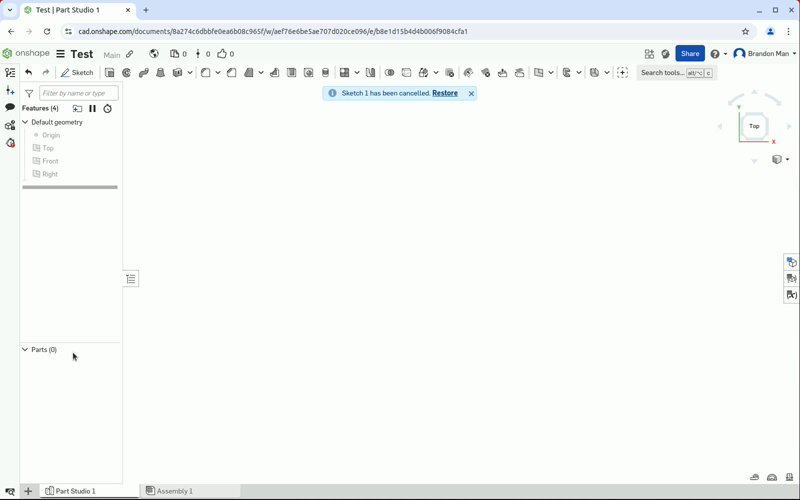
key(up)
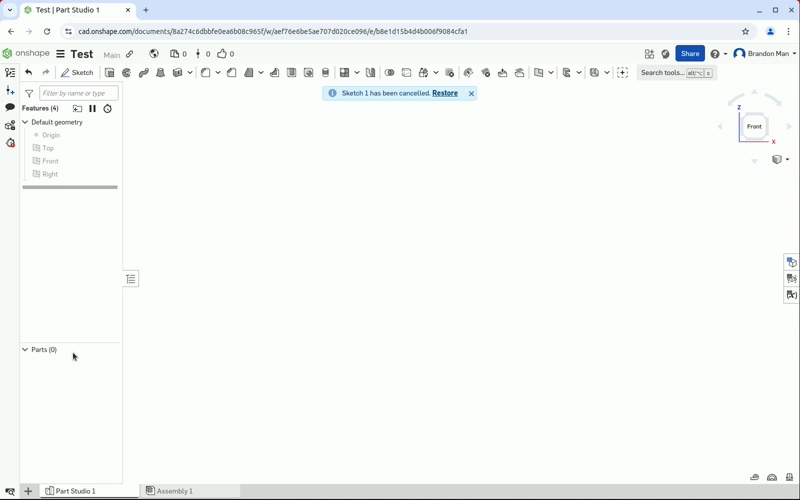
key_up(shift)
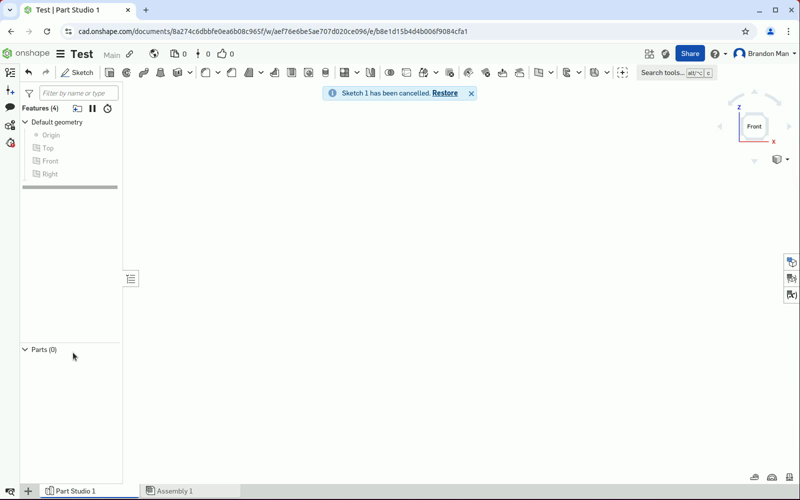
mouse_move(73, 352)
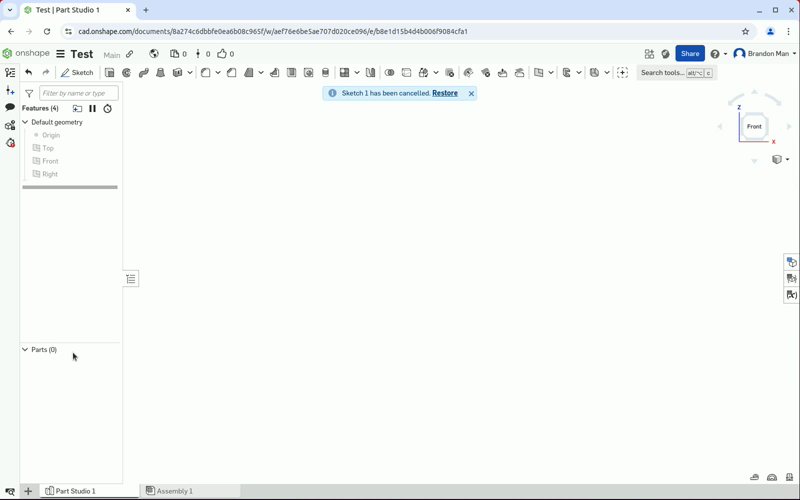
key(shift+y)
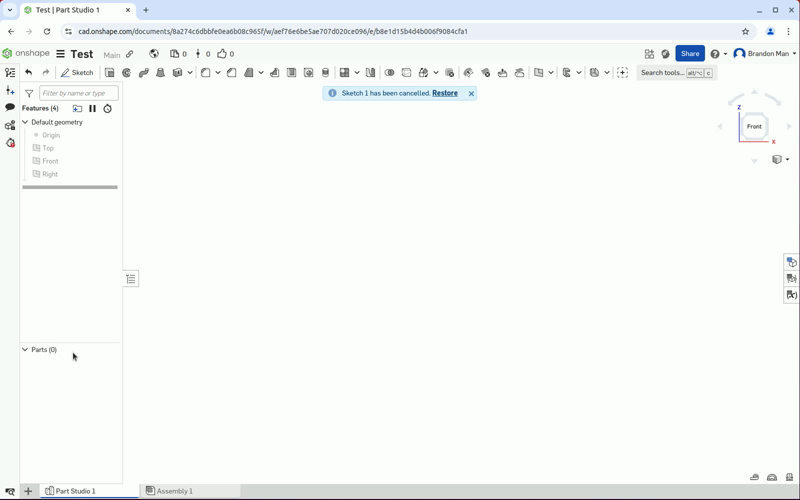
key(shift+s)
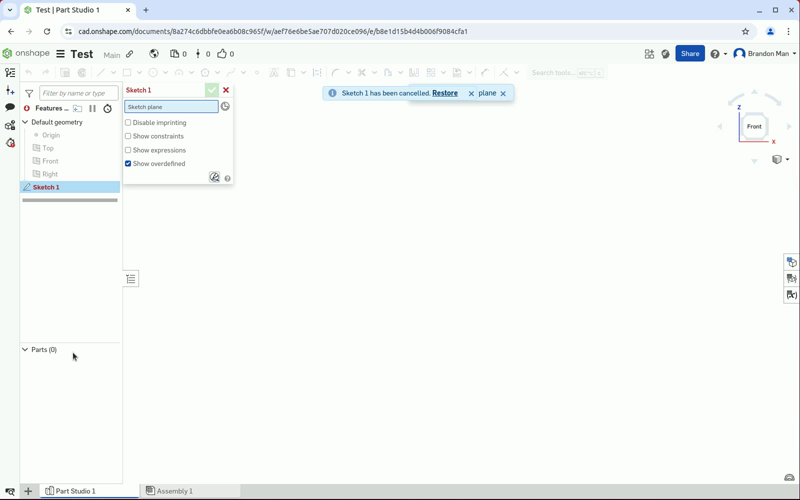
mouse_move(73, 163)
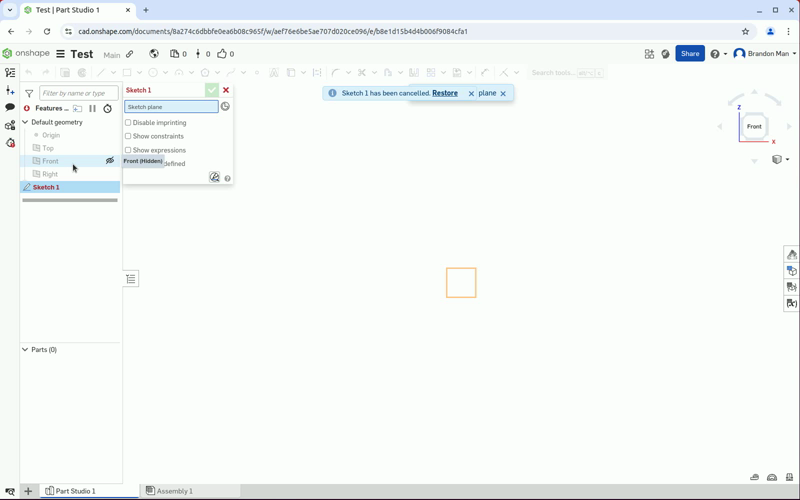
click(73, 163)
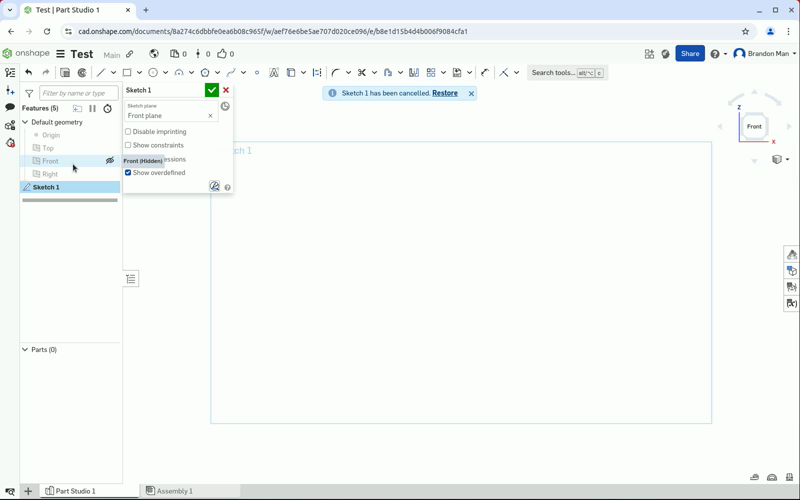
mouse_move(73, 352)
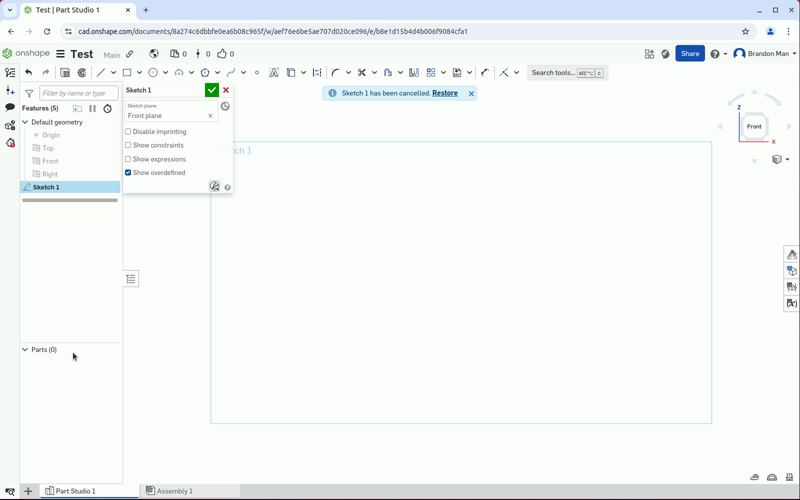
key(y)
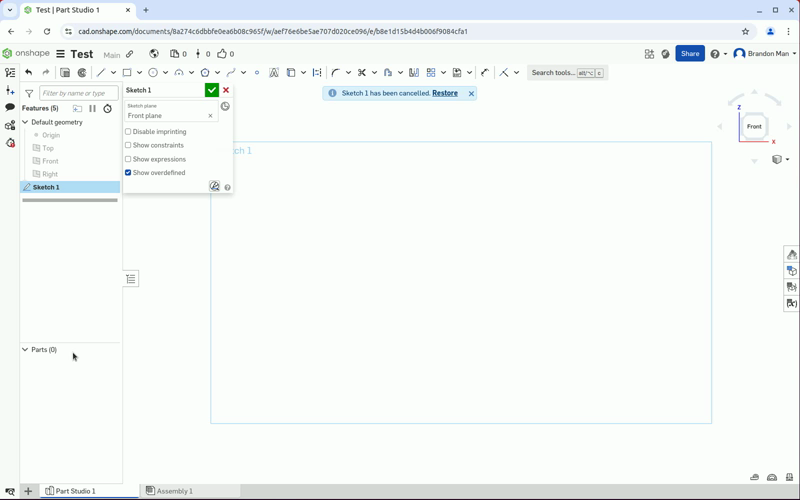
key(l)
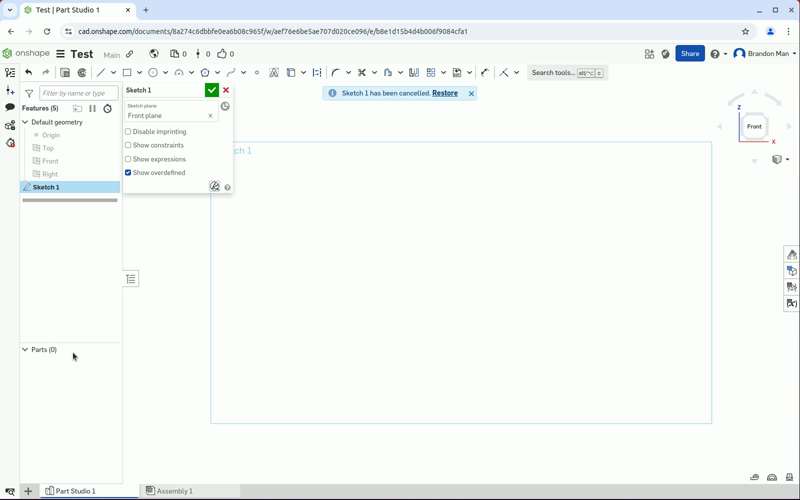
key_down(shift)
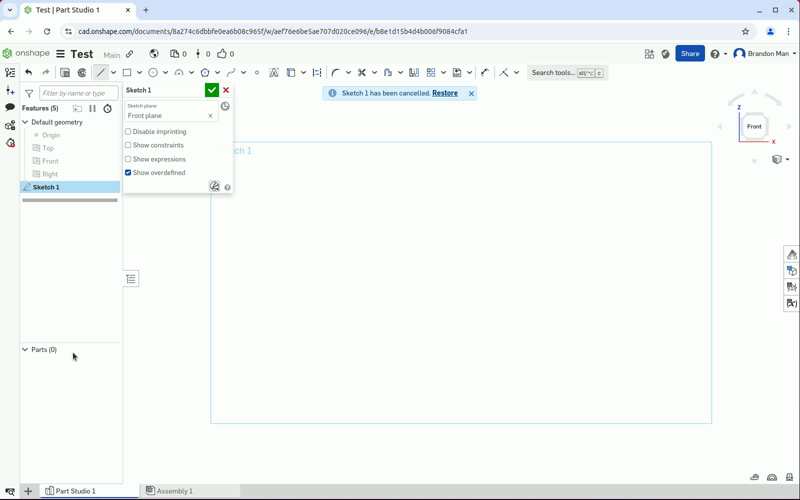
mouse_move(485, 245)
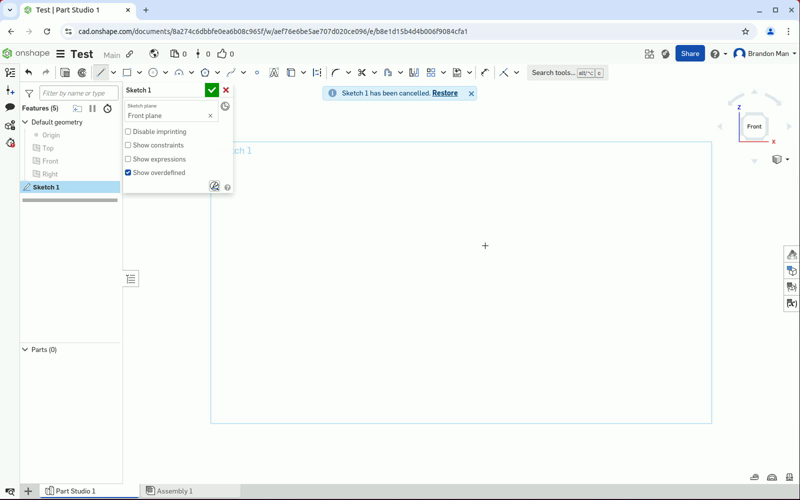
click(485, 245)
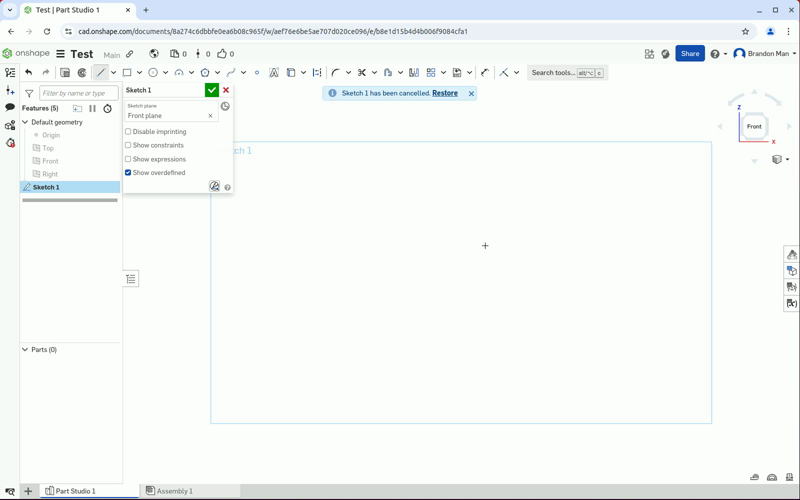
key_up(shift)
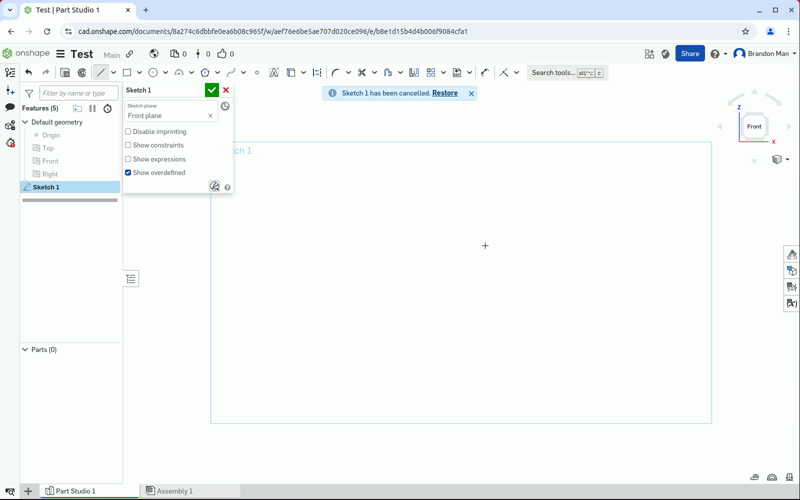
key_down(shift)
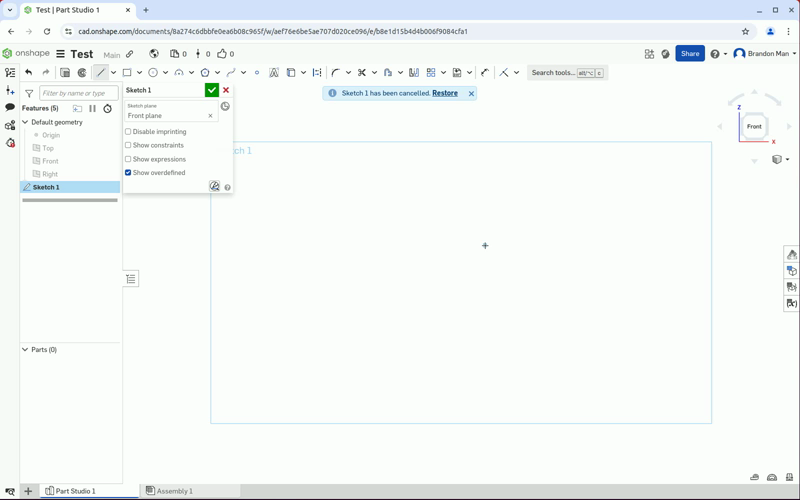
mouse_move(515, 245)
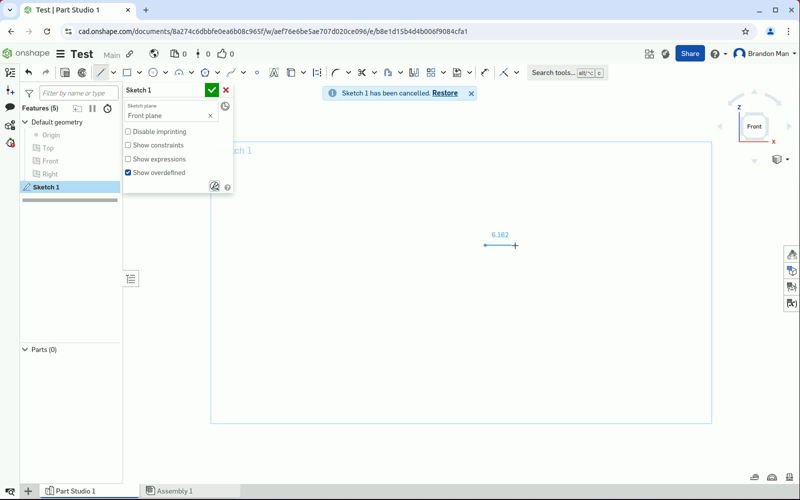
mouse_move(495, 245)
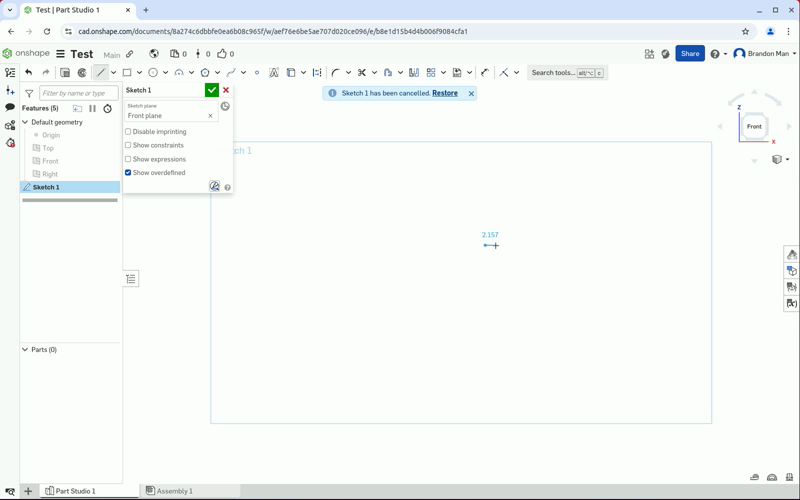
click(495, 245)
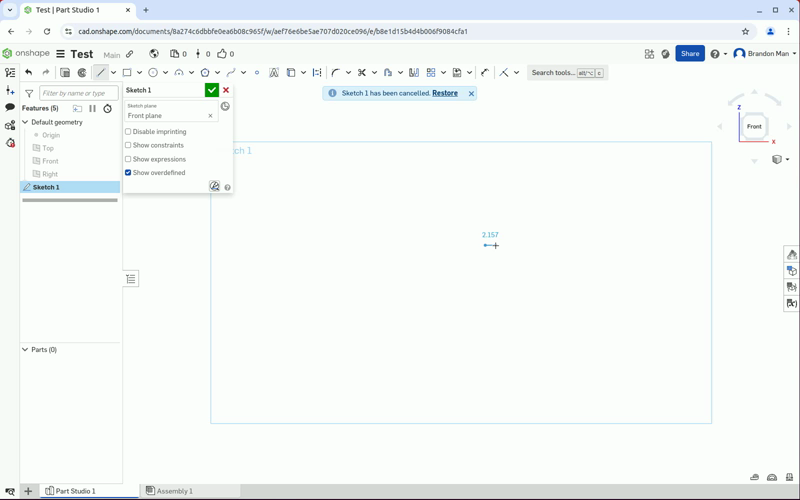
key_up(shift)
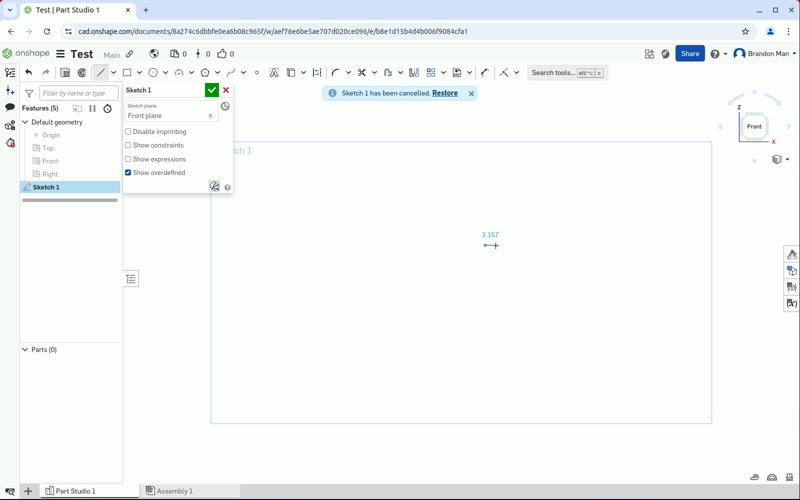
key(esc)
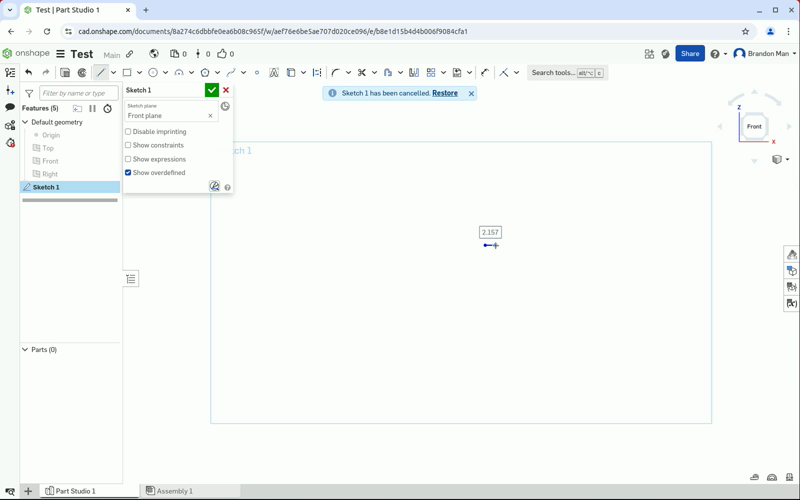
key(a)
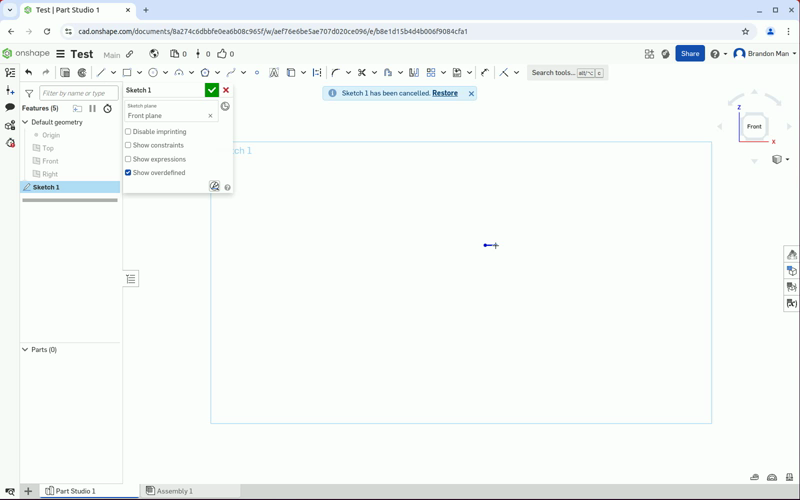
mouse_move(495, 245)
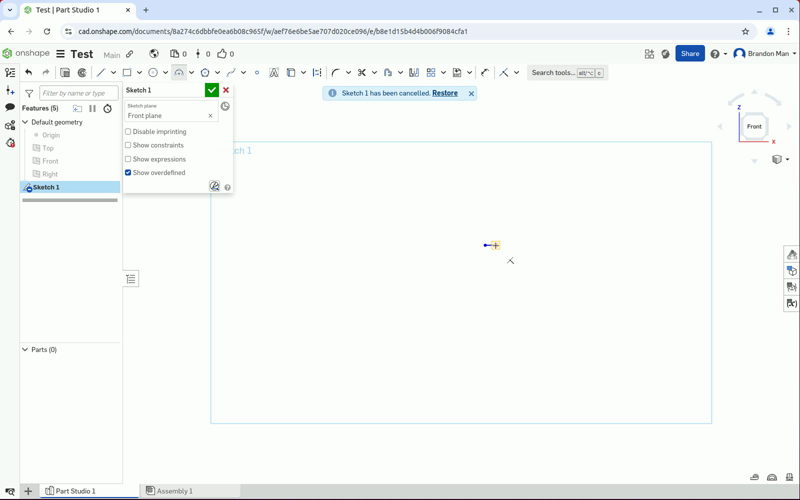
click(495, 245)
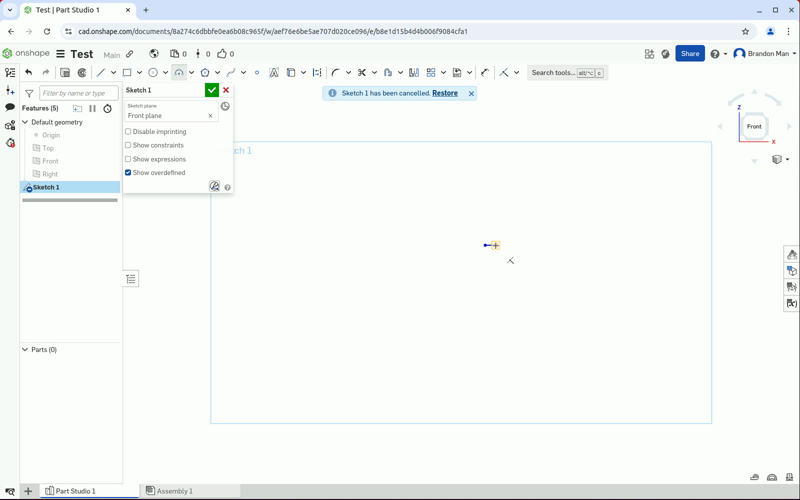
key_down(shift)
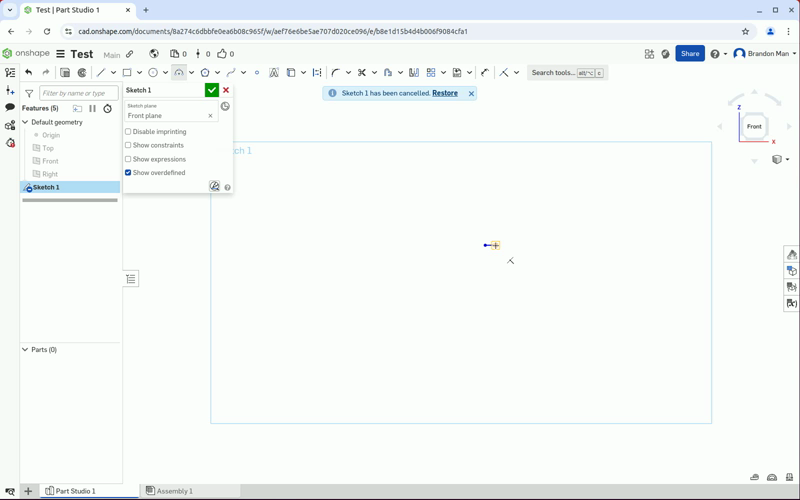
mouse_move(520, 211)
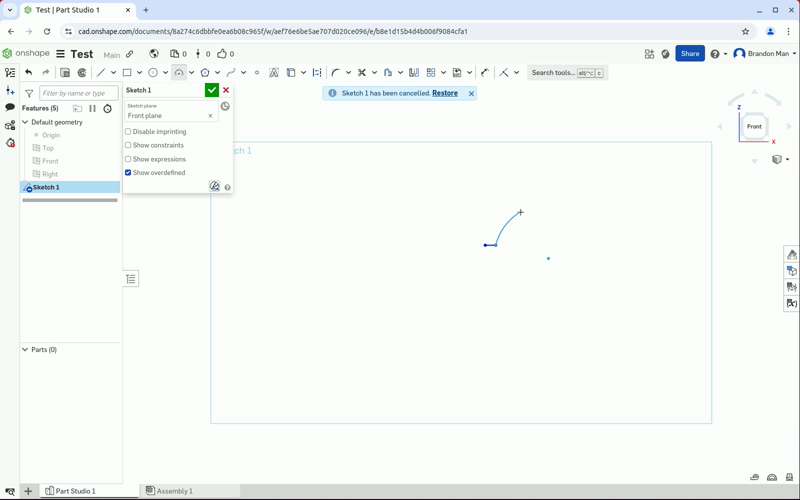
click(520, 211)
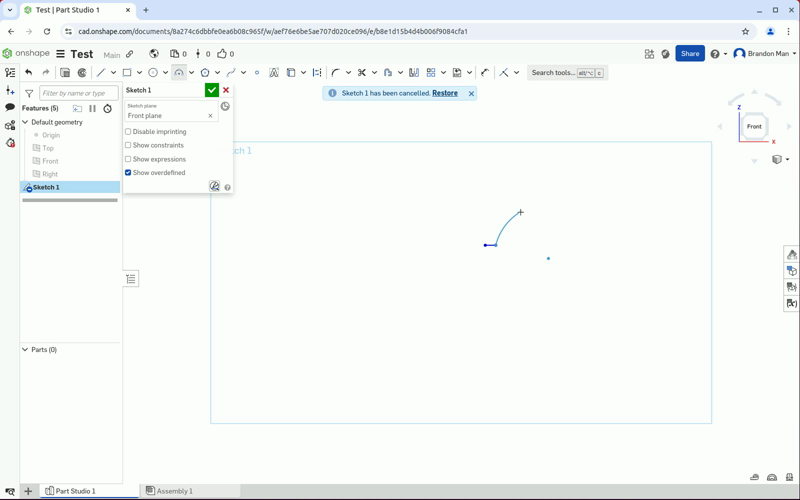
mouse_move(502, 224)
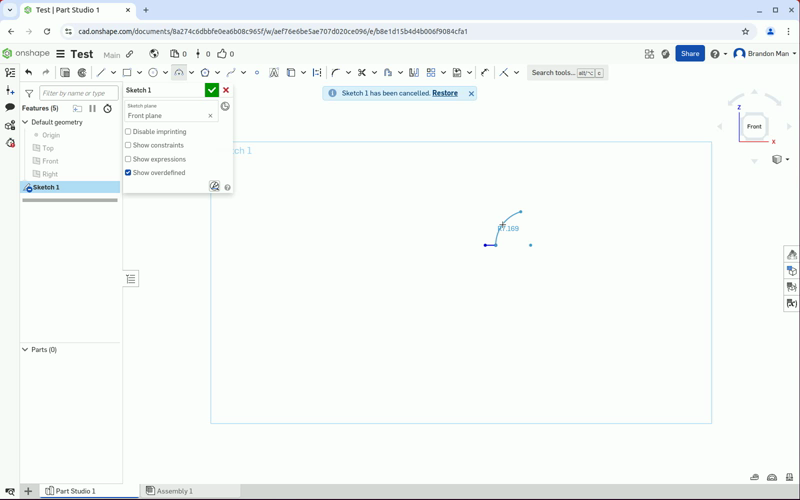
click(502, 224)
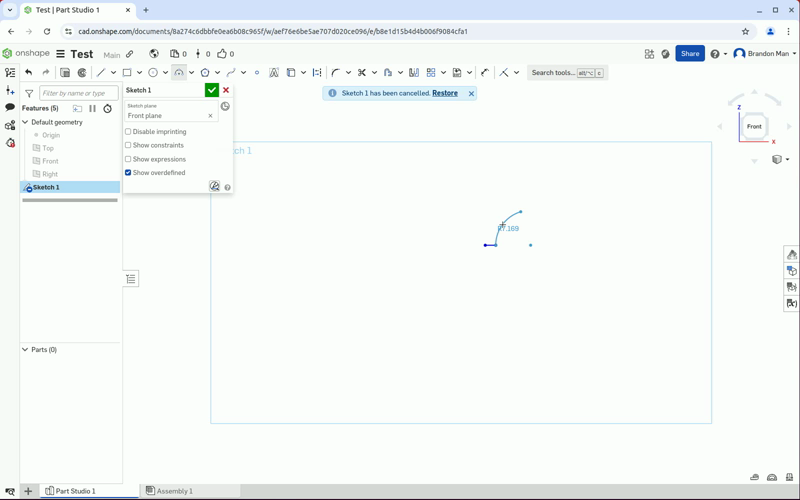
key_up(shift)
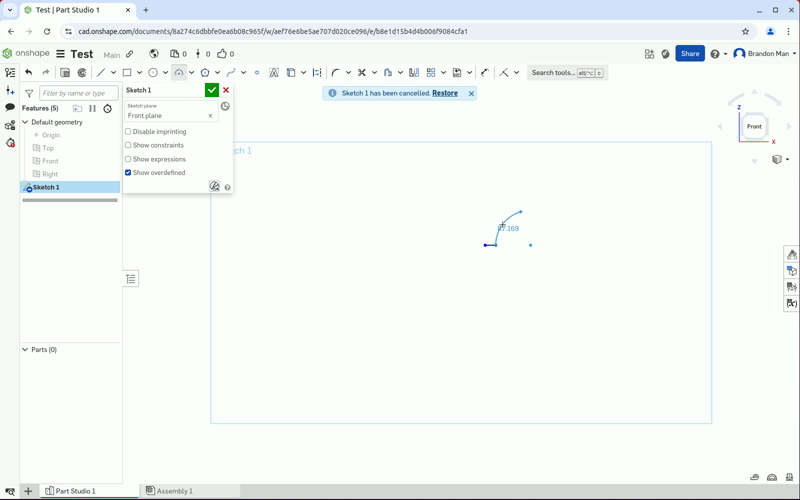
key(esc)
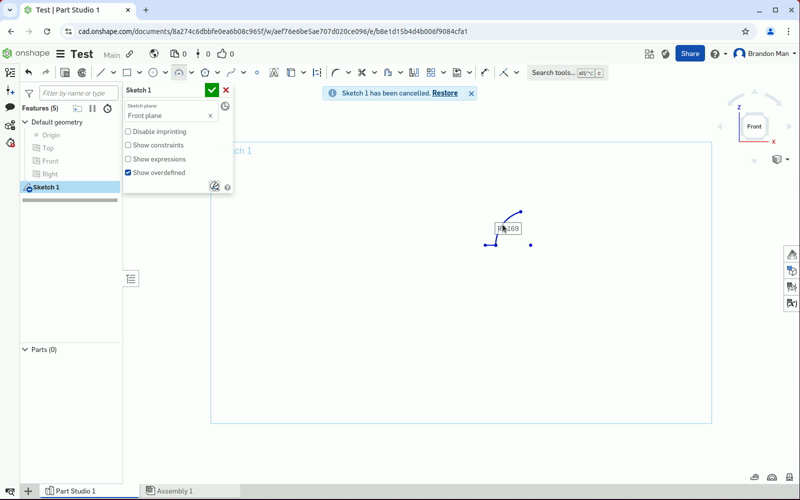
key(l)
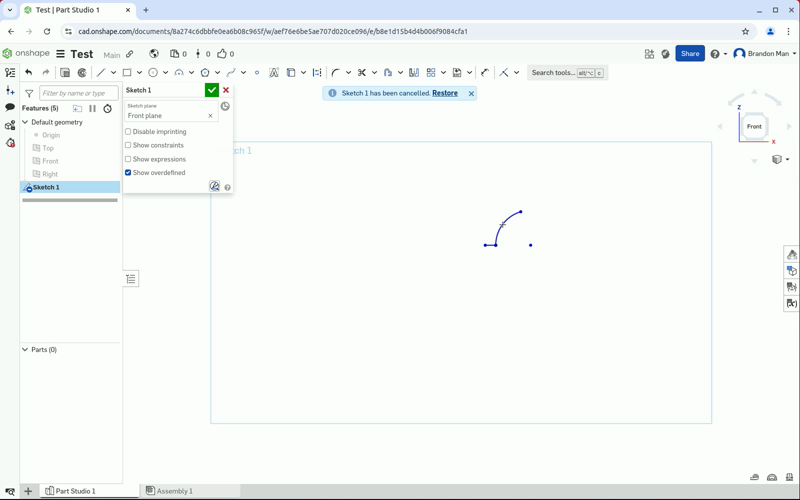
mouse_move(520, 211)
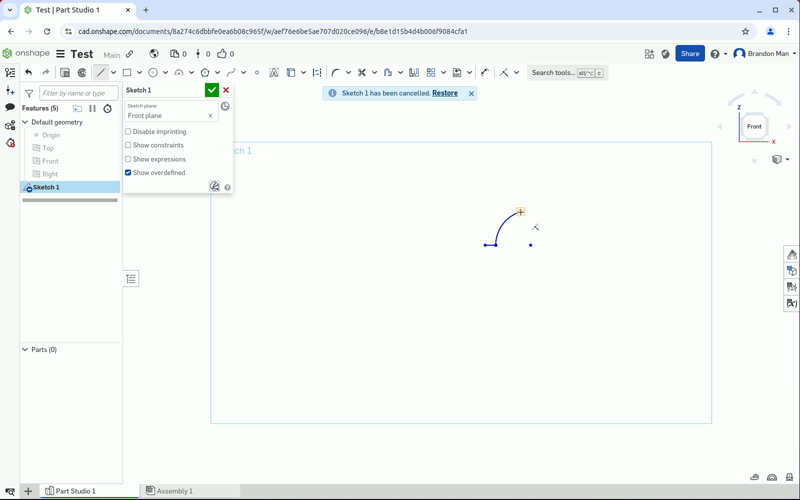
click(520, 211)
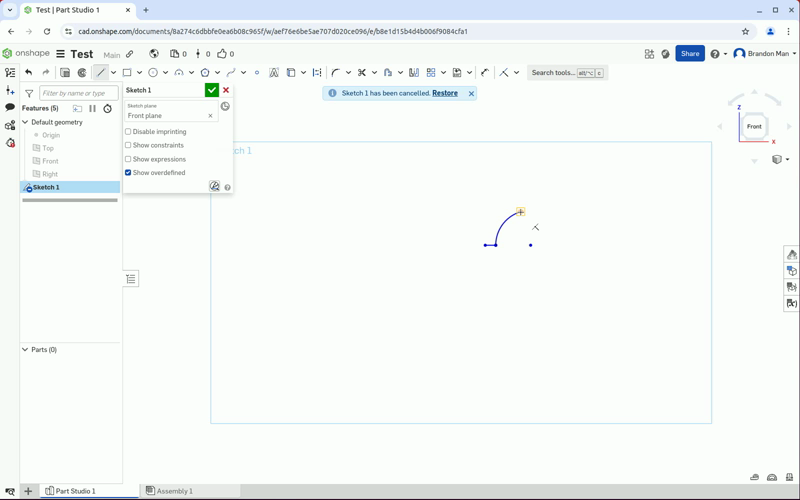
key_down(shift)
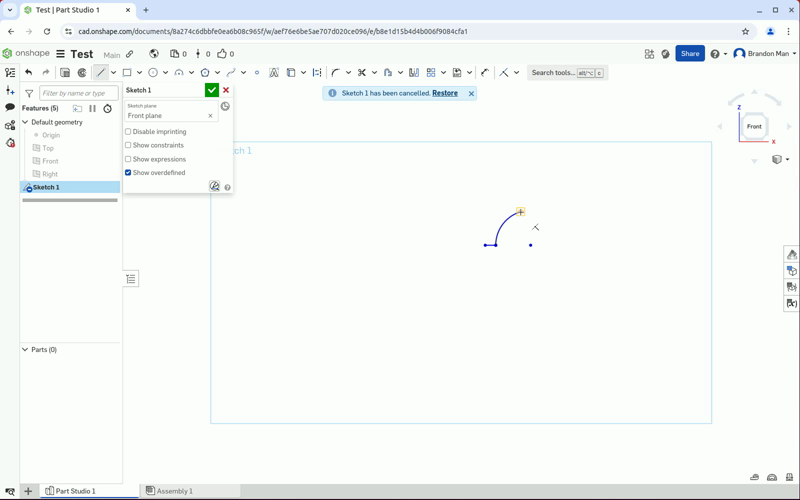
mouse_move(550, 211)
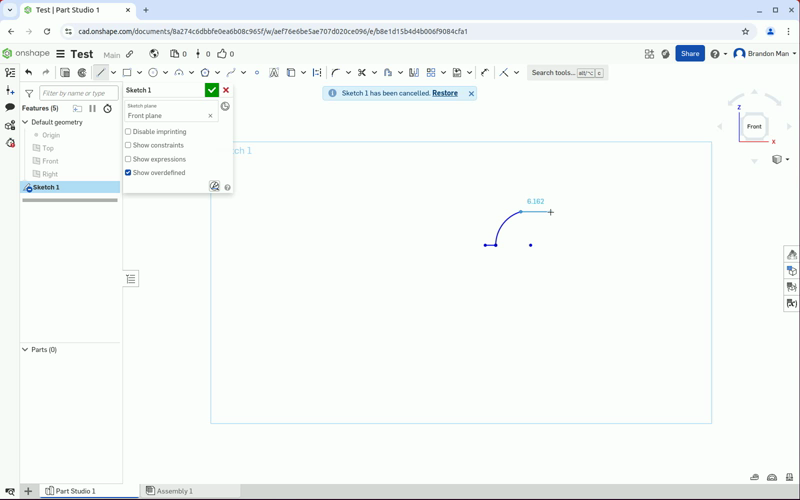
mouse_move(520, 201)
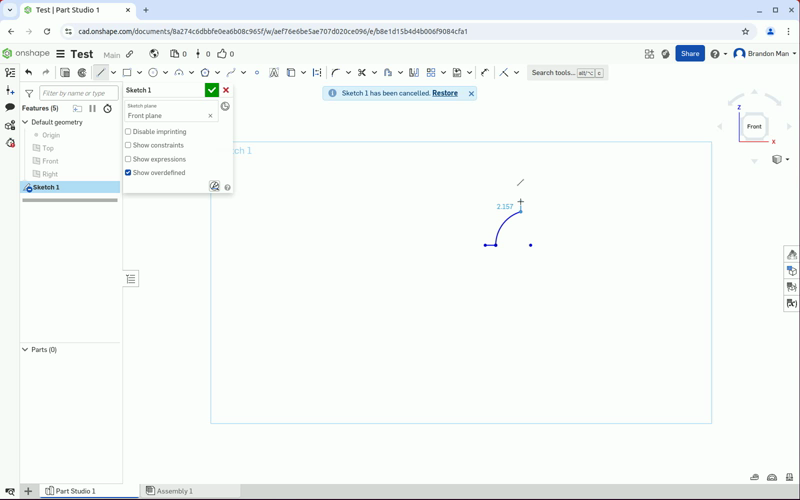
click(520, 201)
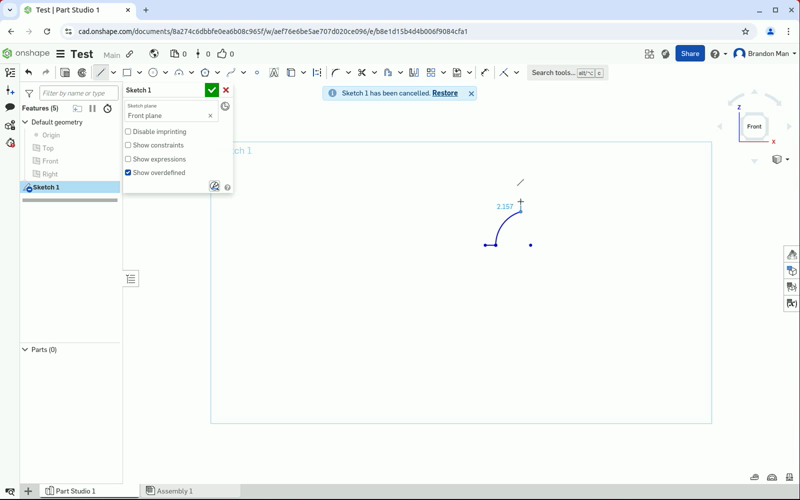
key_up(shift)
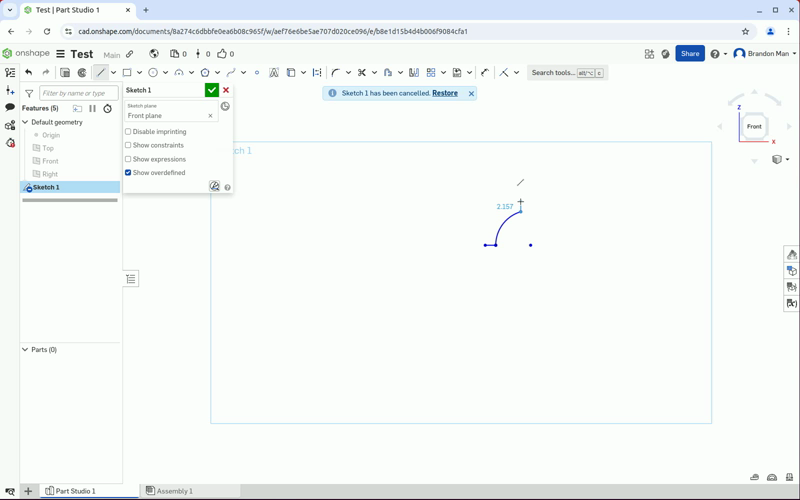
key(esc)
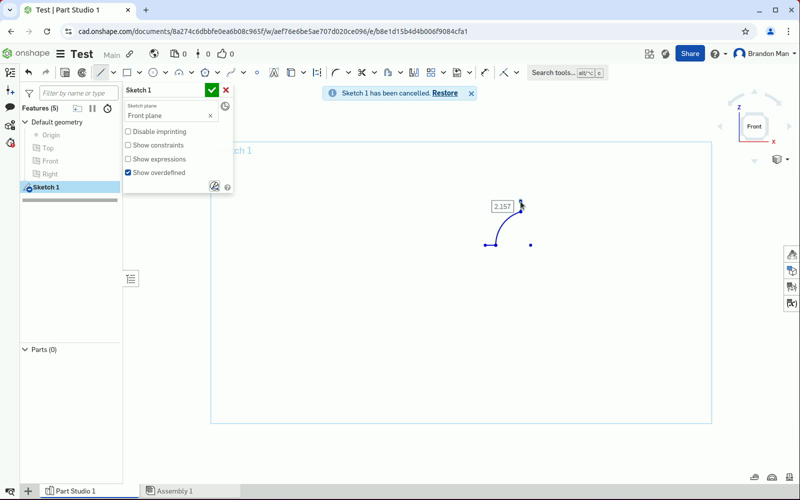
key(a)
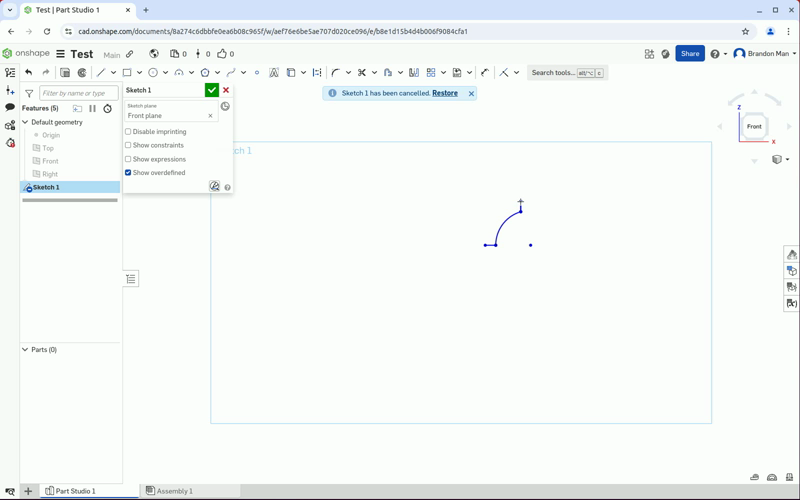
mouse_move(520, 201)
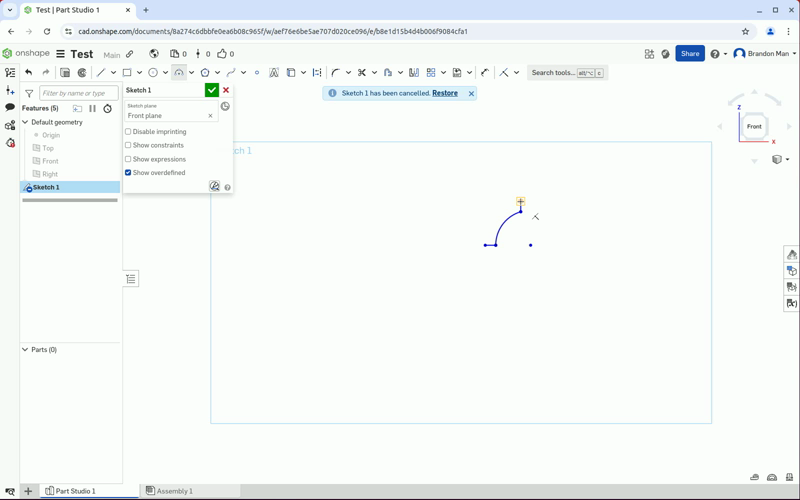
click(520, 201)
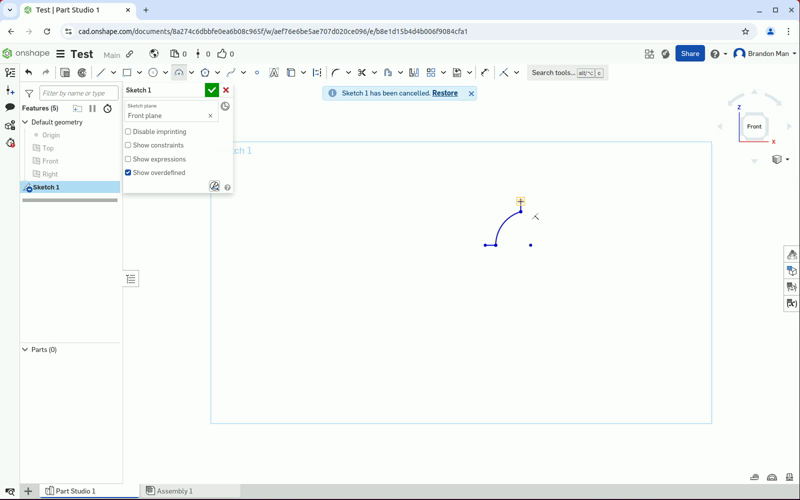
mouse_move(485, 245)
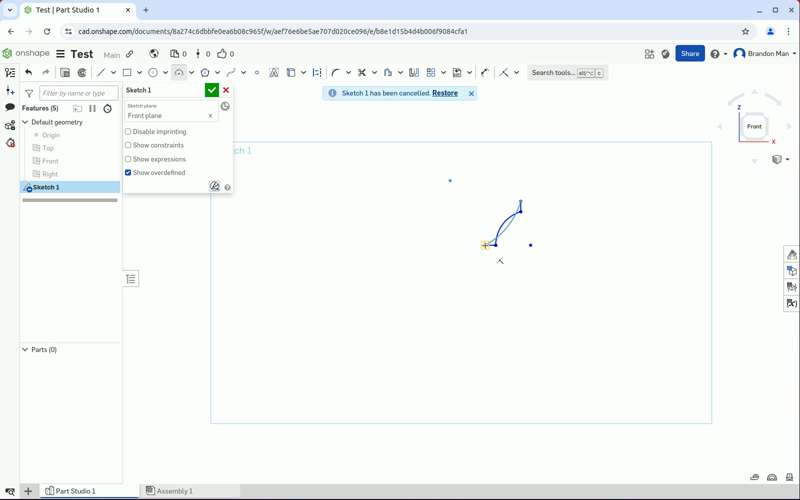
click(485, 245)
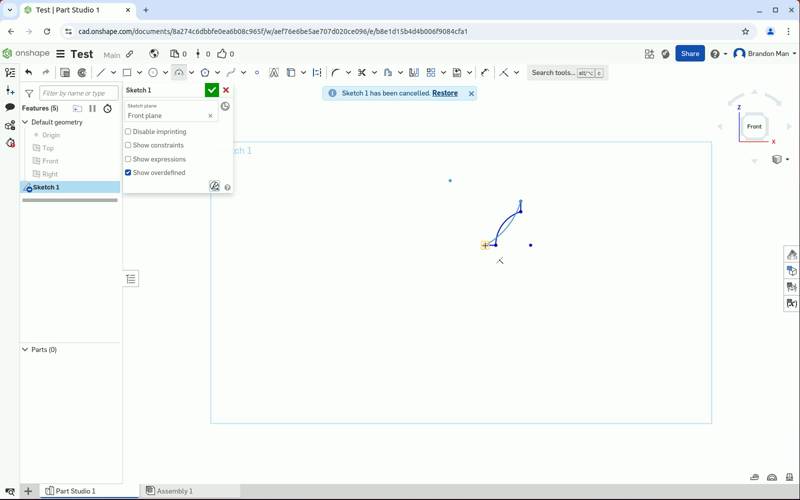
key_down(shift)
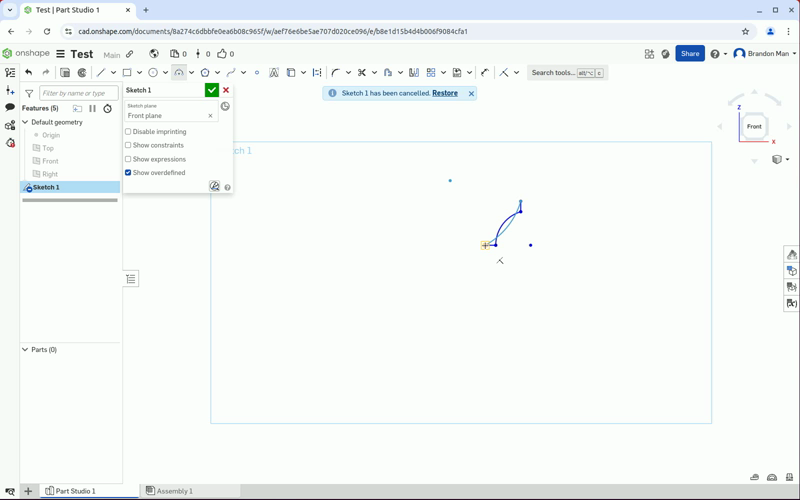
mouse_move(495, 217)
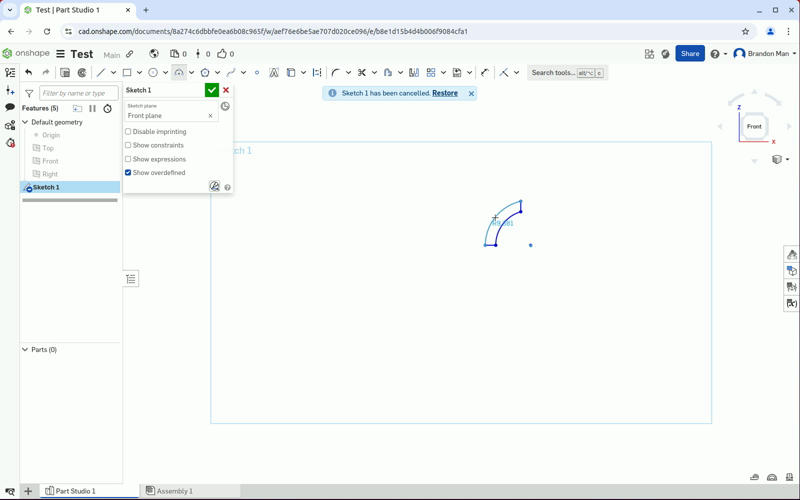
click(495, 217)
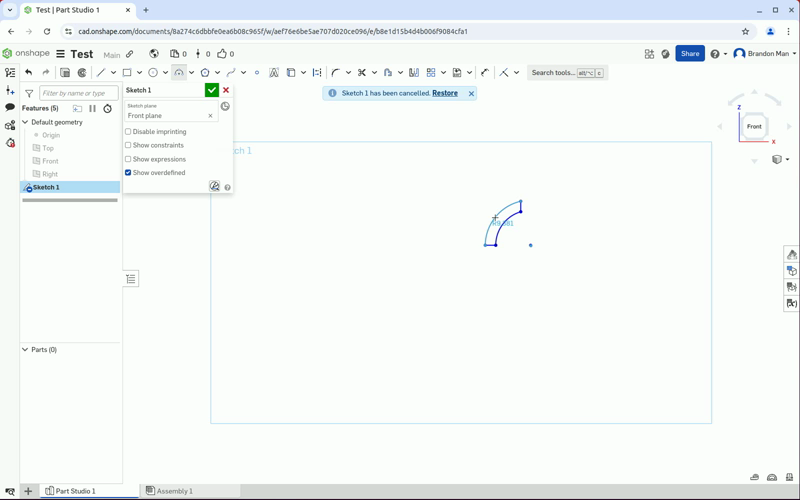
key_up(shift)
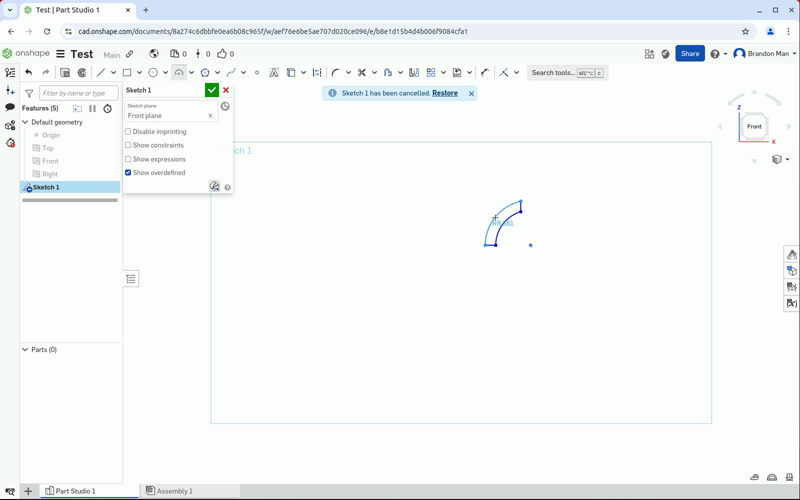
key(esc)
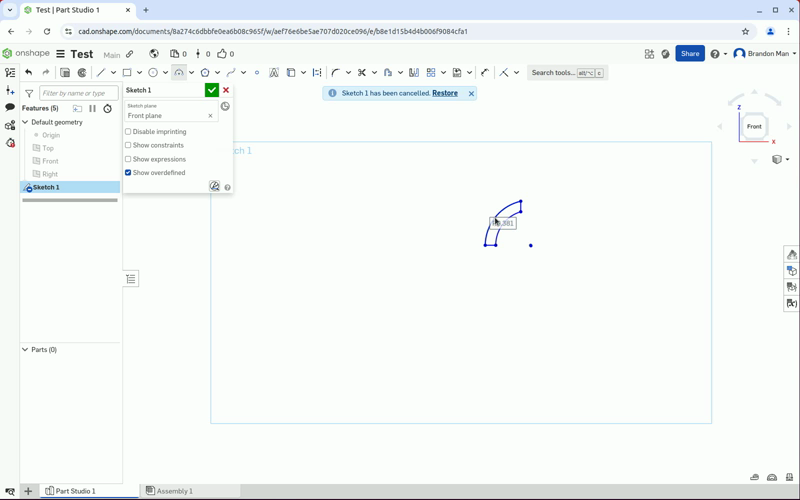
mouse_move(516, 211)
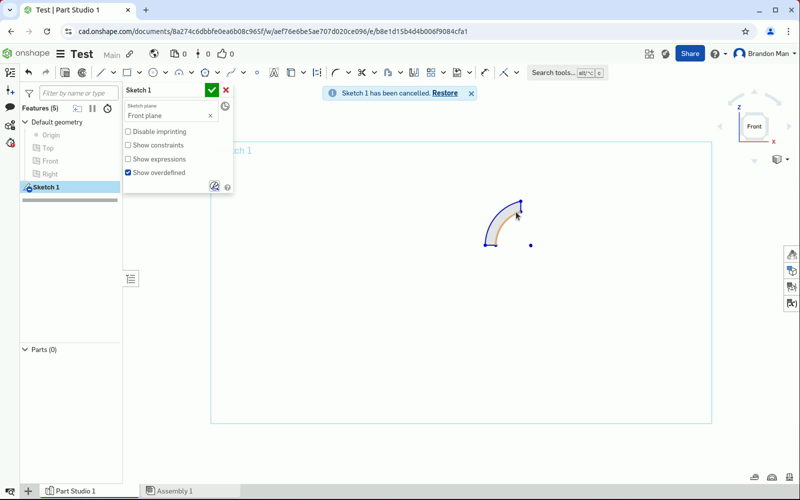
scroll(6)
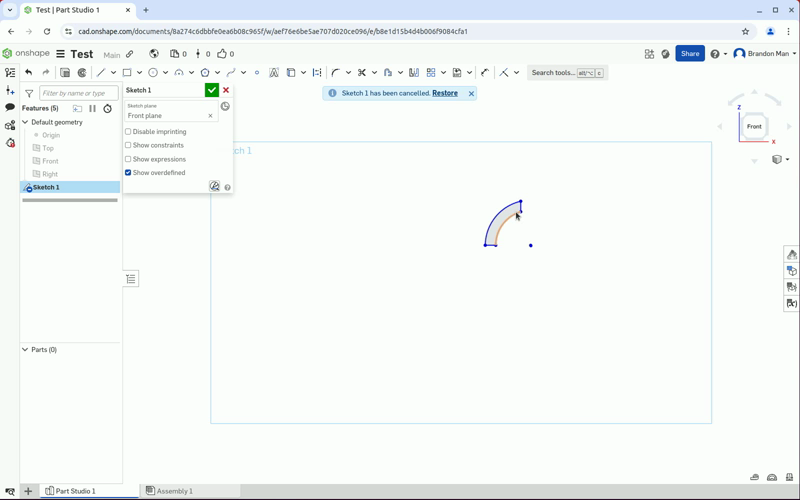
scroll(6)
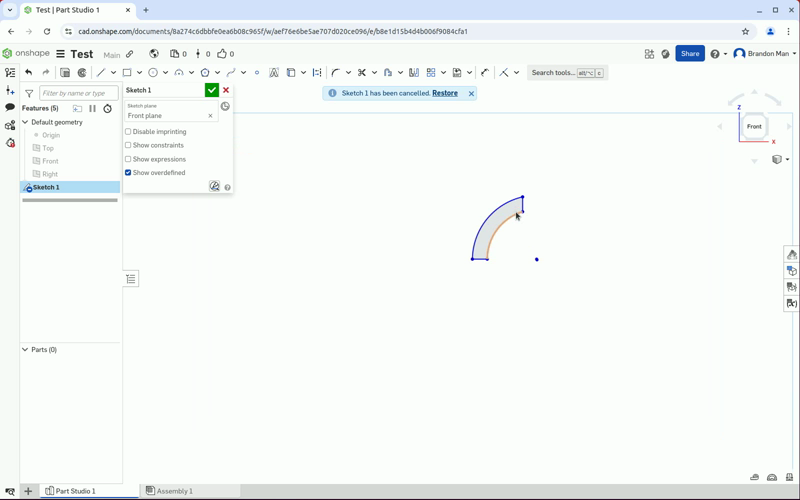
scroll(6)
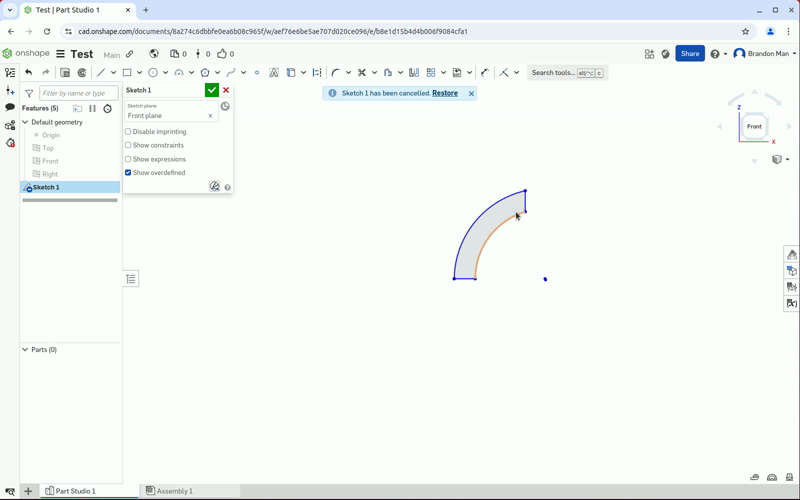
scroll(6)
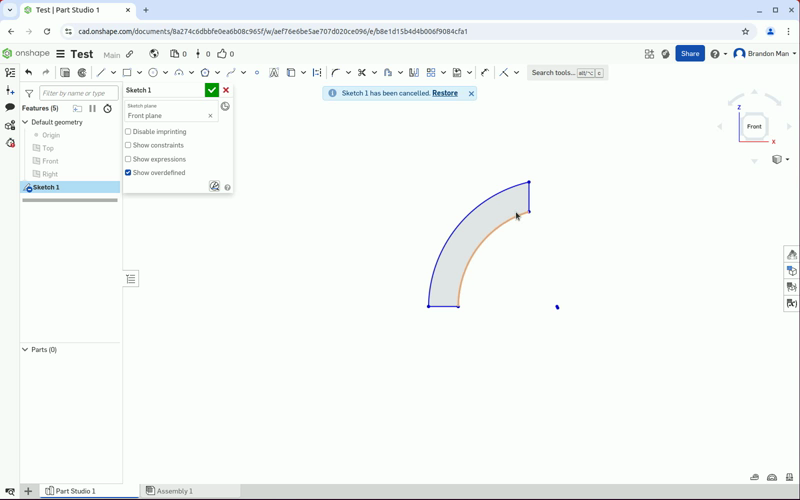
scroll(6)
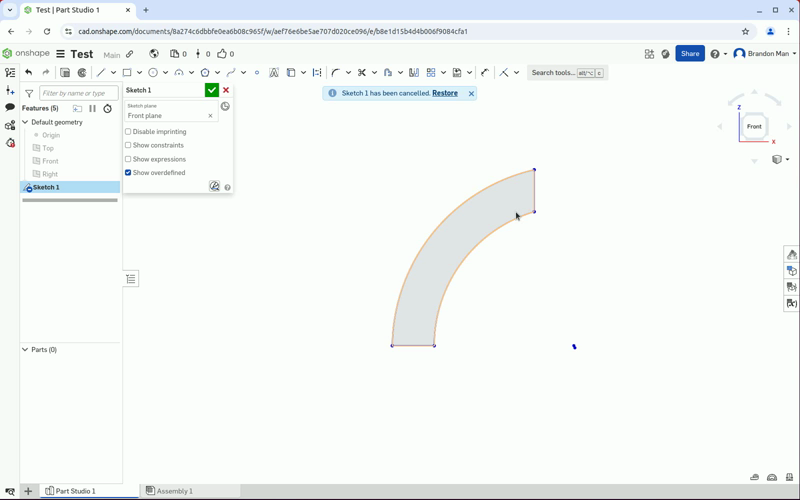
scroll(6)
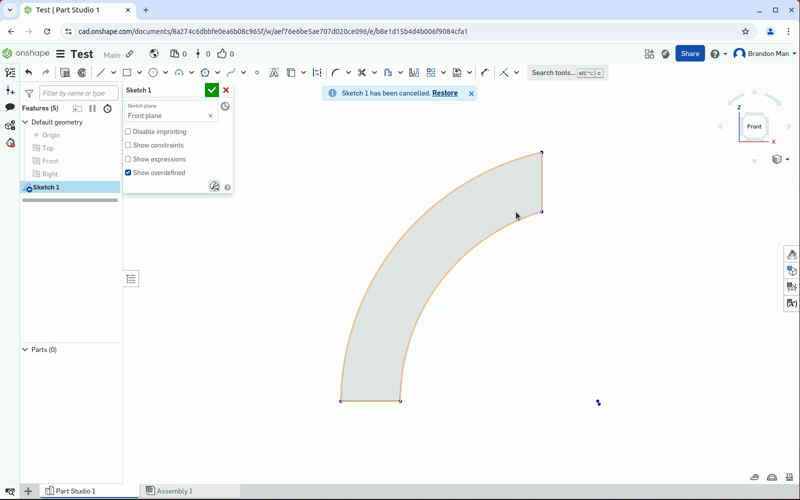
scroll(6)
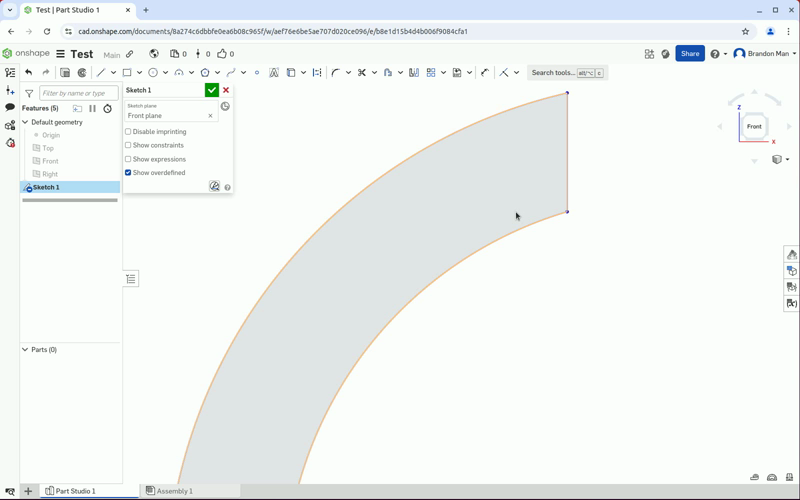
click(516, 211)
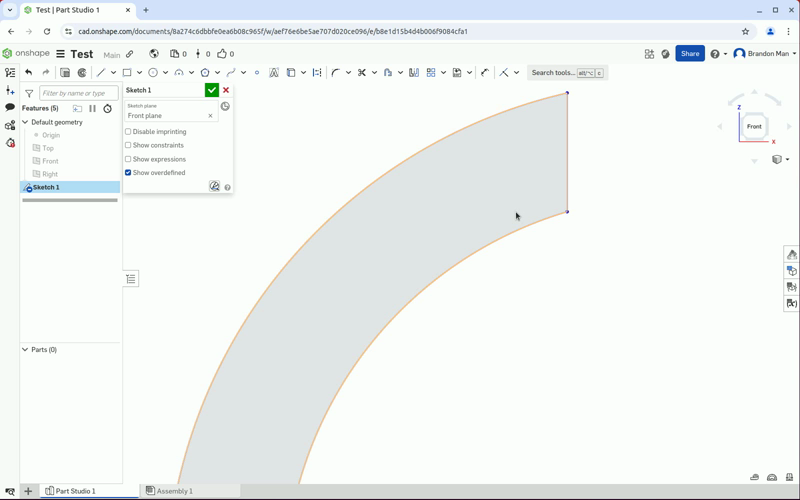
scroll(-6)
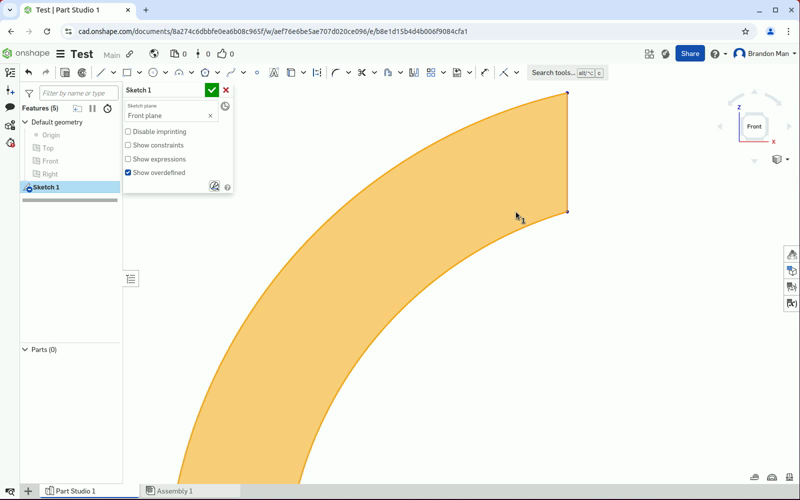
scroll(-6)
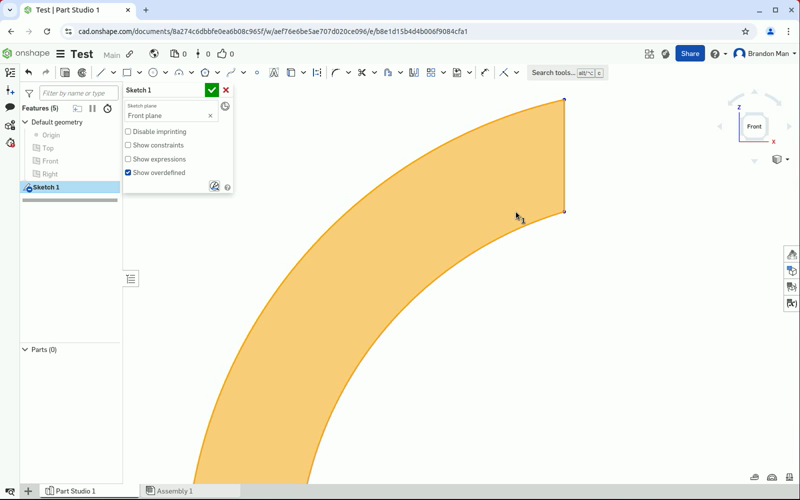
scroll(-6)
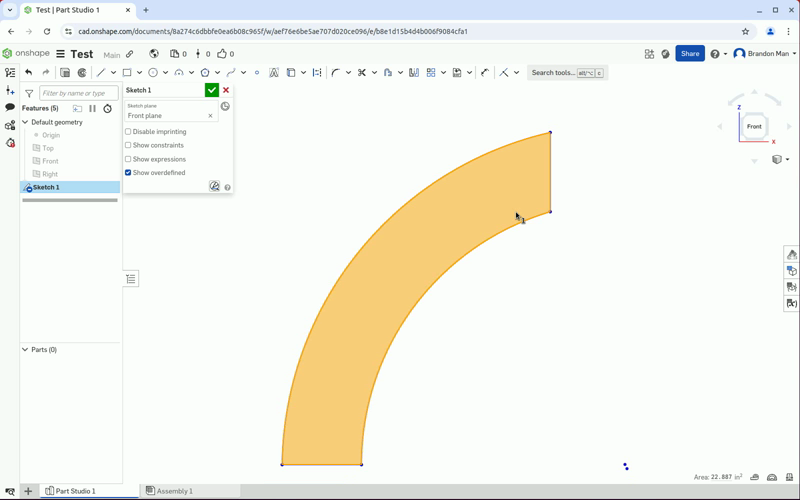
scroll(-6)
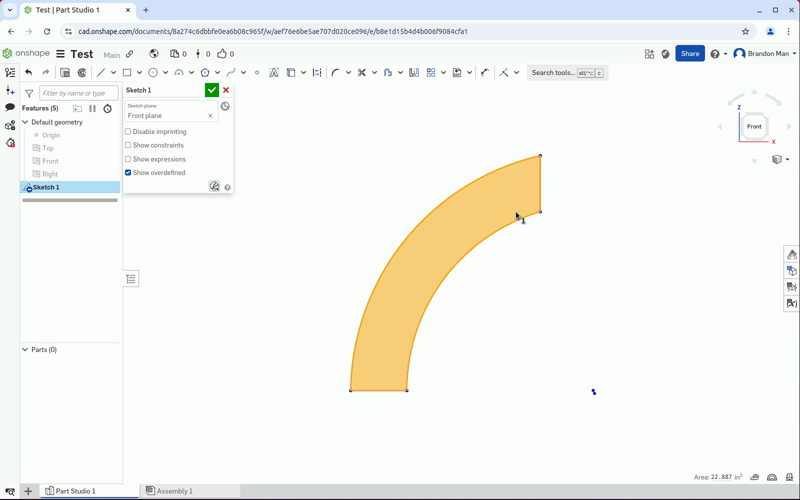
scroll(-6)
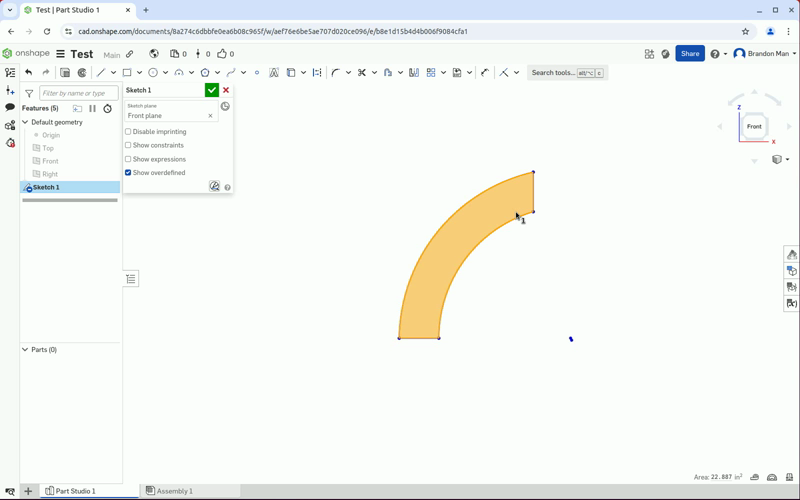
scroll(-6)
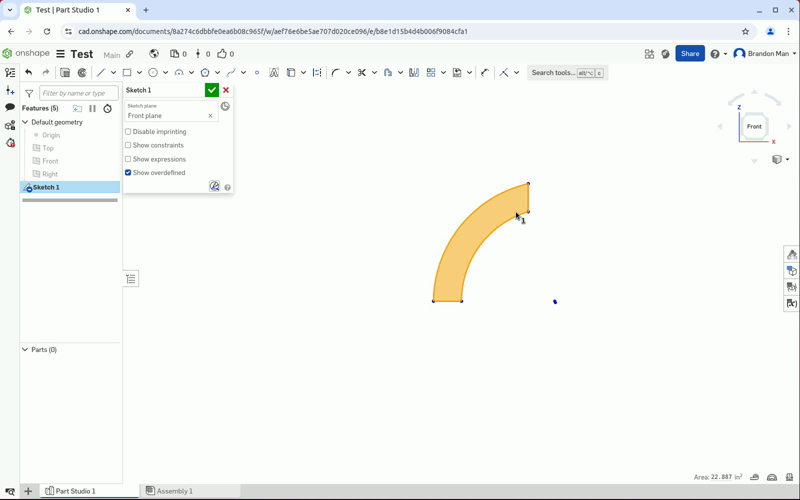
scroll(-6)
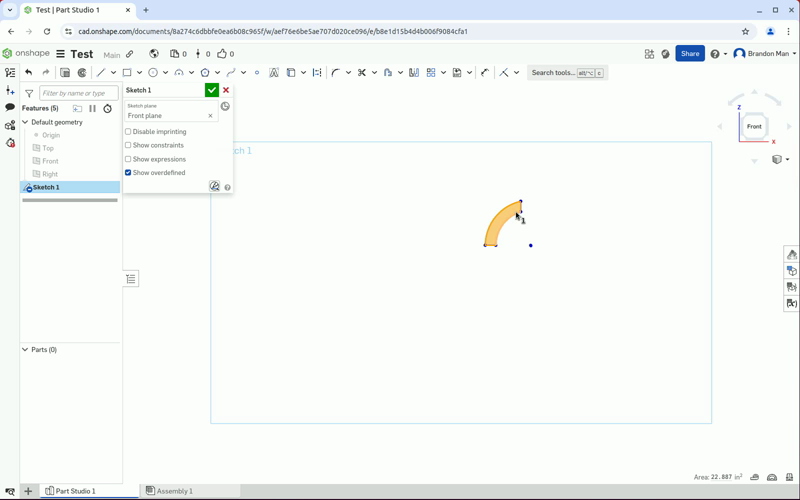
mouse_move(73, 352)
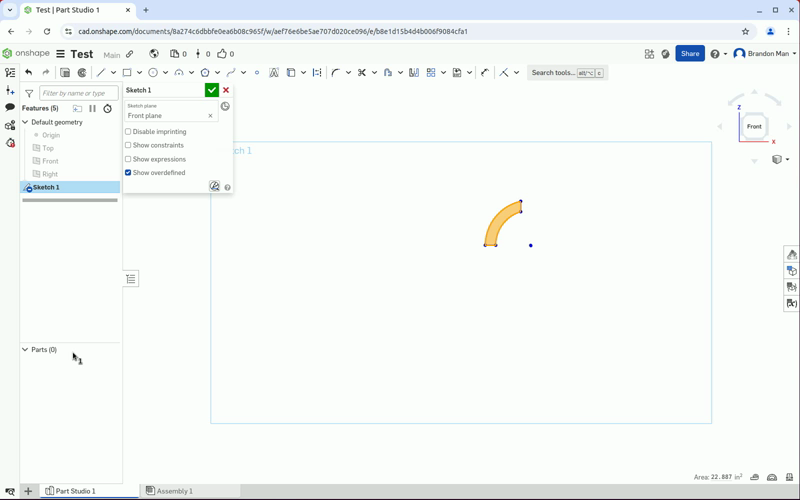
key(shift+y)
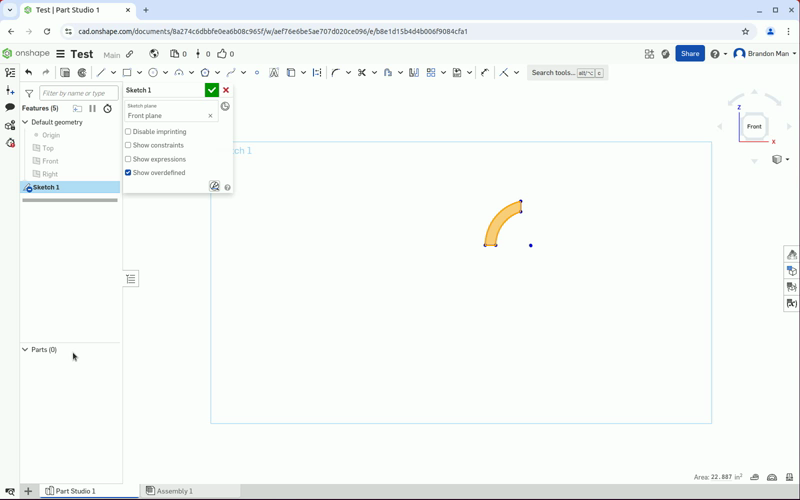
key(shift+e)
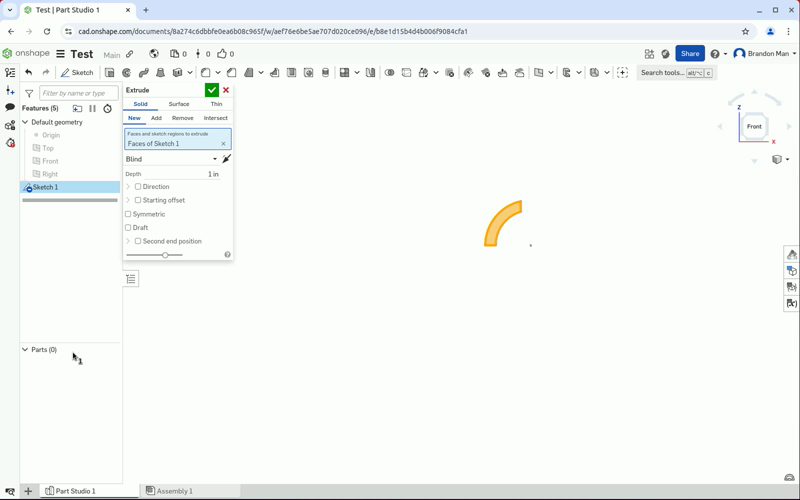
mouse_move(143, 106)
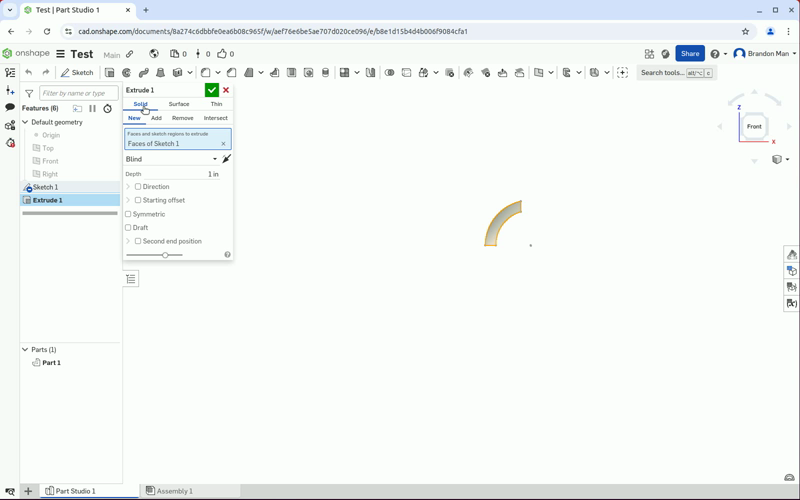
click(143, 106)
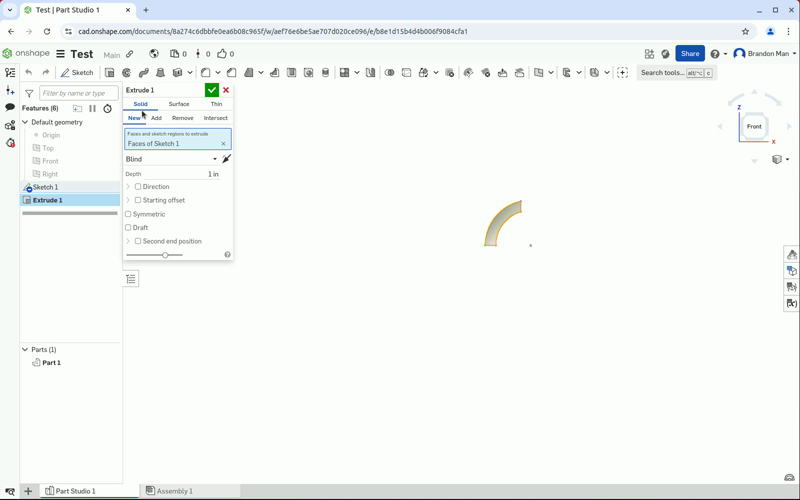
mouse_move(137, 120)
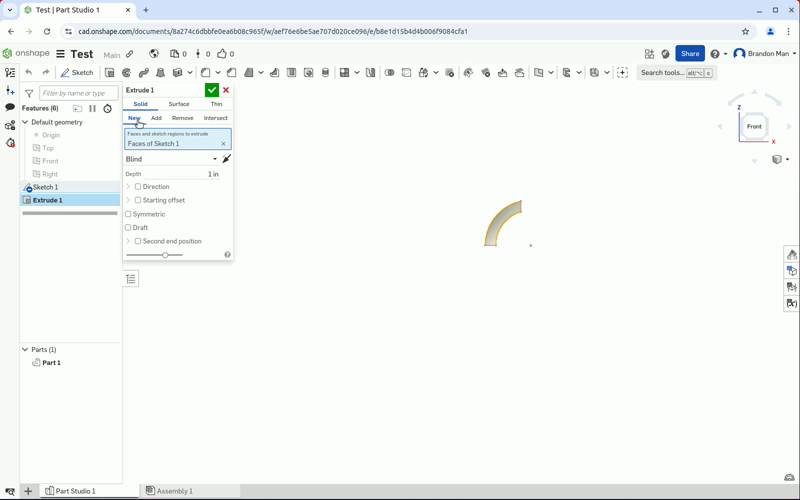
click(137, 120)
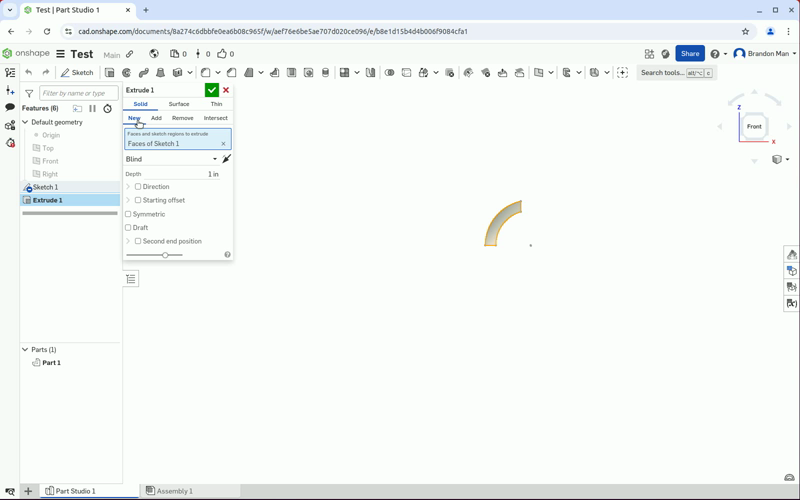
key(tab, 4)
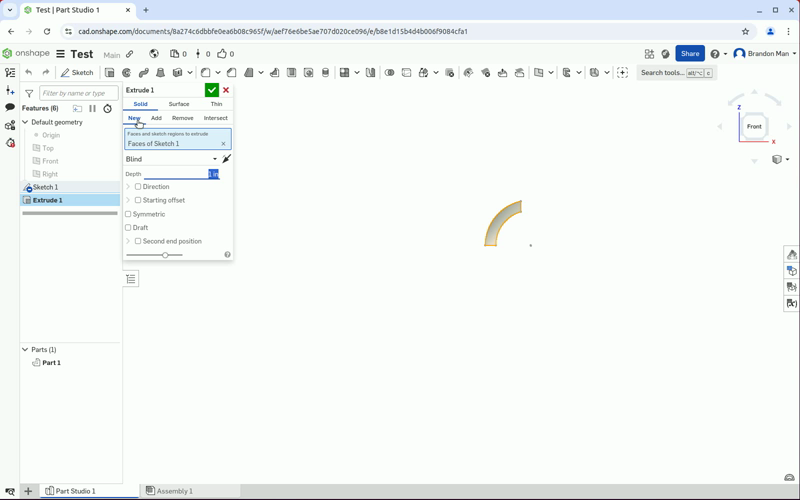
text(-7.943)
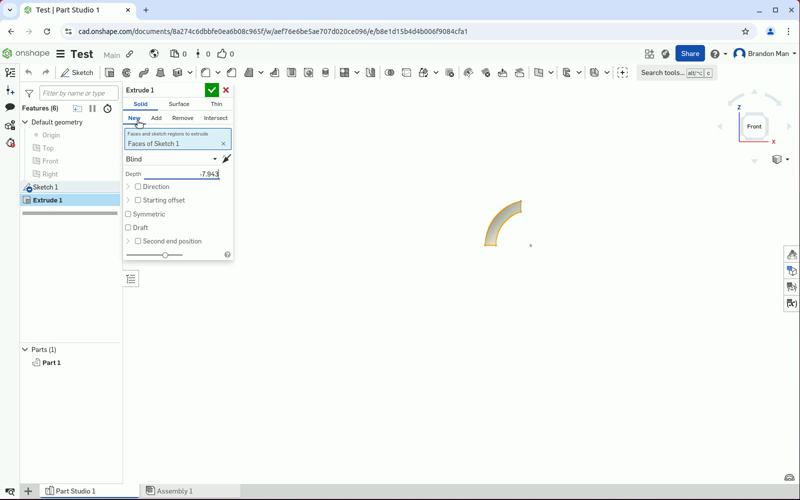
key(enter)
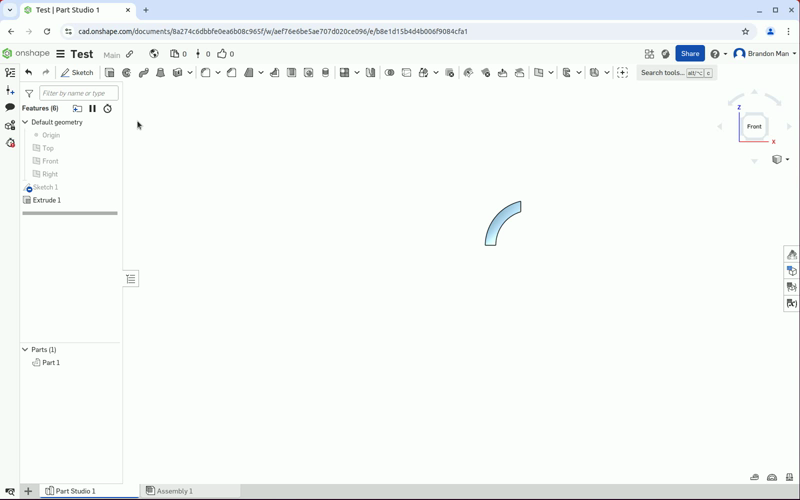
key(shift+h)
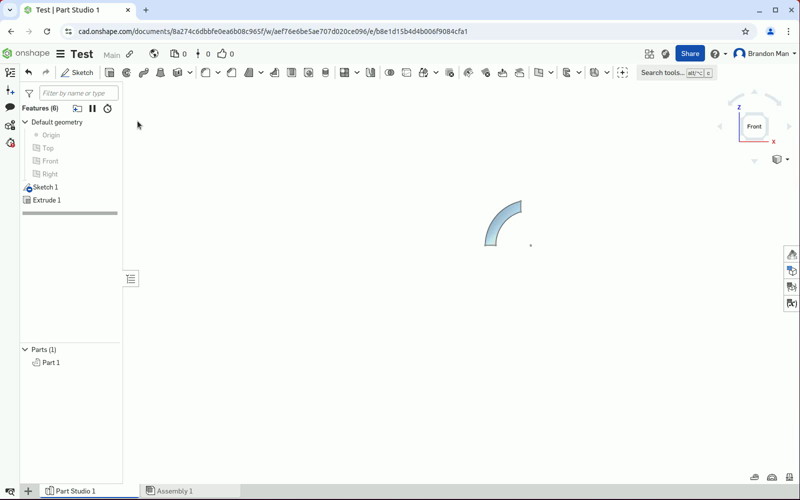
key(shift+h)
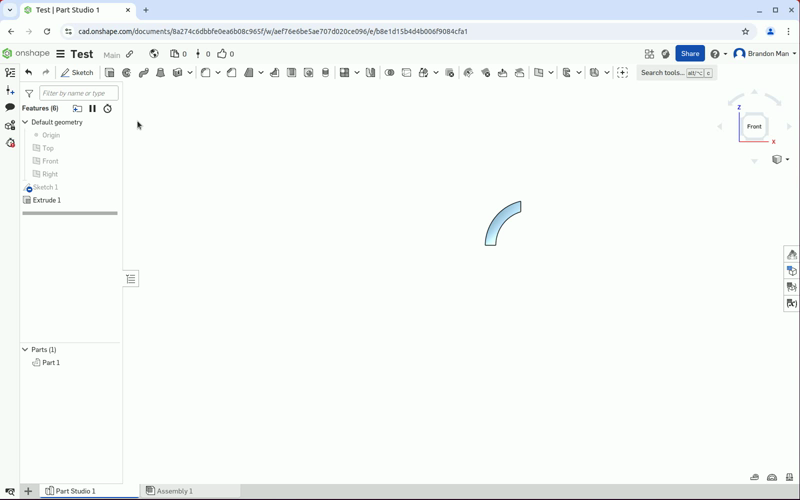
mouse_move(73, 189)
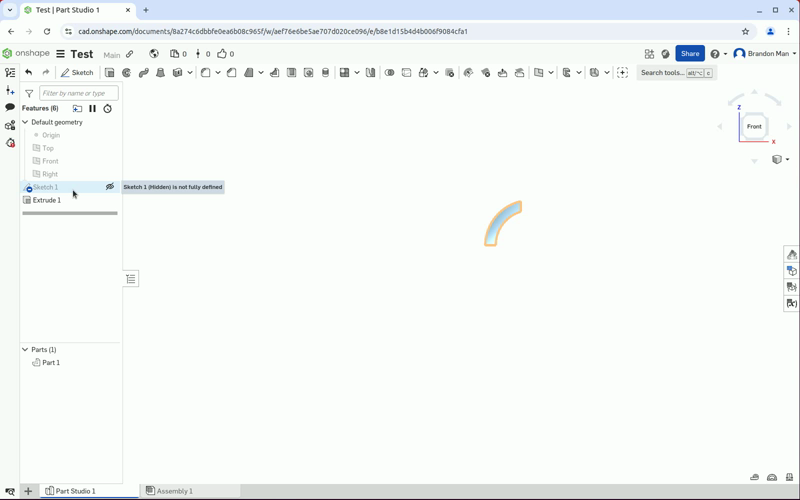
click(73, 189)
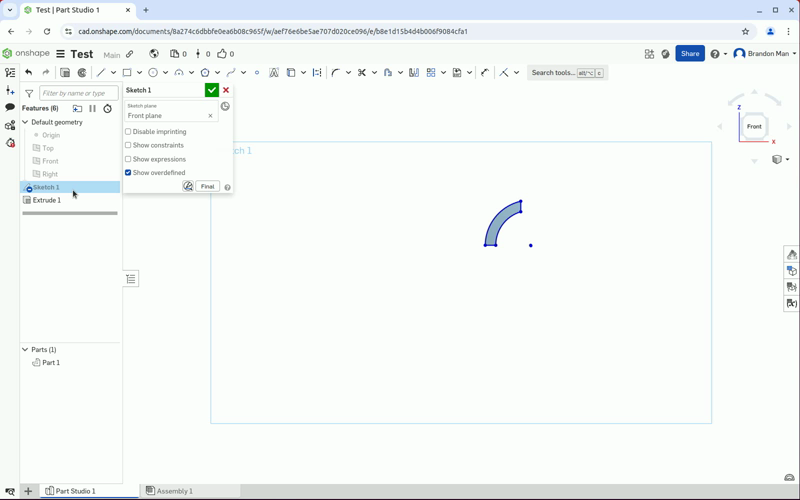
mouse_move(229, 92)
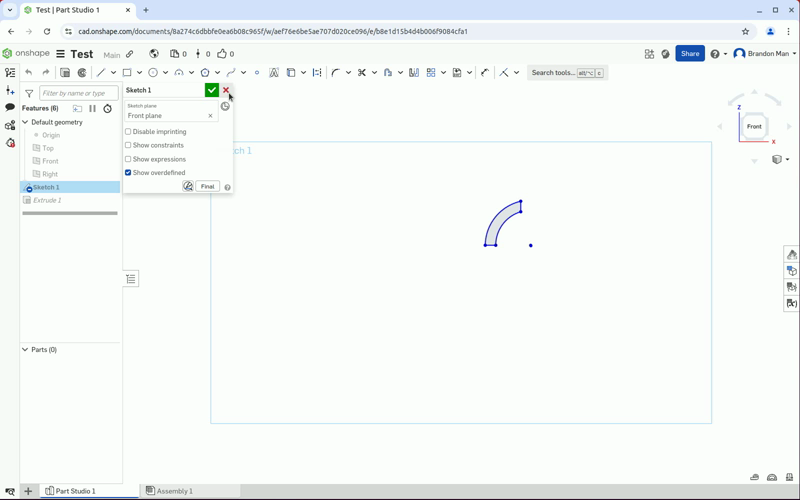
click(229, 92)
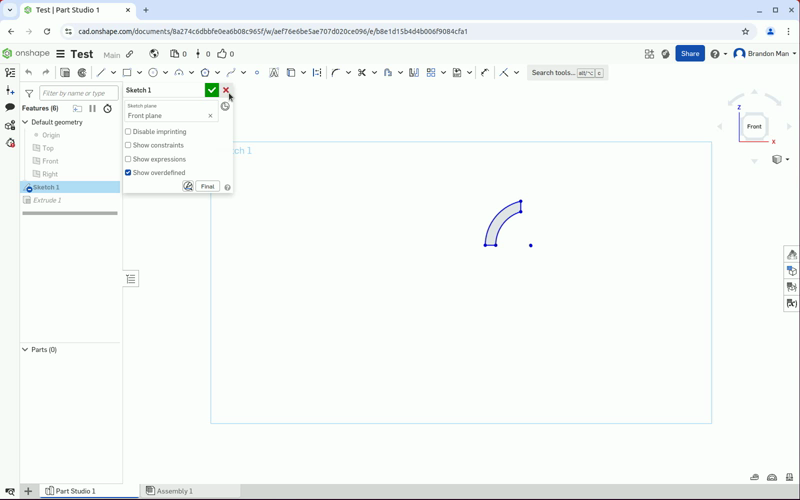
key(shift+s)
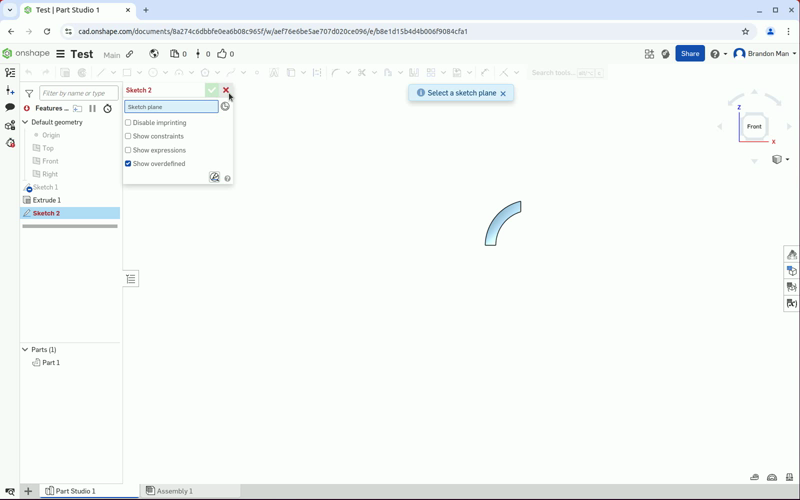
mouse_move(73, 163)
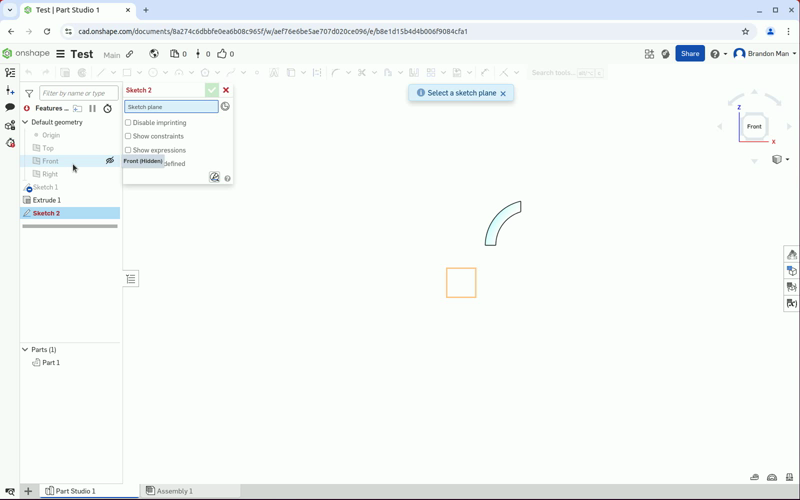
click(73, 163)
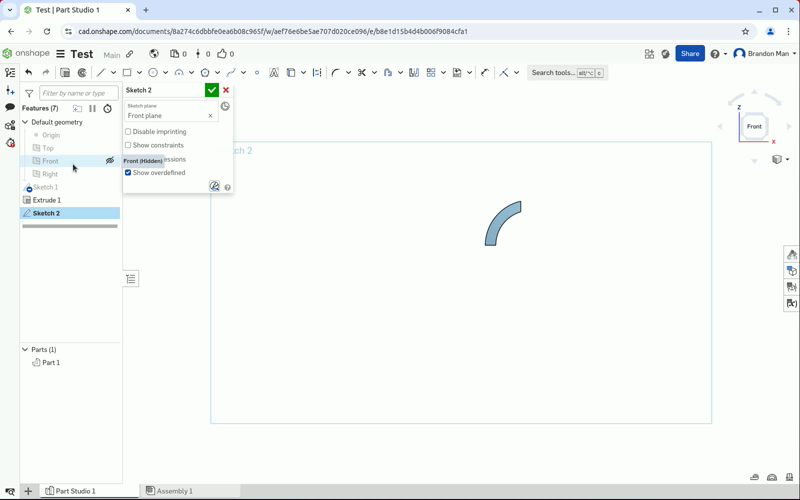
mouse_move(73, 352)
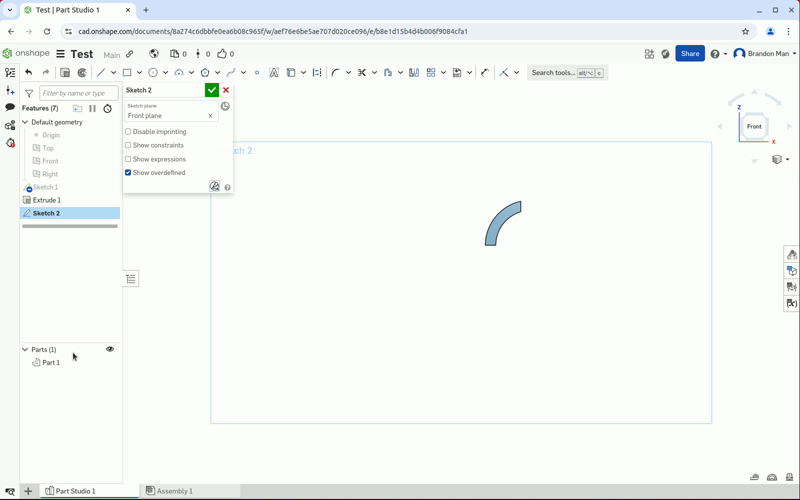
key(y)
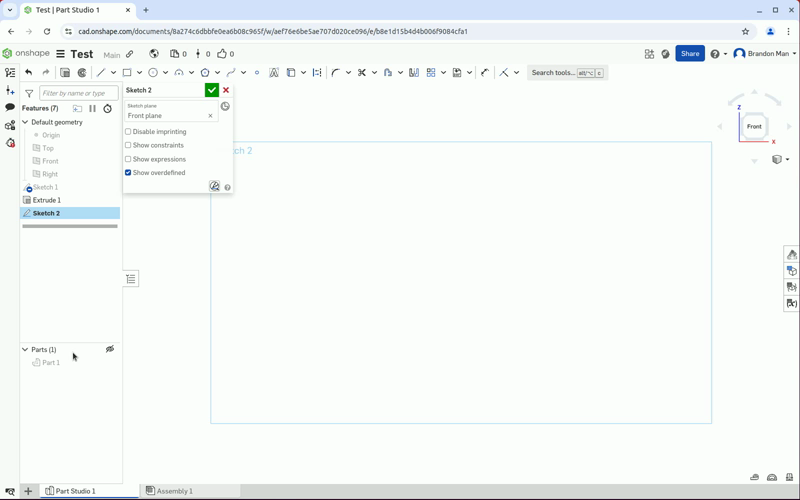
key(a)
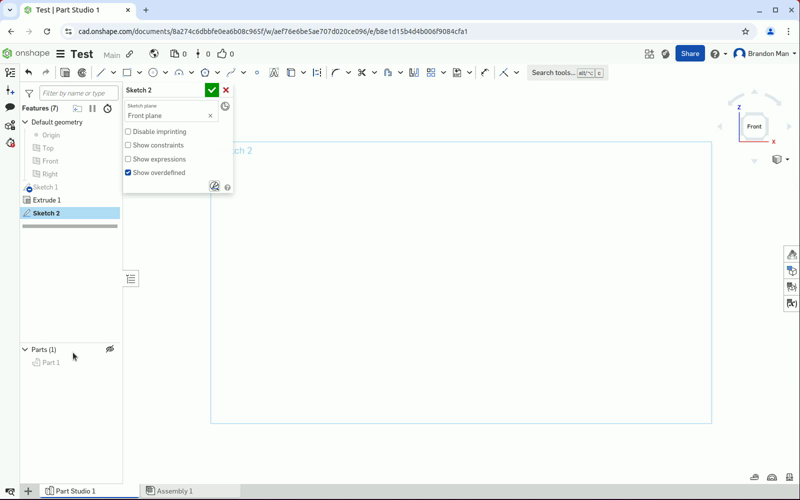
key_down(shift)
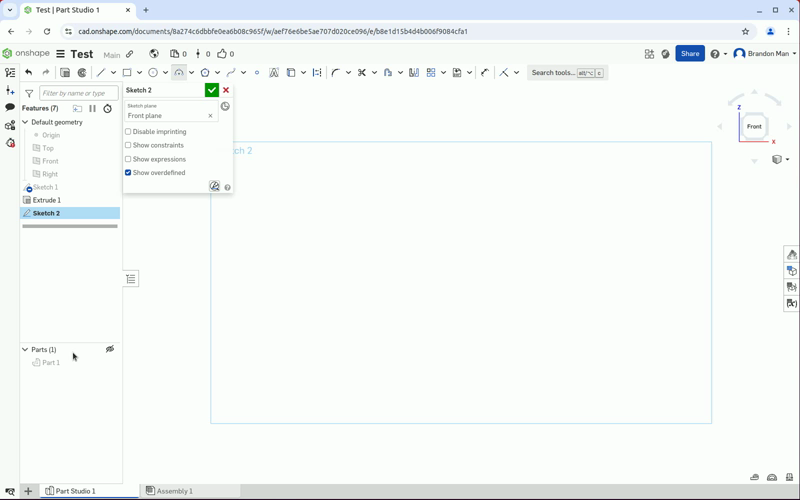
mouse_move(519, 203)
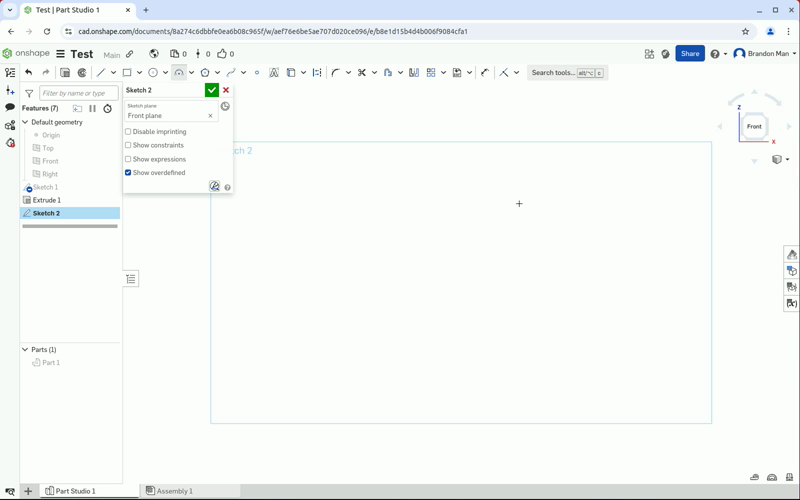
click(519, 203)
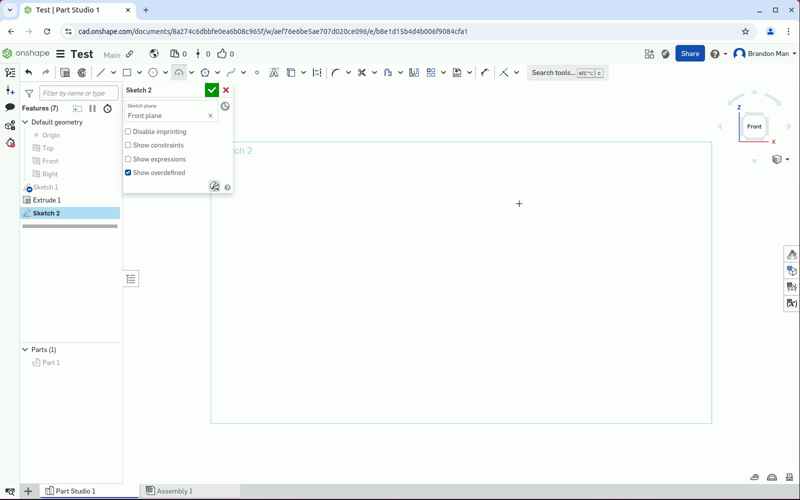
key_up(shift)
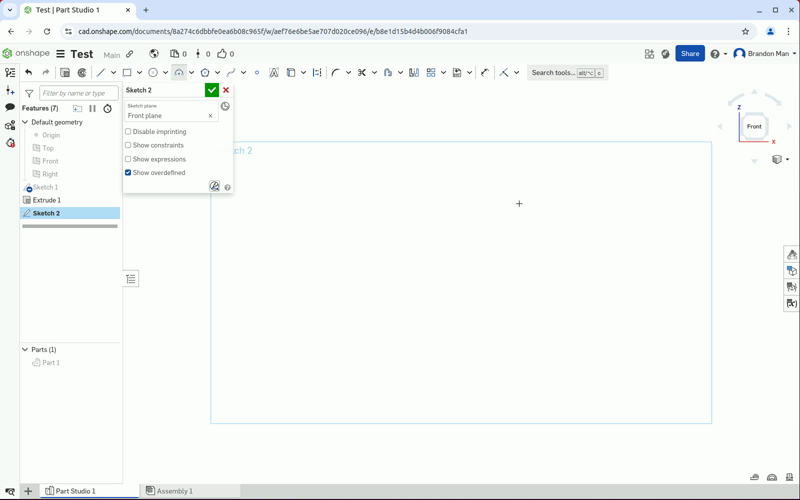
key_down(shift)
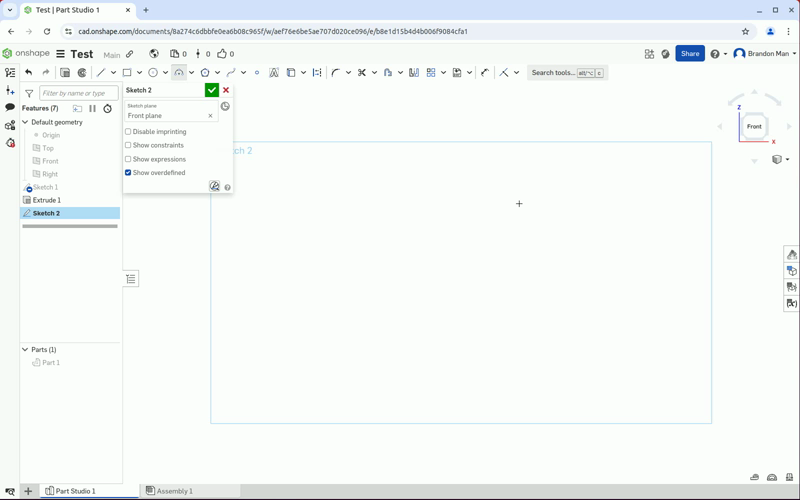
mouse_move(540, 203)
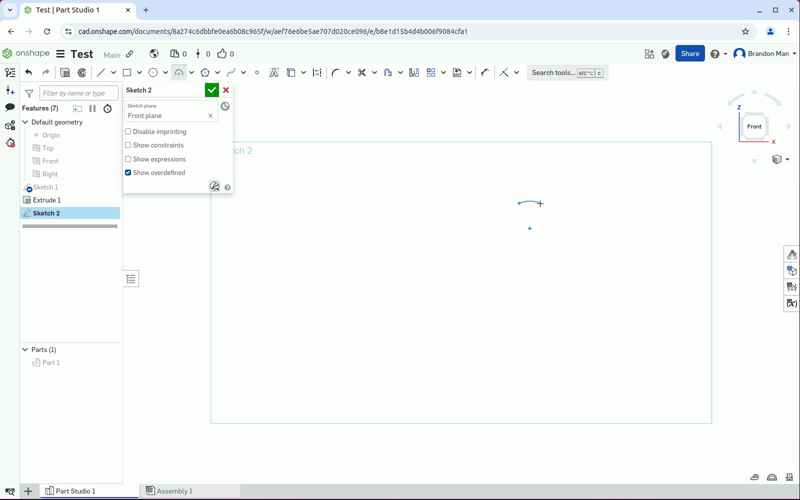
click(540, 203)
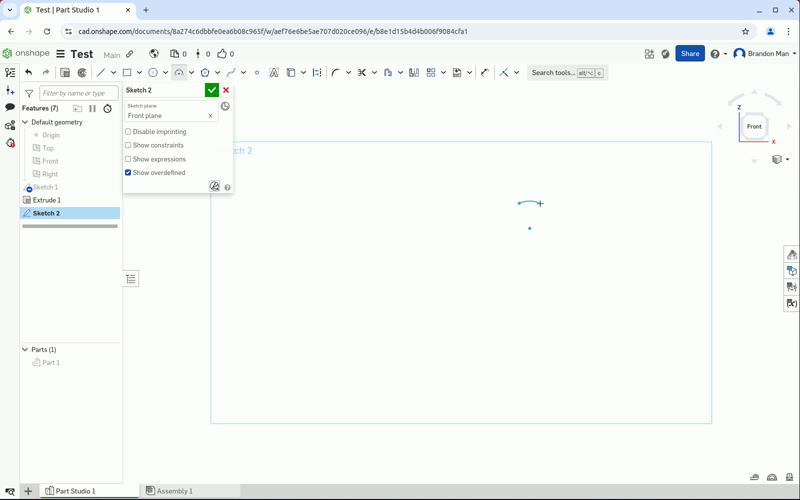
mouse_move(529, 202)
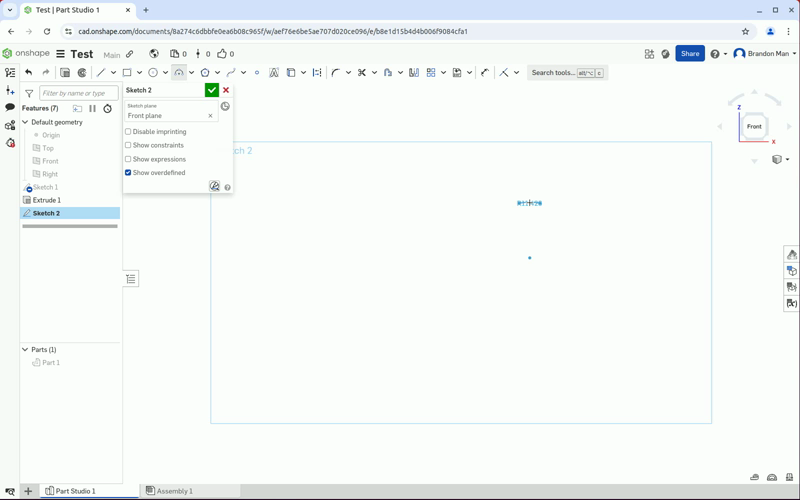
click(529, 202)
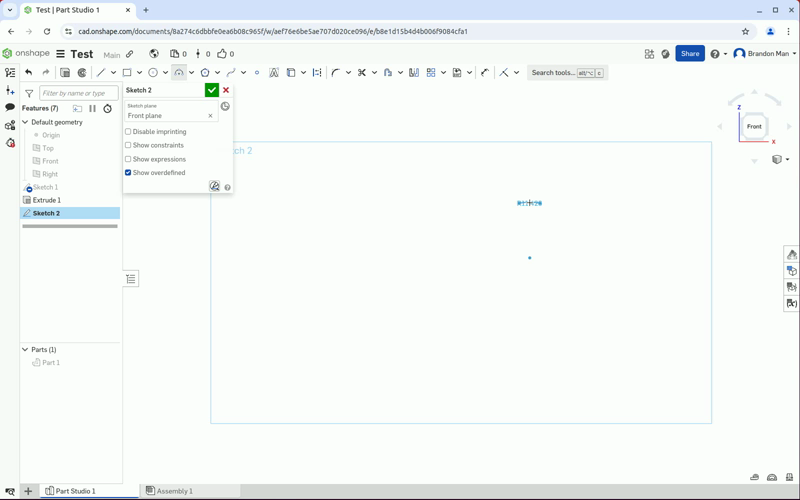
key_up(shift)
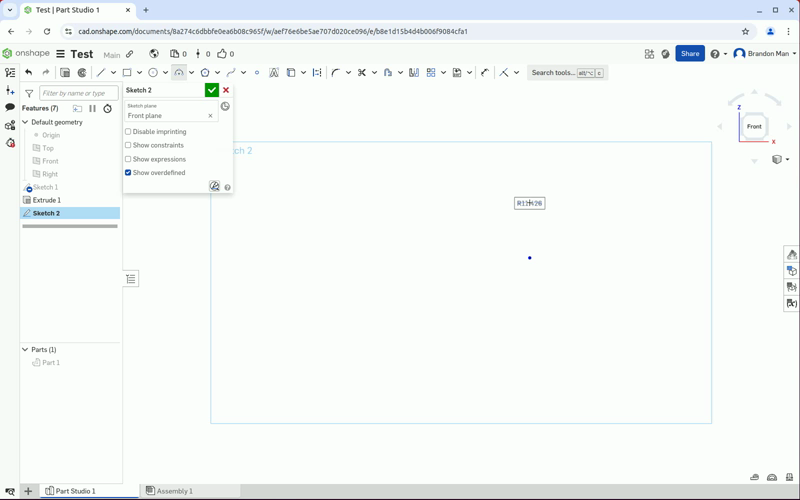
key(esc)
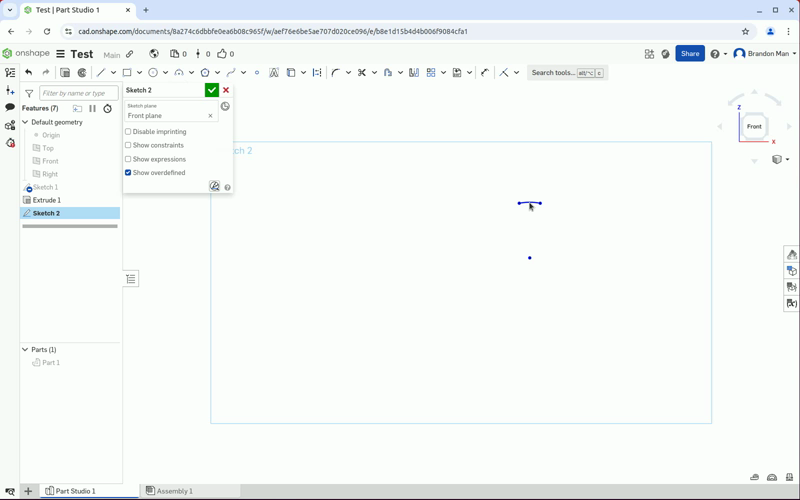
key(l)
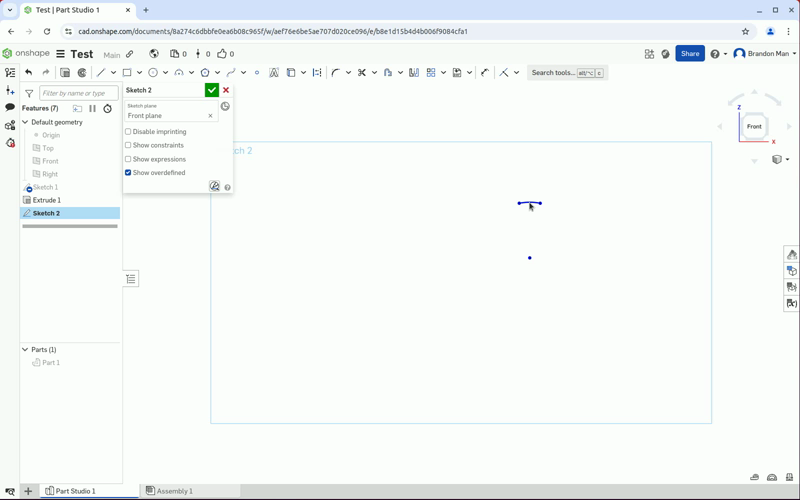
mouse_move(540, 203)
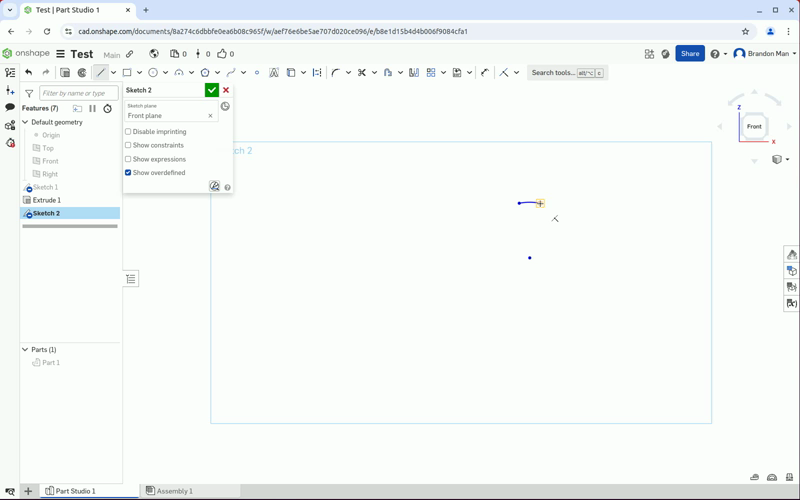
click(540, 203)
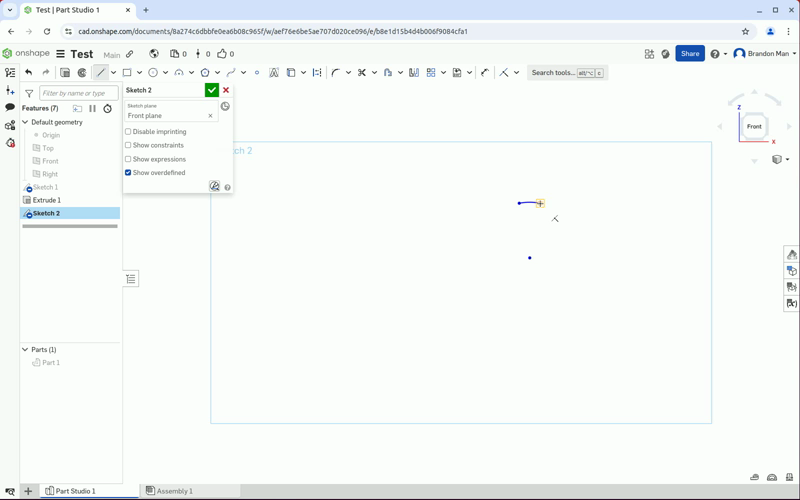
key_down(shift)
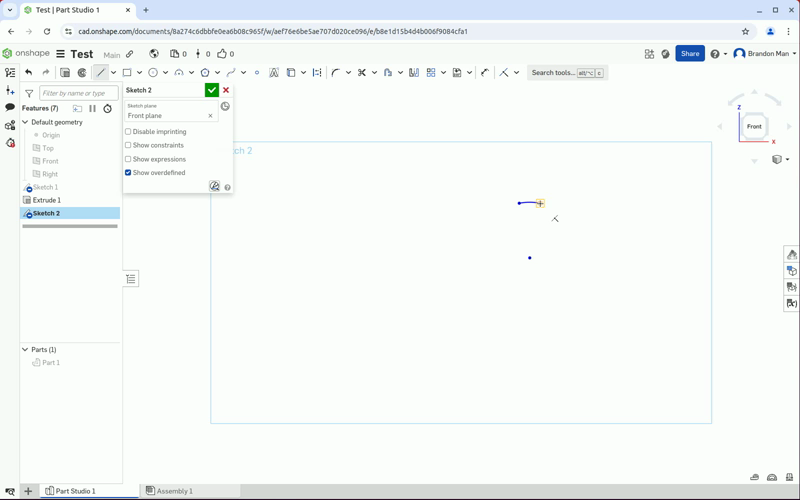
mouse_move(570, 203)
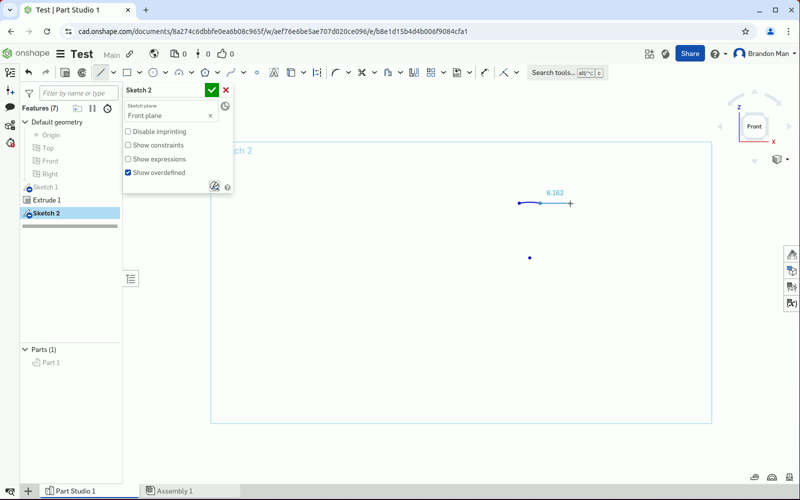
mouse_move(540, 197)
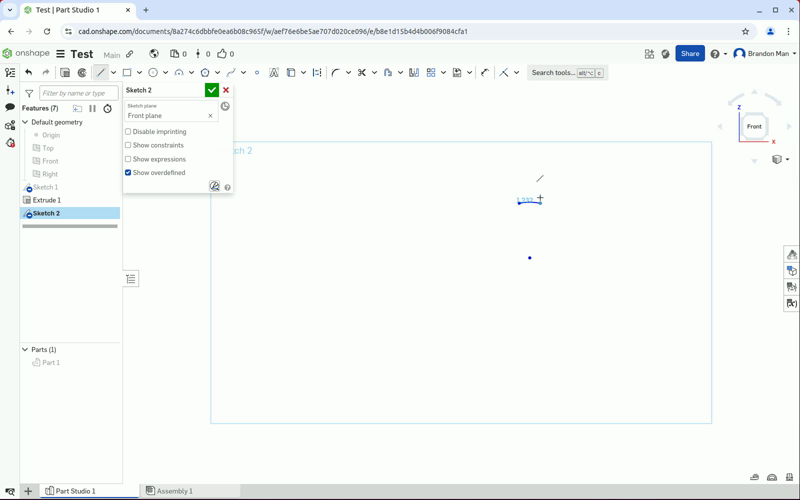
scroll(6)
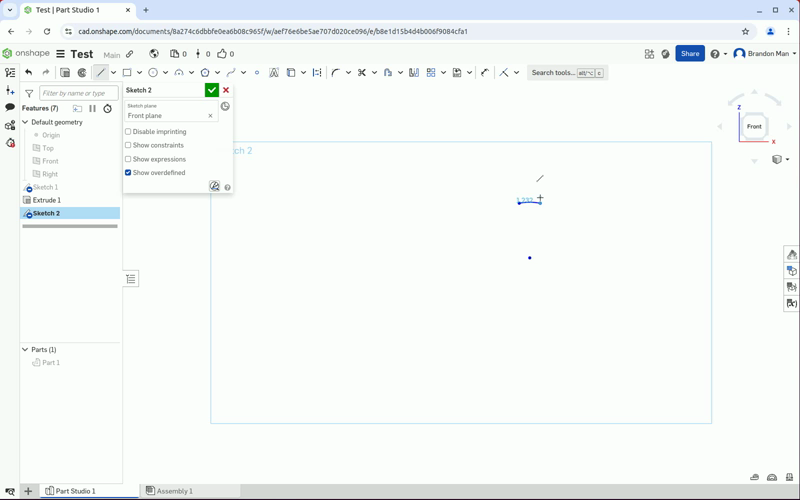
scroll(6)
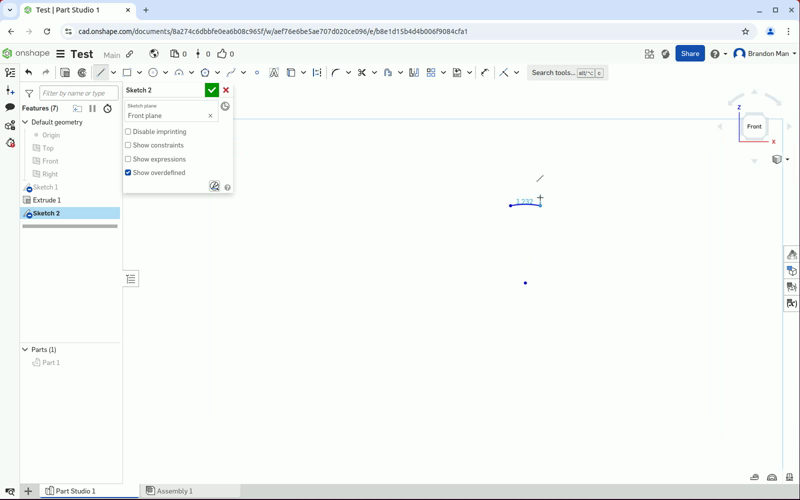
scroll(6)
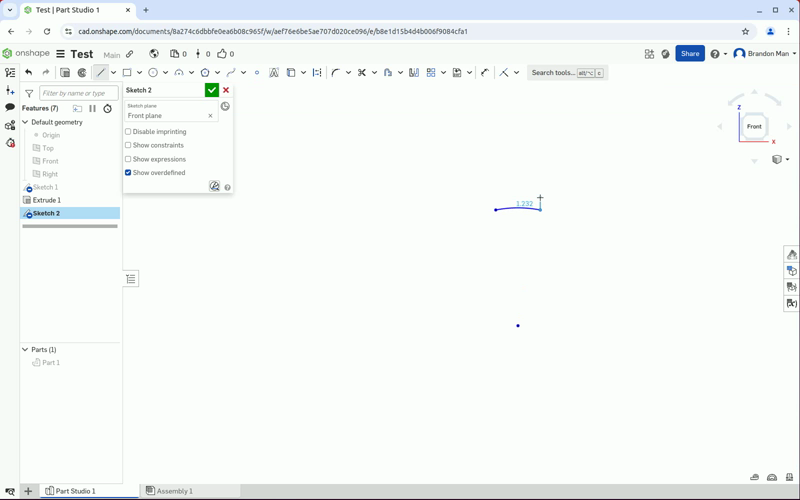
scroll(6)
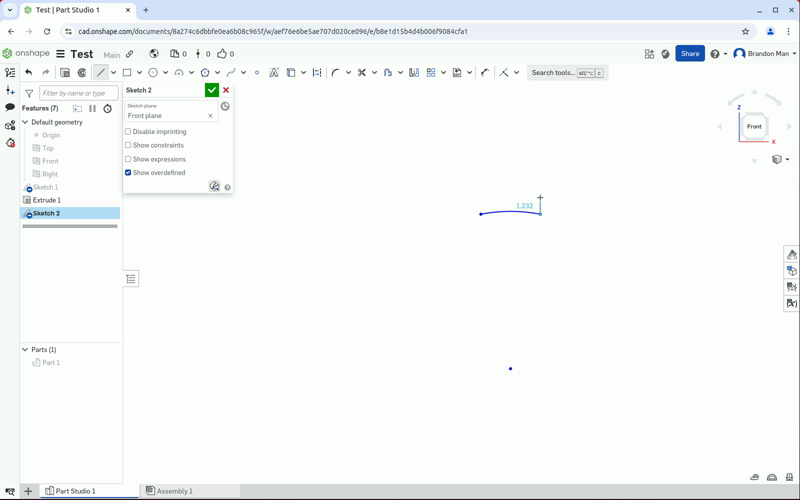
scroll(6)
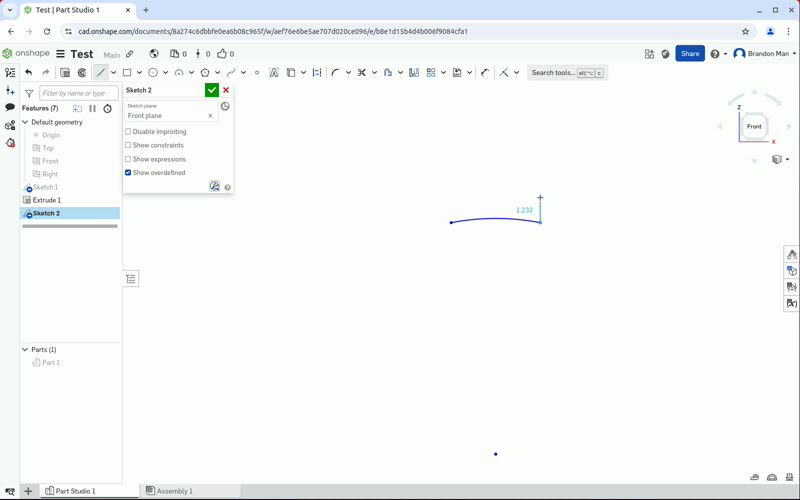
scroll(6)
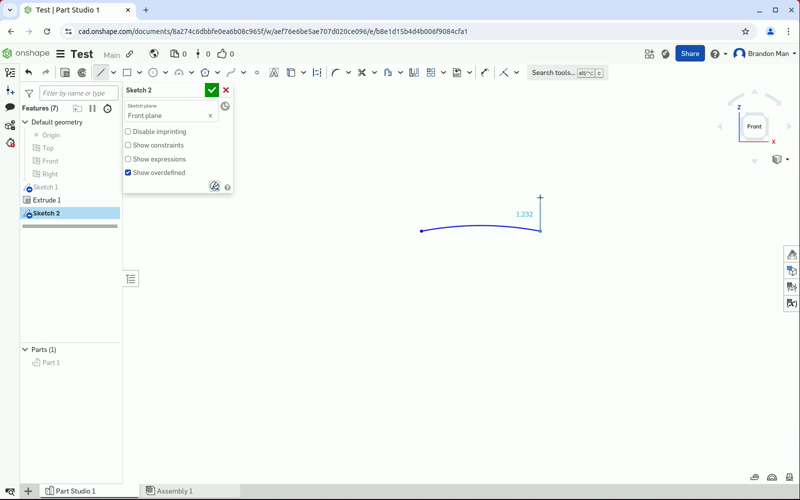
scroll(6)
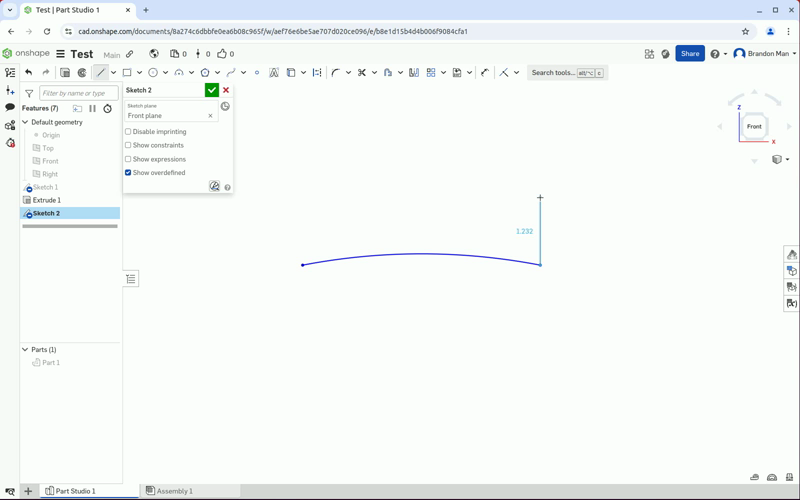
click(540, 197)
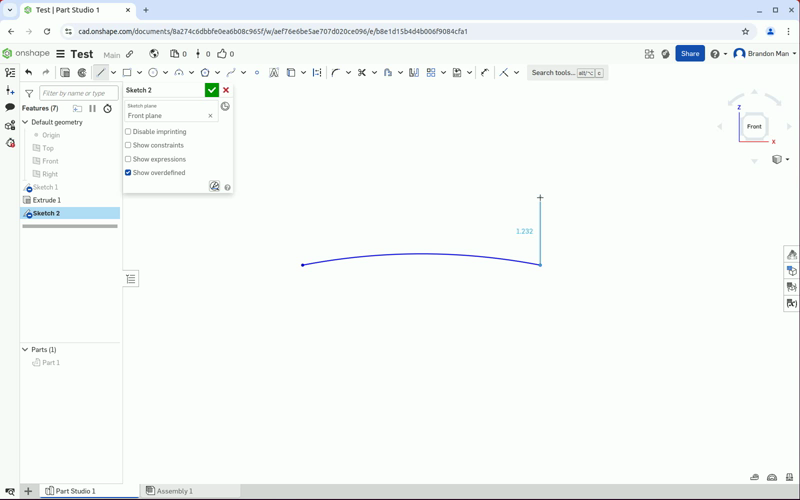
scroll(-6)
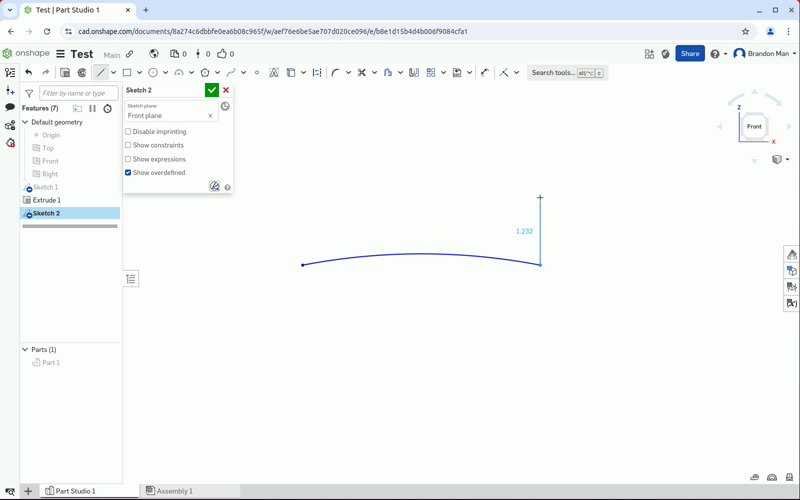
scroll(-6)
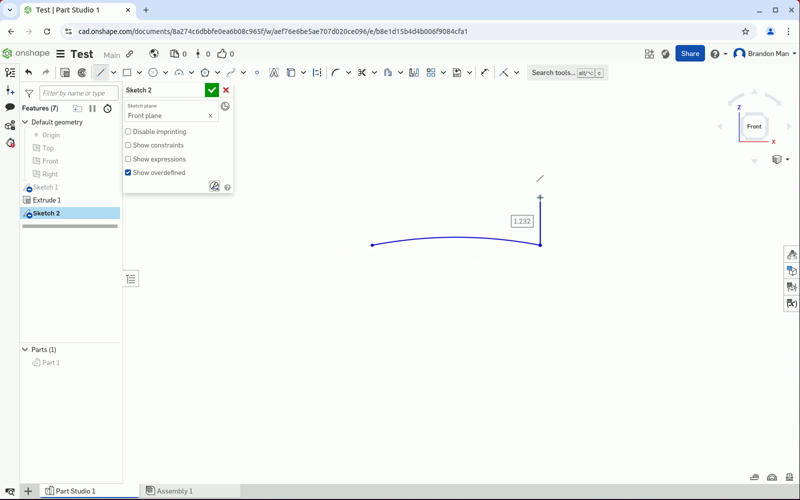
scroll(-6)
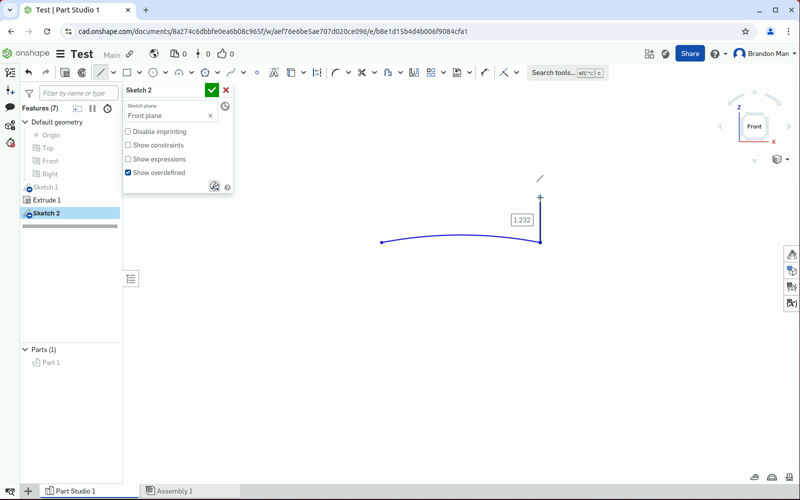
scroll(-6)
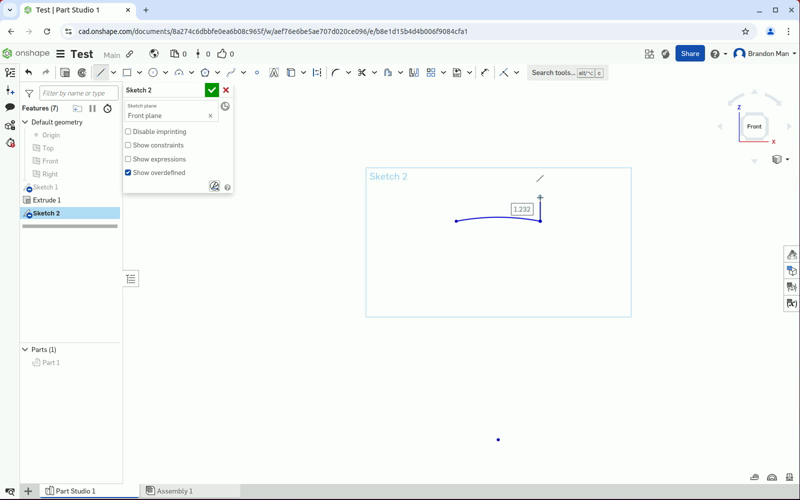
scroll(-6)
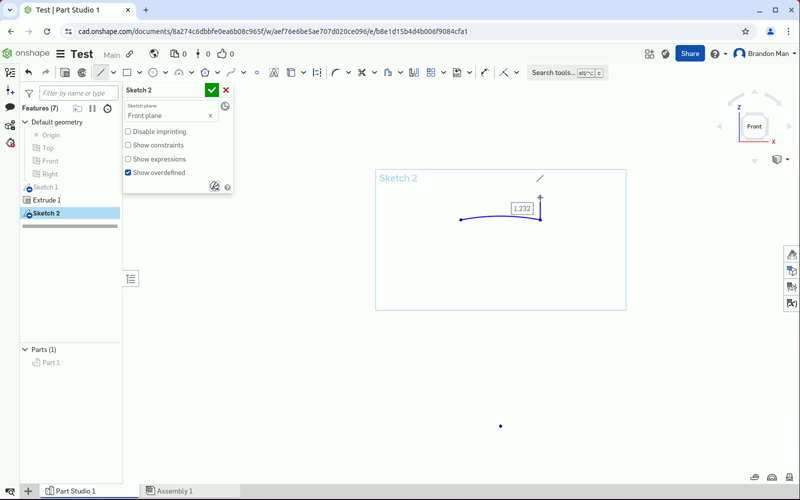
scroll(-6)
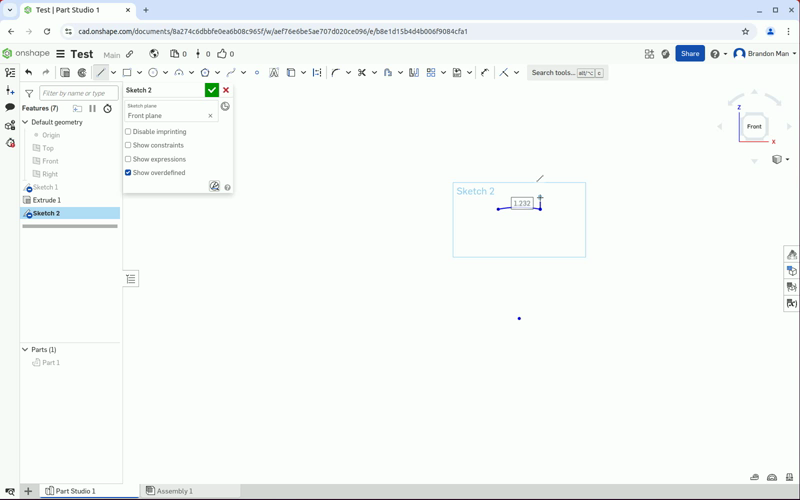
scroll(-6)
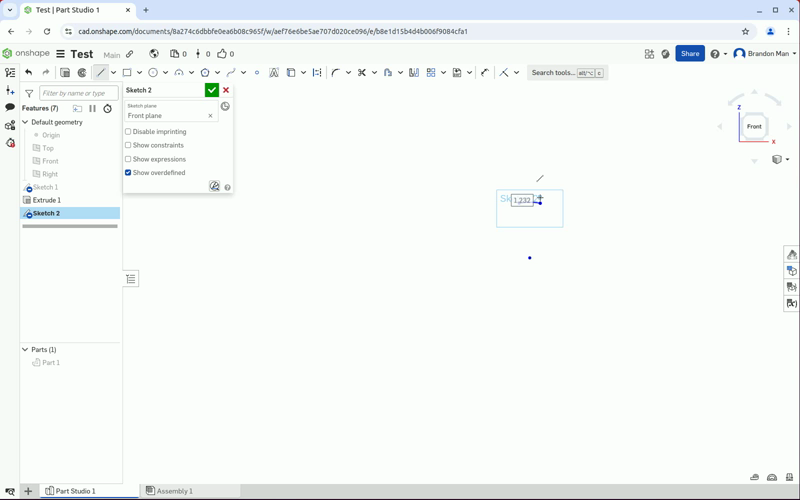
key_up(shift)
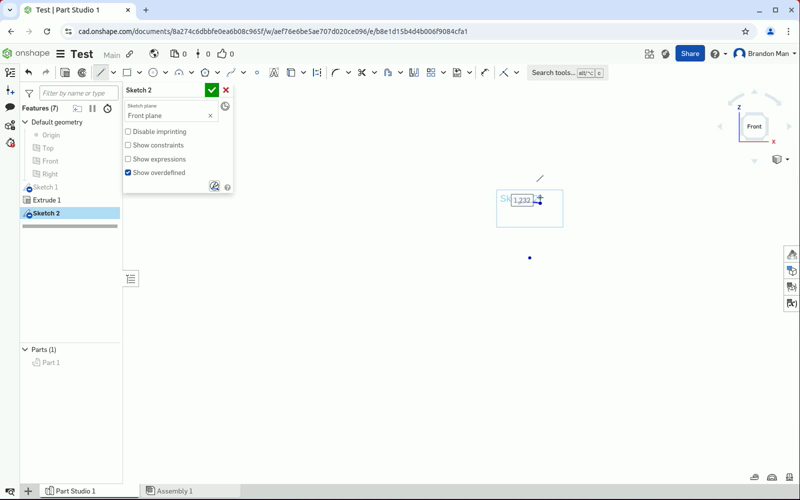
key_down(shift)
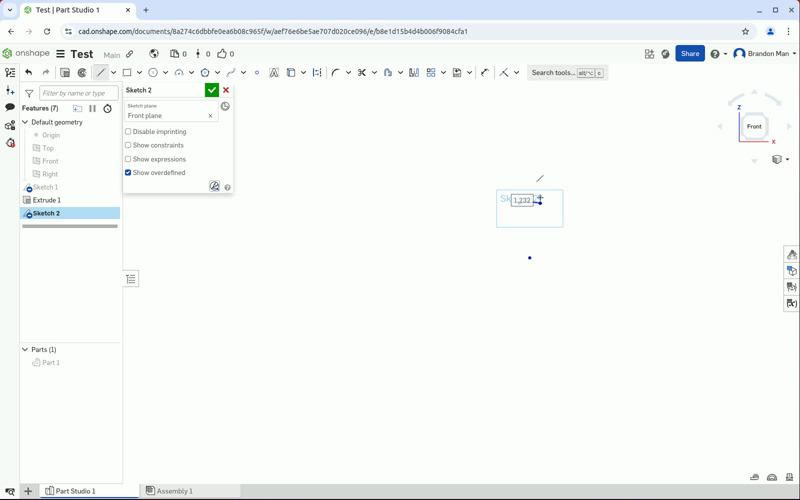
mouse_move(570, 197)
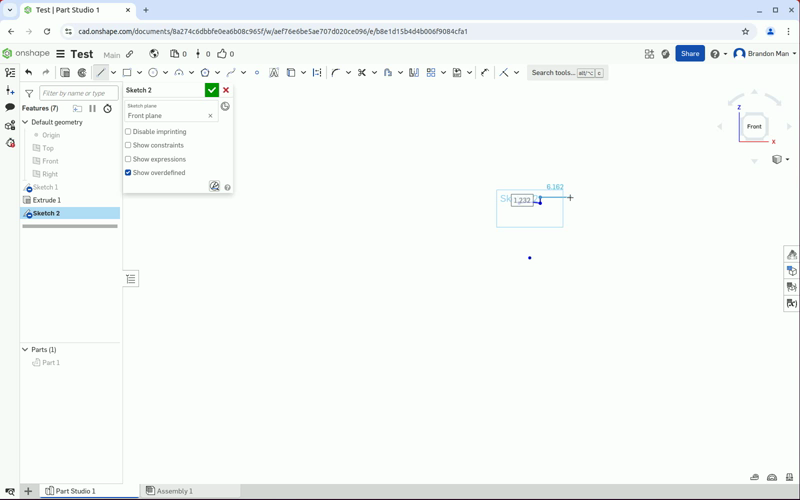
mouse_move(519, 197)
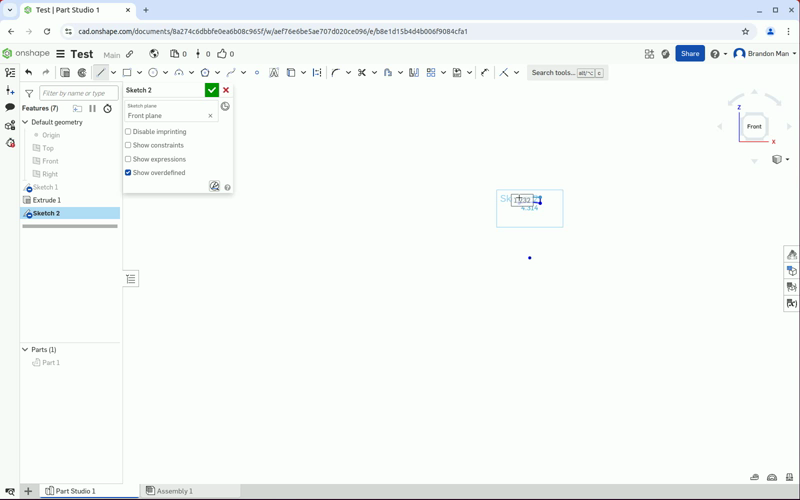
click(519, 197)
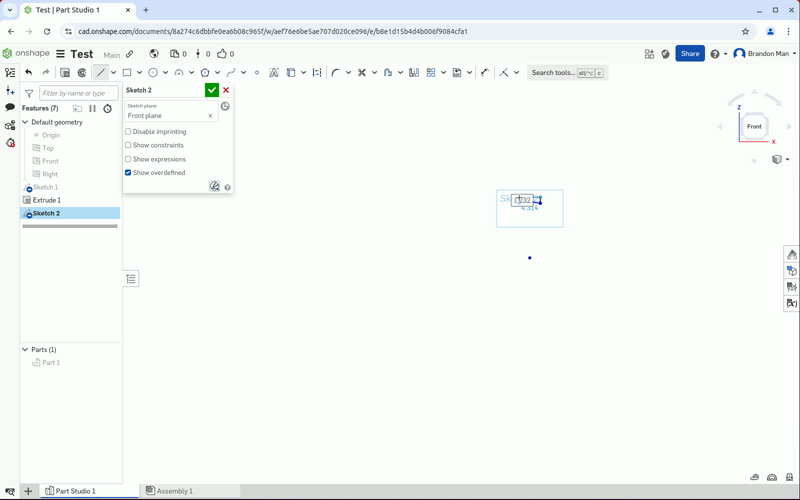
key_up(shift)
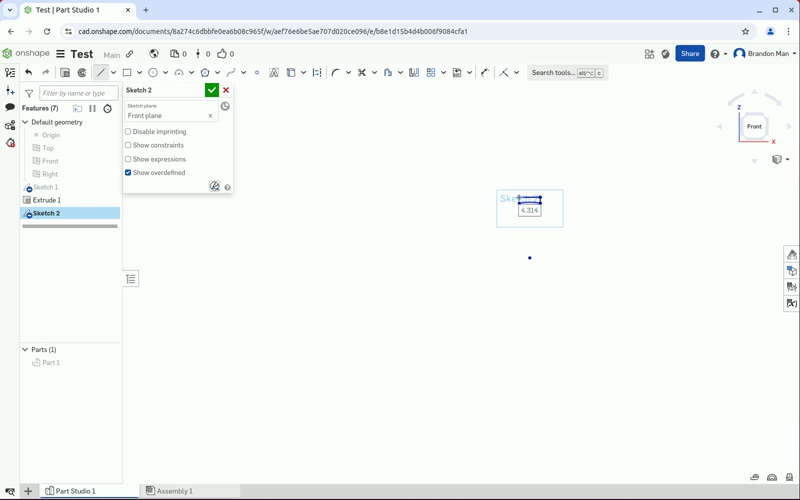
mouse_move(549, 197)
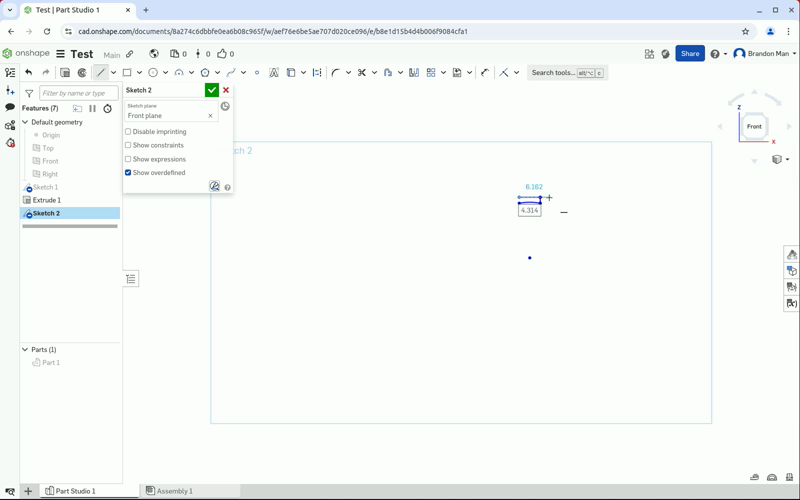
key_down(shift)
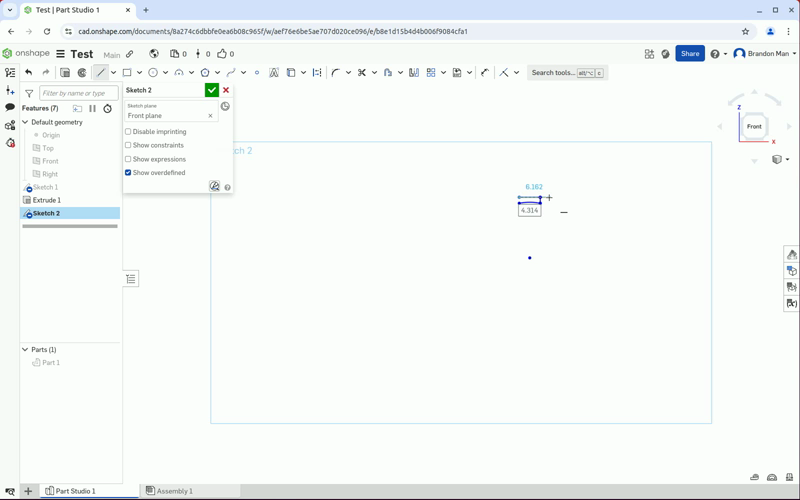
mouse_move(519, 203)
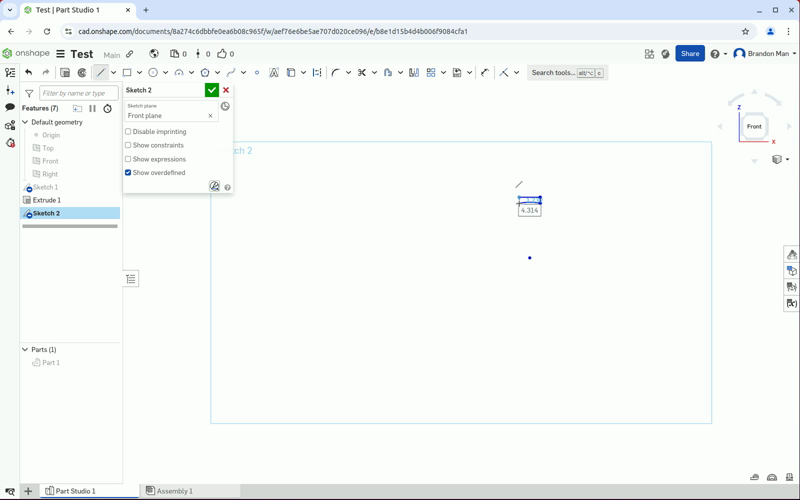
scroll(6)
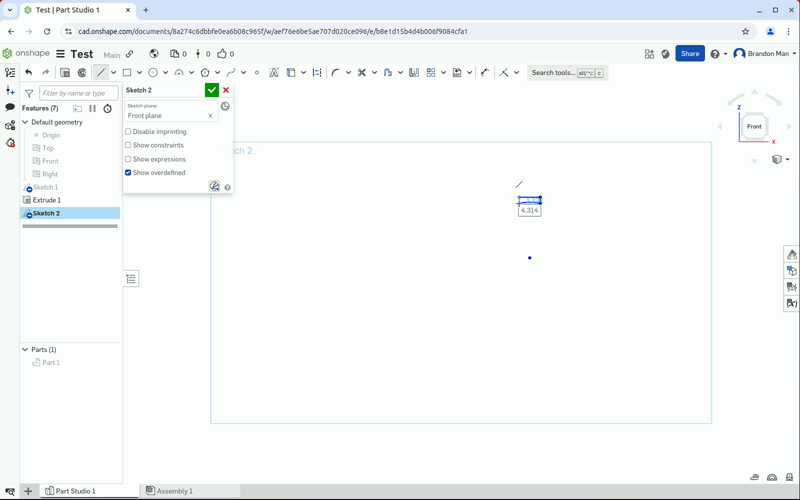
scroll(6)
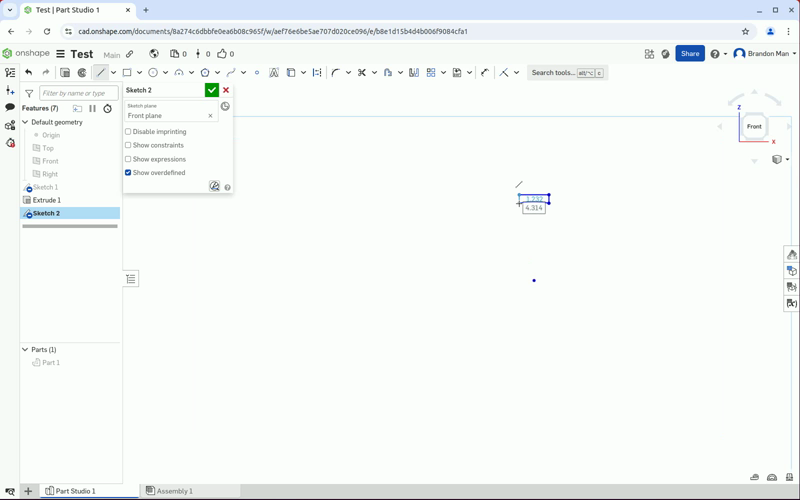
scroll(6)
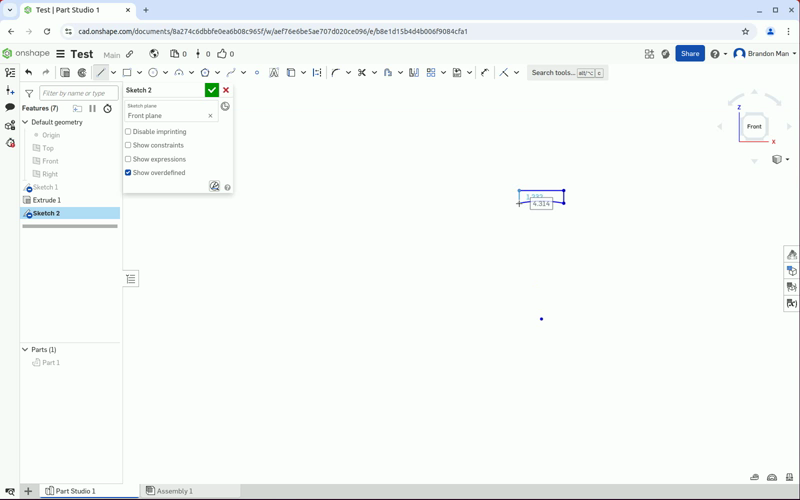
scroll(6)
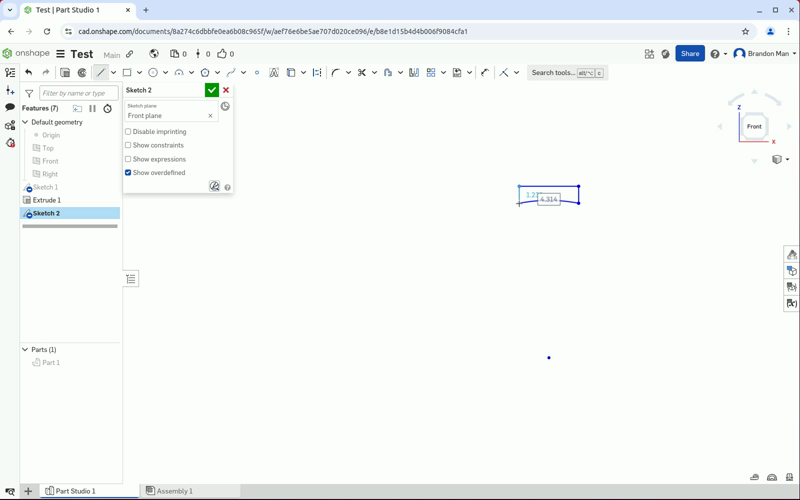
scroll(6)
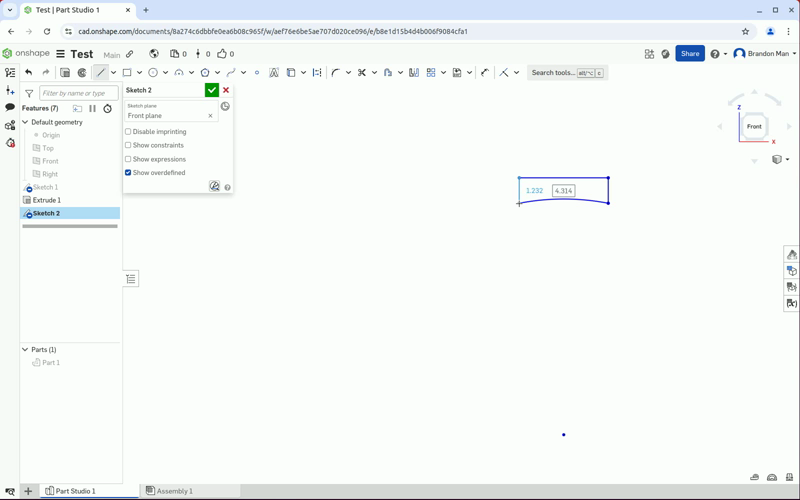
scroll(6)
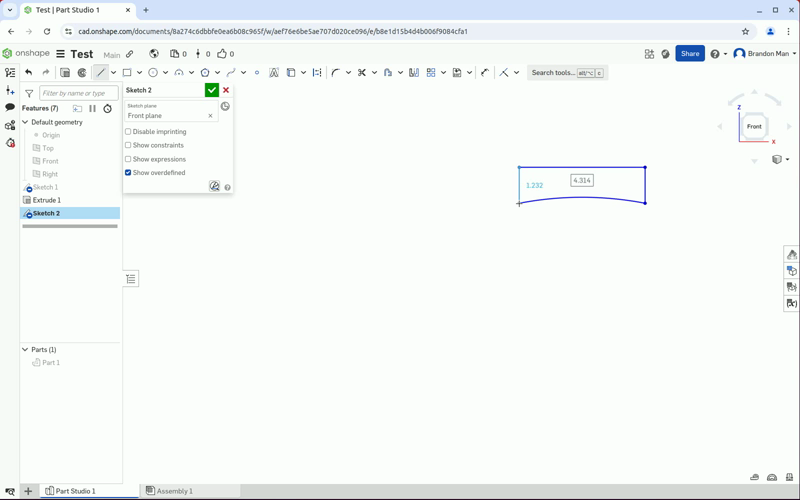
scroll(6)
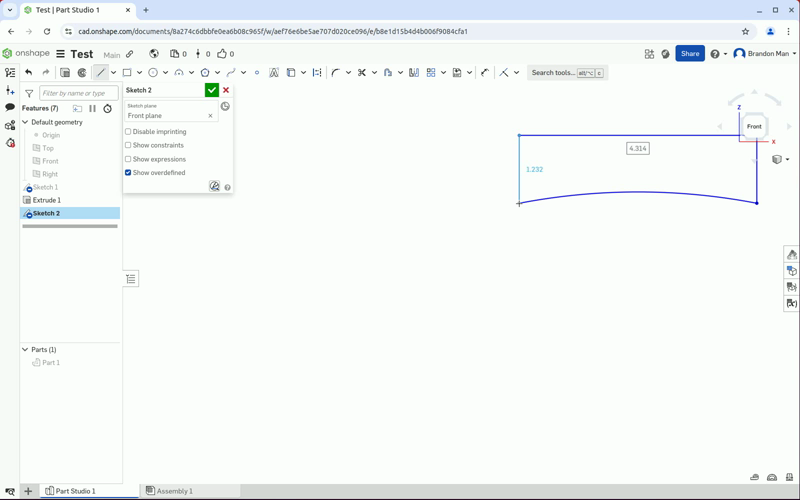
key_up(shift)
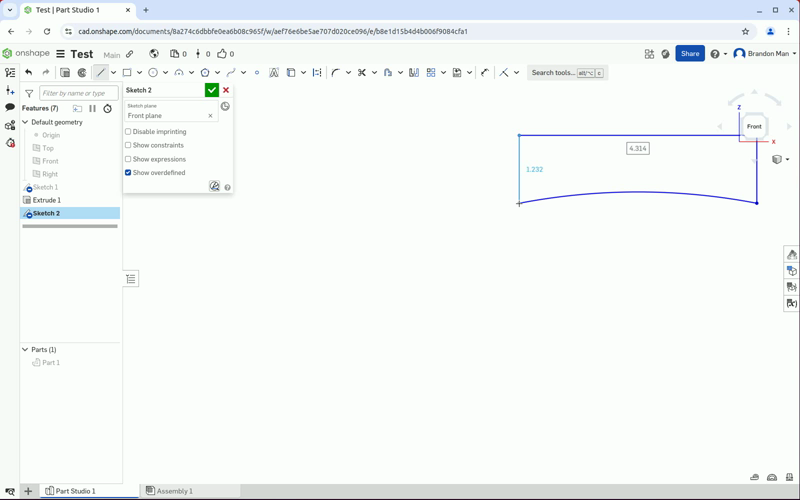
click(519, 203)
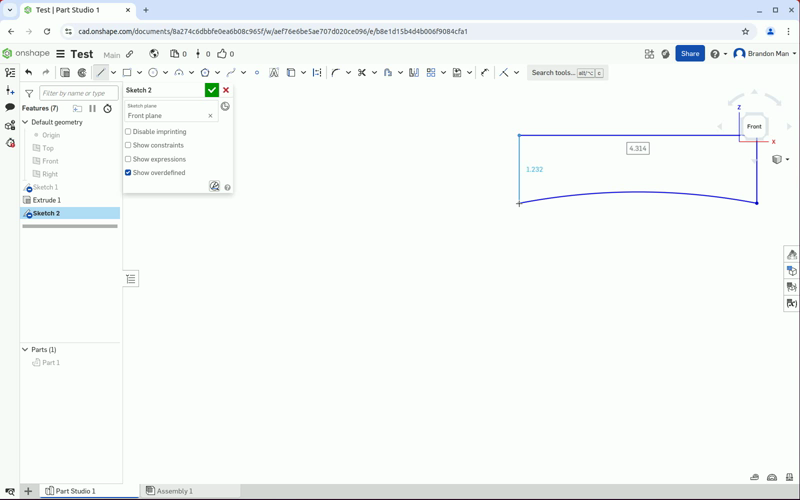
scroll(-6)
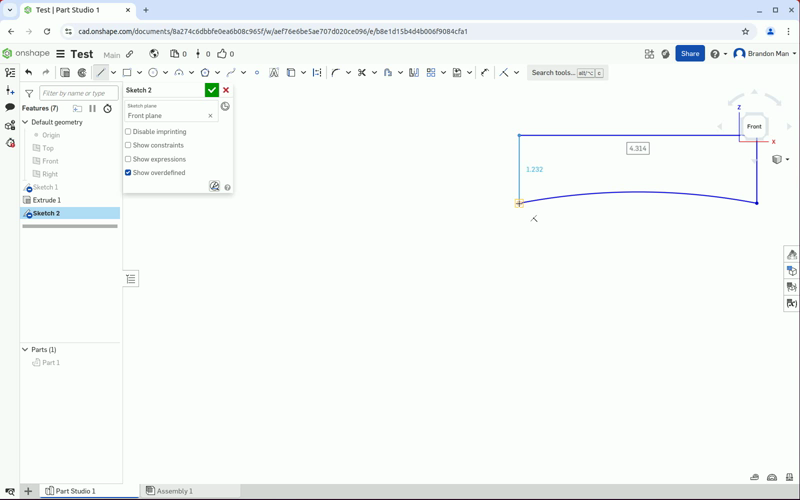
scroll(-6)
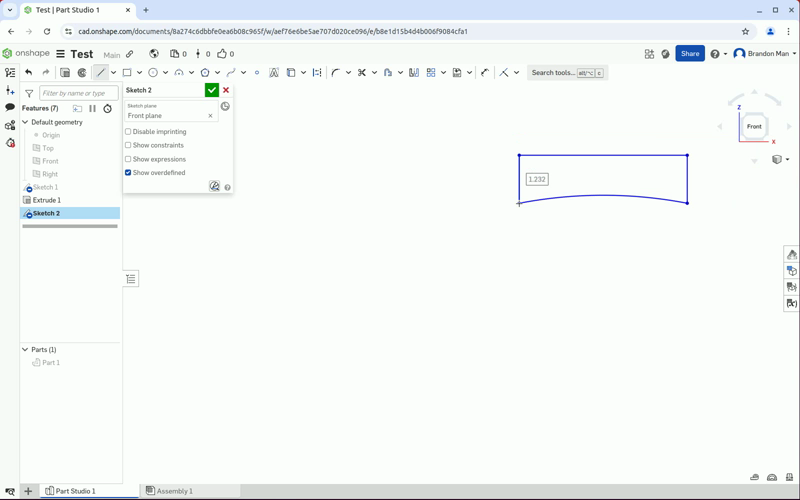
scroll(-6)
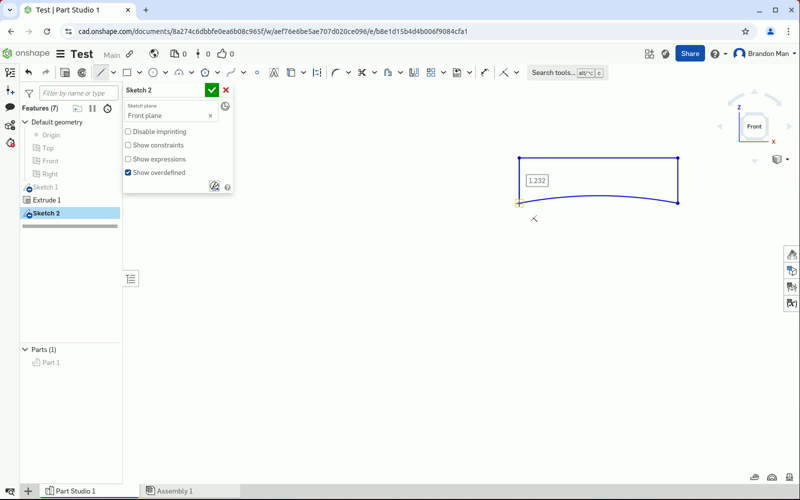
scroll(-6)
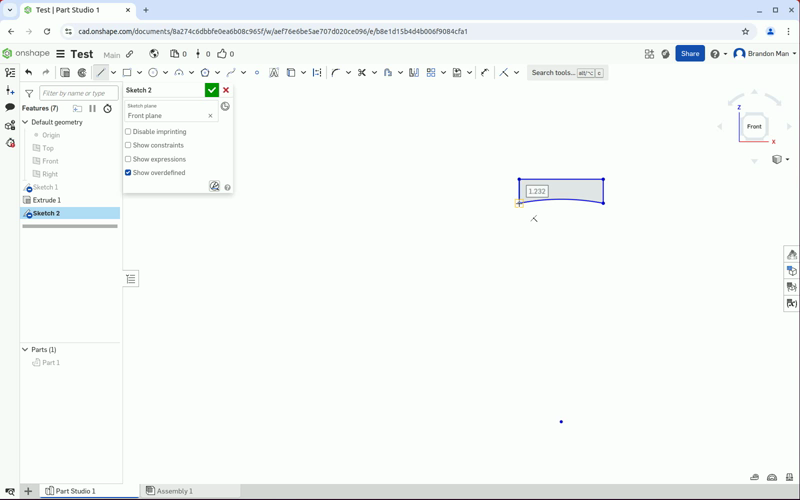
scroll(-6)
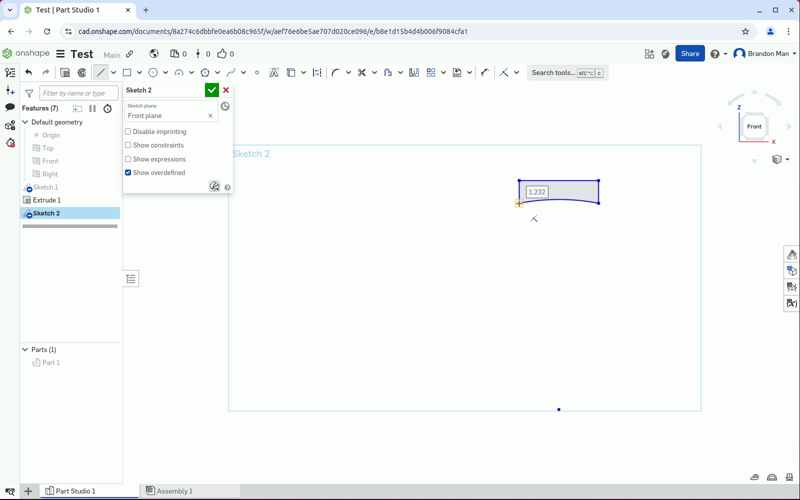
scroll(-6)
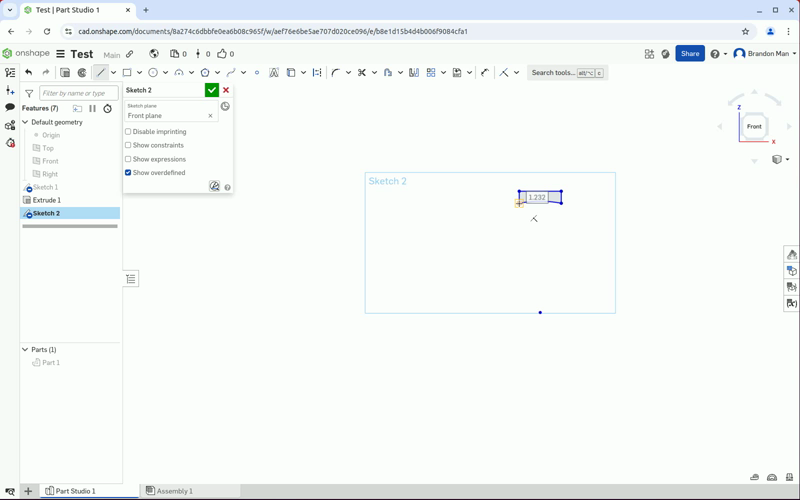
scroll(-6)
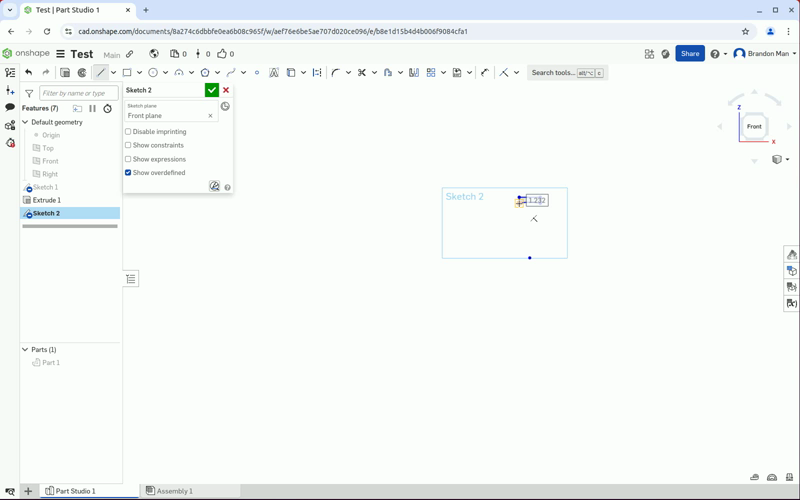
key(esc)
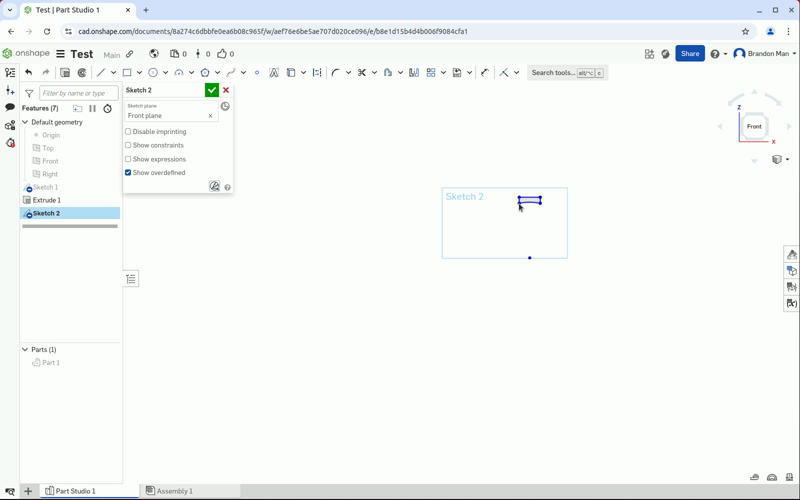
mouse_move(519, 198)
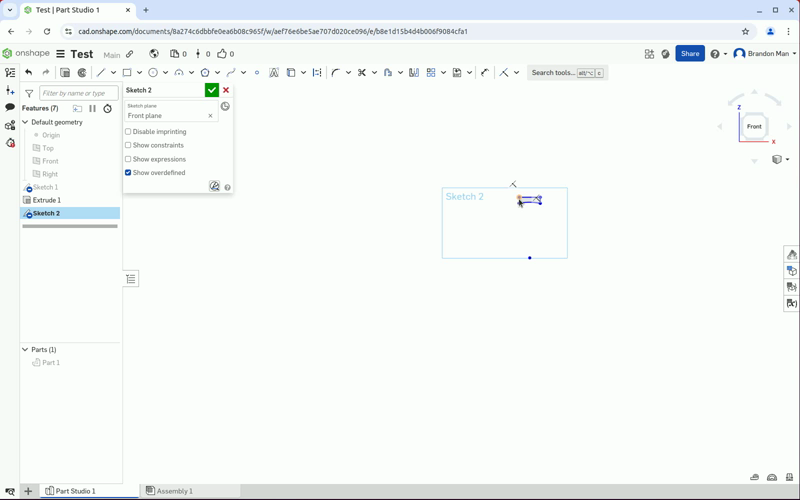
scroll(6)
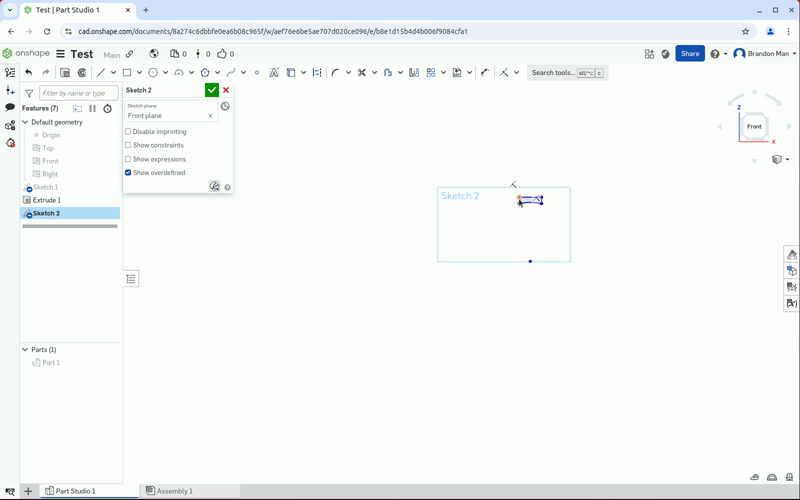
scroll(6)
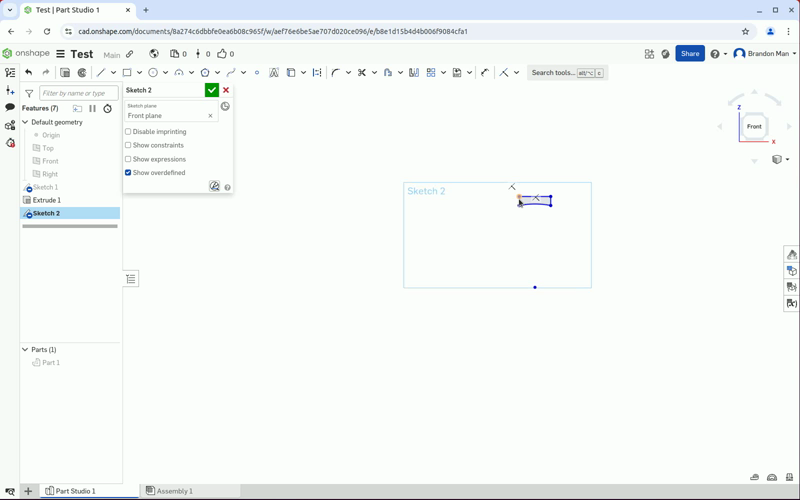
scroll(6)
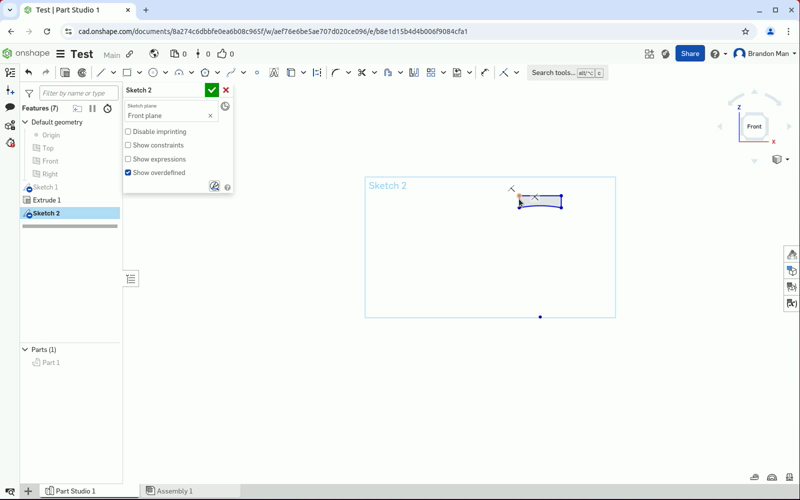
scroll(6)
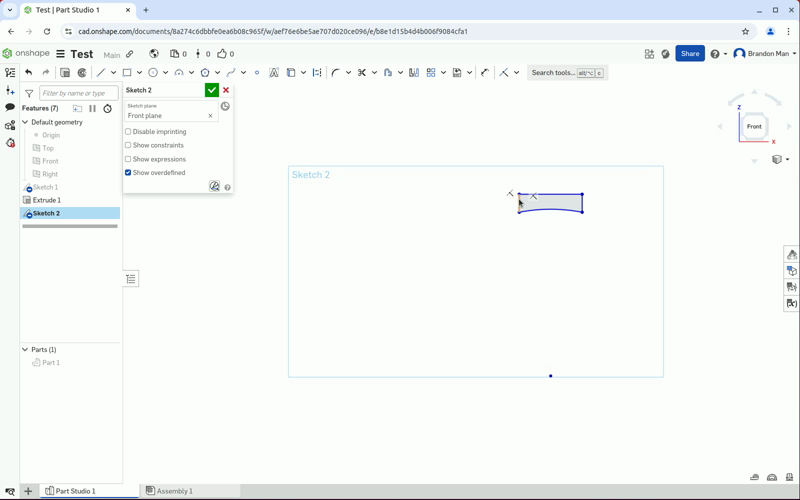
scroll(6)
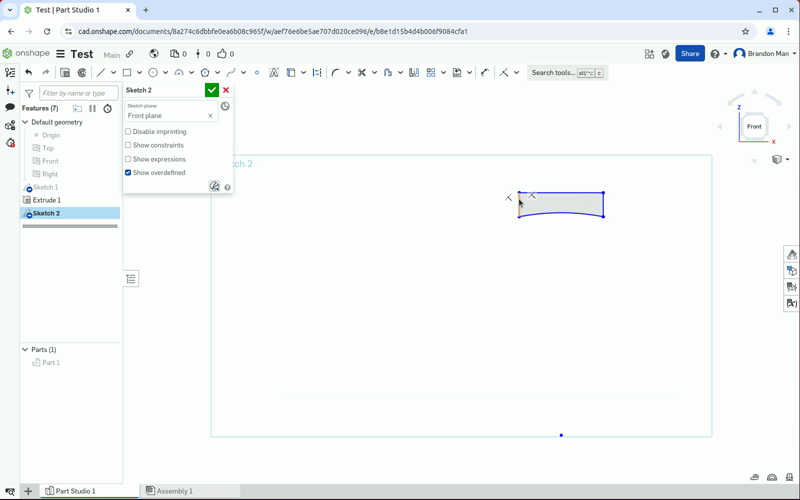
scroll(6)
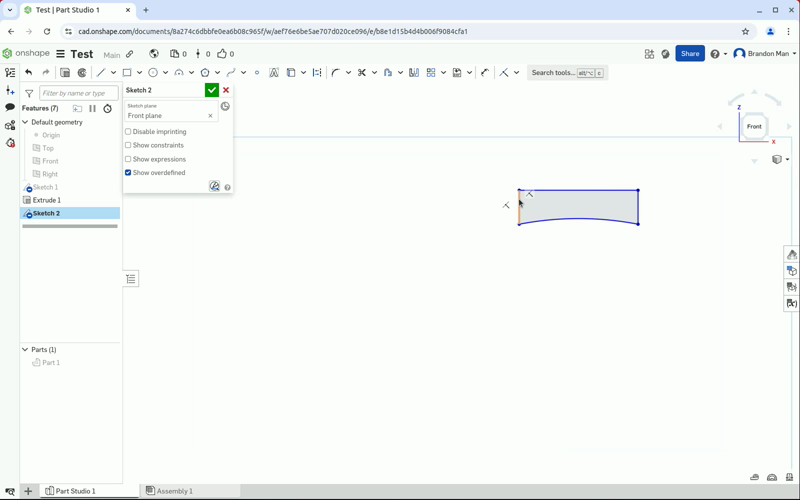
scroll(6)
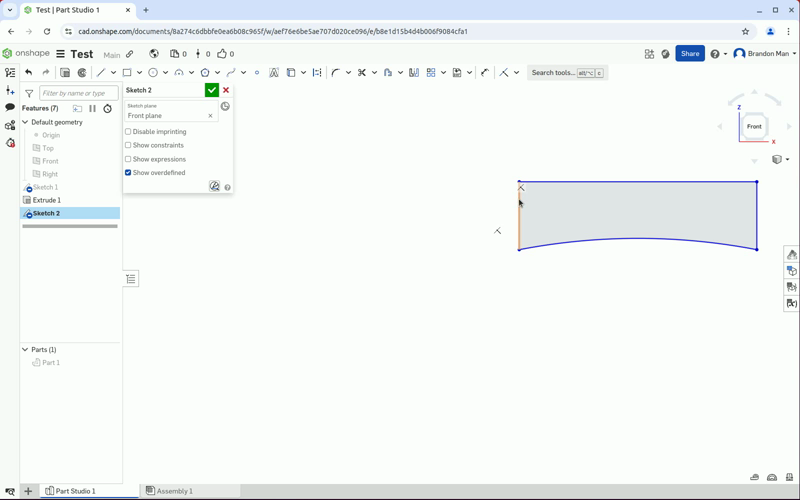
click(519, 198)
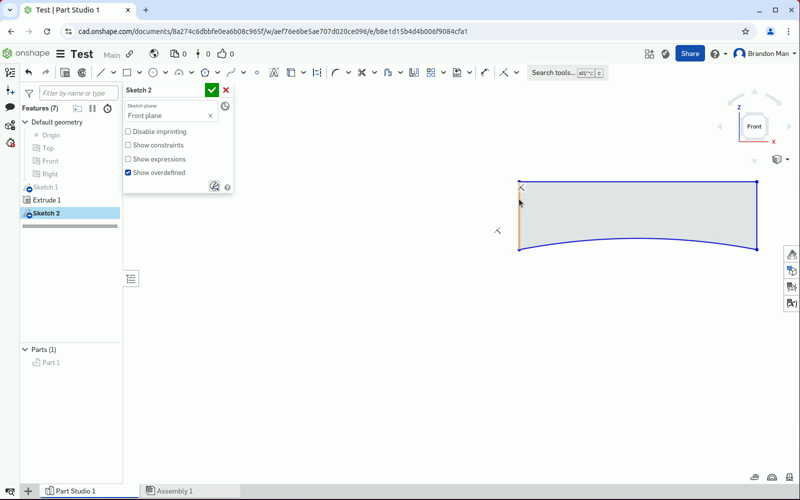
scroll(-6)
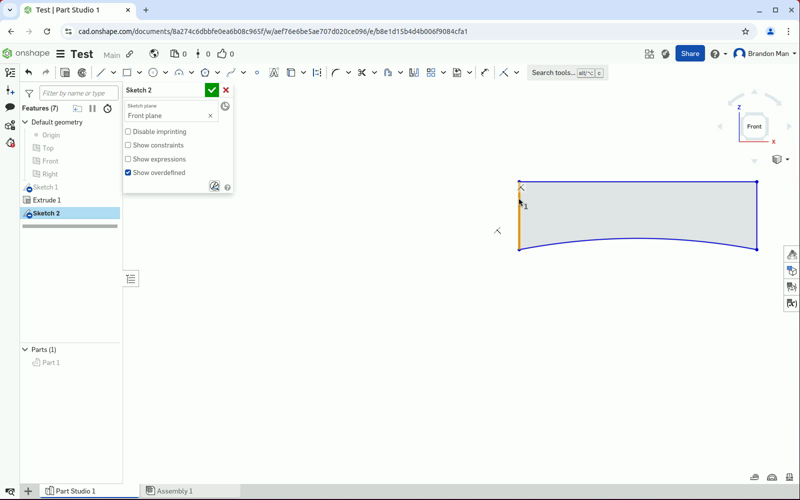
scroll(-6)
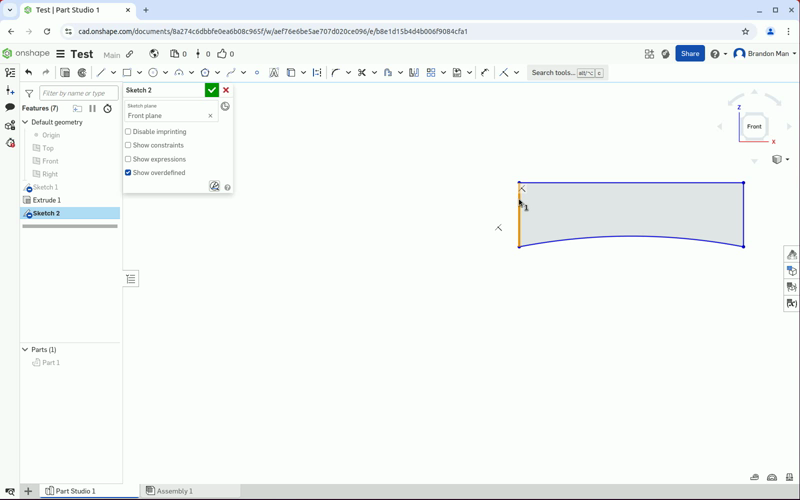
scroll(-6)
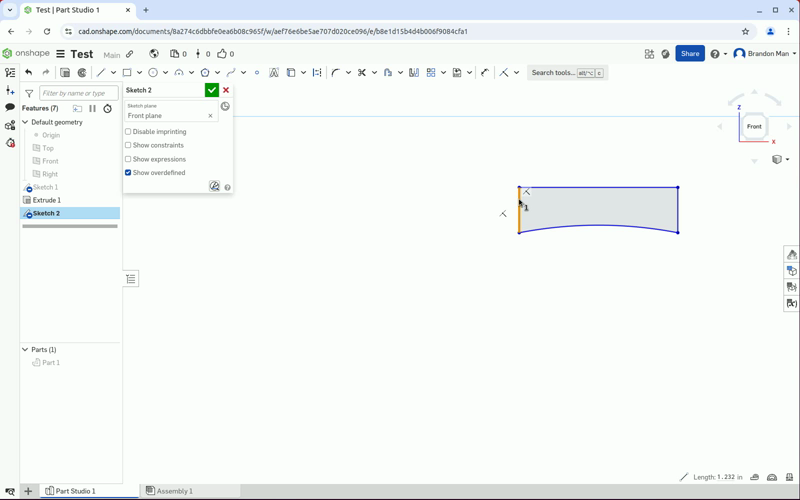
scroll(-6)
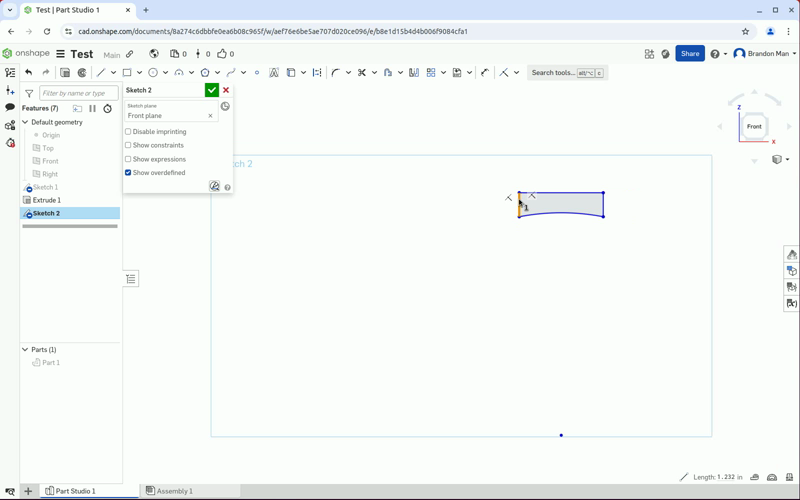
scroll(-6)
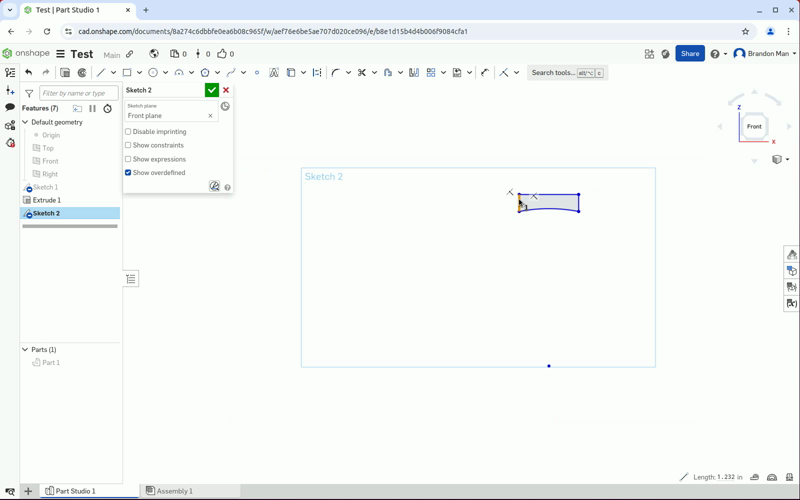
scroll(-6)
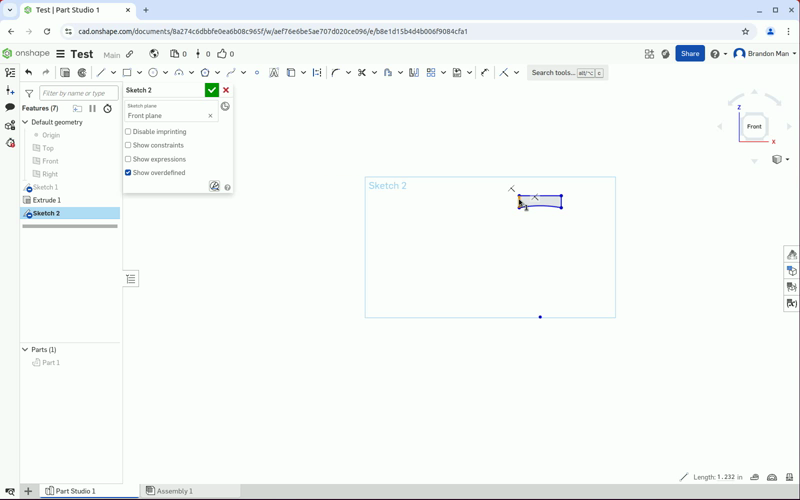
scroll(-6)
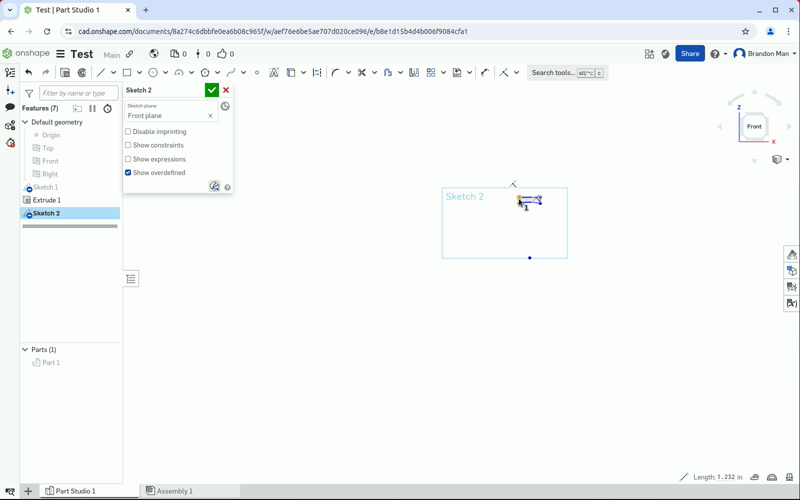
mouse_move(73, 352)
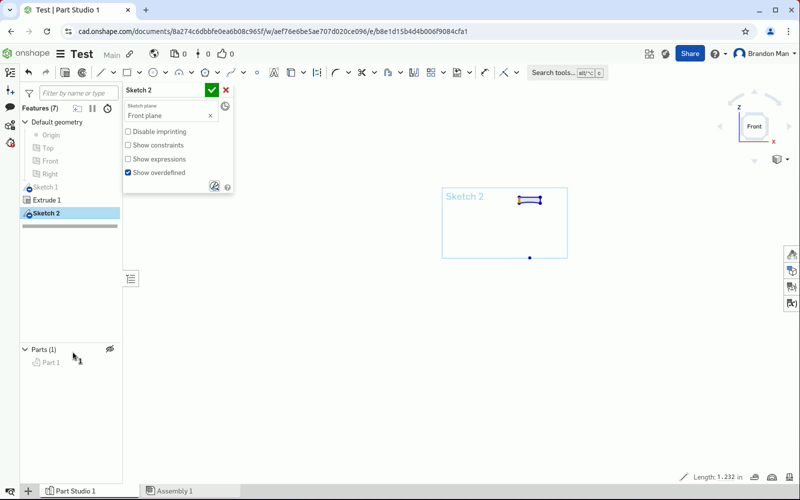
key(shift+y)
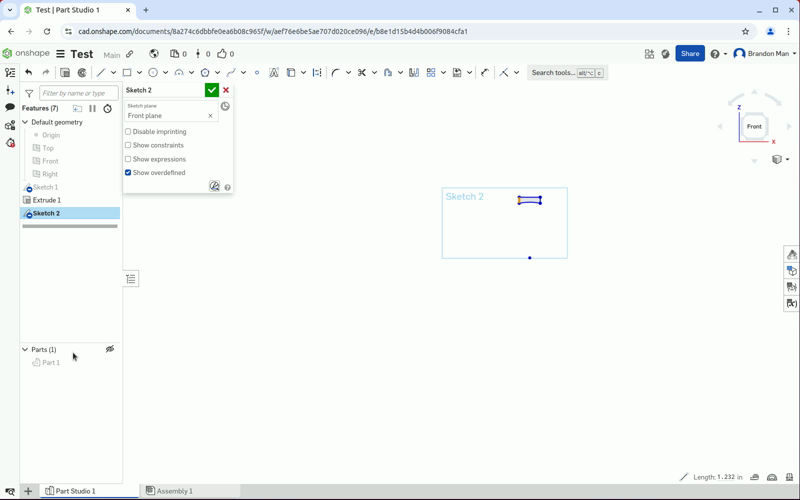
key(shift+e)
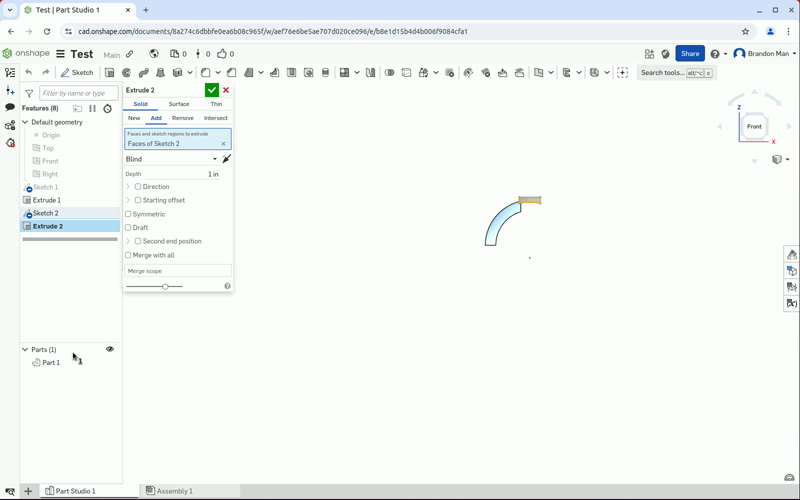
mouse_move(143, 106)
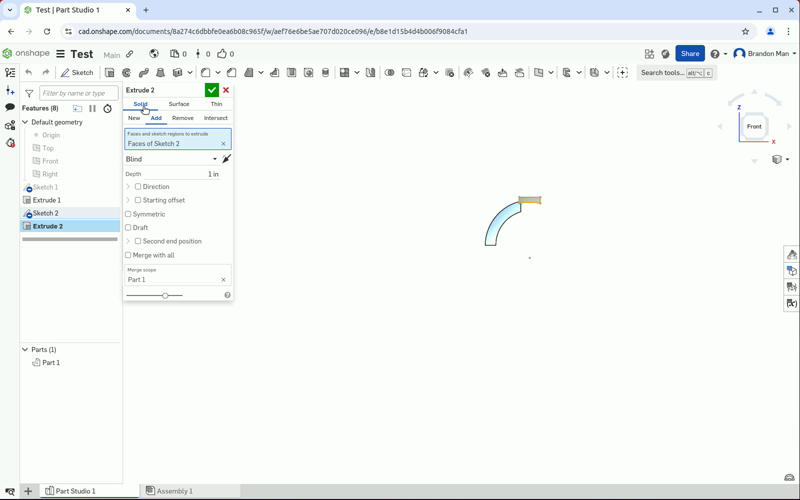
click(143, 106)
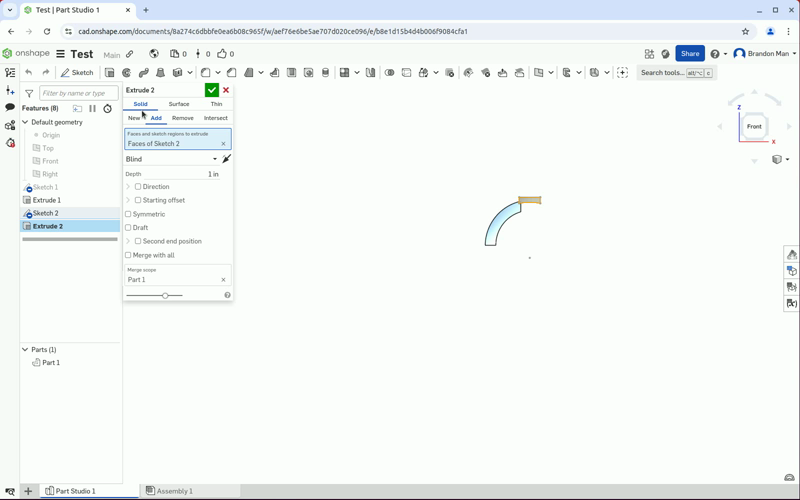
mouse_move(137, 120)
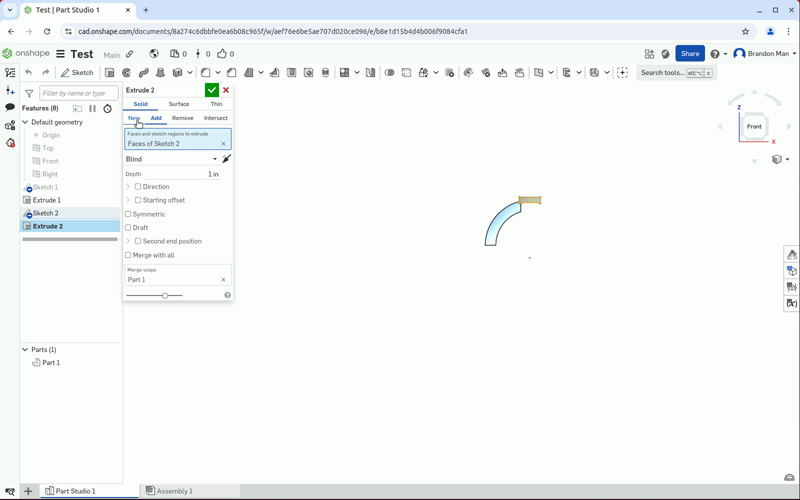
click(137, 120)
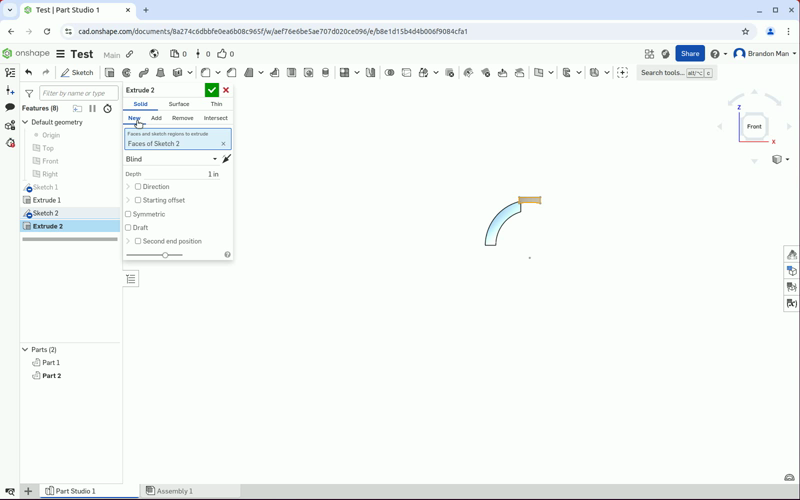
key(tab, 4)
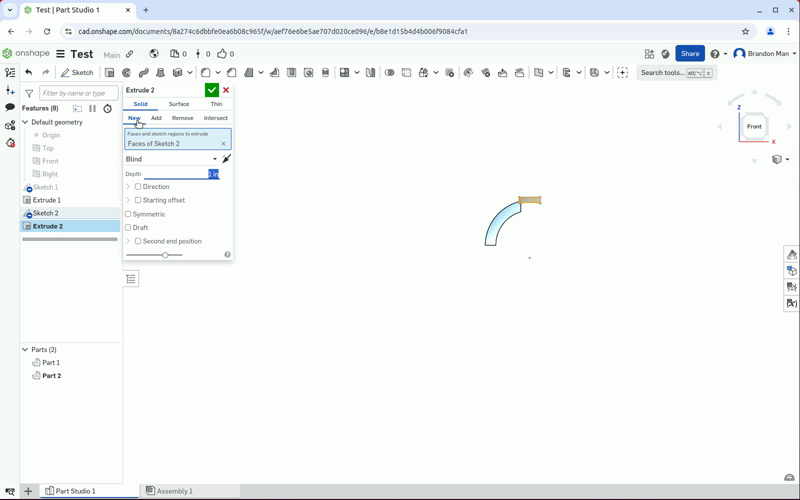
text(-7.943)
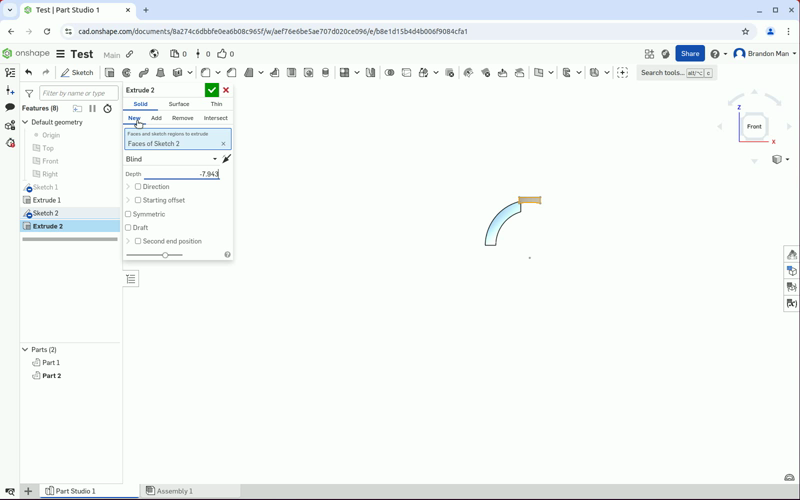
key(enter)
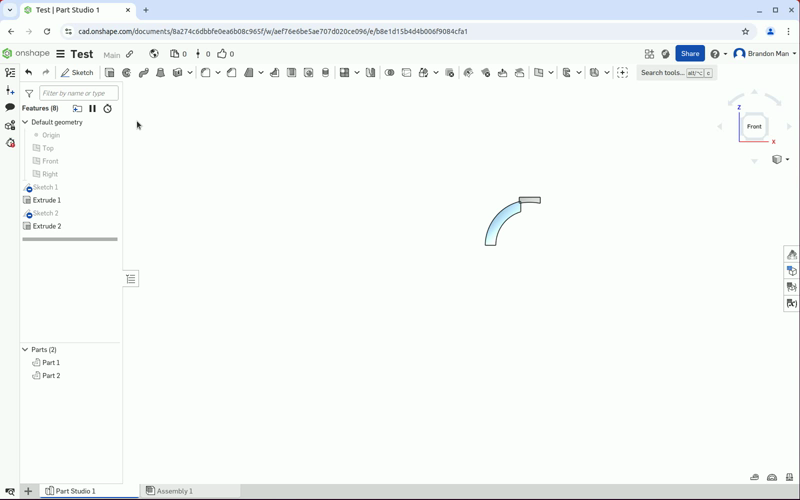
key(shift+h)
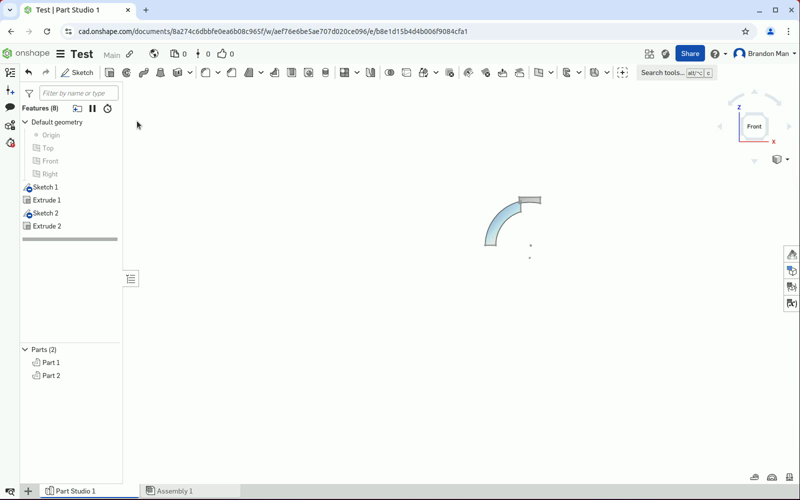
key(shift+h)
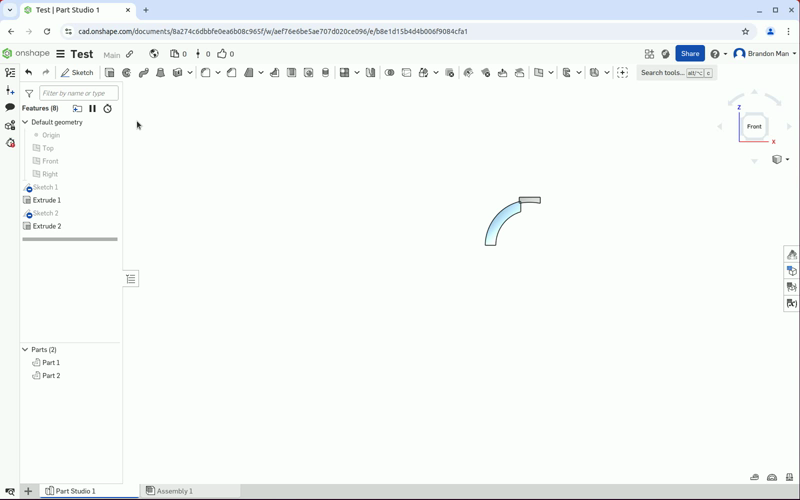
mouse_move(73, 189)
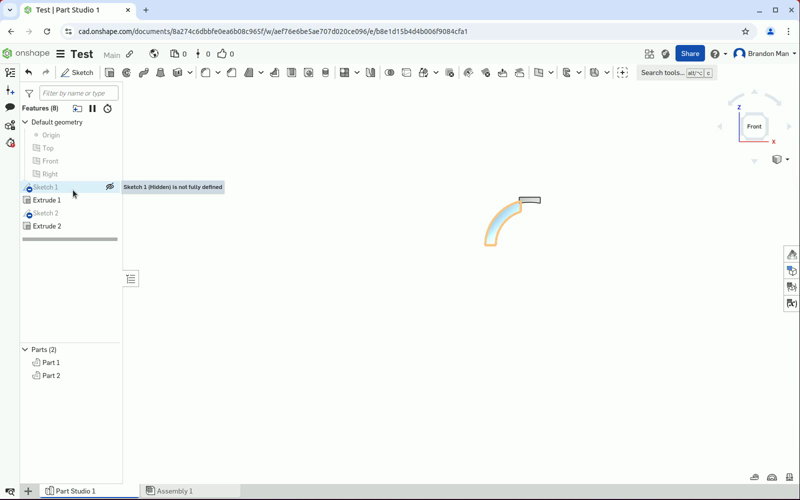
click(73, 189)
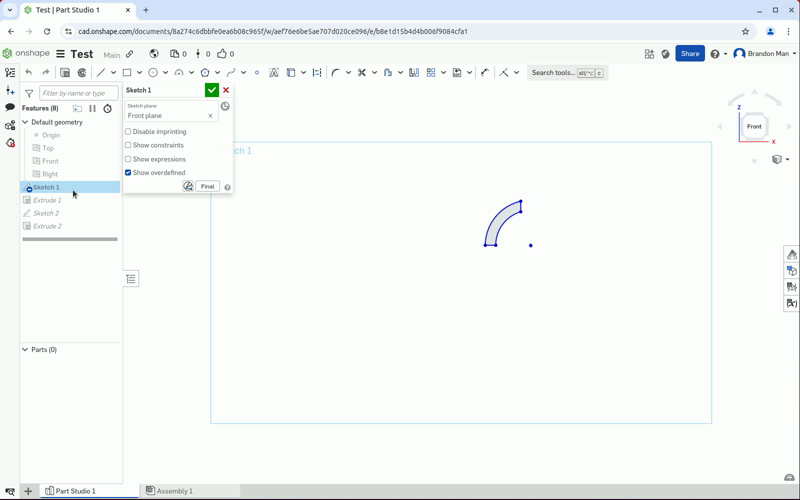
mouse_move(229, 92)
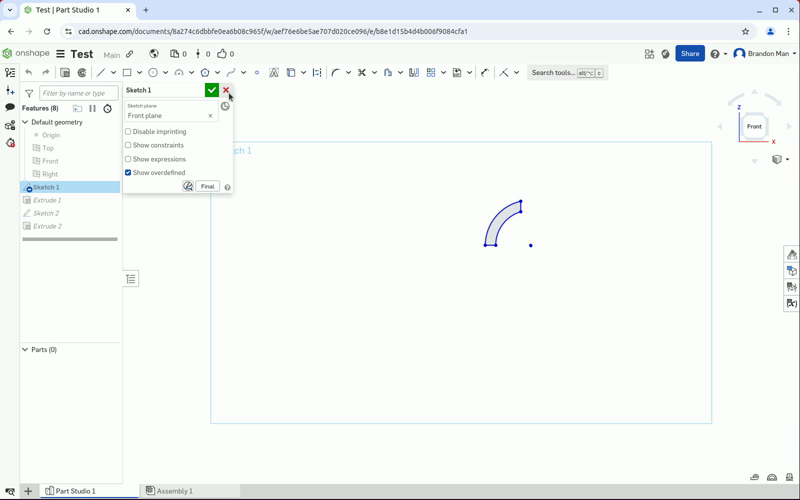
click(229, 92)
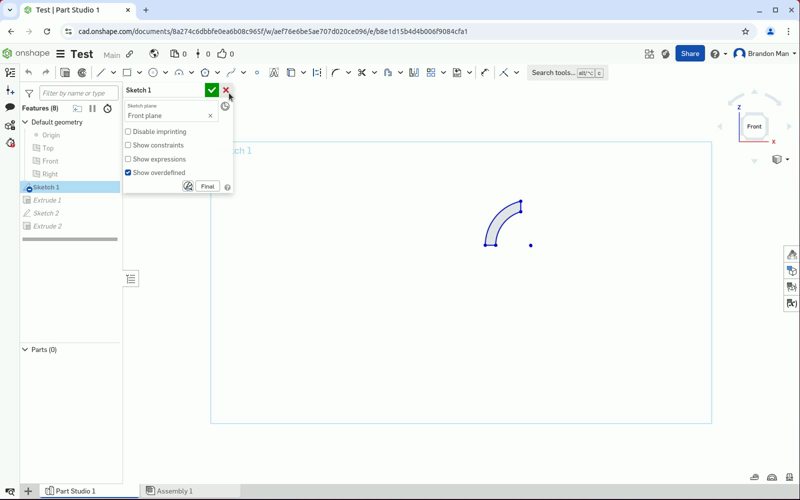
key(shift+s)
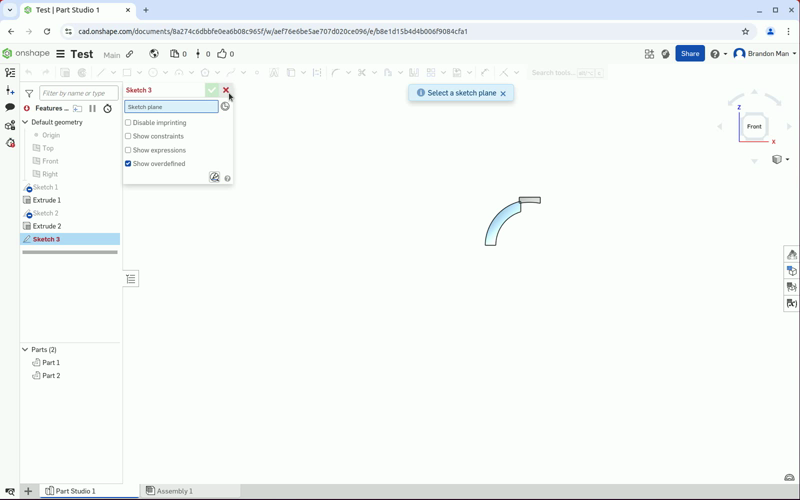
mouse_move(73, 163)
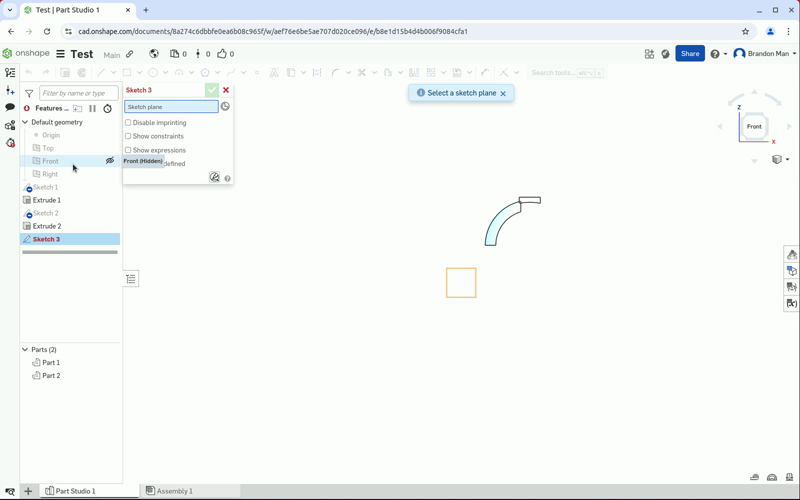
click(73, 163)
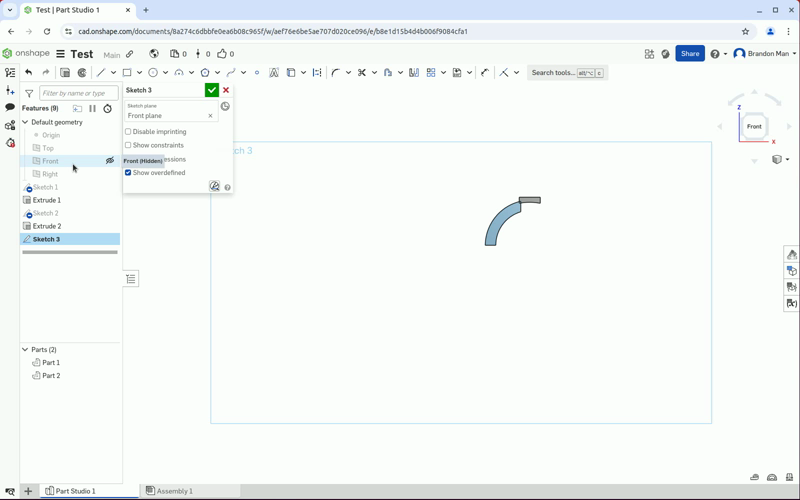
mouse_move(73, 352)
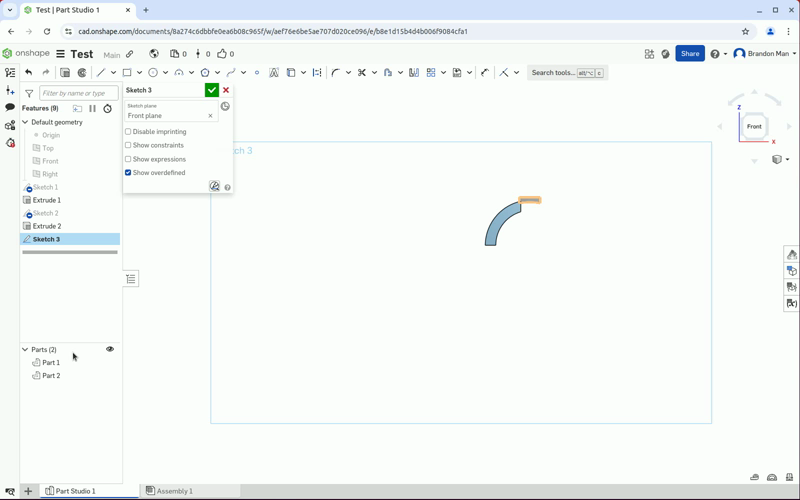
key(y)
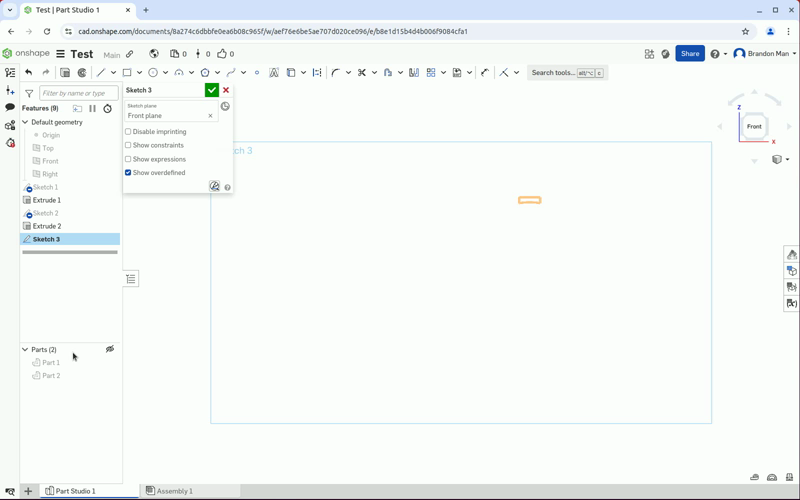
key(a)
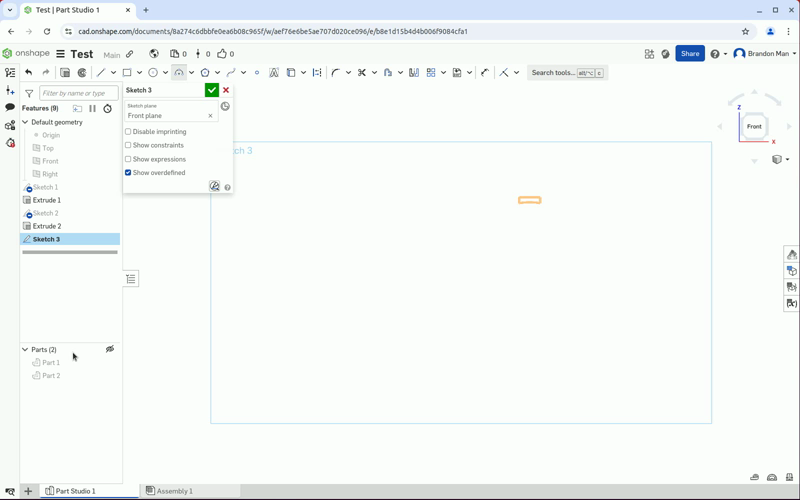
key_down(shift)
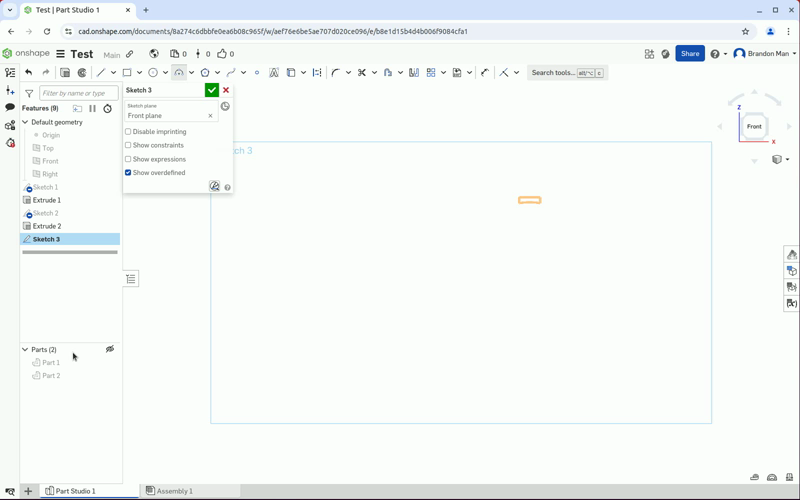
mouse_move(519, 212)
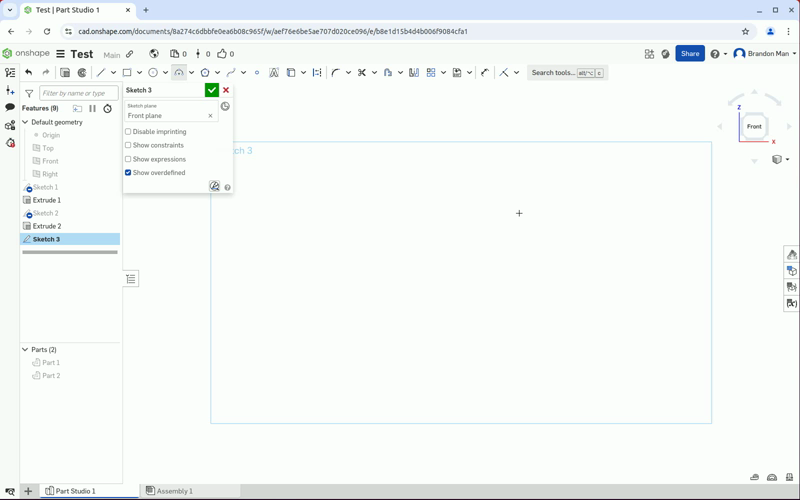
click(519, 212)
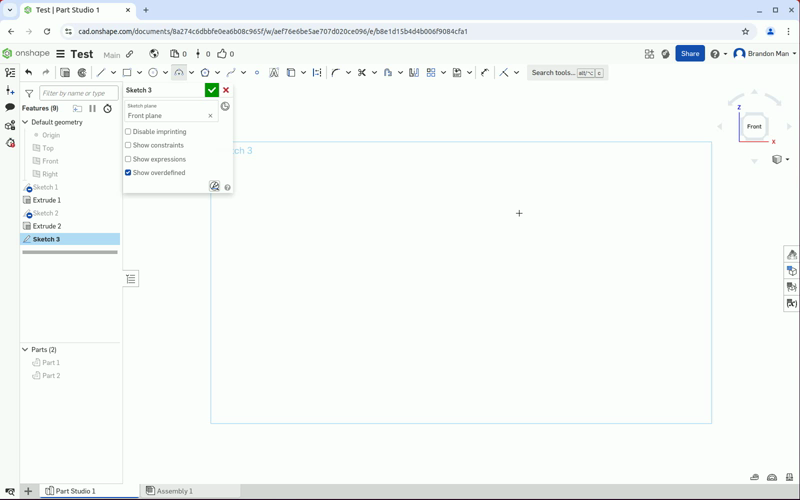
key_up(shift)
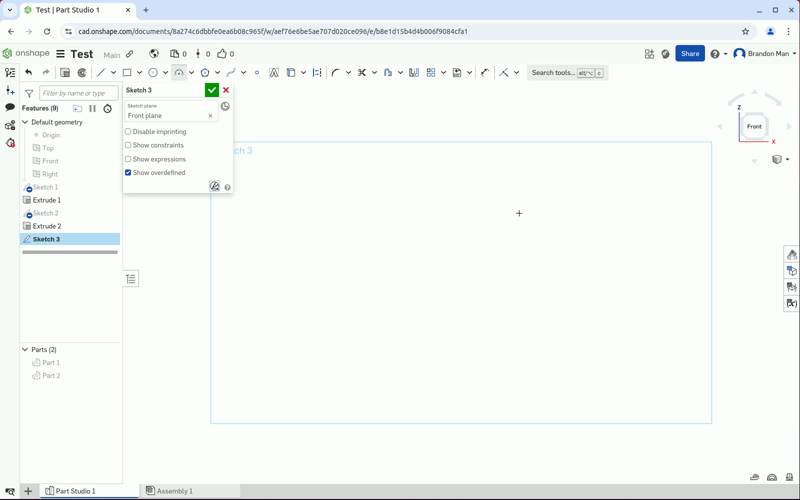
key_down(shift)
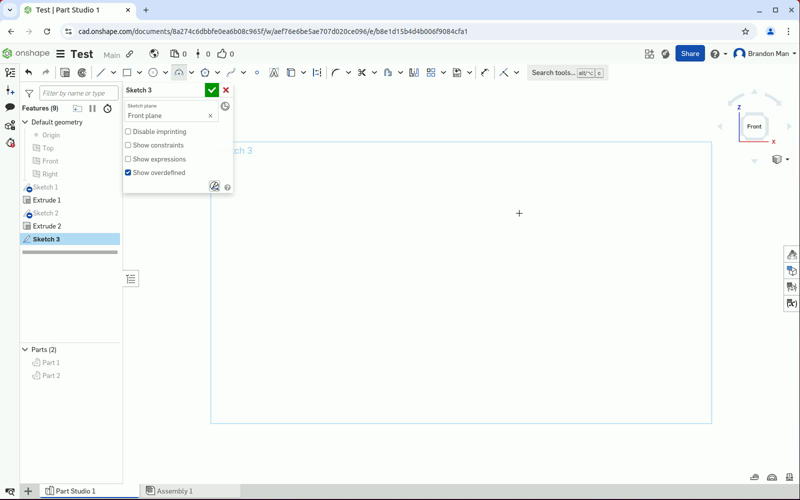
mouse_move(540, 212)
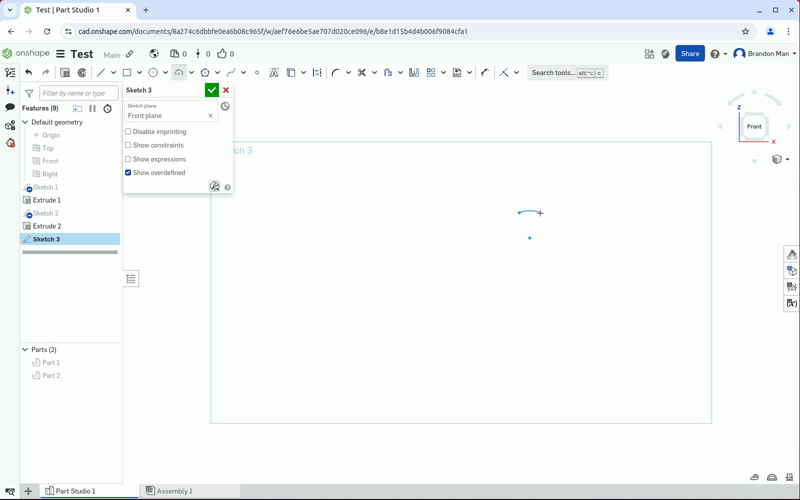
click(540, 212)
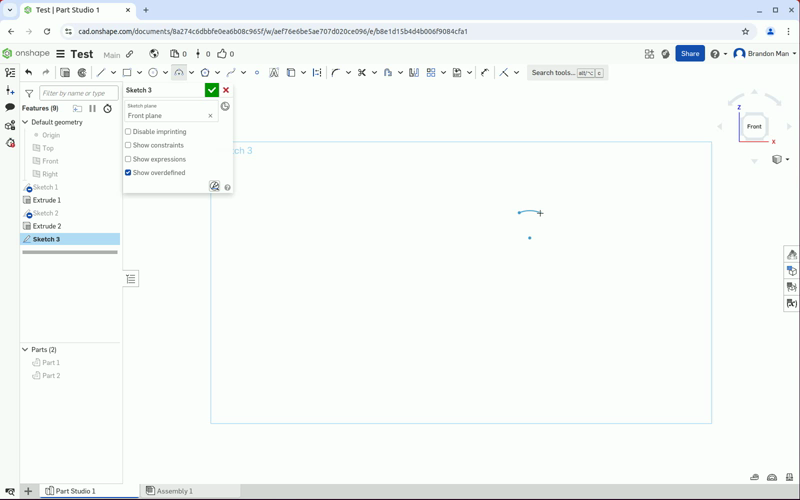
mouse_move(529, 210)
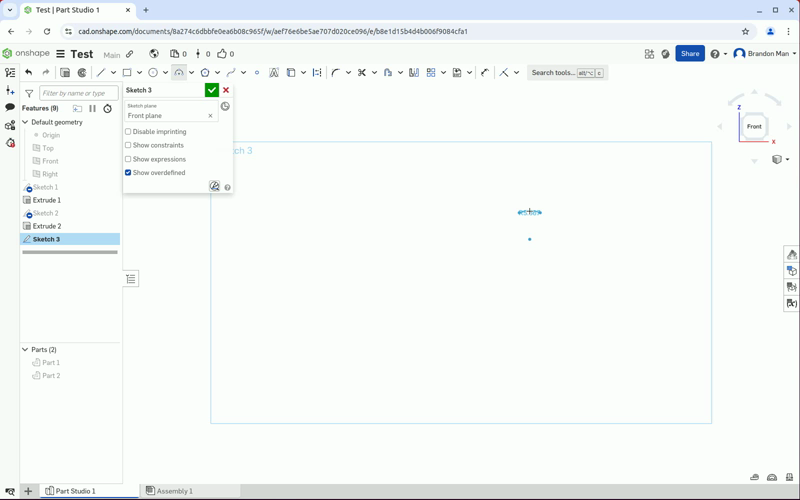
click(529, 210)
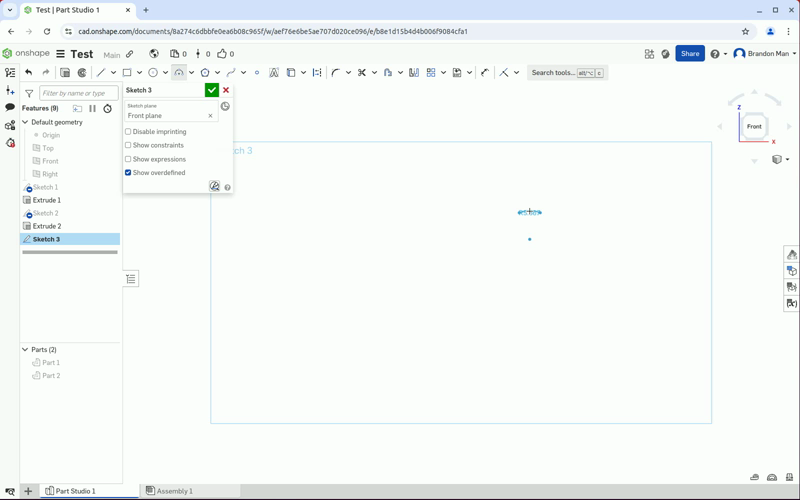
key_up(shift)
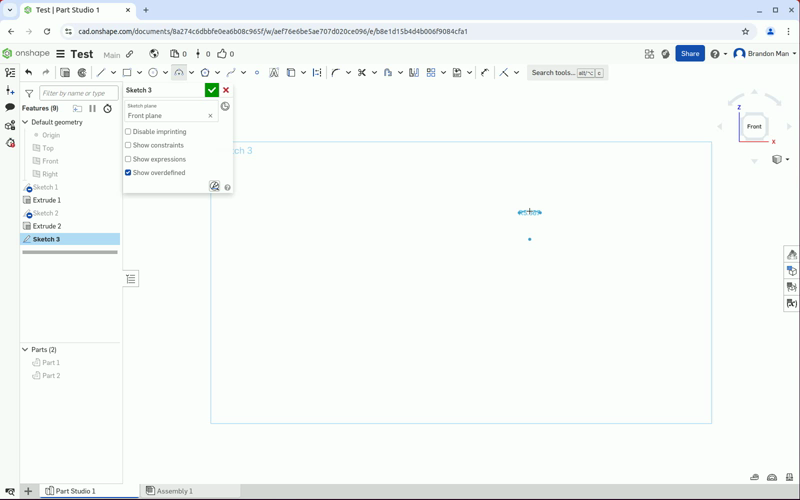
key(esc)
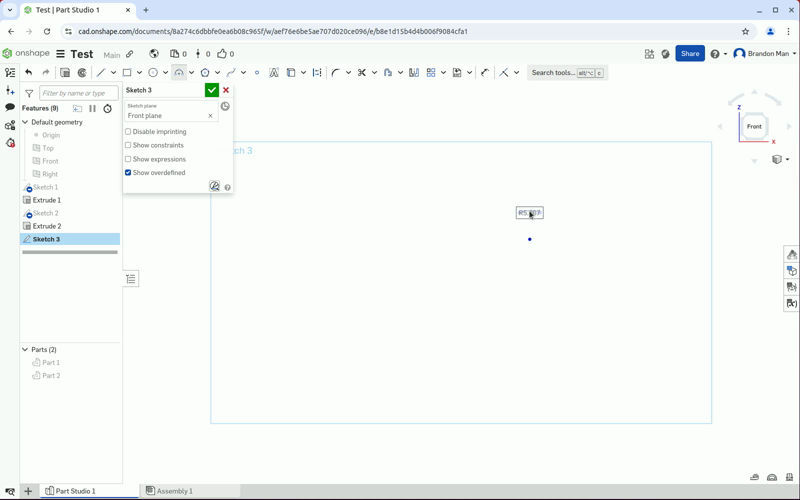
key(l)
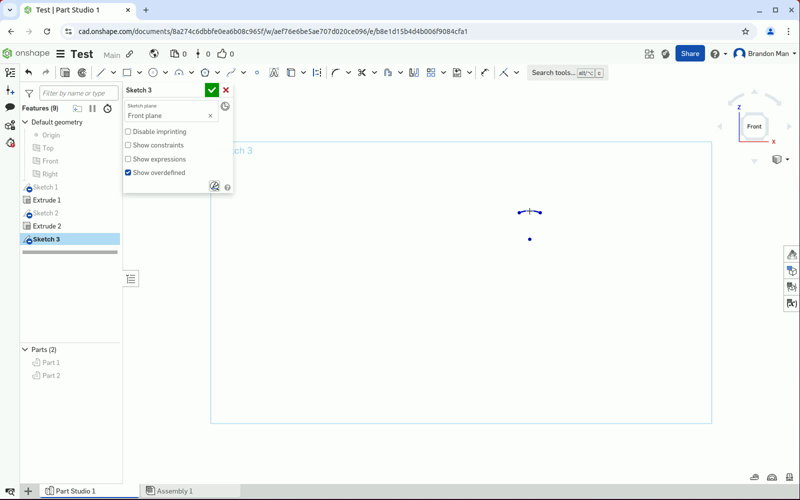
mouse_move(540, 212)
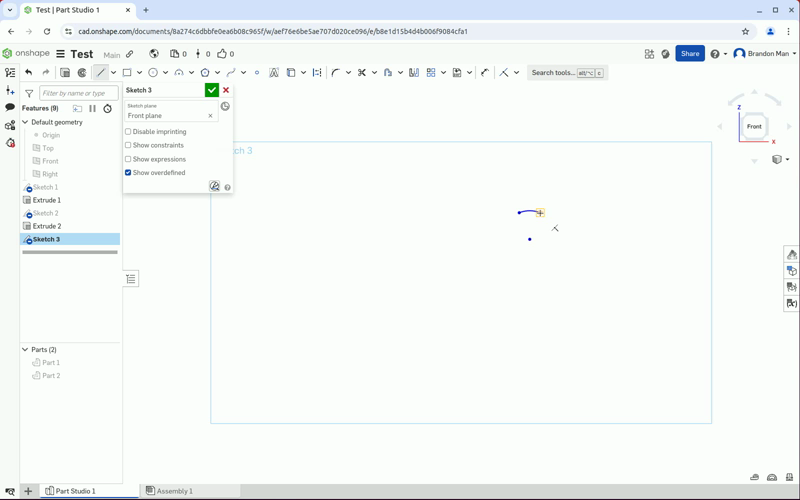
click(540, 212)
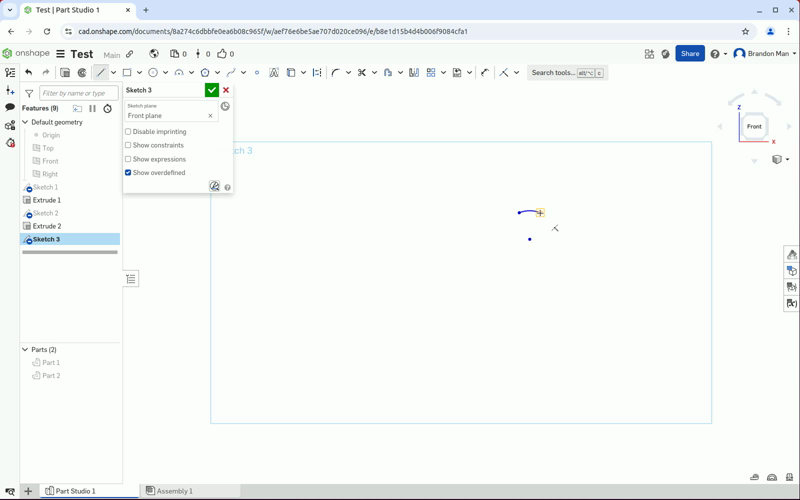
key_down(shift)
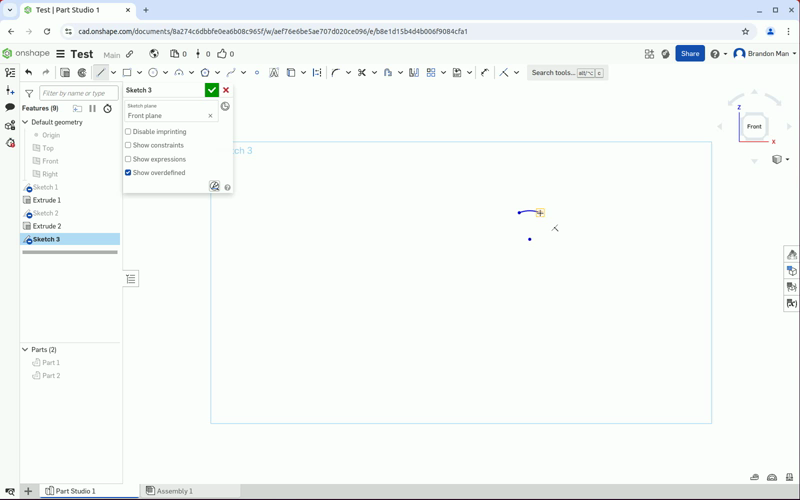
mouse_move(570, 212)
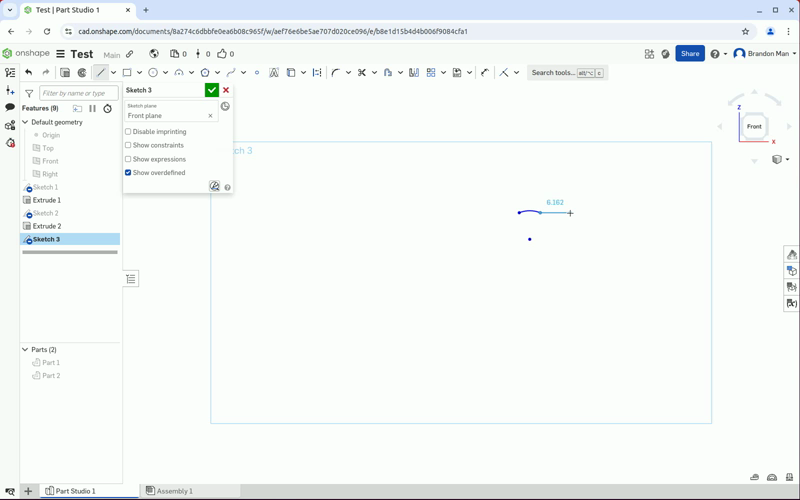
mouse_move(540, 201)
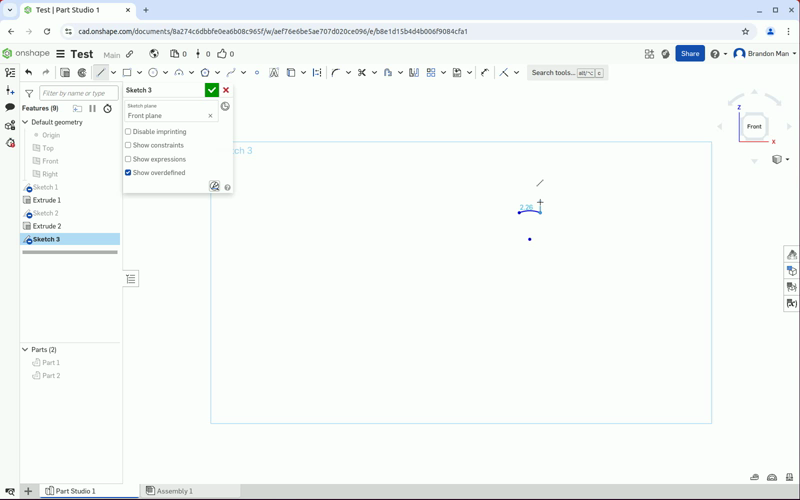
click(540, 201)
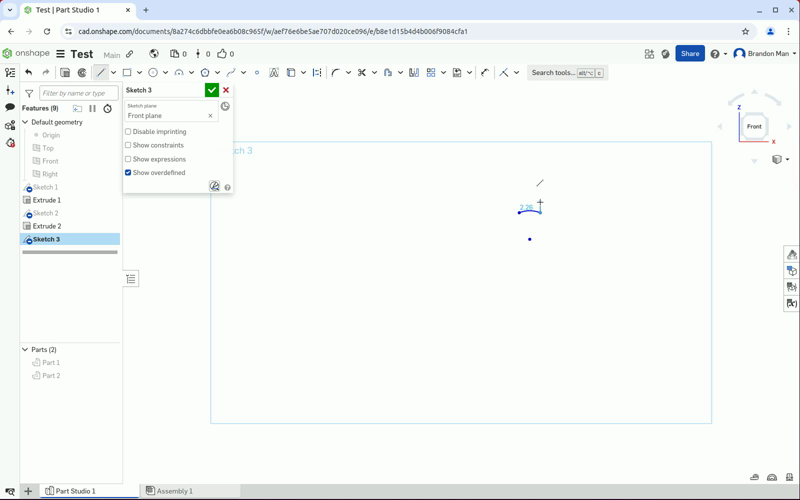
key_up(shift)
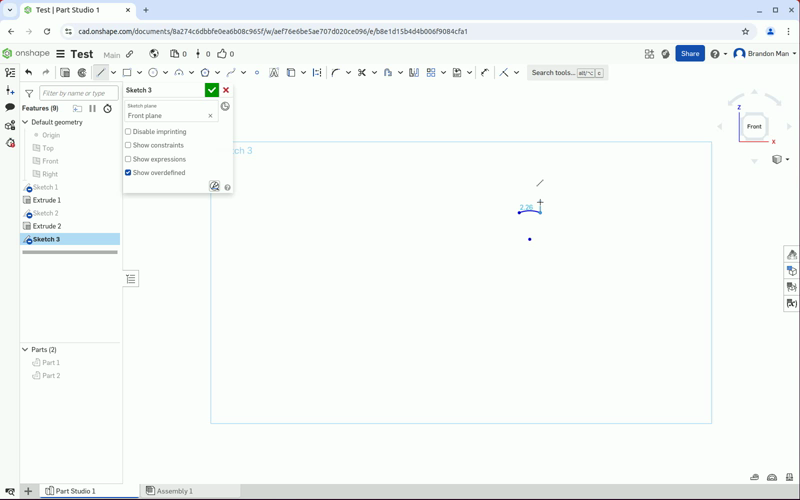
key(esc)
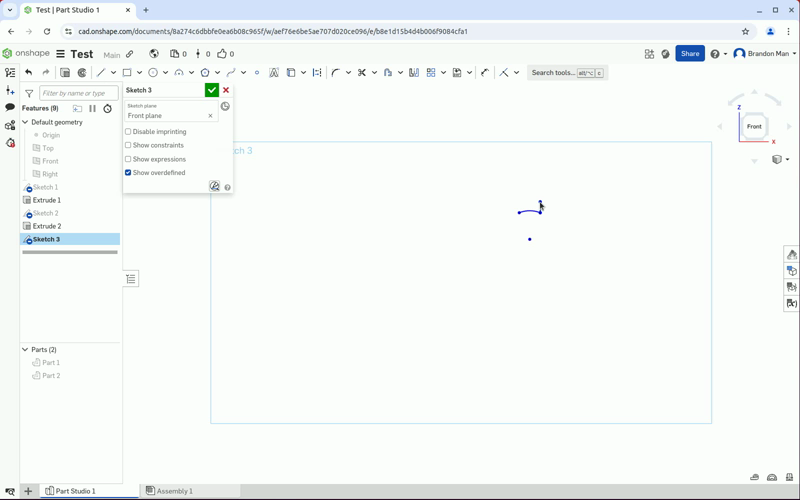
key(a)
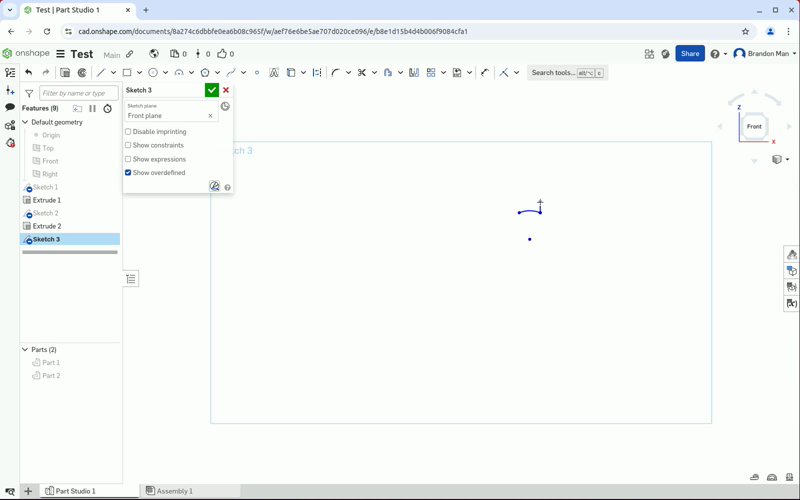
mouse_move(540, 201)
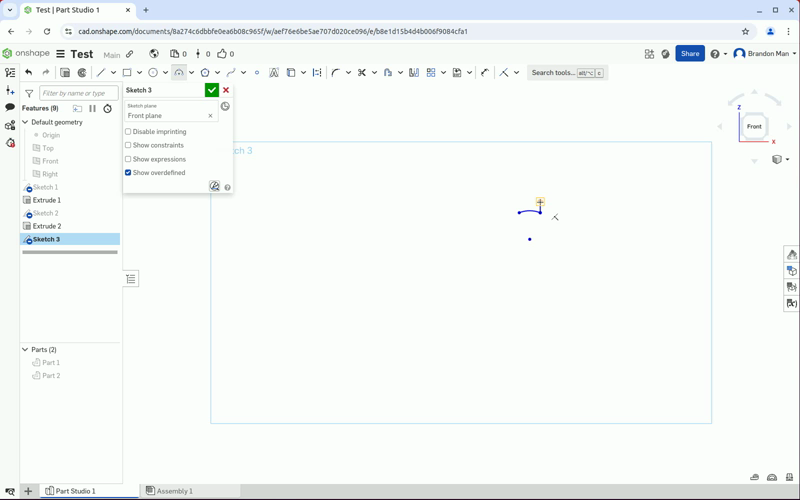
click(540, 201)
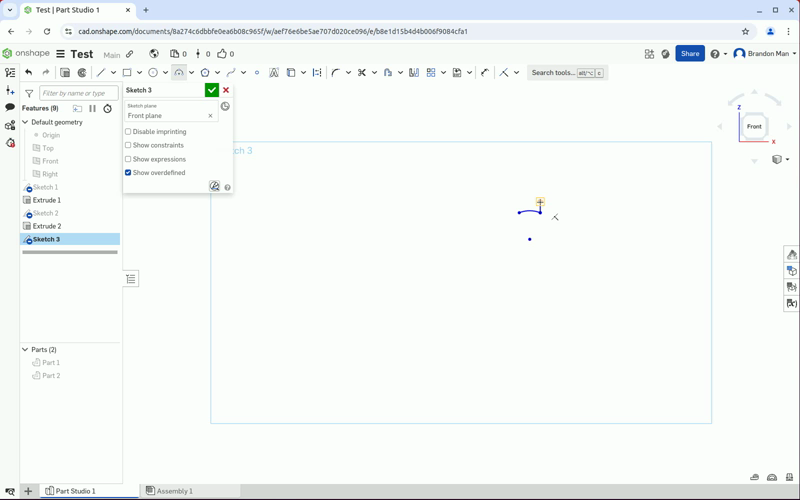
key_down(shift)
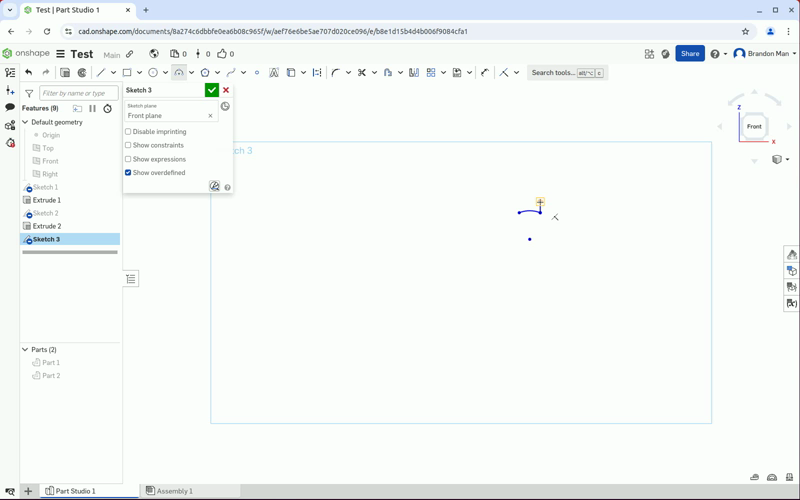
mouse_move(519, 201)
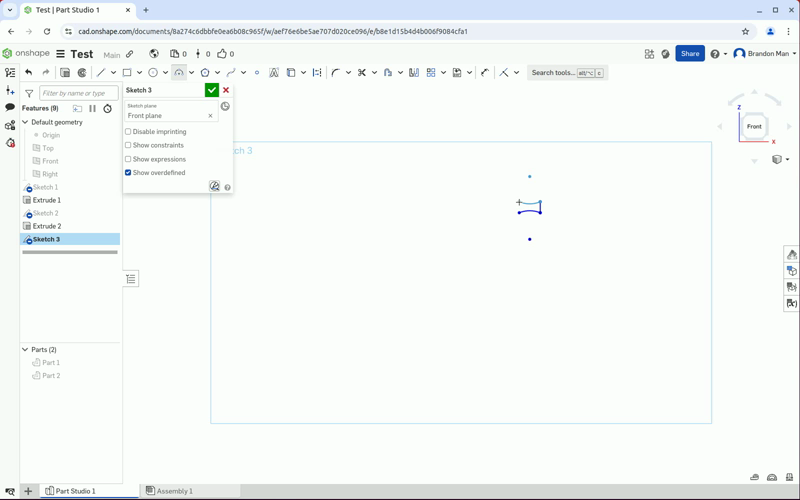
click(519, 201)
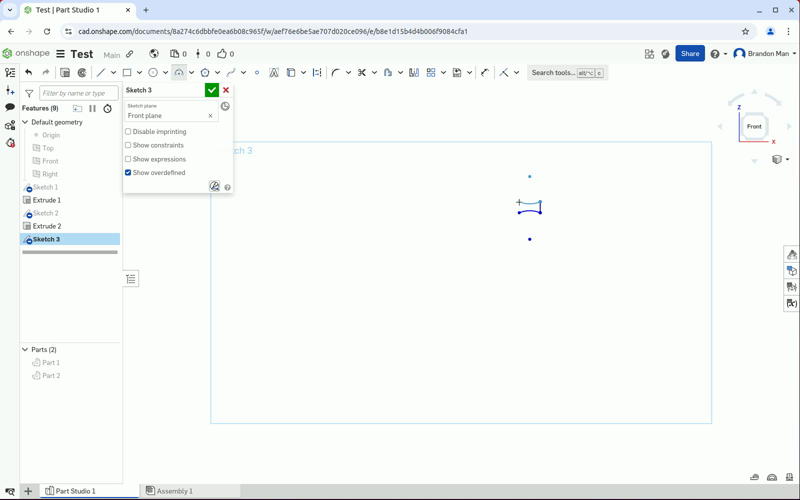
mouse_move(529, 200)
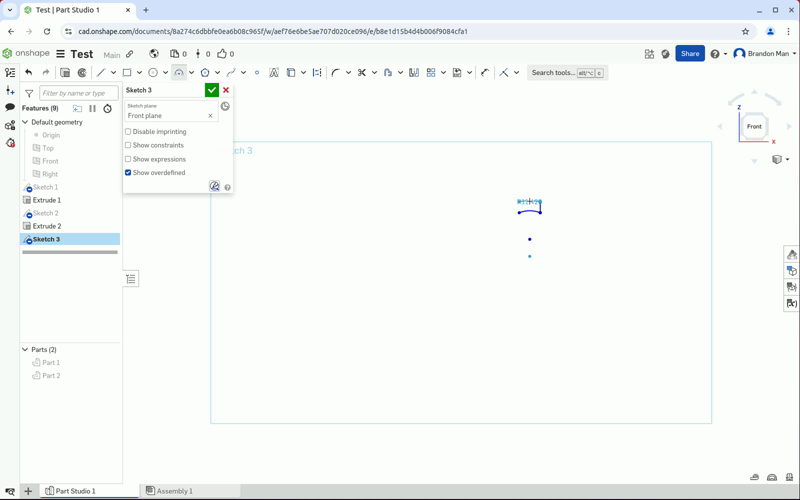
click(529, 200)
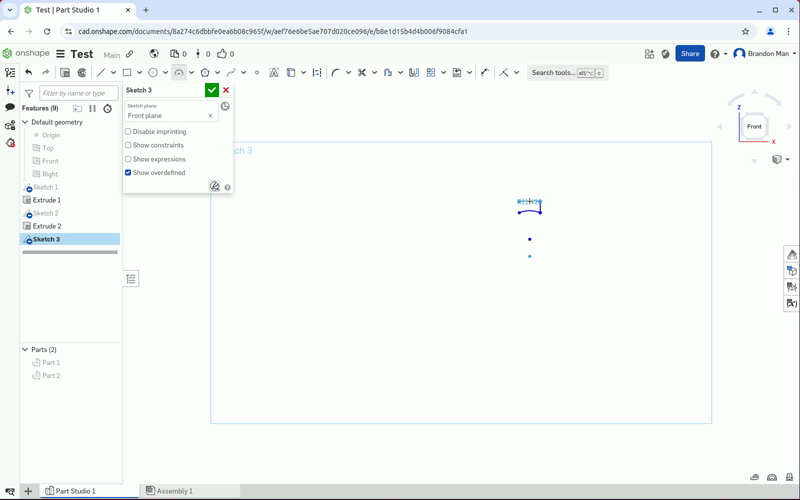
key_up(shift)
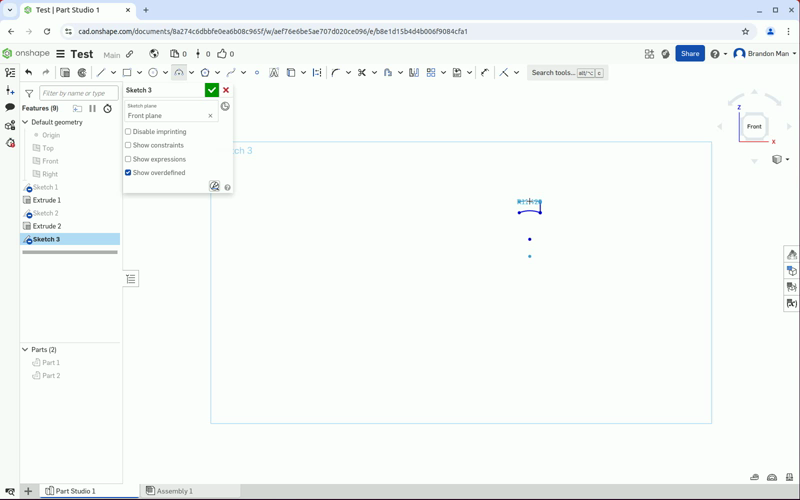
key(esc)
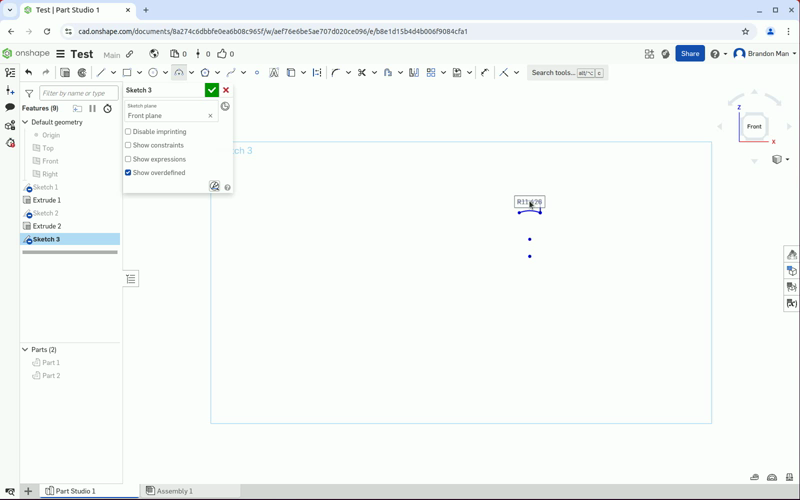
key(l)
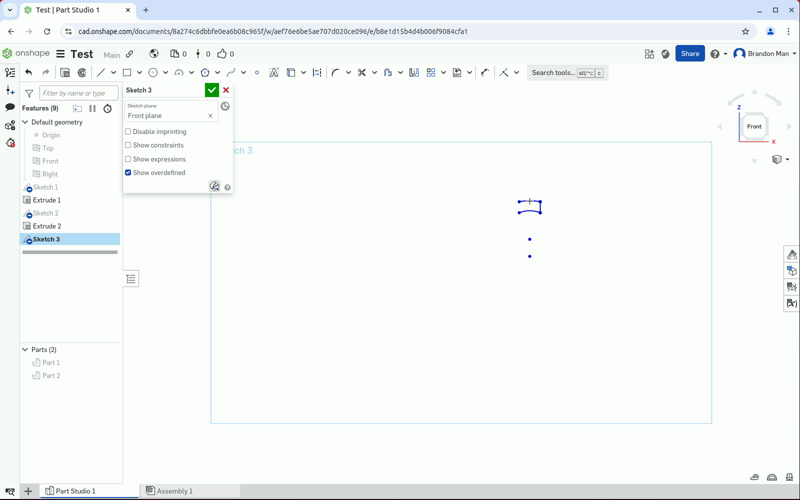
mouse_move(519, 201)
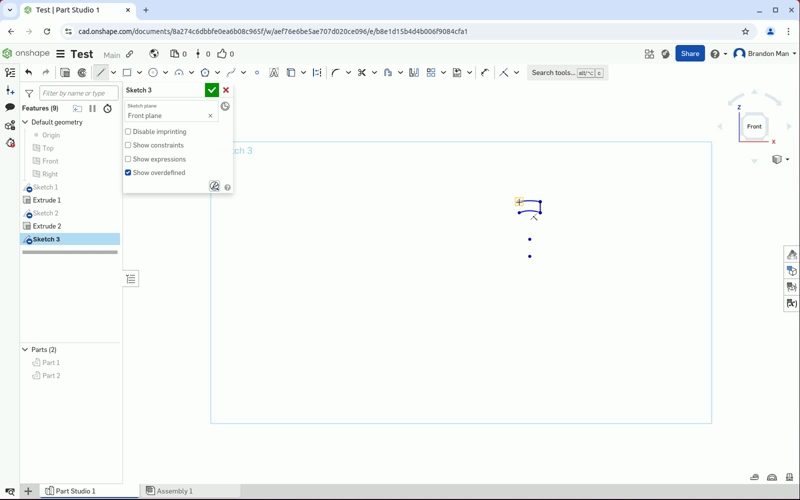
click(519, 201)
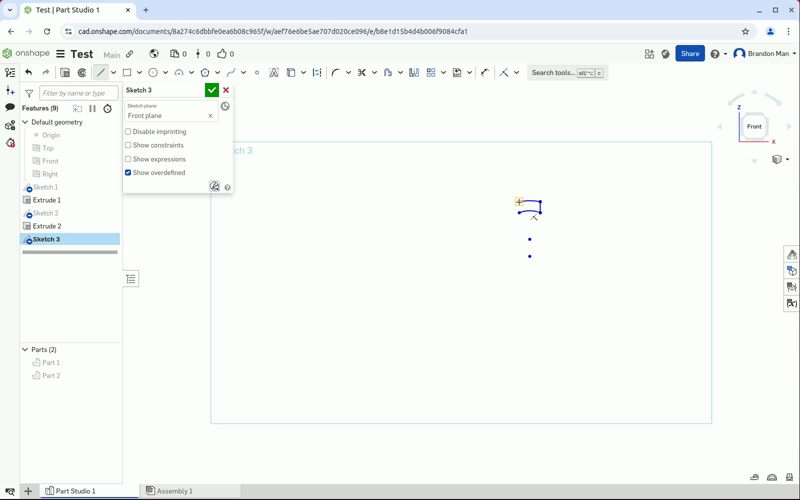
mouse_move(549, 201)
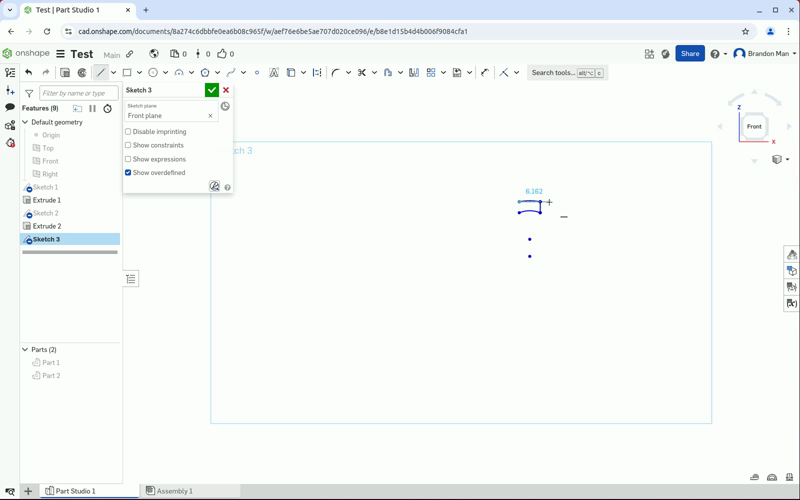
key_down(shift)
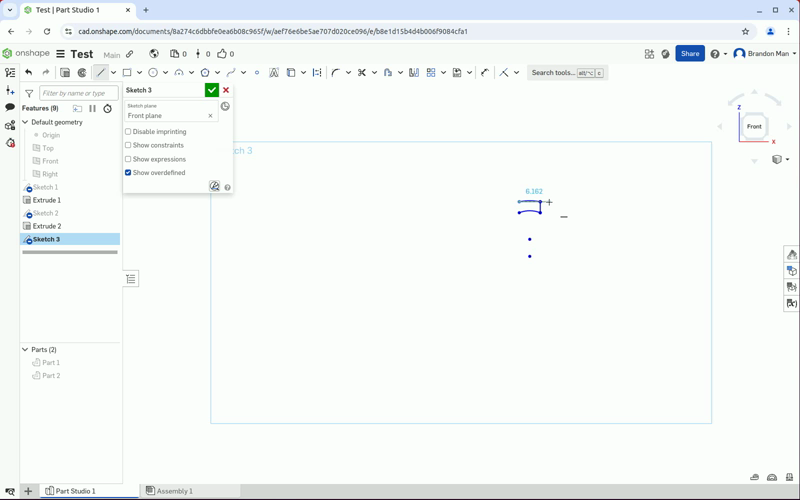
mouse_move(519, 212)
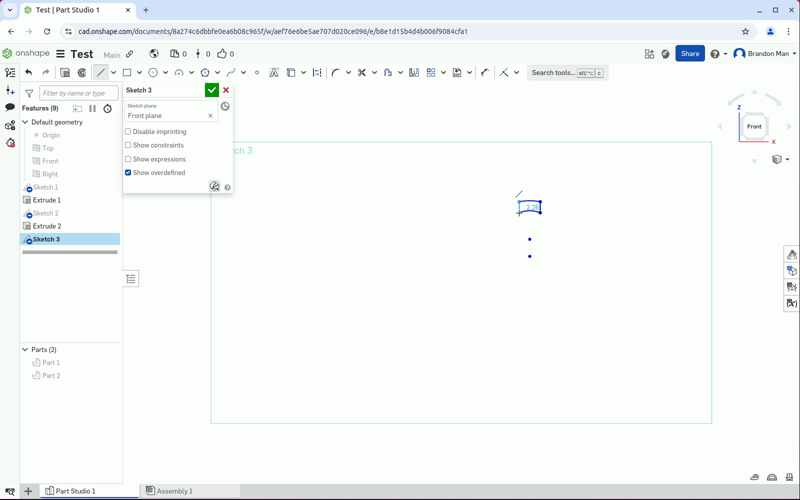
key_up(shift)
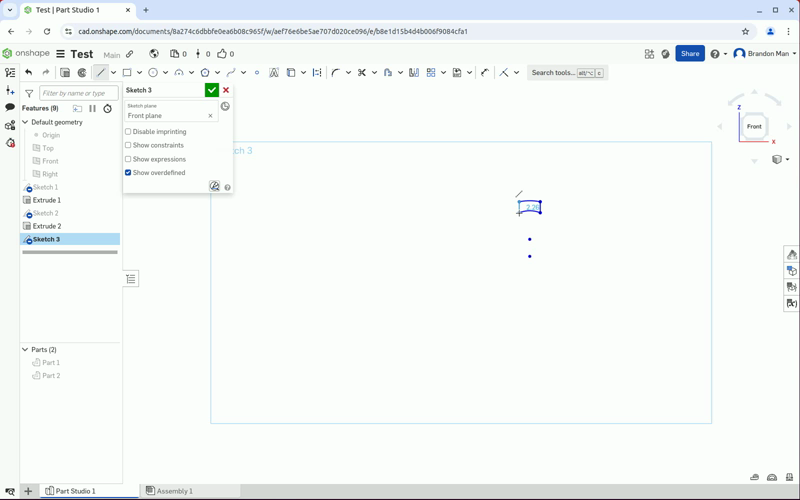
click(519, 212)
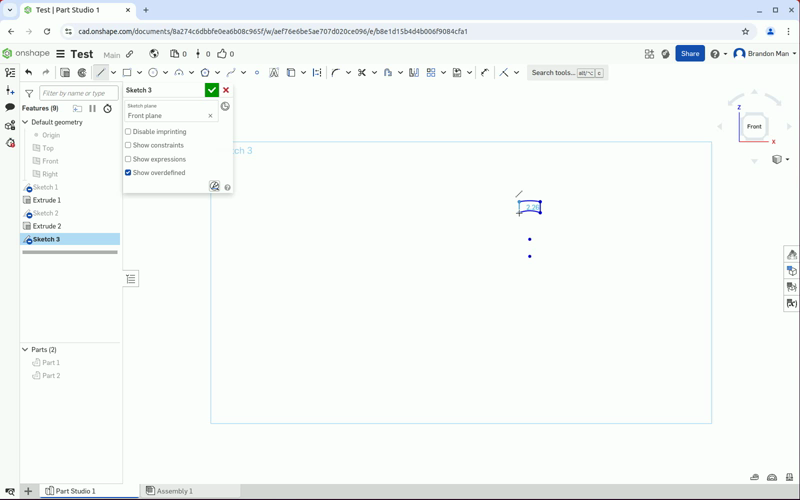
key(esc)
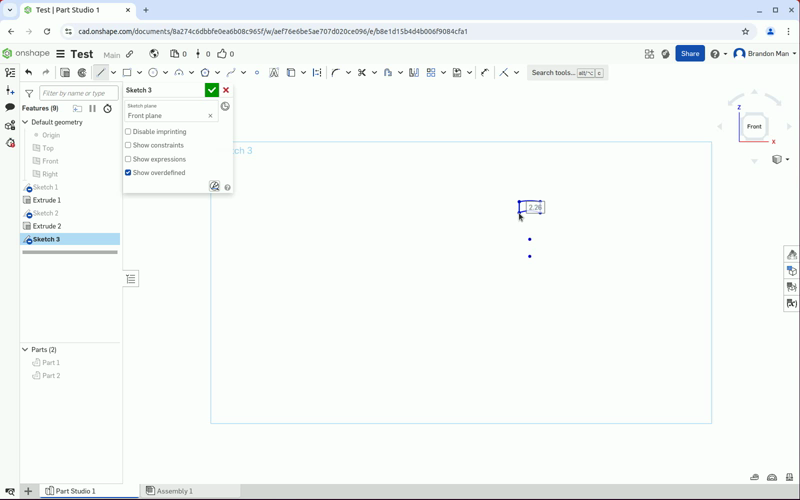
mouse_move(532, 206)
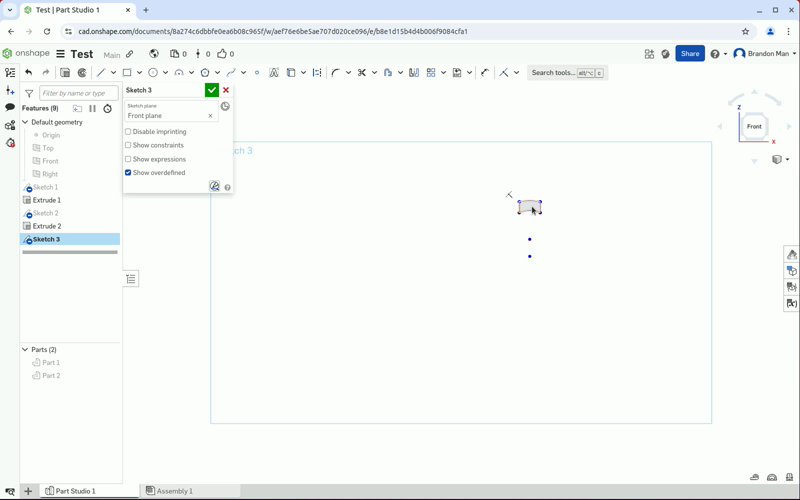
scroll(6)
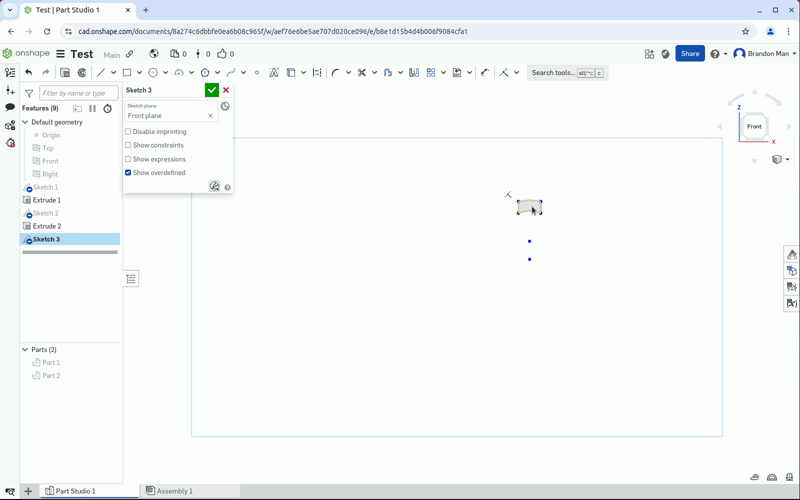
scroll(6)
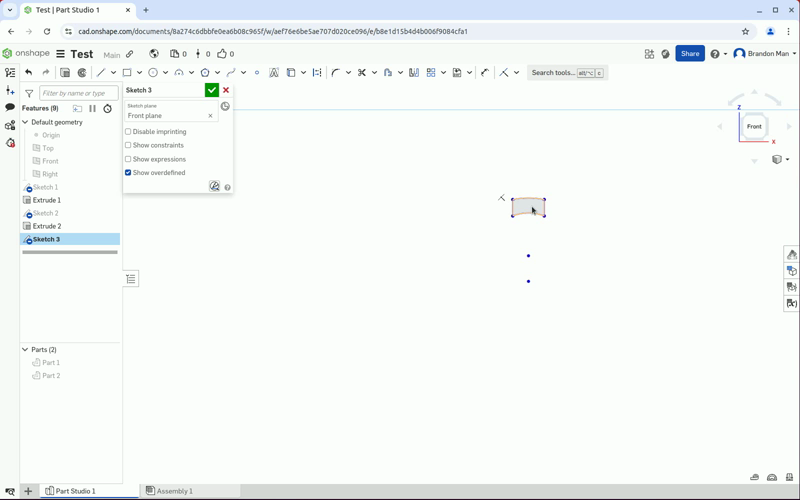
scroll(6)
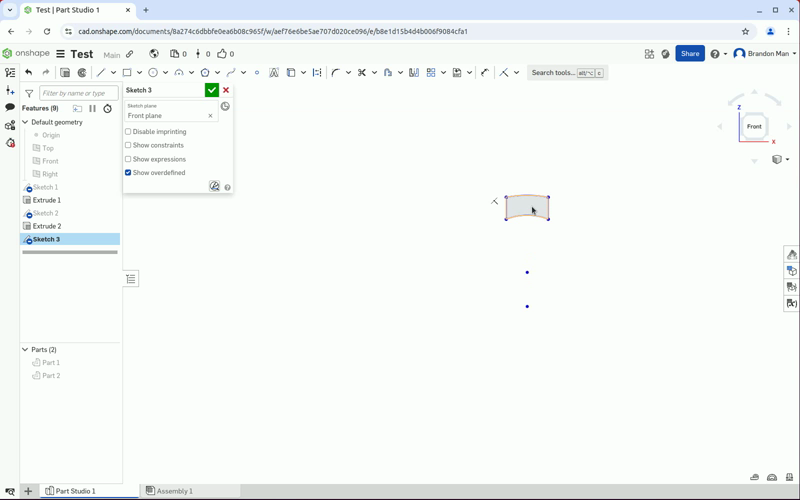
scroll(6)
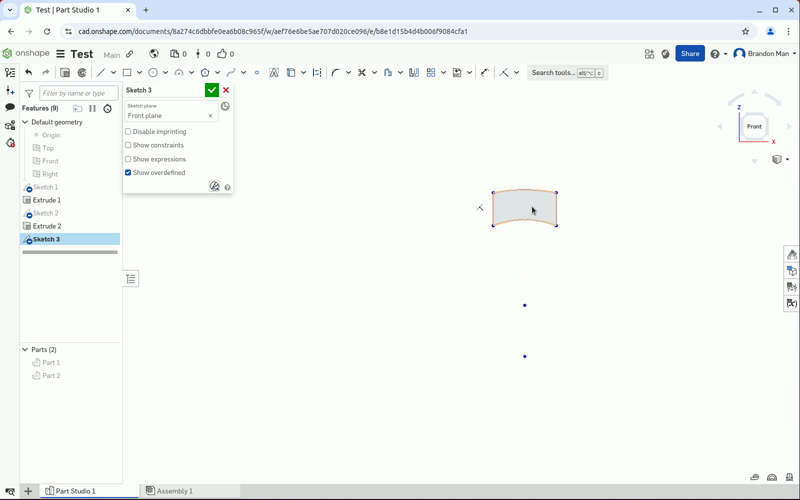
scroll(6)
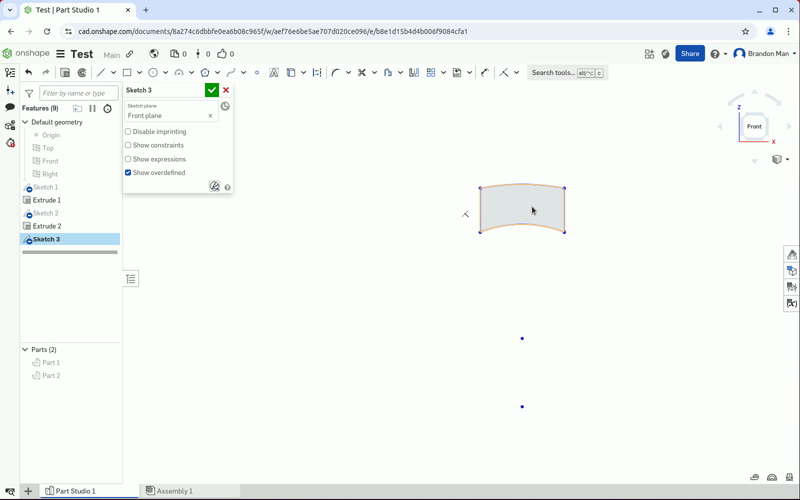
scroll(6)
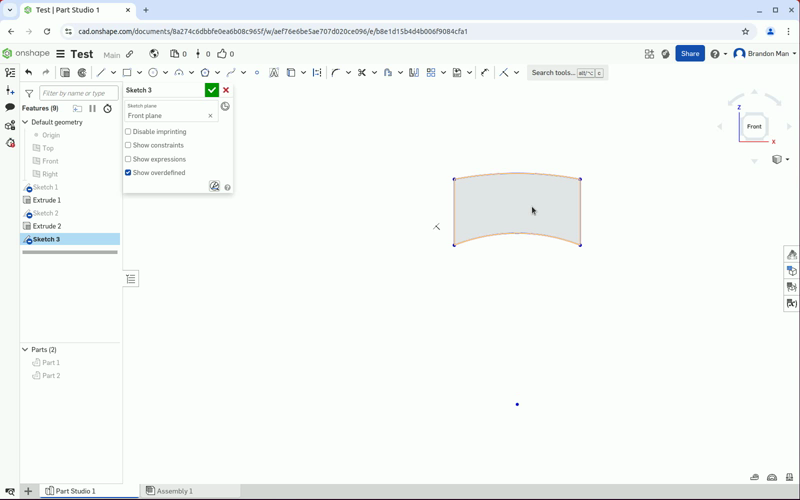
scroll(6)
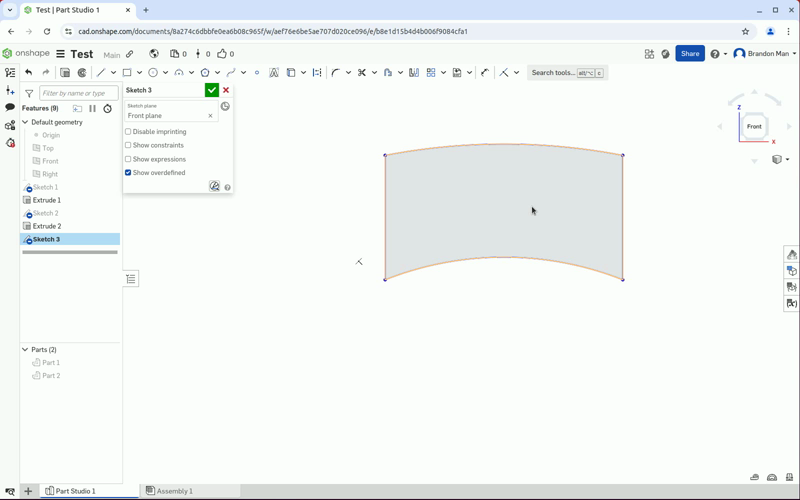
click(532, 206)
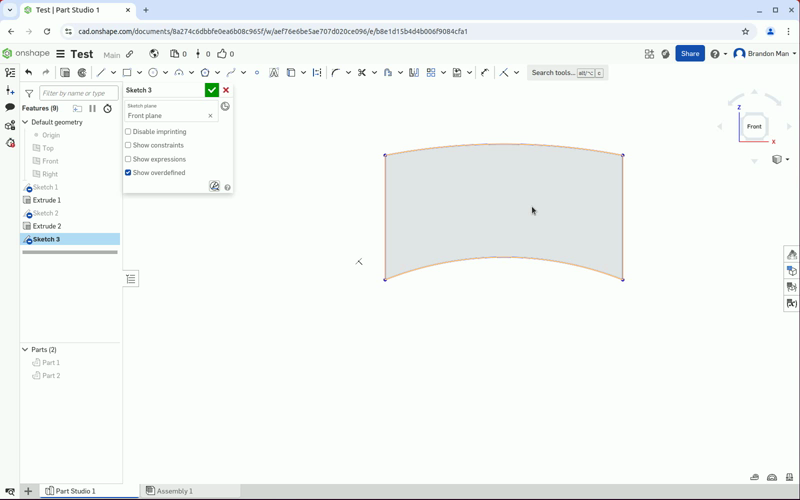
scroll(-6)
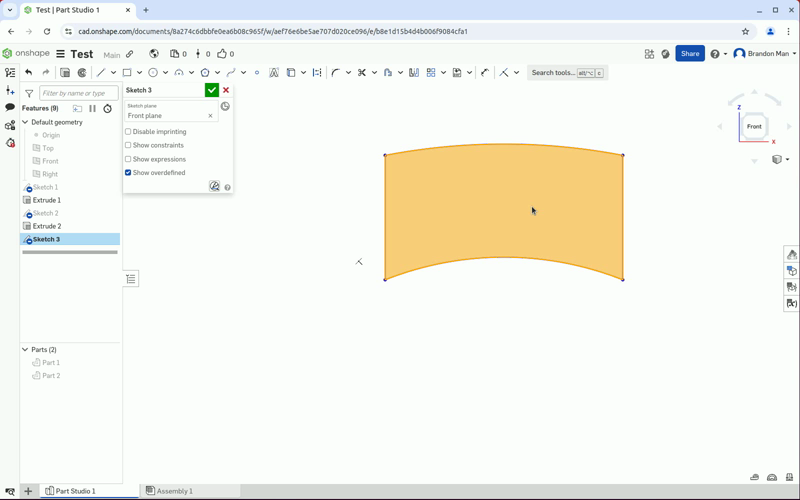
scroll(-6)
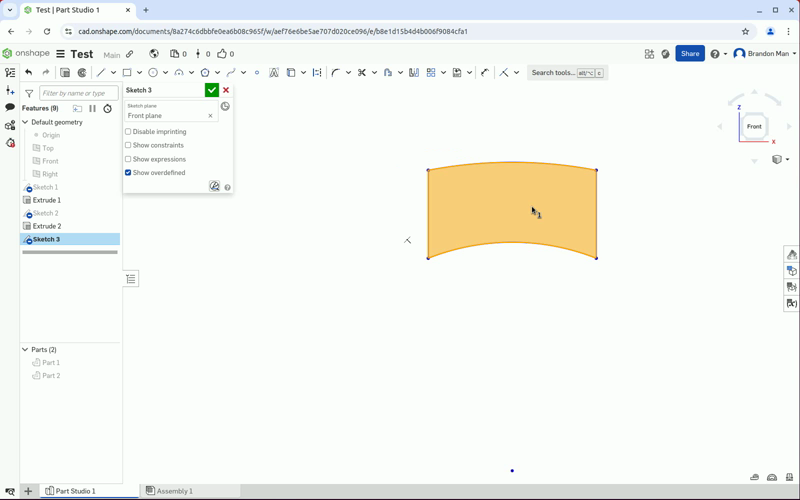
scroll(-6)
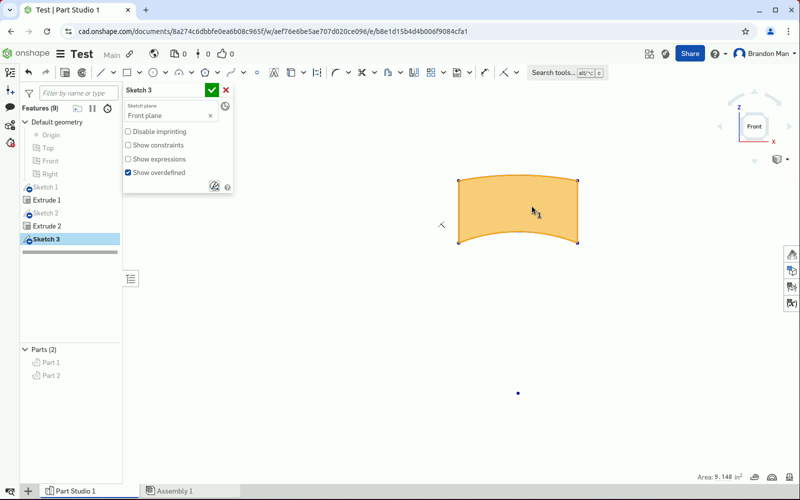
scroll(-6)
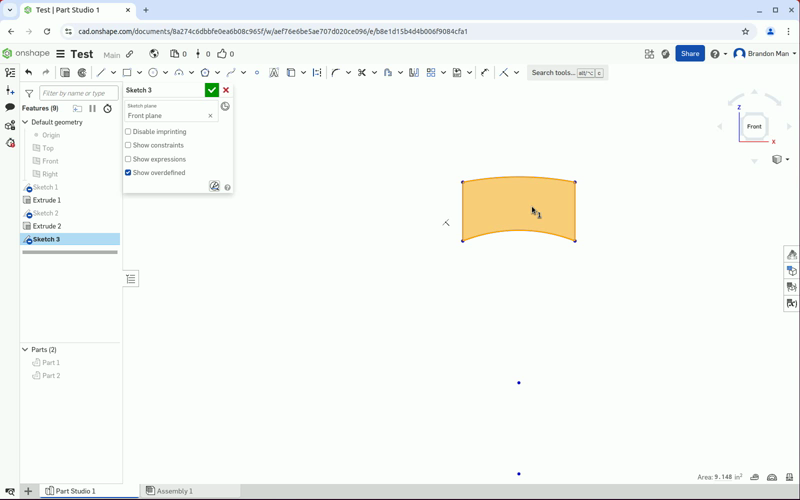
scroll(-6)
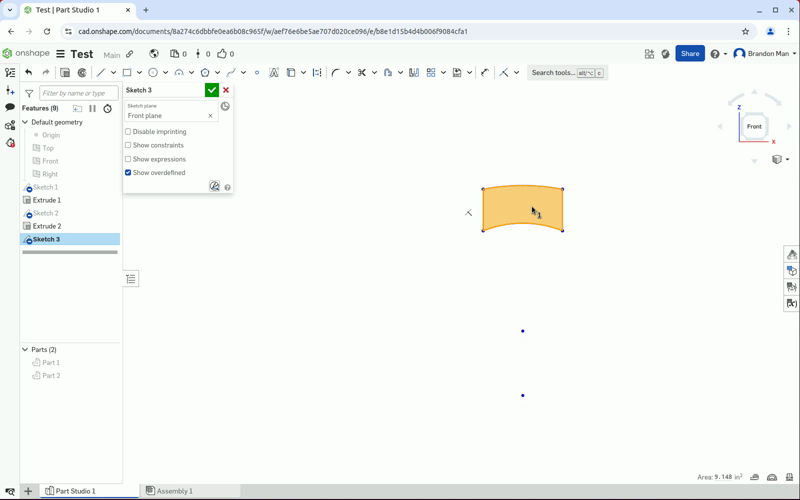
scroll(-6)
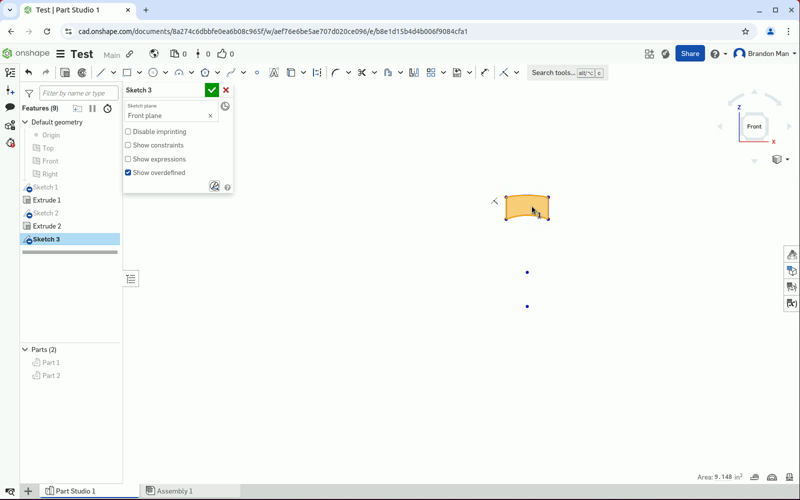
scroll(-6)
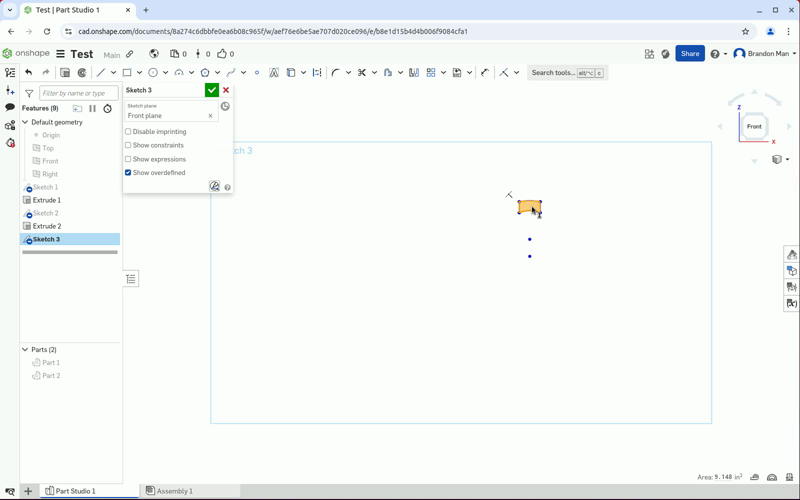
mouse_move(73, 352)
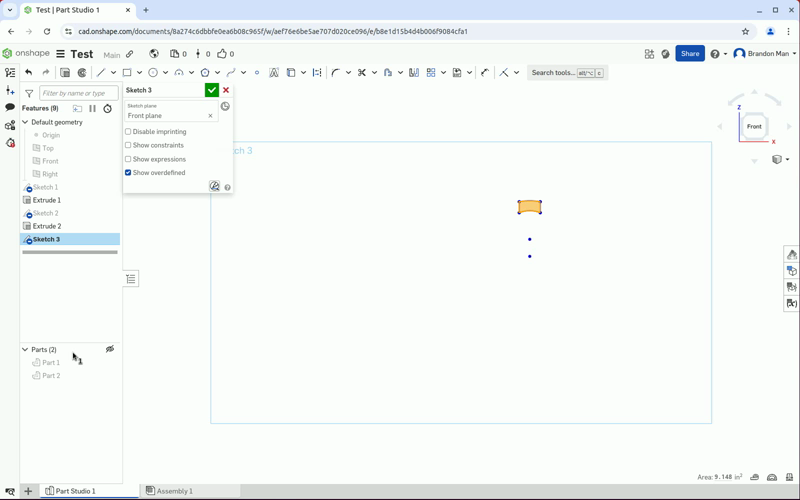
key(shift+y)
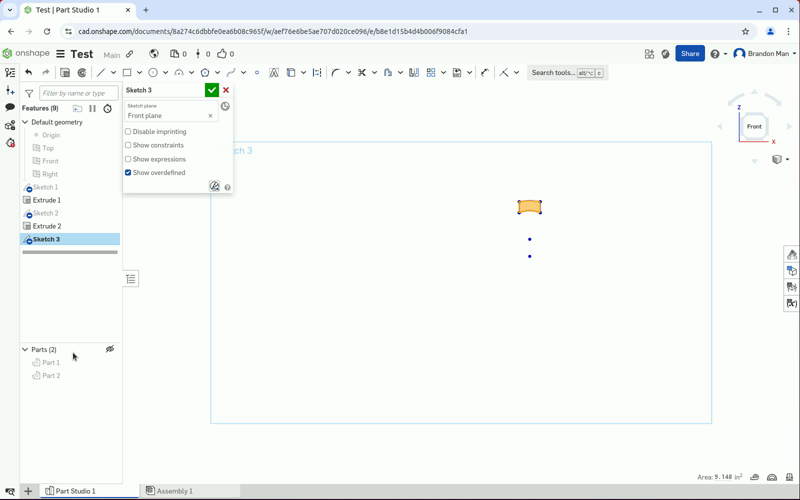
key(shift+e)
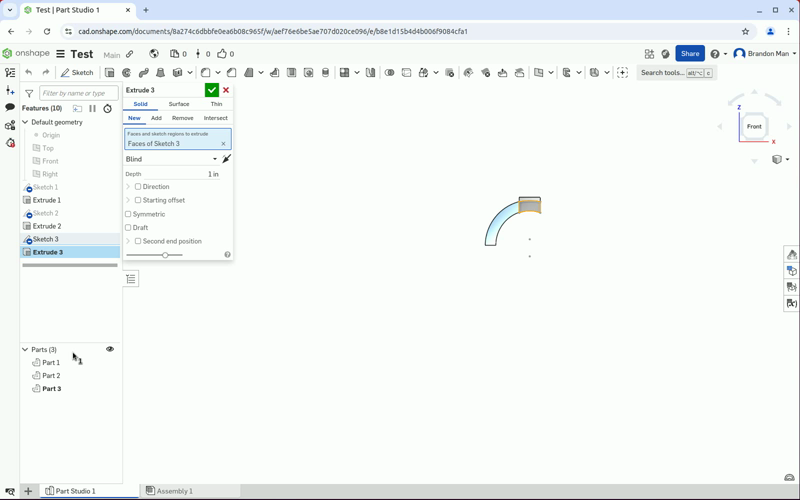
mouse_move(143, 106)
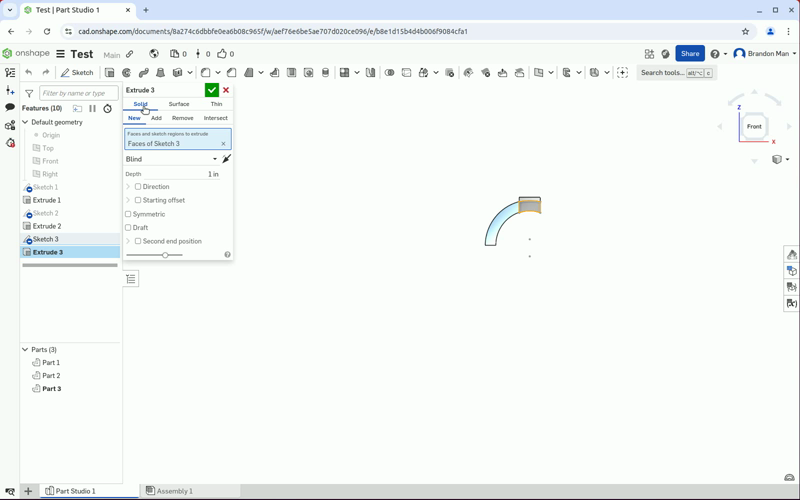
click(143, 106)
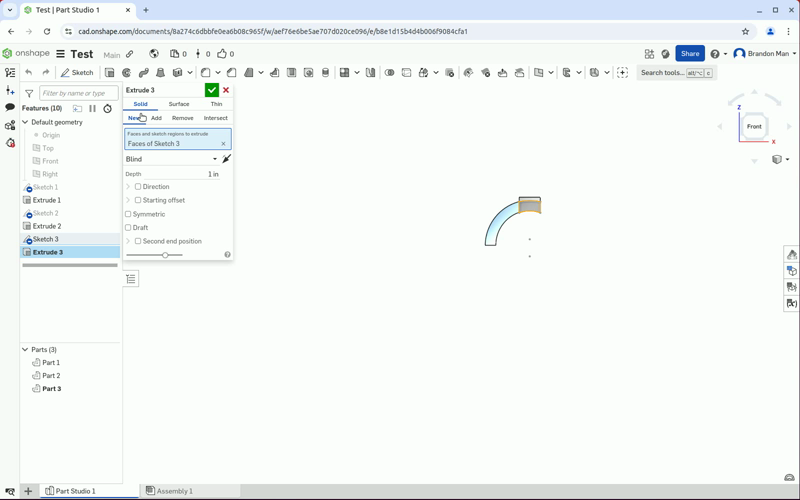
mouse_move(137, 120)
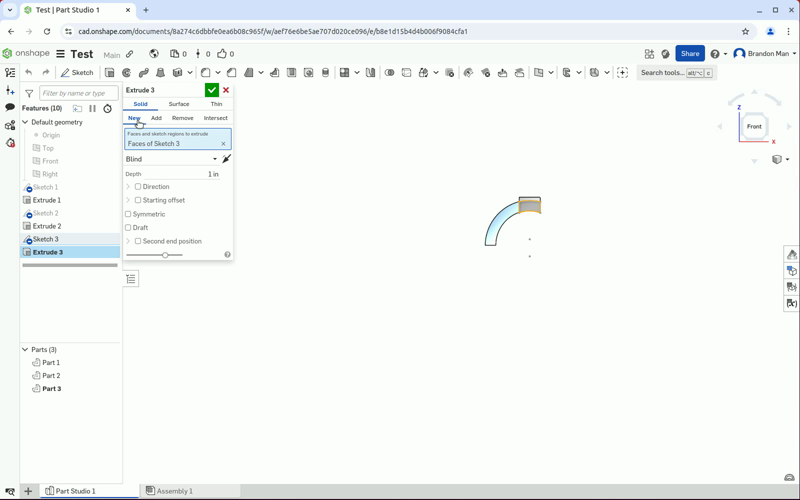
click(137, 120)
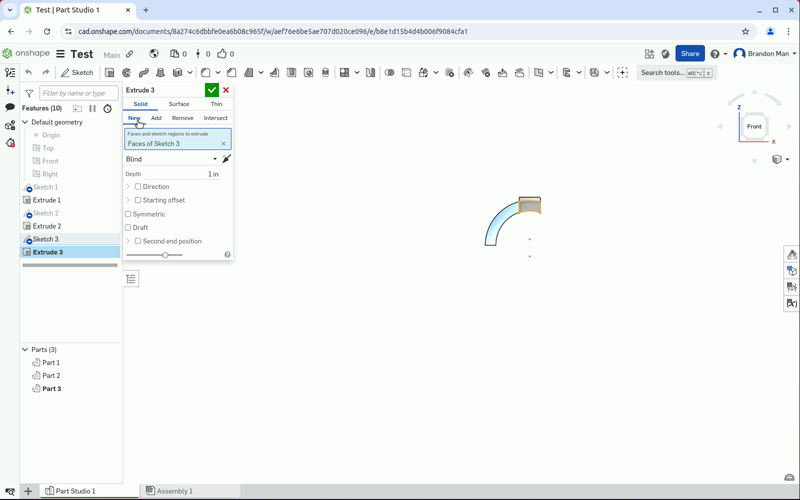
key(tab, 4)
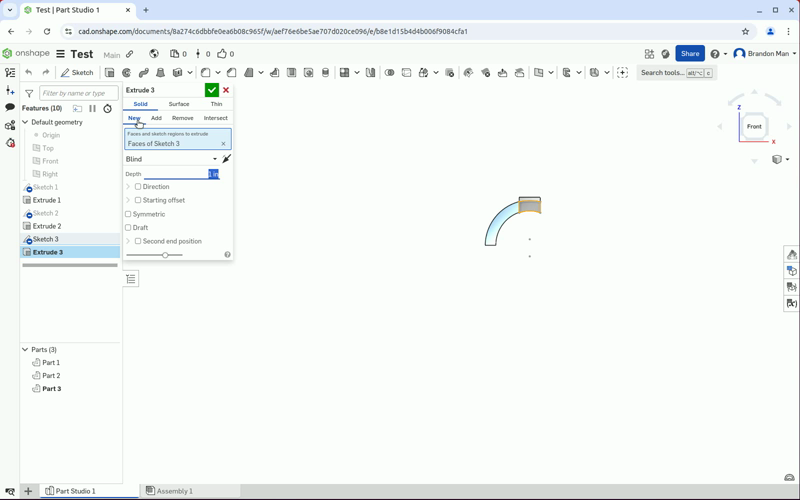
text(-7.943)
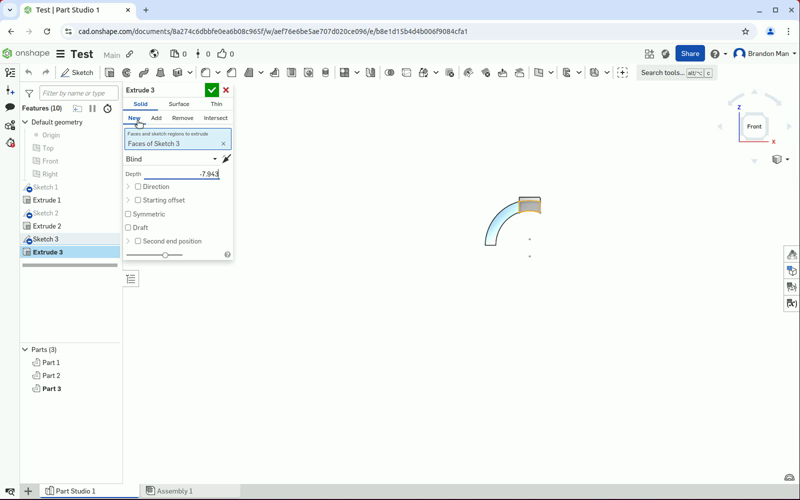
key(enter)
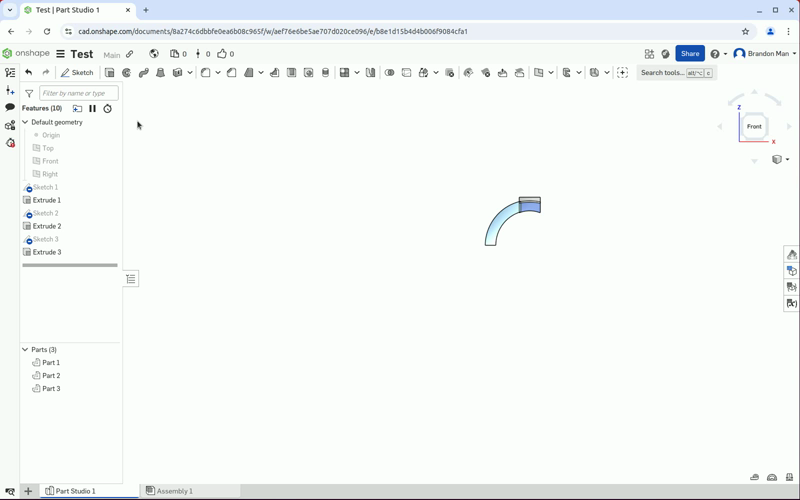
key(shift+h)
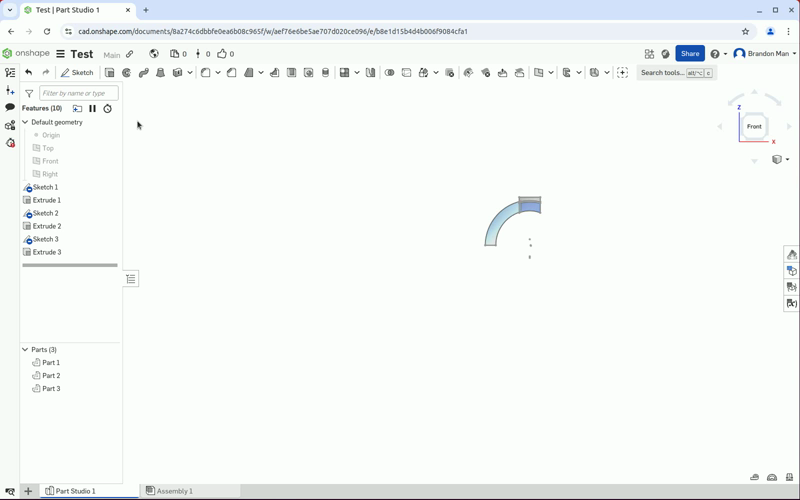
key(shift+h)
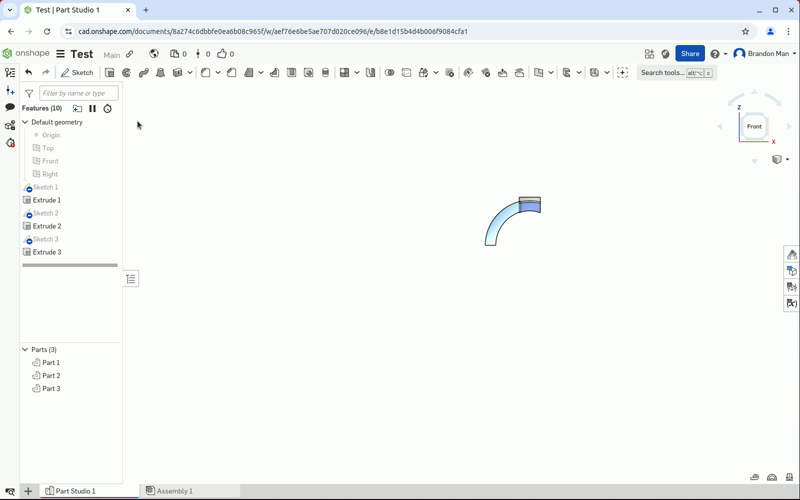
mouse_move(73, 189)
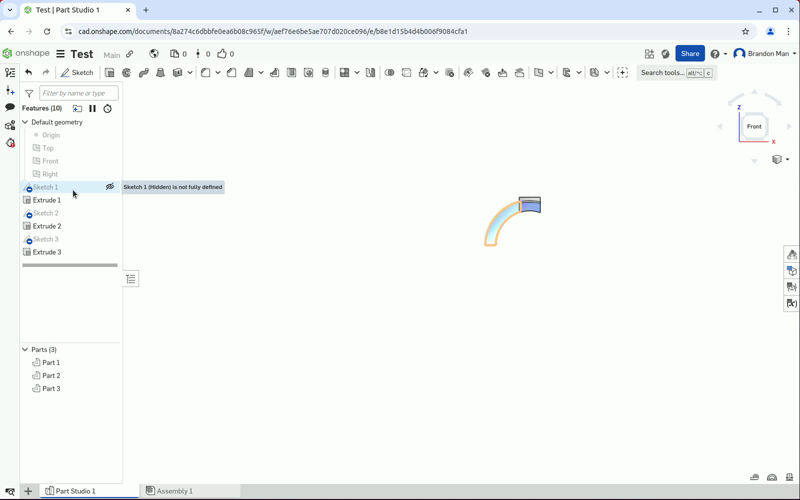
click(73, 189)
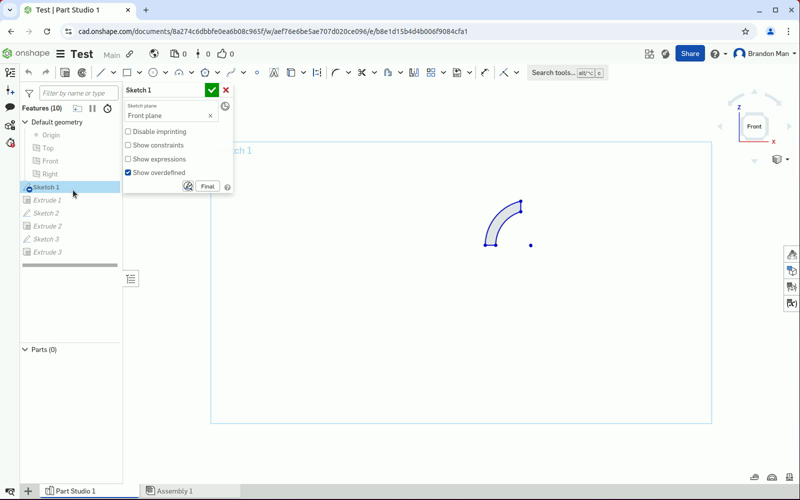
mouse_move(229, 92)
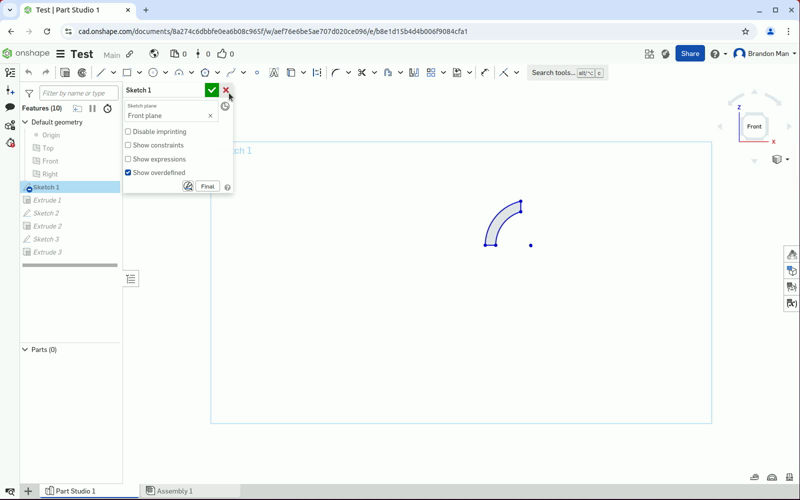
click(229, 92)
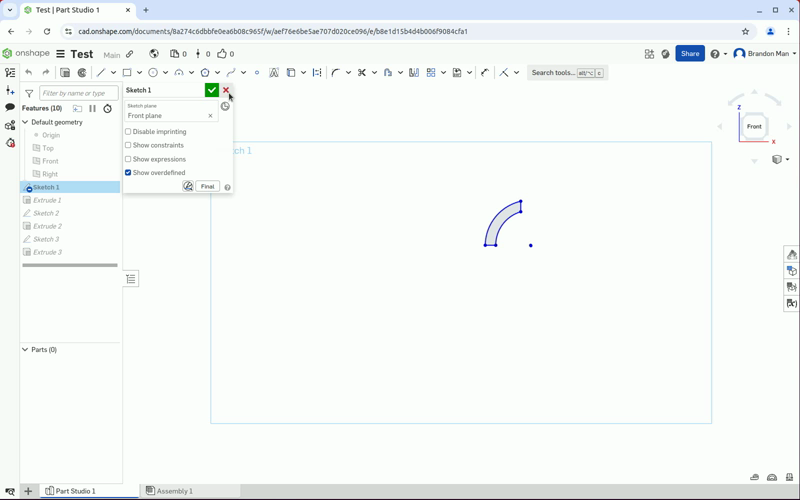
key(shift+s)
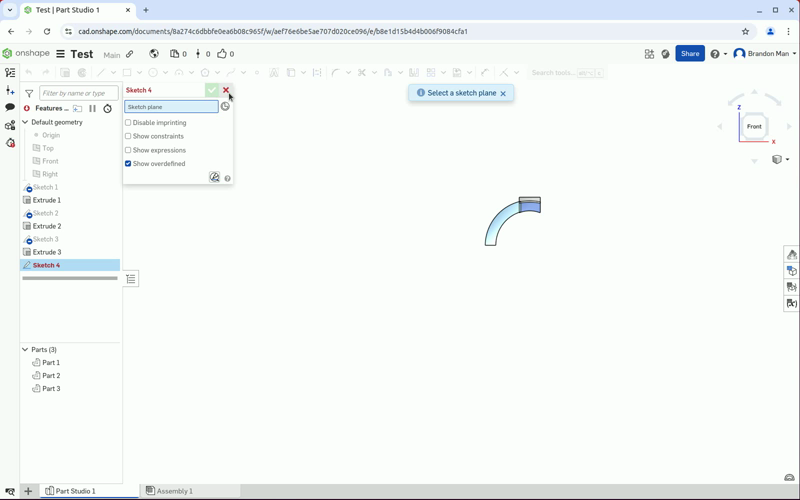
mouse_move(73, 163)
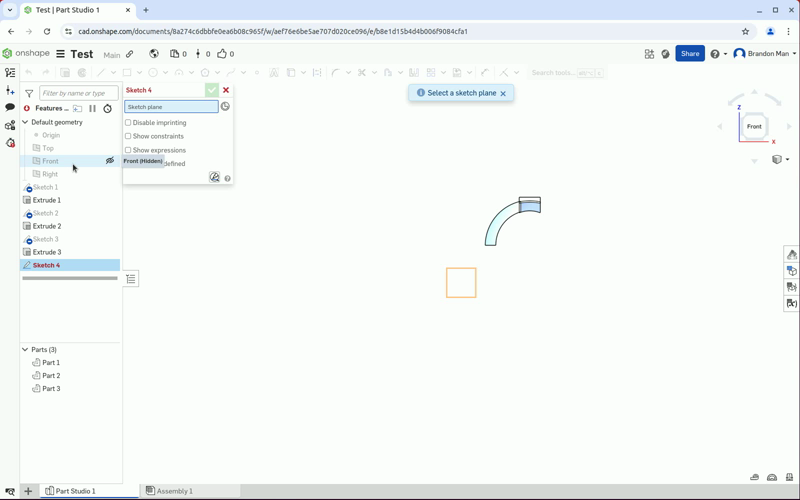
click(73, 163)
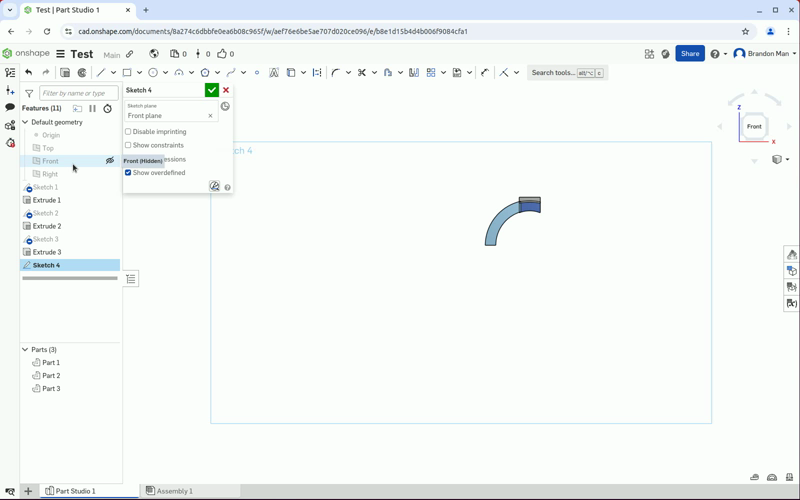
mouse_move(73, 352)
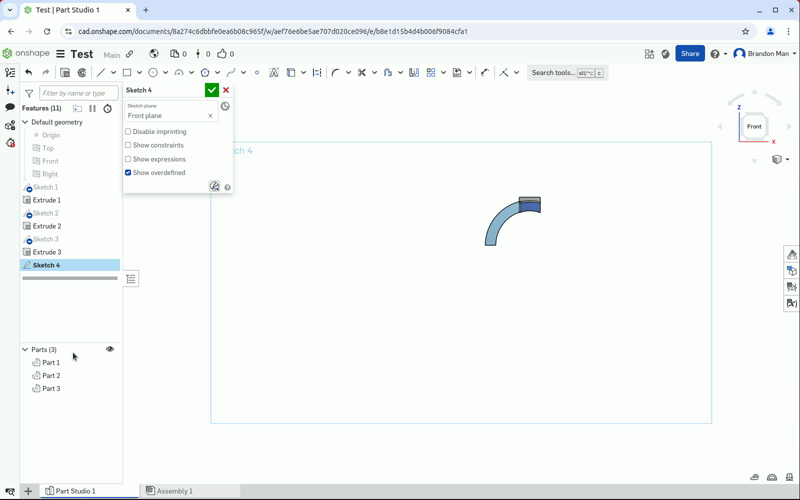
key(y)
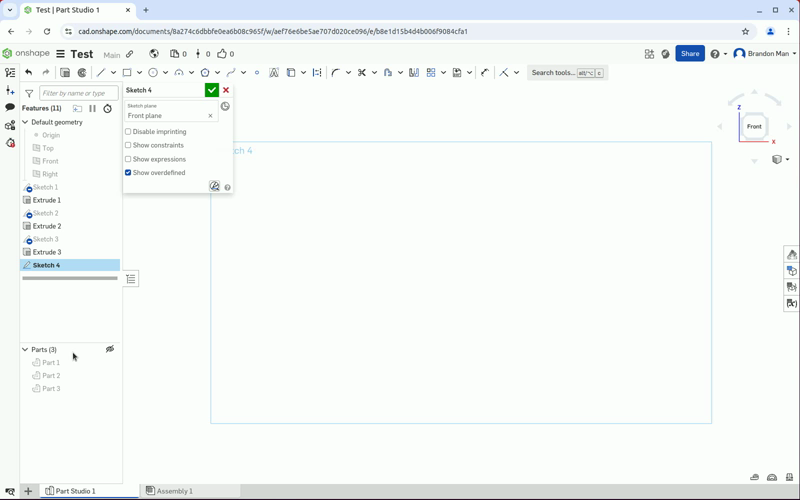
key(a)
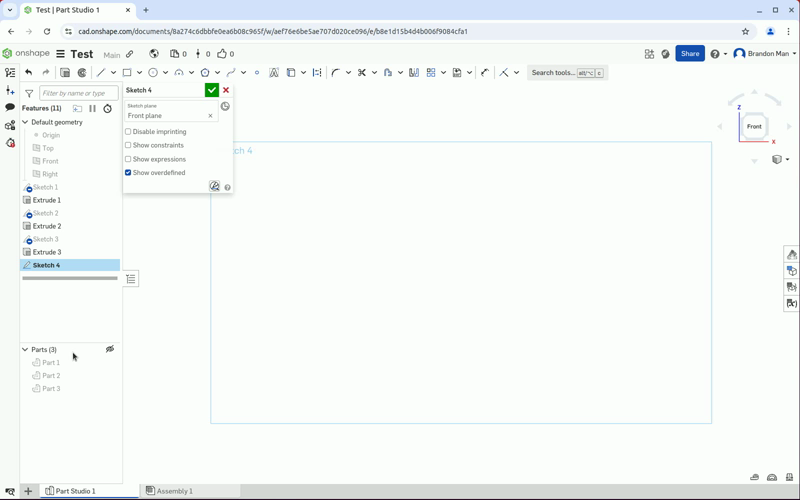
key_down(shift)
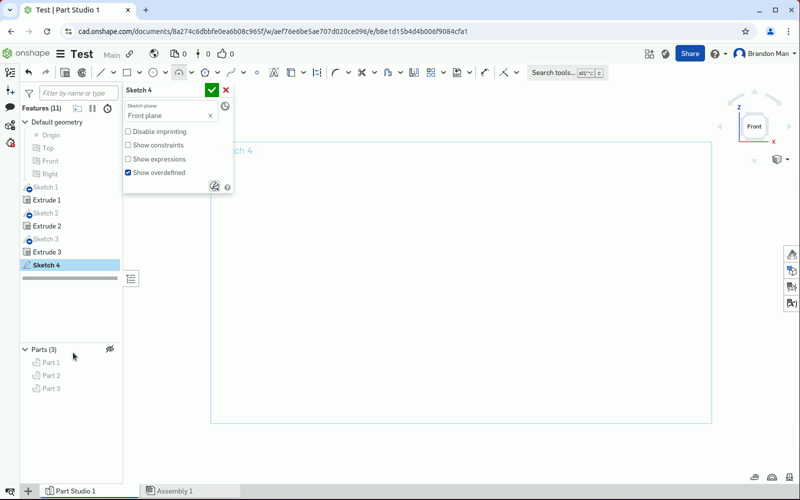
mouse_move(539, 212)
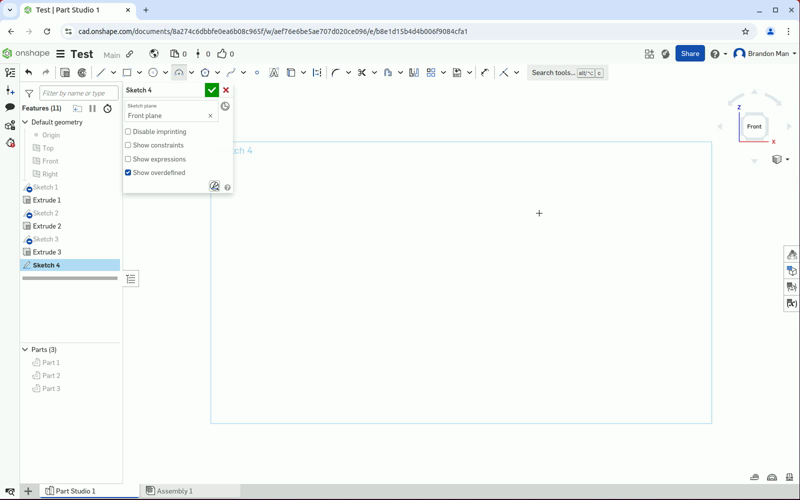
click(539, 212)
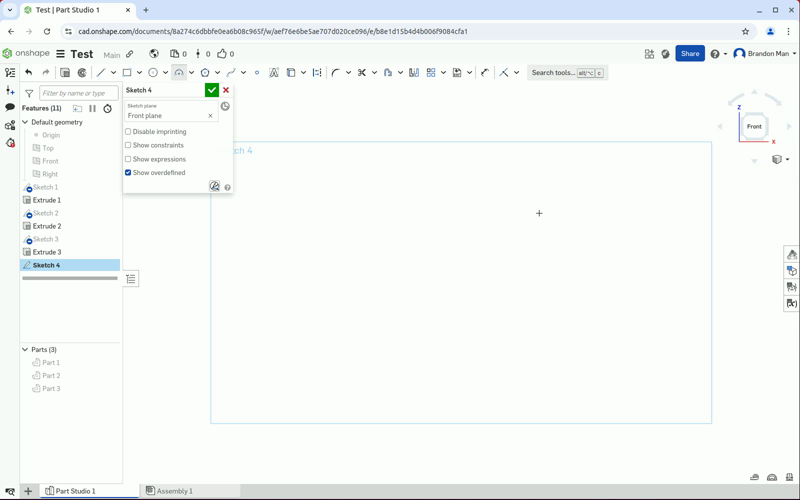
key_up(shift)
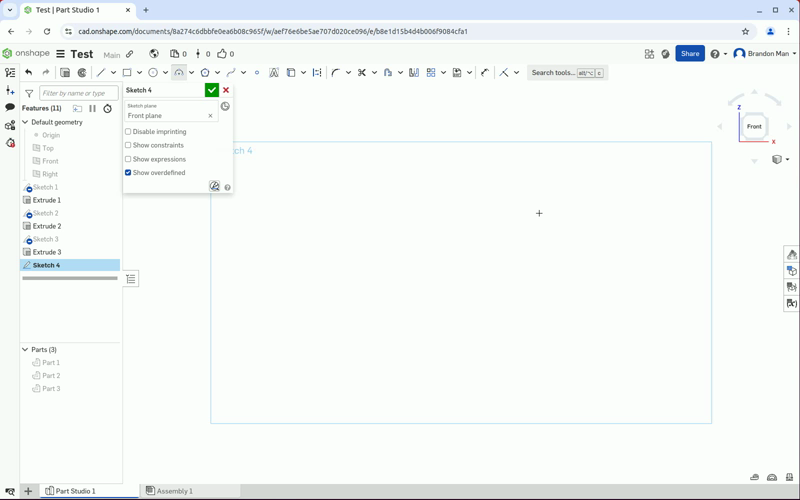
key_down(shift)
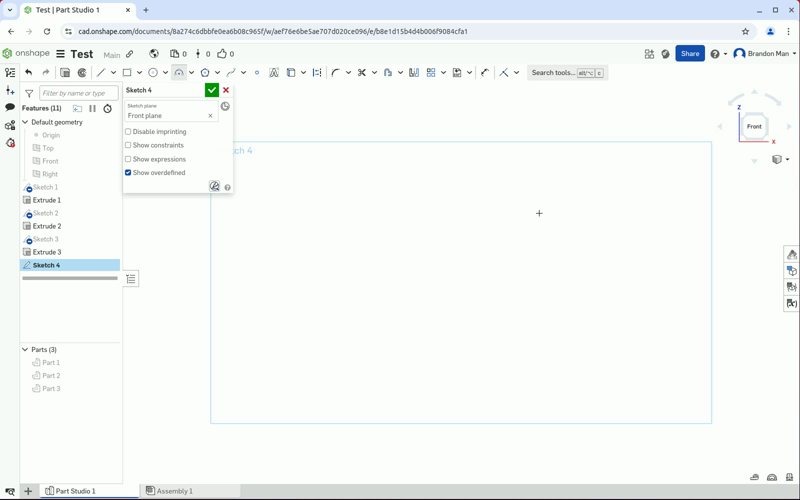
mouse_move(564, 246)
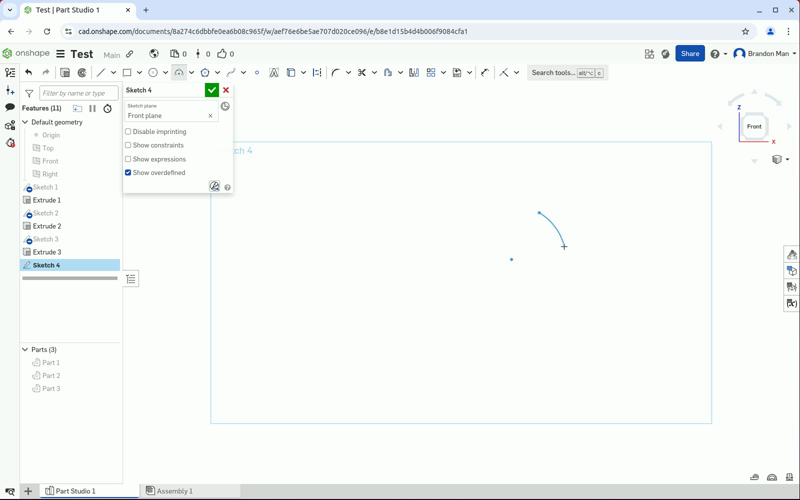
click(564, 246)
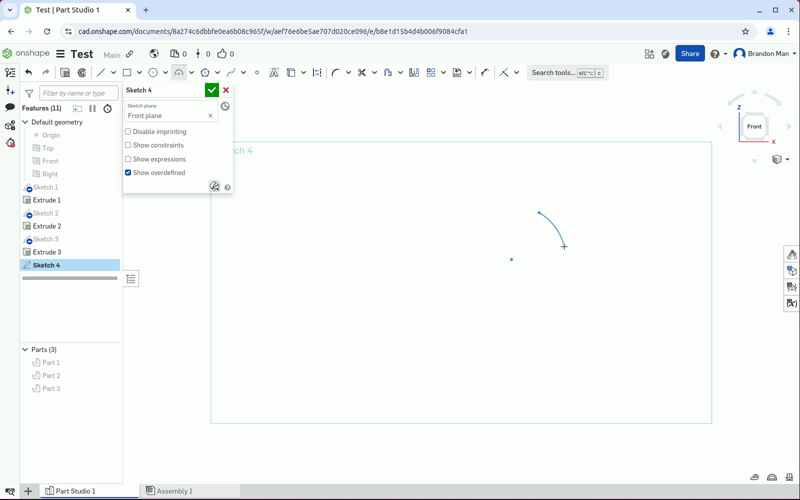
mouse_move(557, 225)
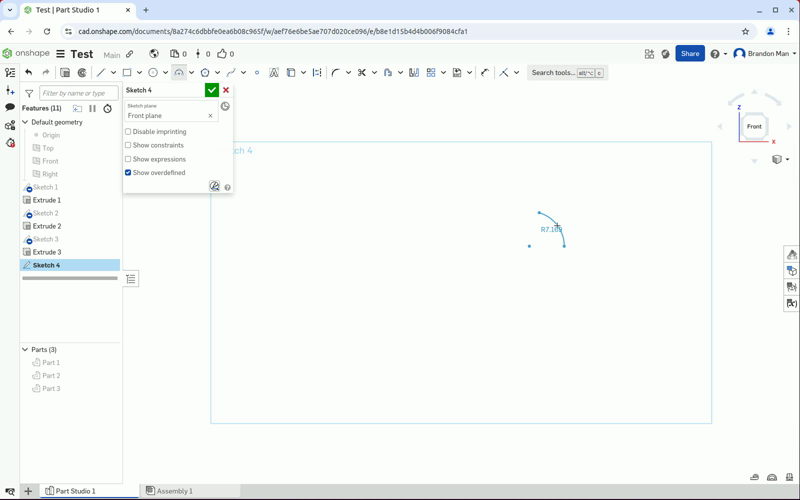
click(557, 225)
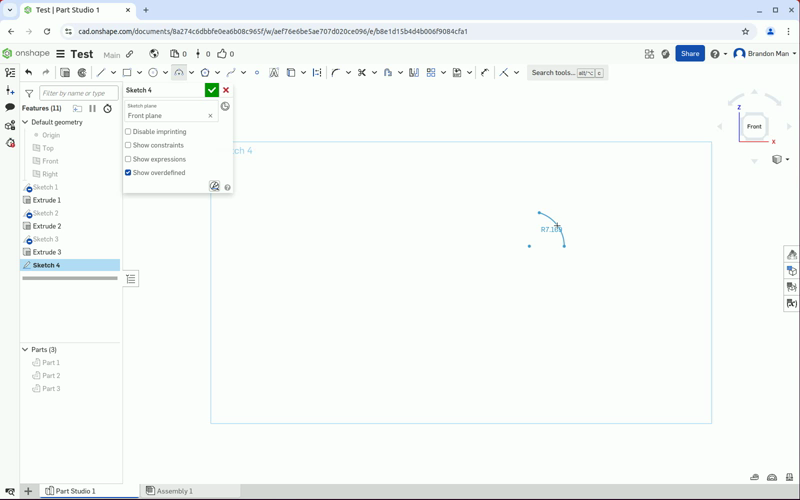
key_up(shift)
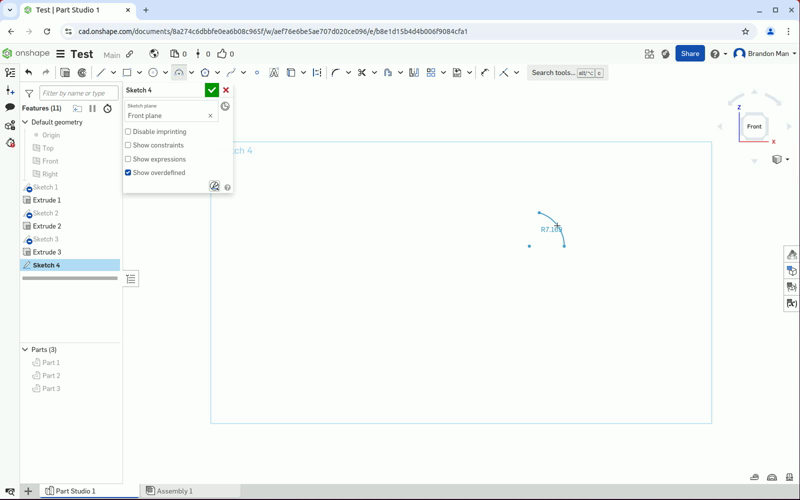
key(esc)
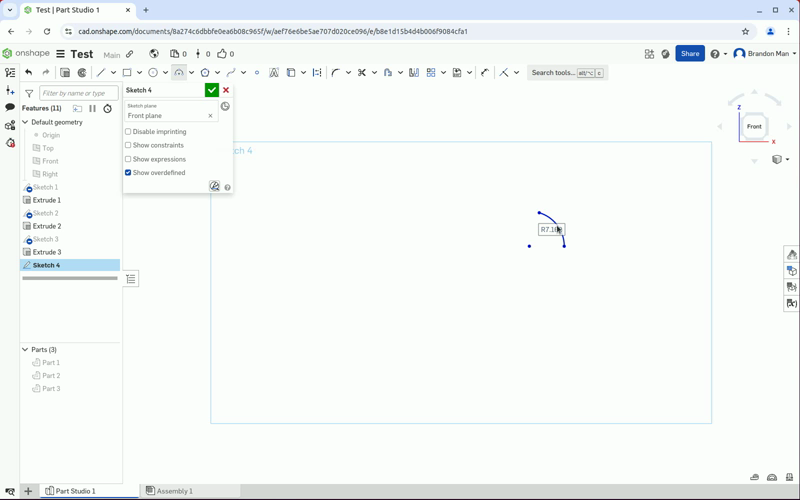
key(l)
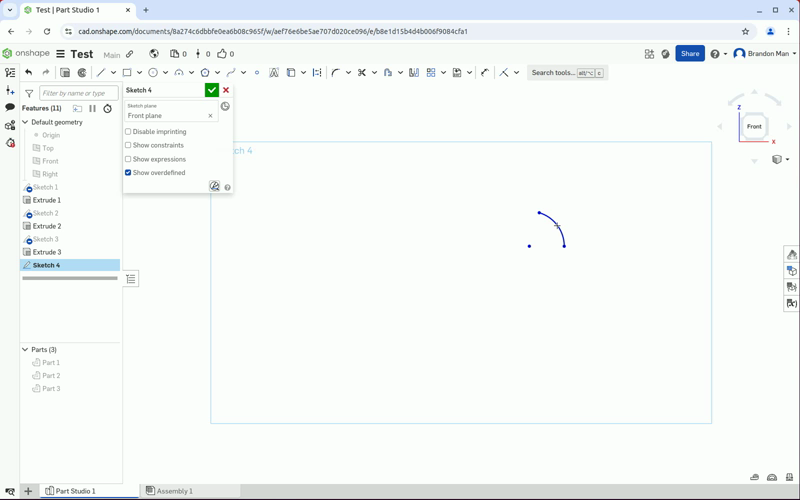
mouse_move(564, 246)
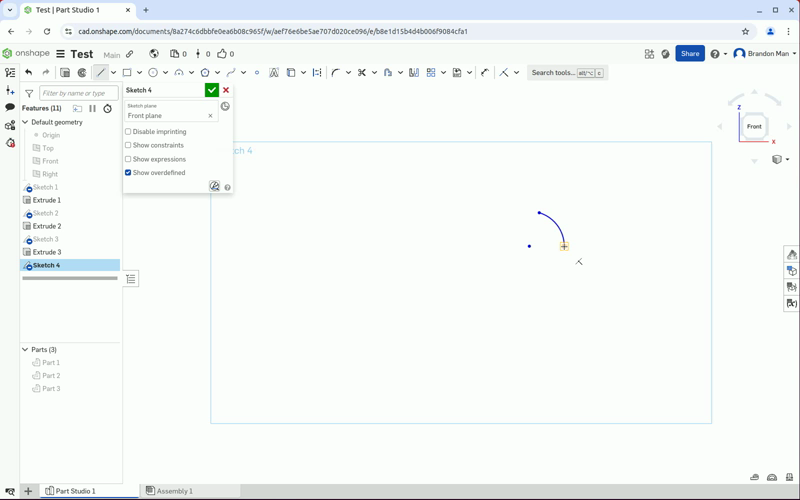
click(564, 246)
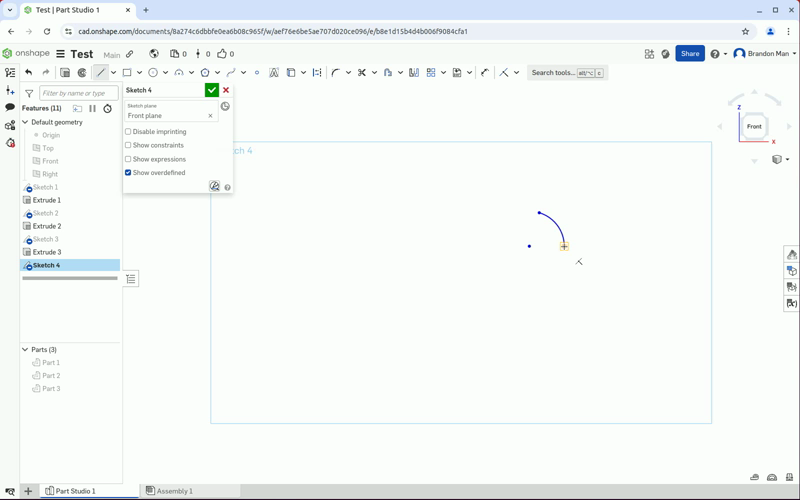
key_down(shift)
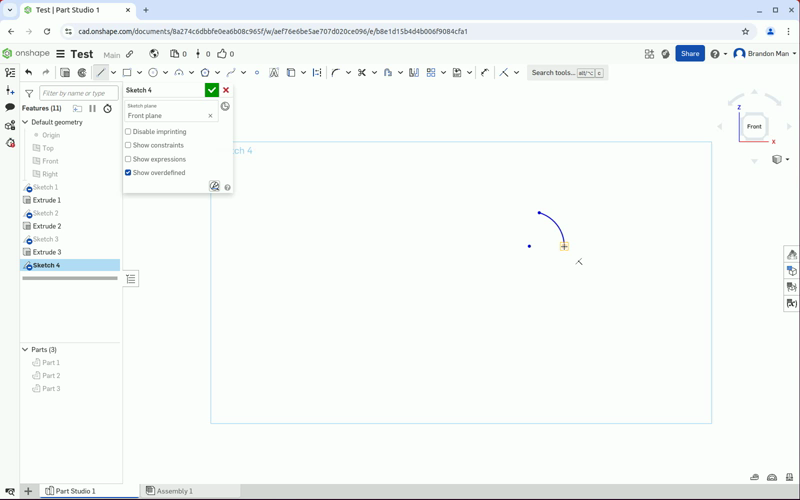
mouse_move(589, 246)
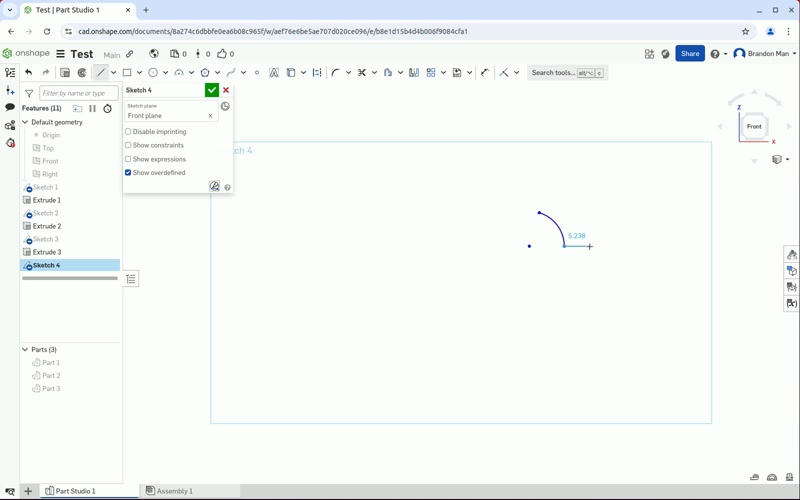
mouse_move(573, 246)
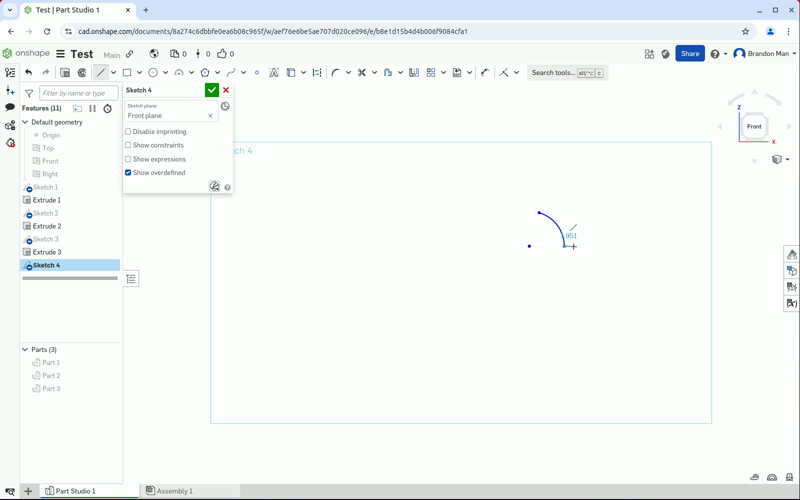
click(573, 246)
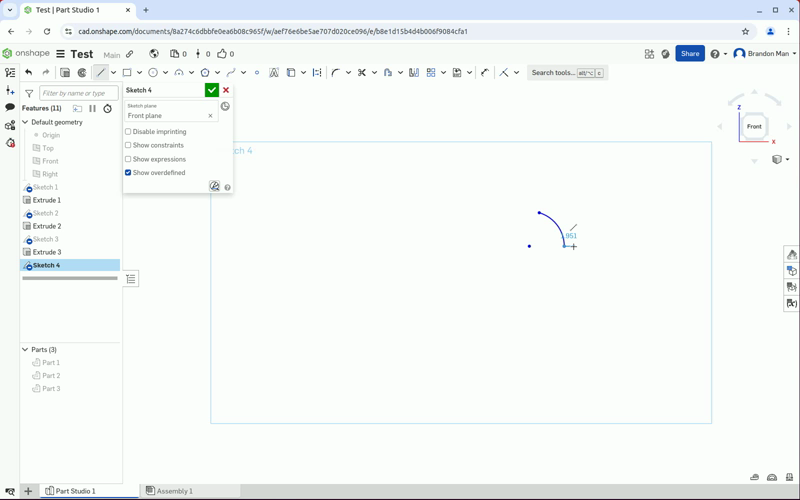
key_up(shift)
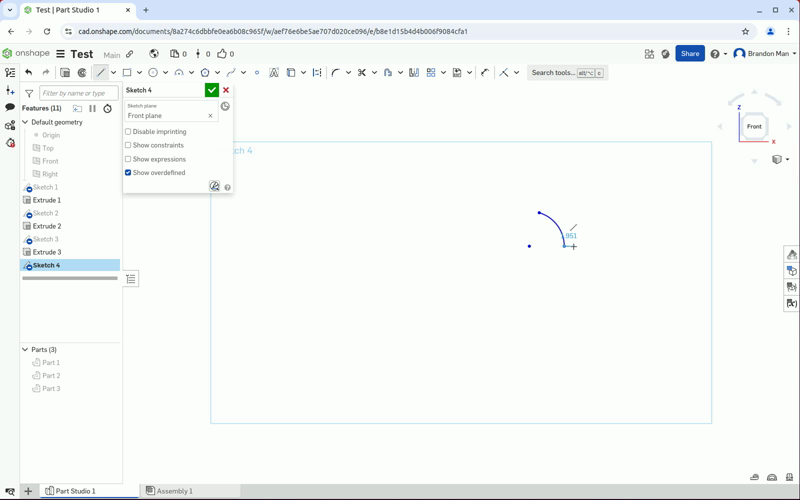
key(esc)
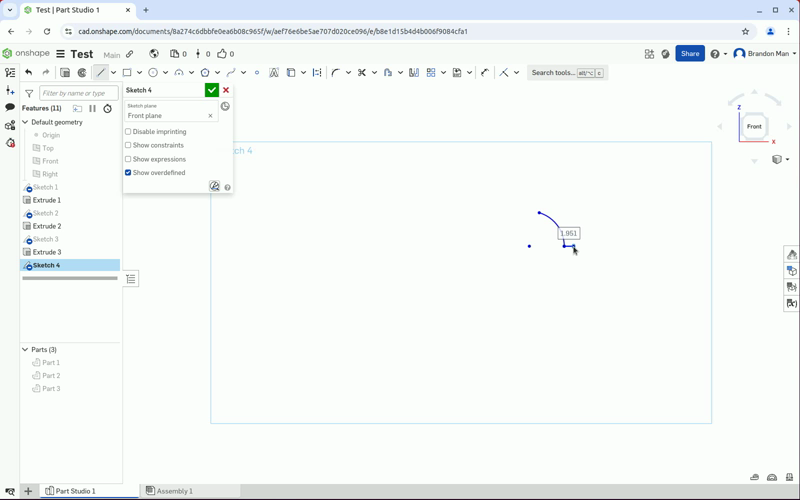
key(a)
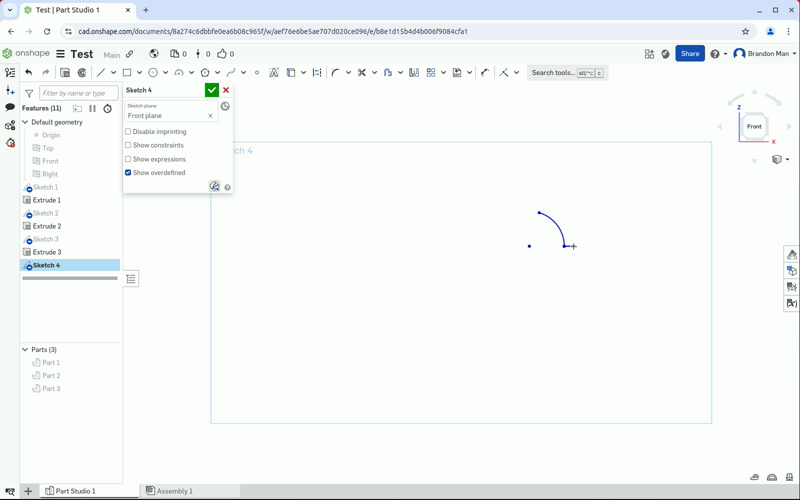
mouse_move(573, 246)
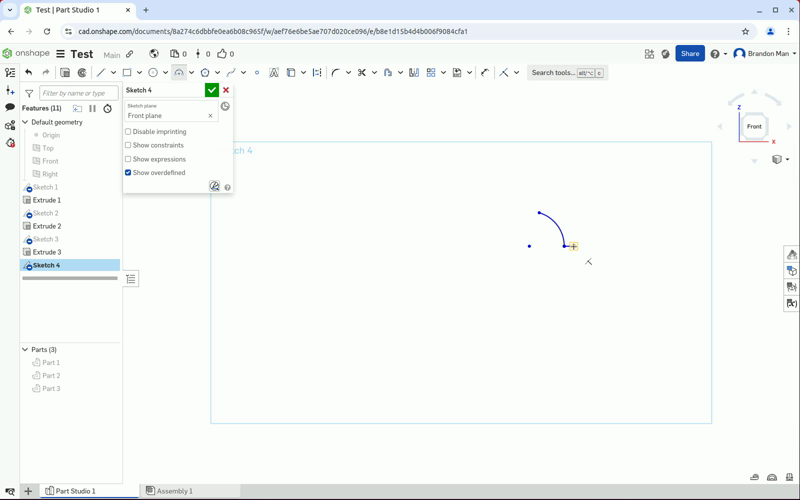
click(573, 246)
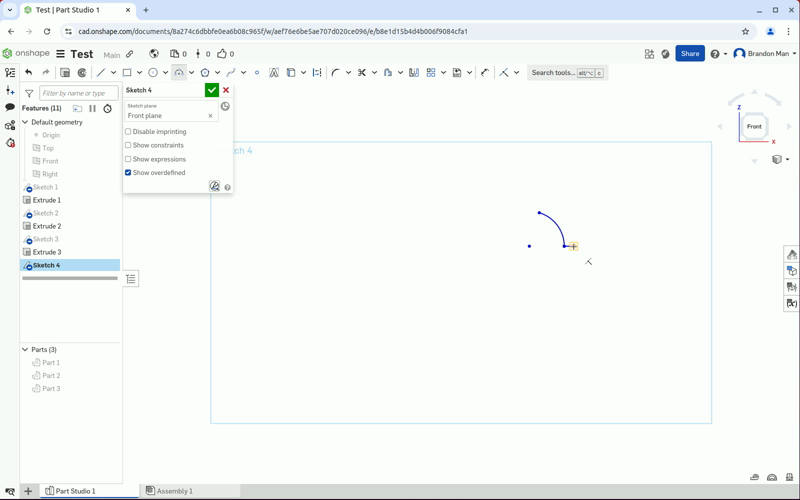
key_down(shift)
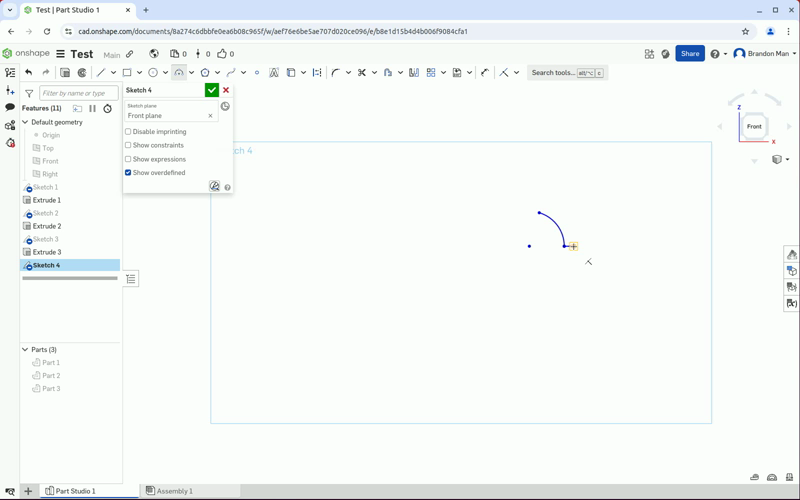
mouse_move(539, 202)
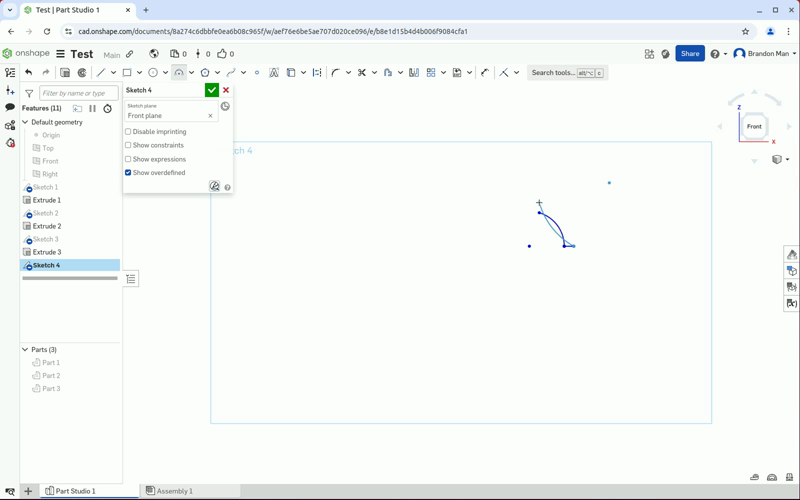
click(539, 202)
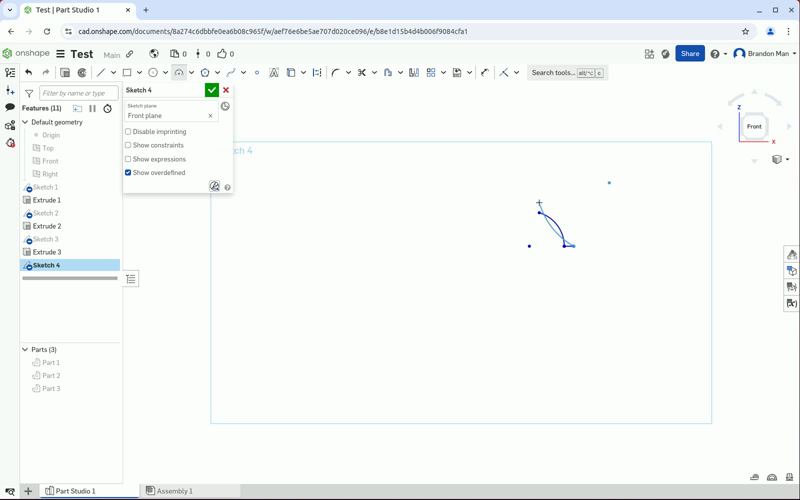
mouse_move(564, 218)
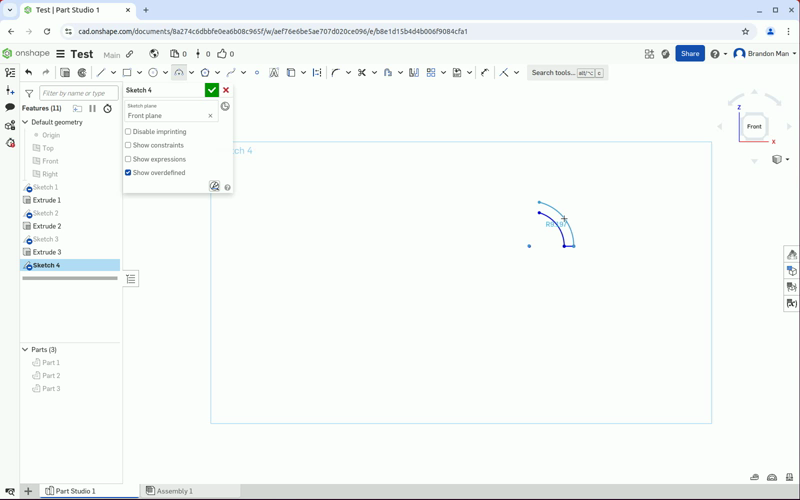
click(564, 218)
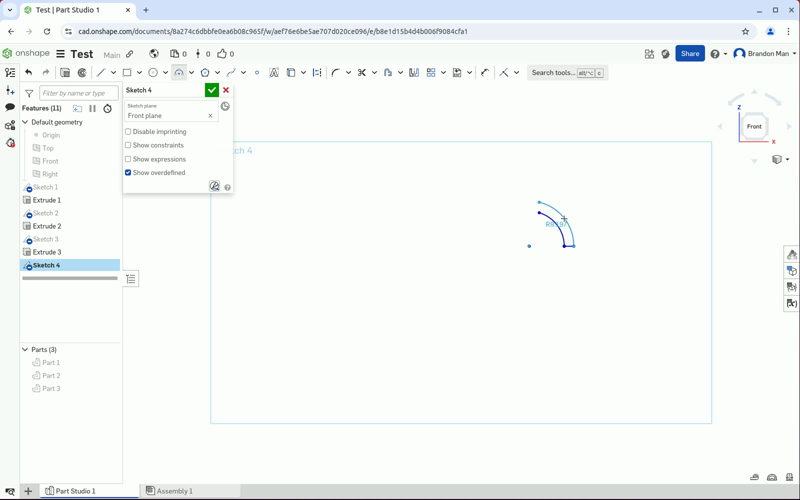
key_up(shift)
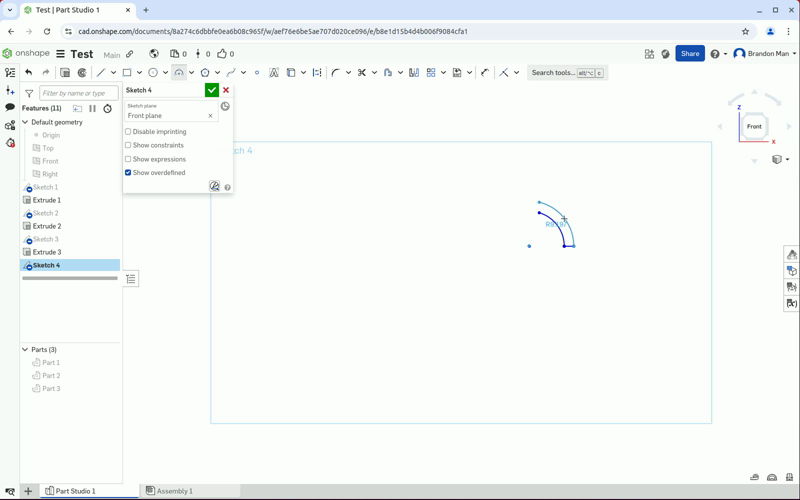
key(esc)
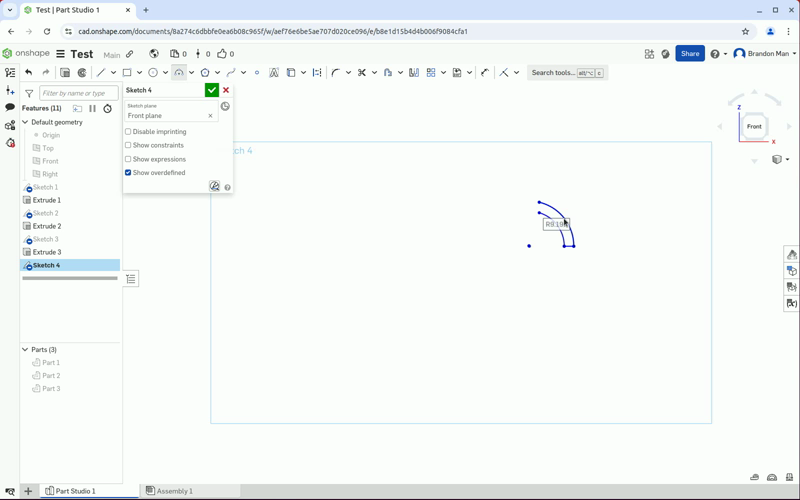
key(l)
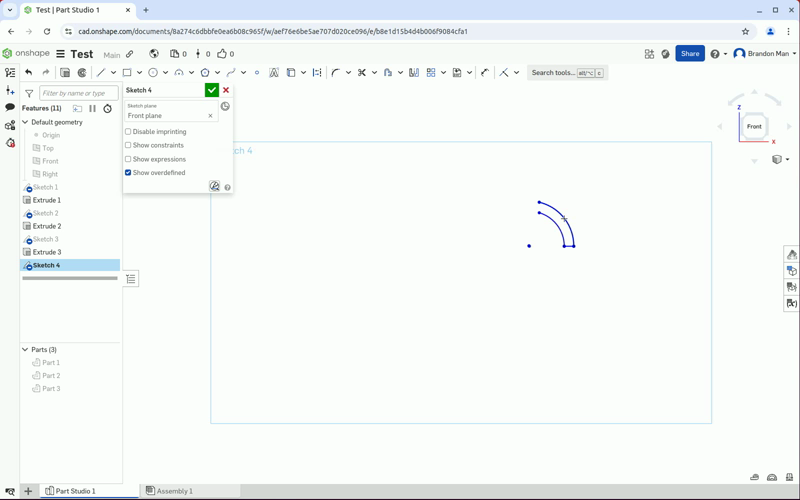
mouse_move(539, 202)
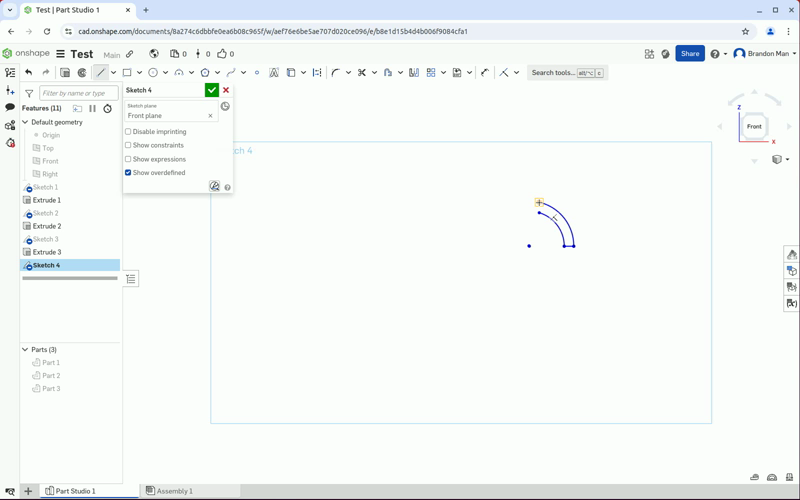
click(539, 202)
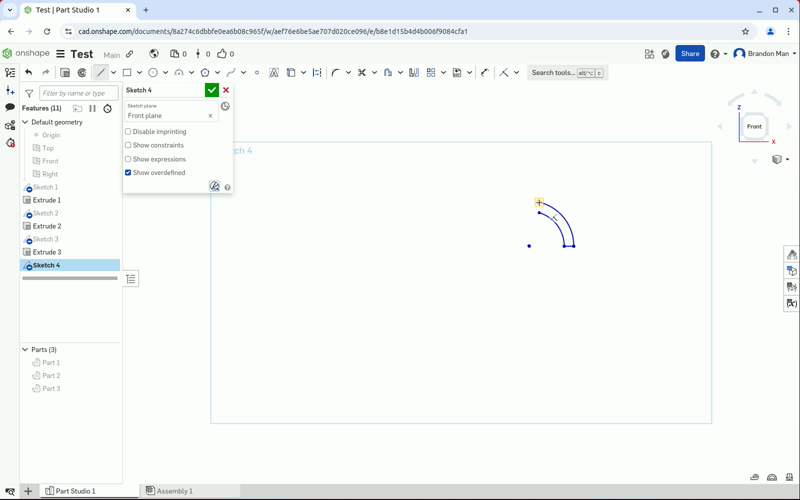
mouse_move(569, 202)
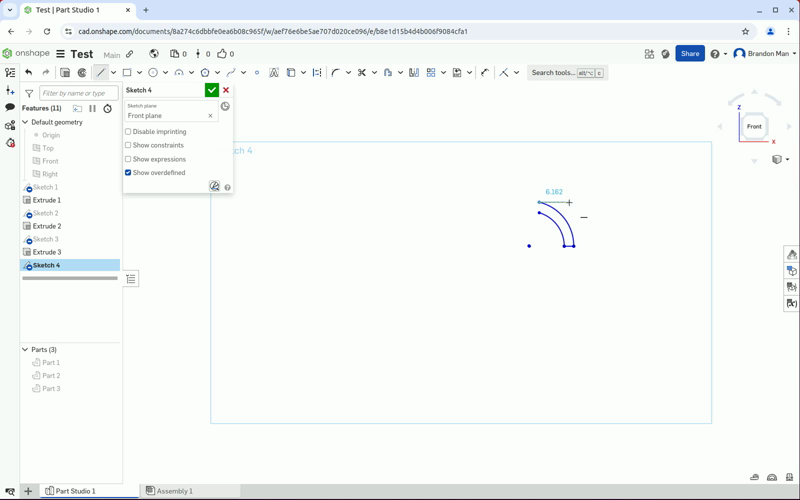
key_down(shift)
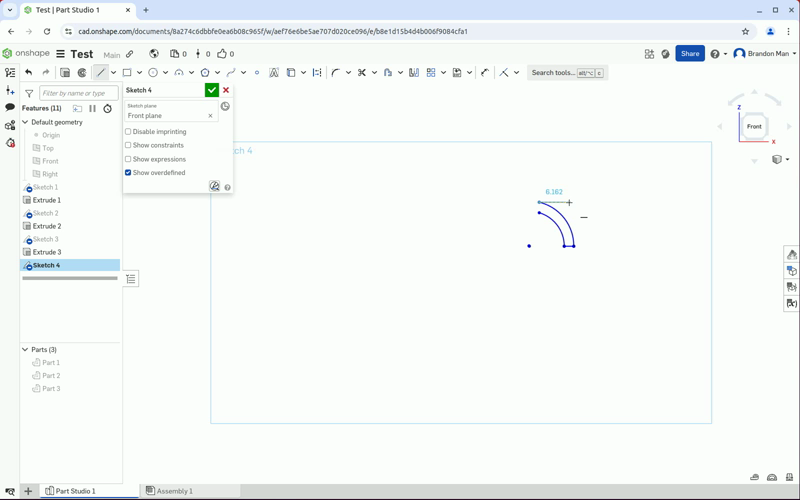
mouse_move(539, 212)
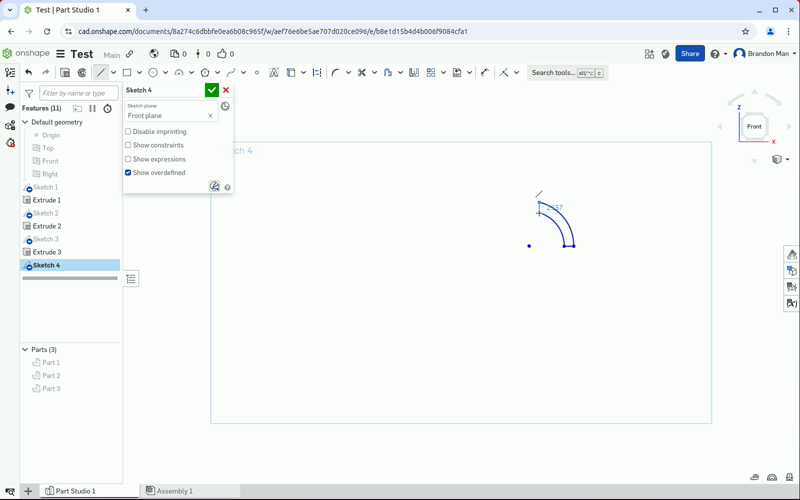
key_up(shift)
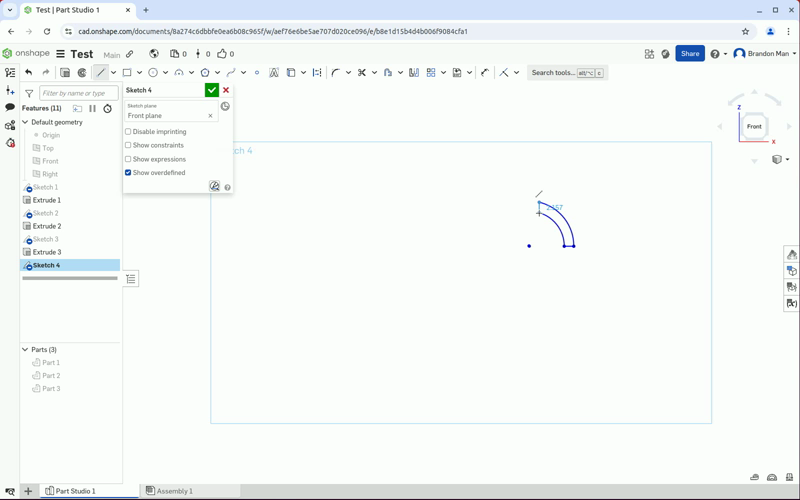
click(539, 212)
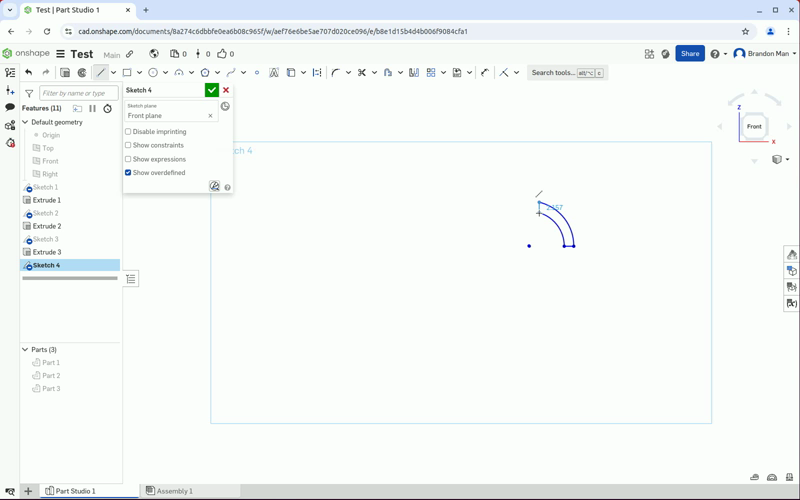
key(esc)
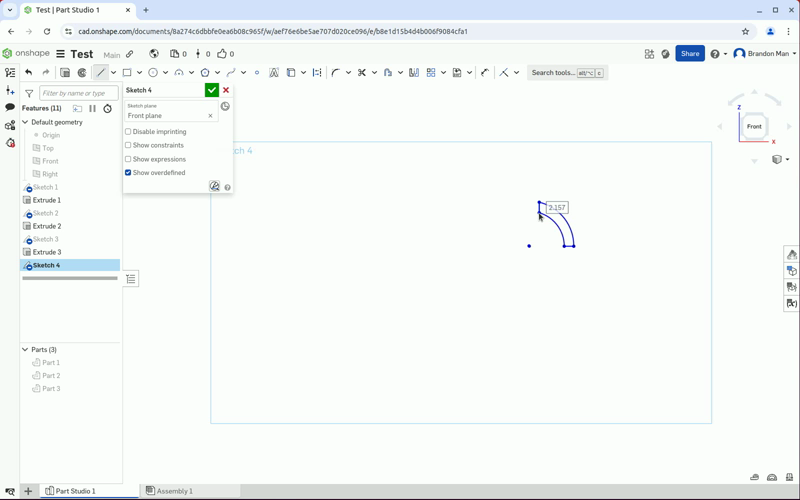
mouse_move(562, 224)
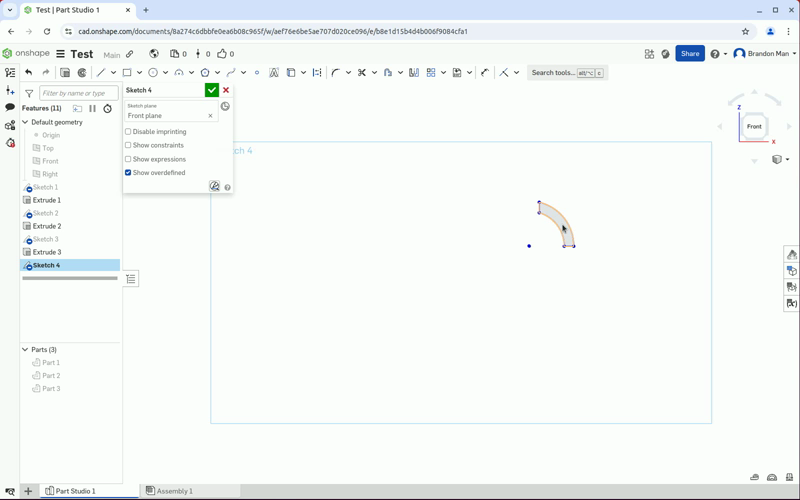
scroll(6)
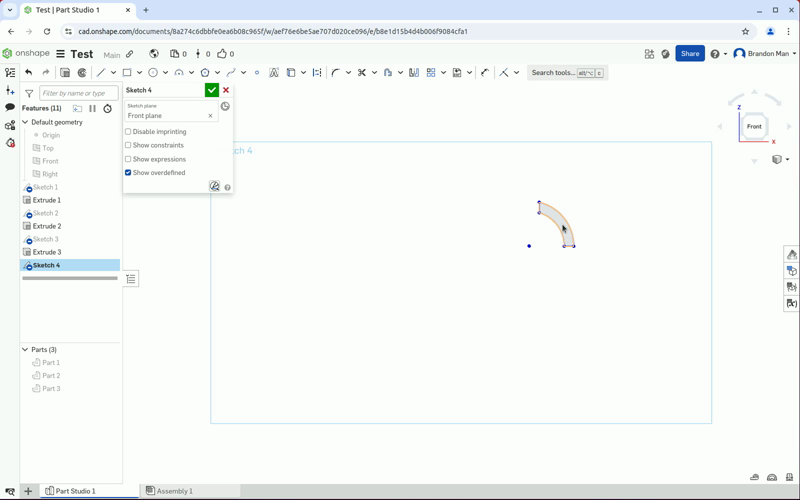
scroll(6)
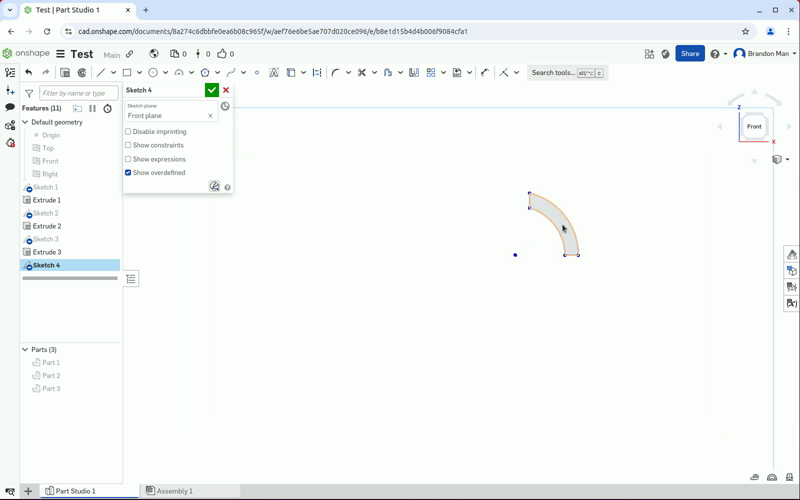
scroll(6)
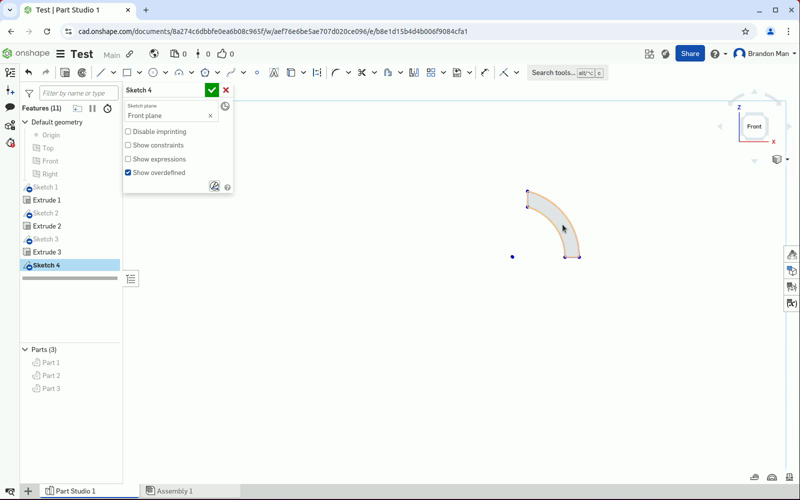
scroll(6)
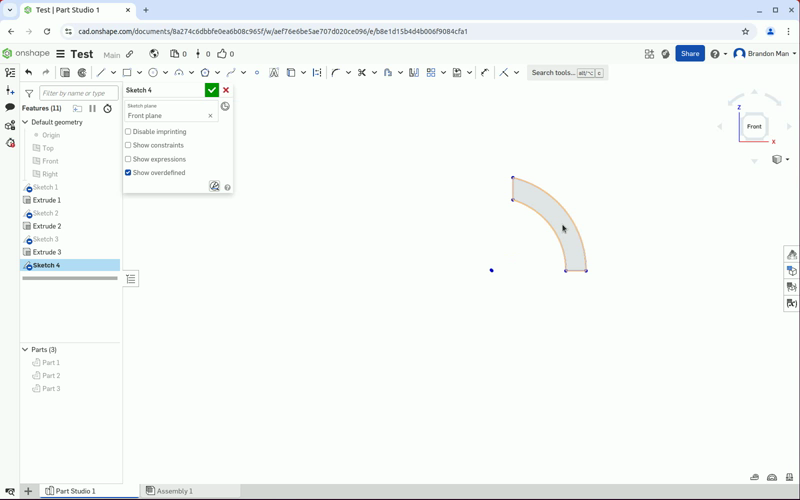
scroll(6)
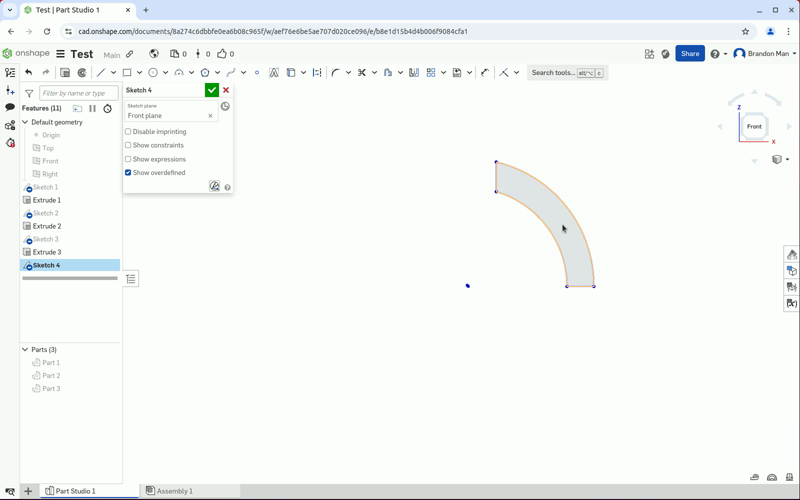
scroll(6)
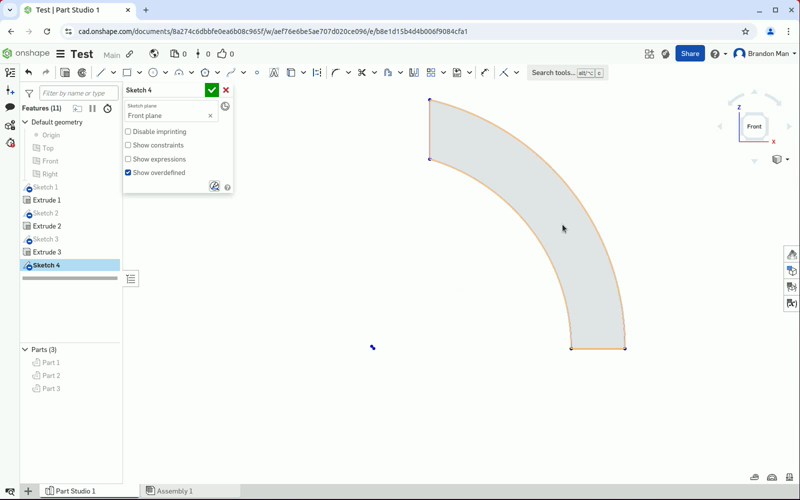
scroll(6)
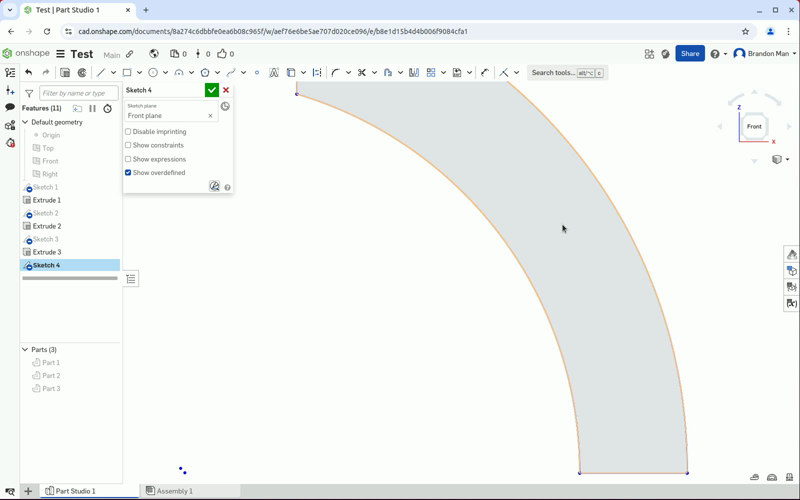
click(562, 224)
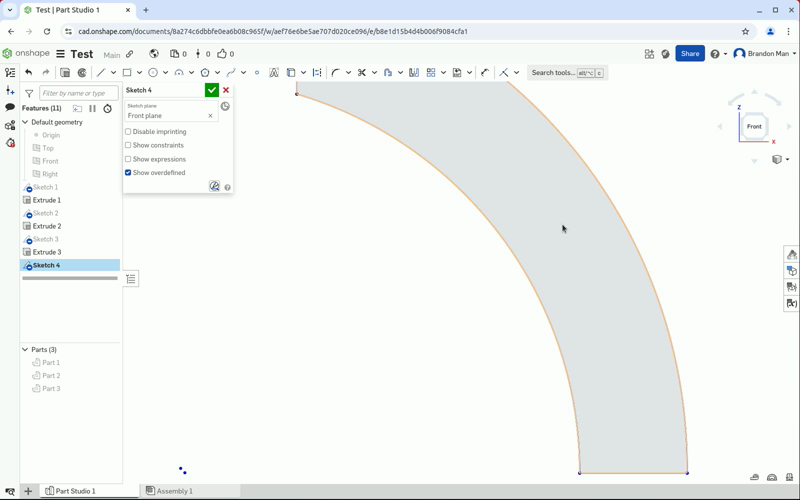
scroll(-6)
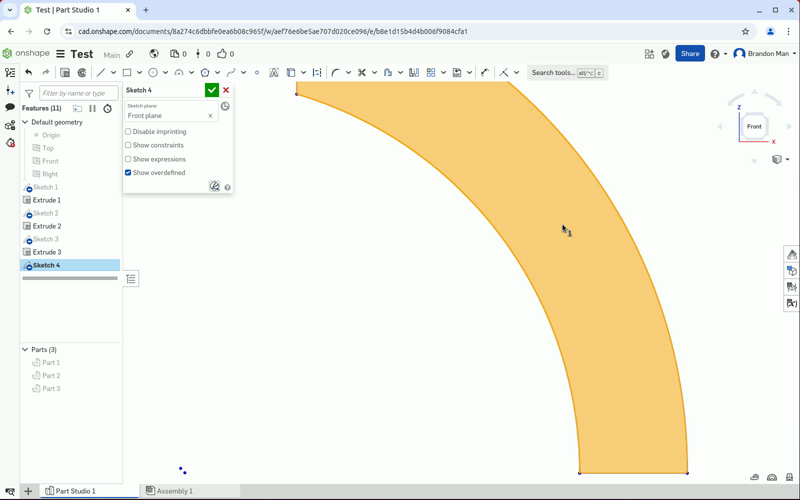
scroll(-6)
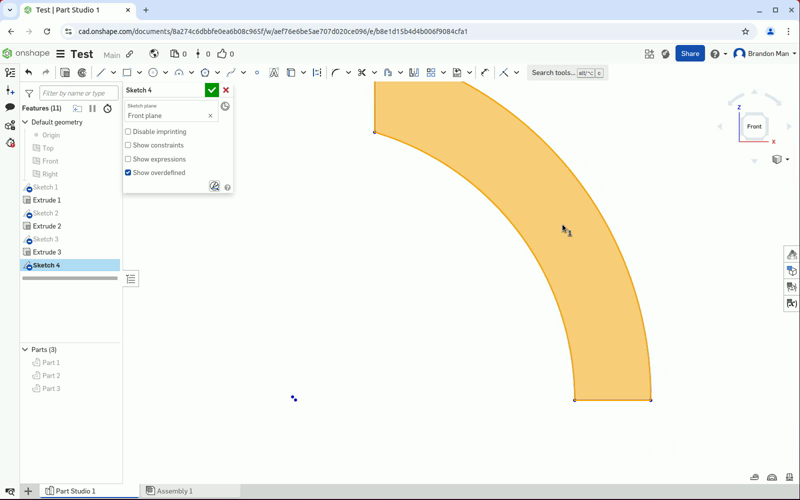
scroll(-6)
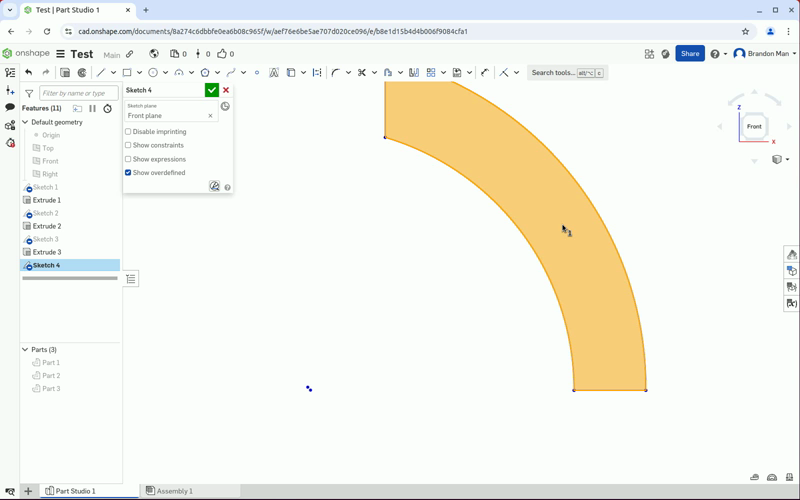
scroll(-6)
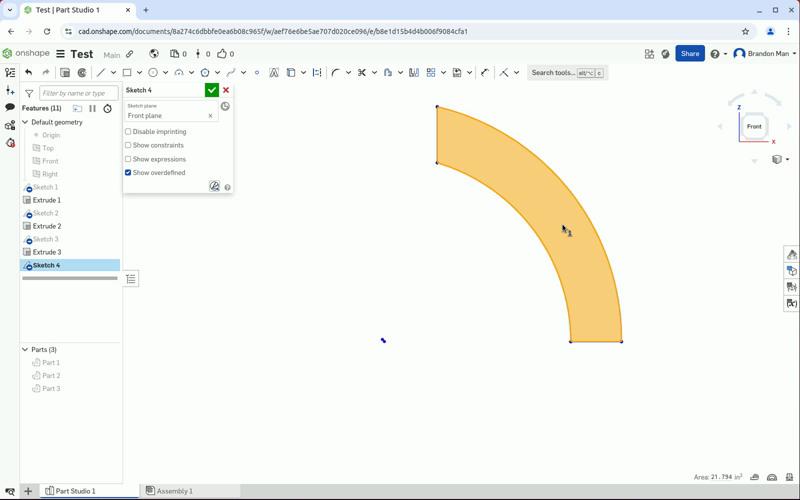
scroll(-6)
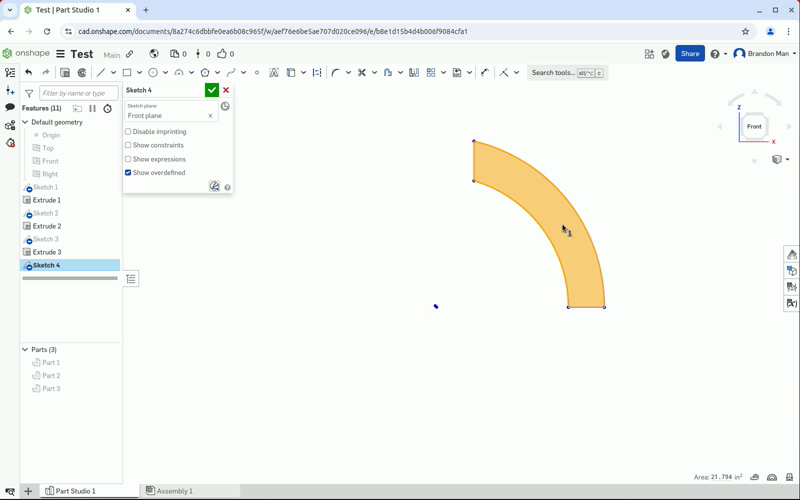
scroll(-6)
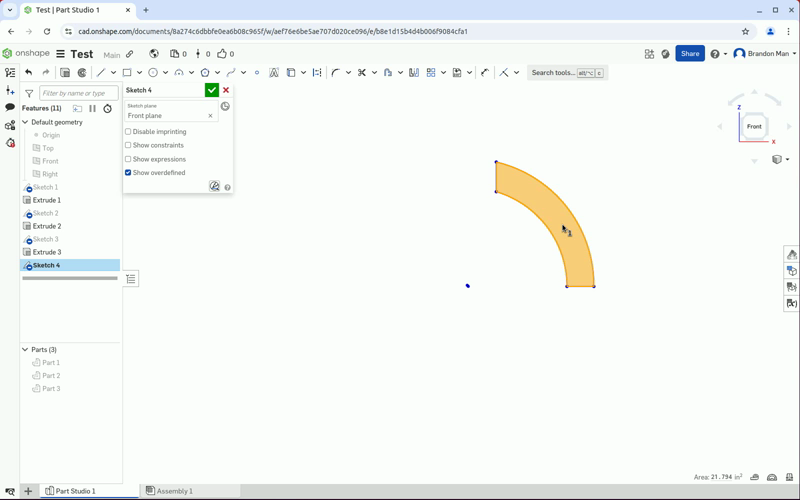
scroll(-6)
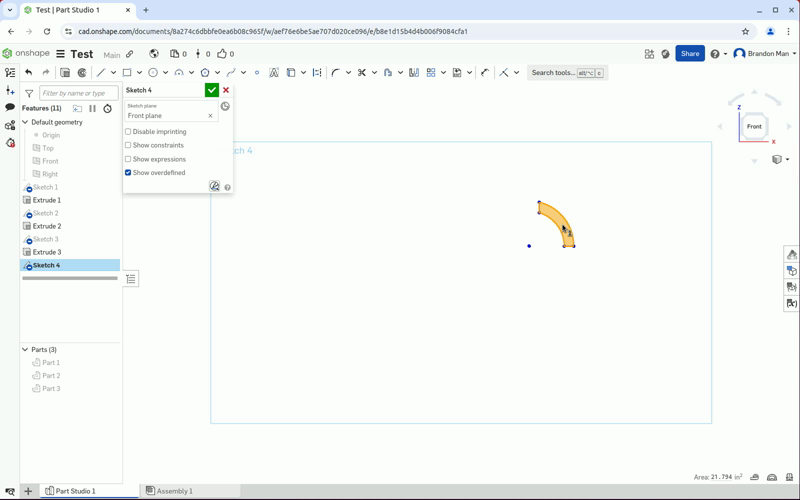
mouse_move(73, 352)
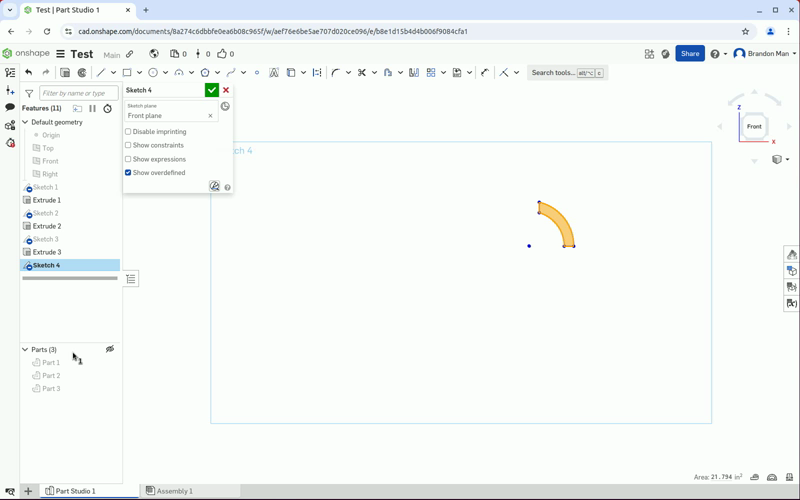
key(shift+y)
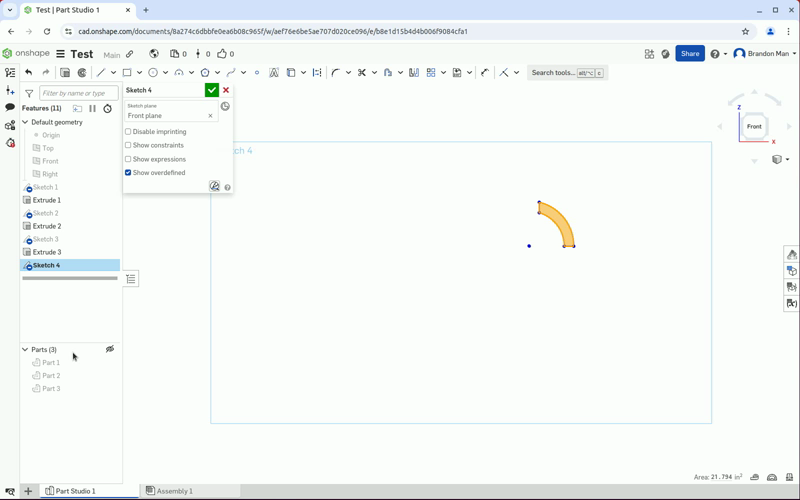
key(shift+e)
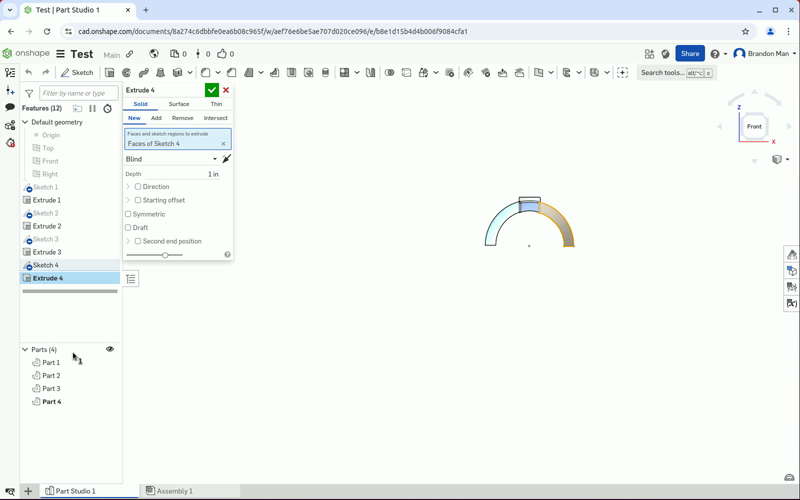
mouse_move(143, 106)
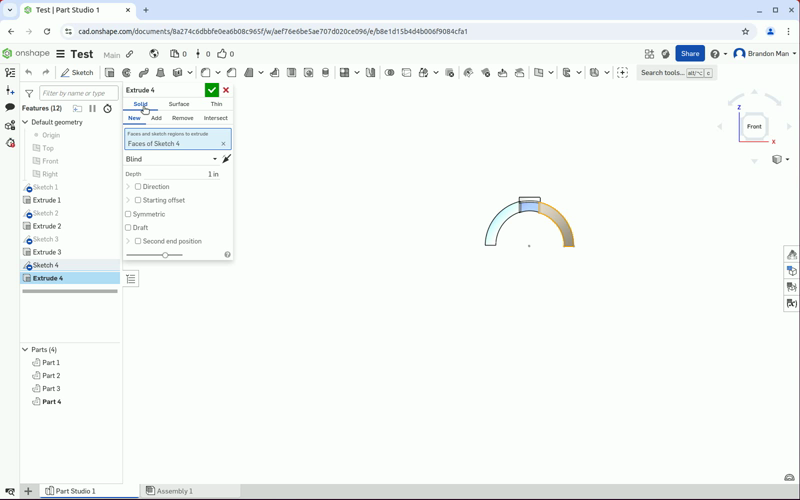
click(143, 106)
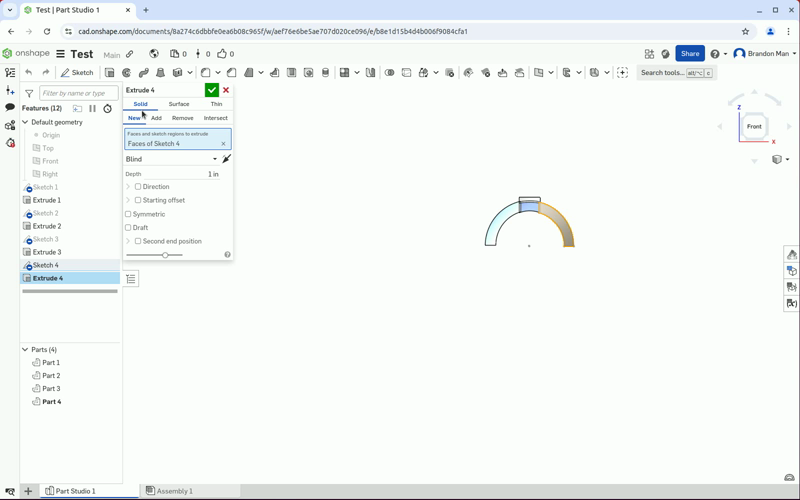
mouse_move(137, 120)
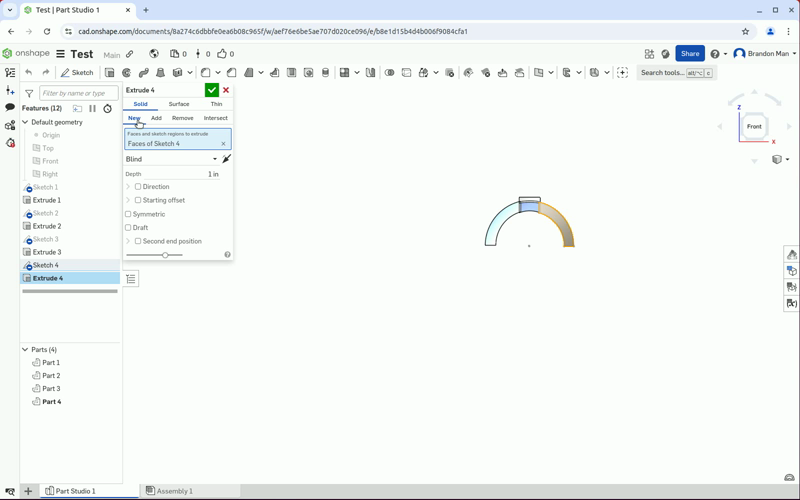
click(137, 120)
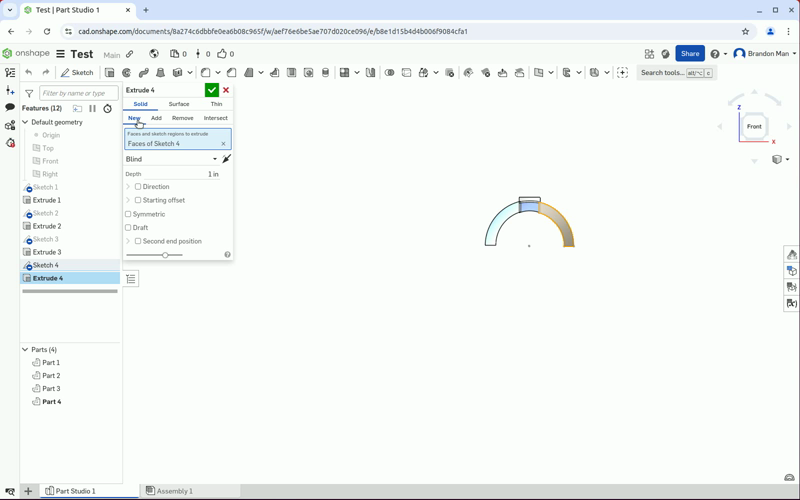
key(tab, 4)
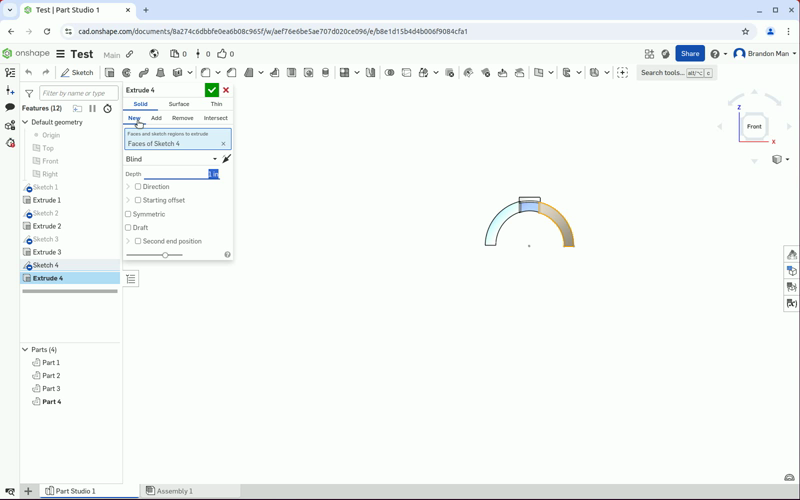
text(-7.943)
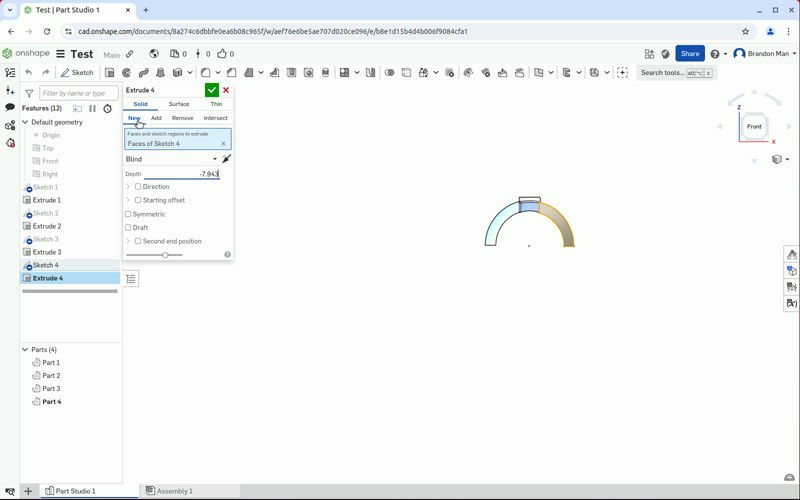
key(enter)
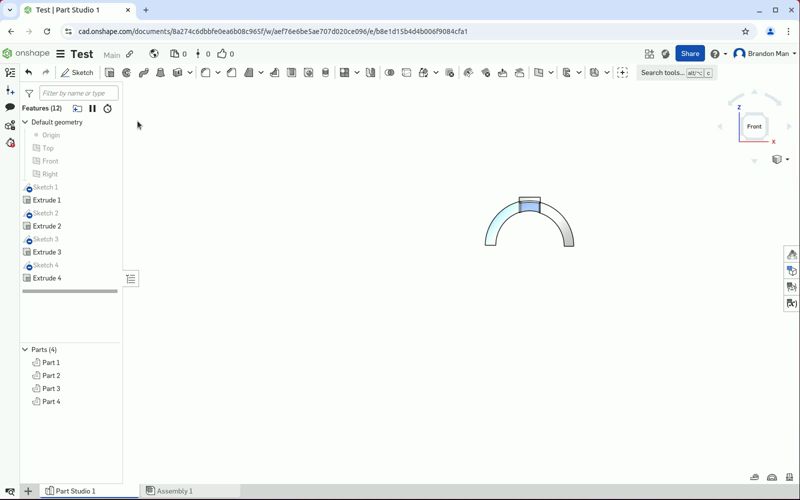
key(shift+h)
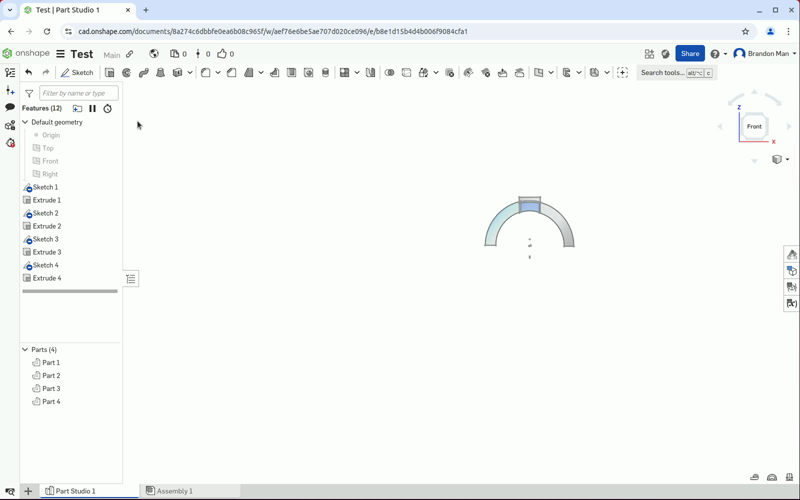
key(shift+h)
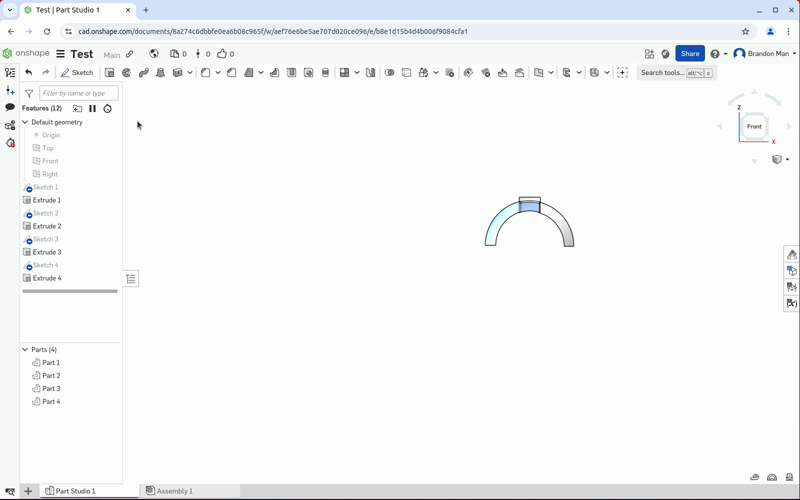
mouse_move(73, 189)
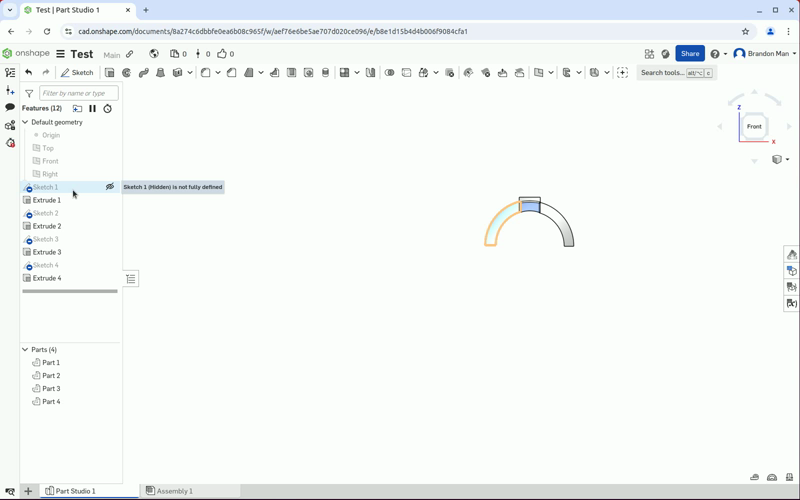
click(73, 189)
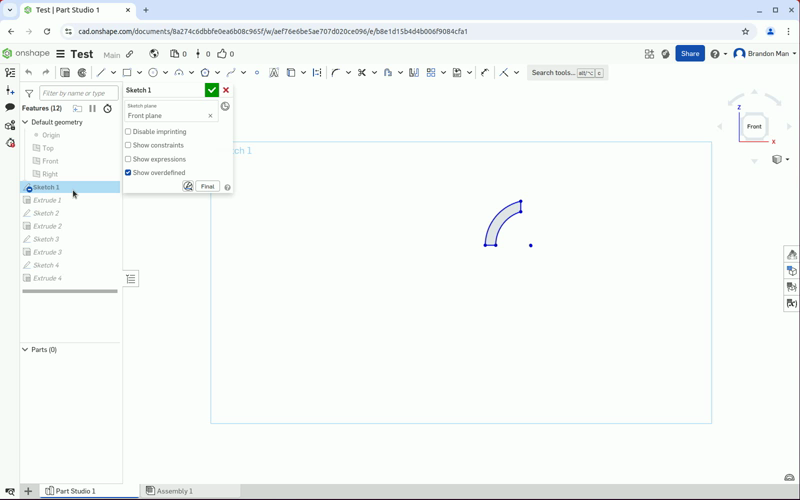
mouse_move(229, 92)
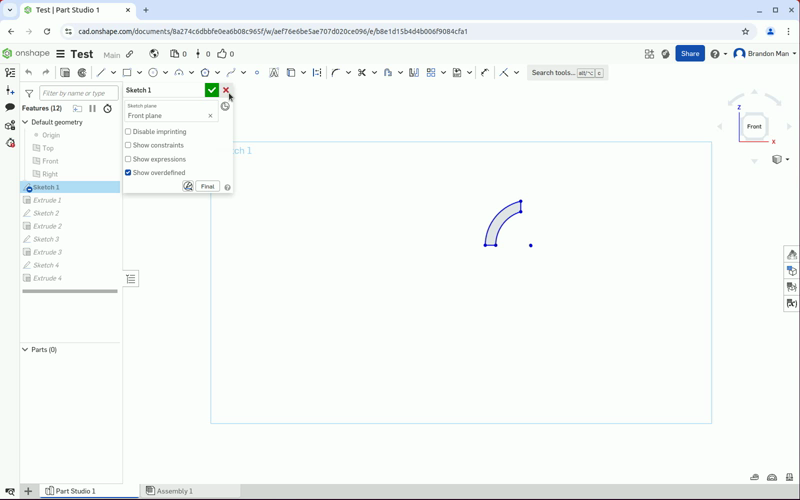
click(229, 92)
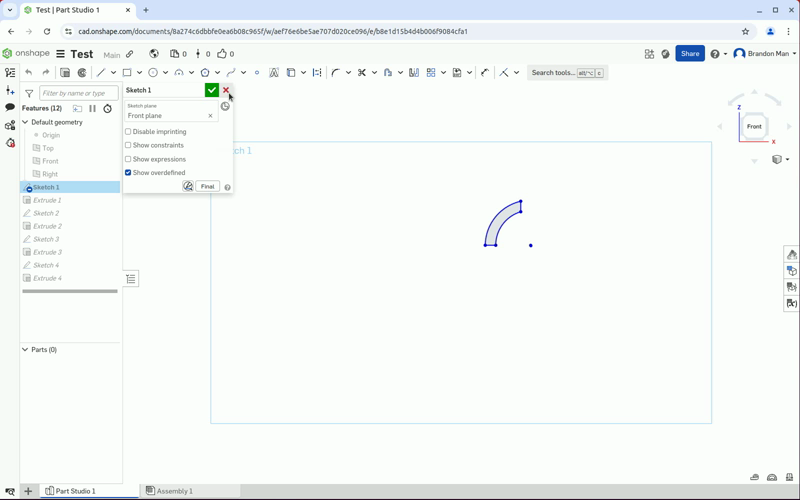
key(shift+s)
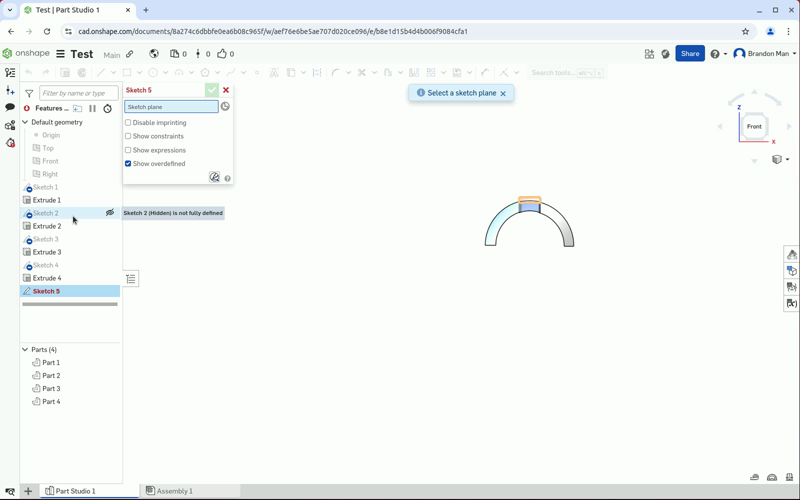
scroll(3)
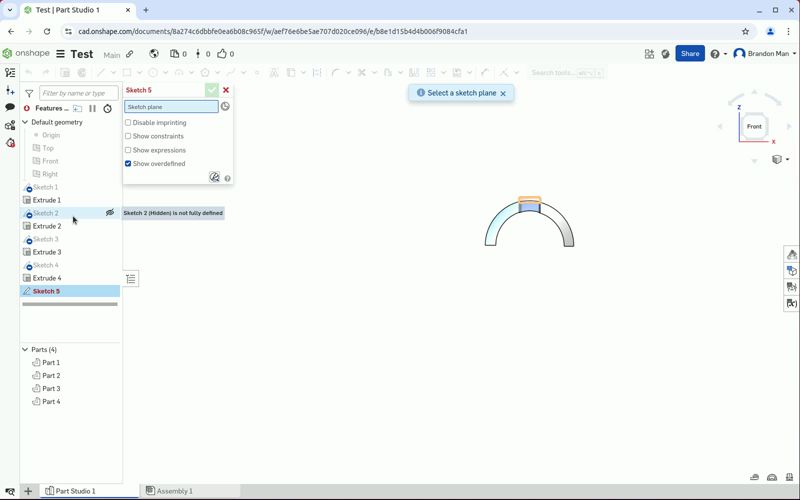
mouse_move(73, 163)
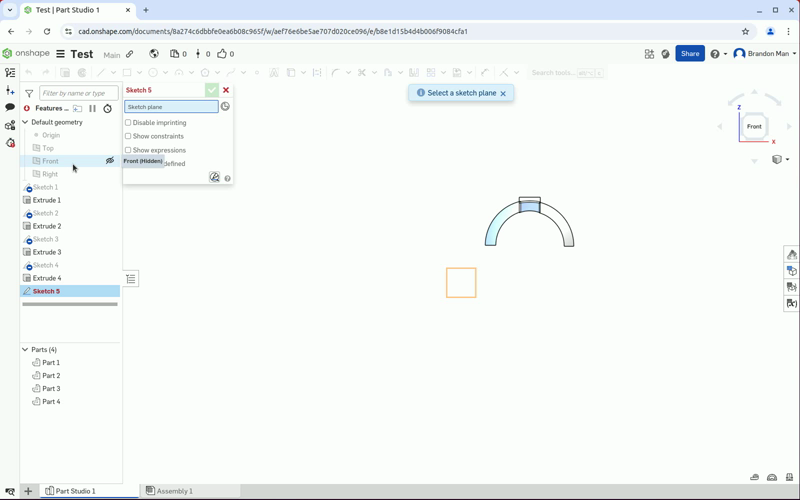
click(73, 163)
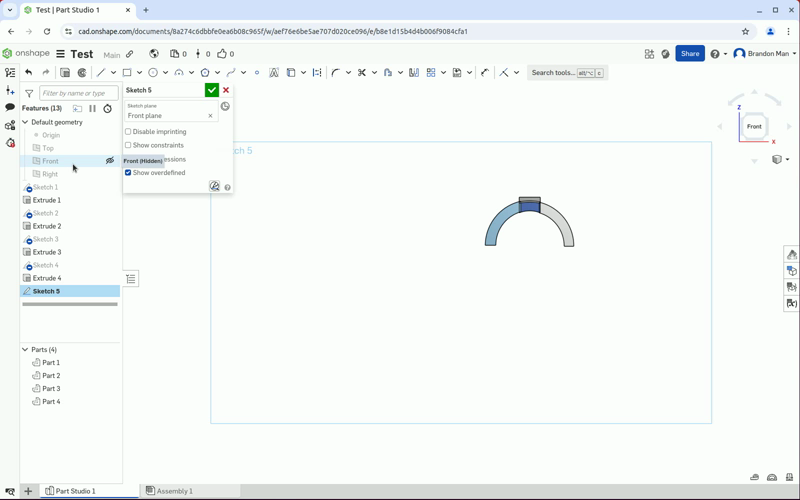
mouse_move(73, 352)
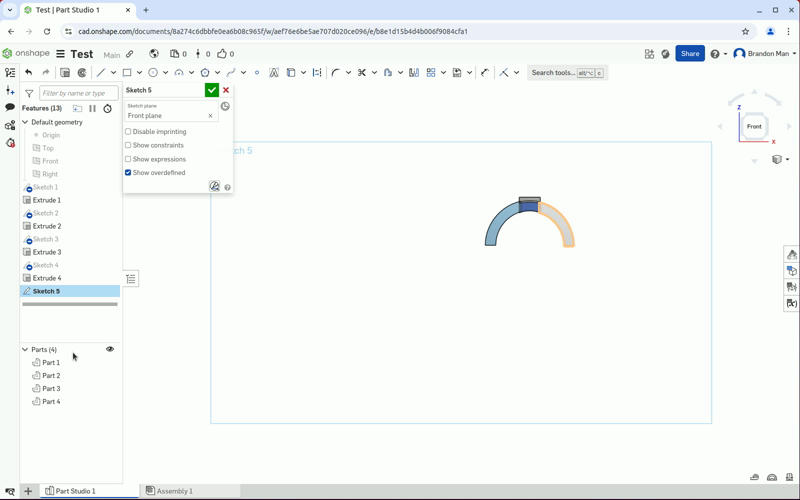
key(y)
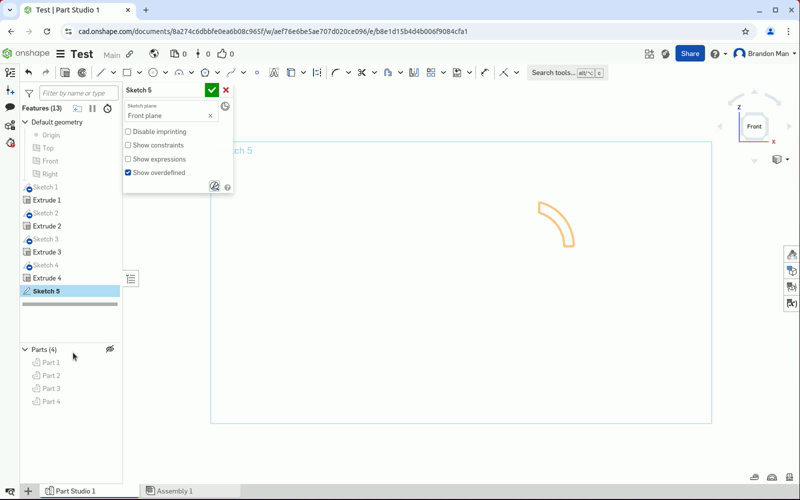
key(l)
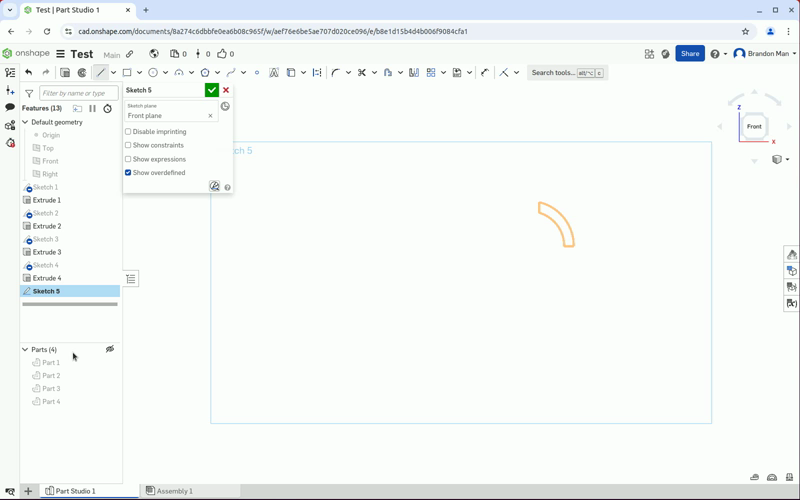
key_down(shift)
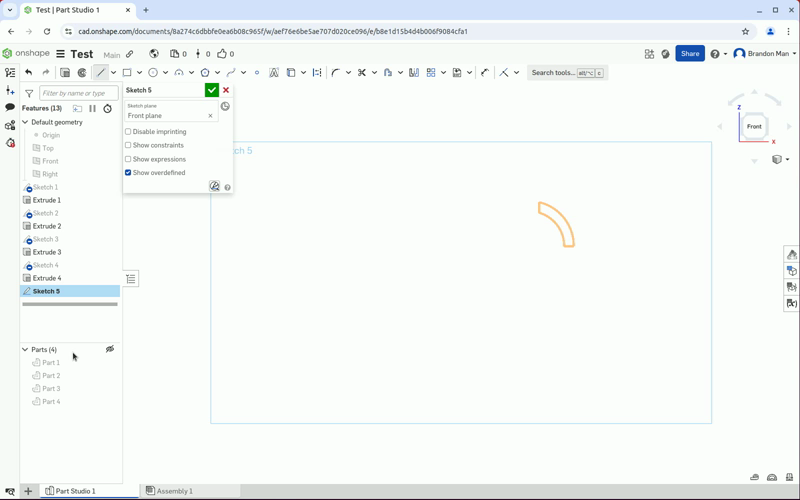
mouse_move(498, 231)
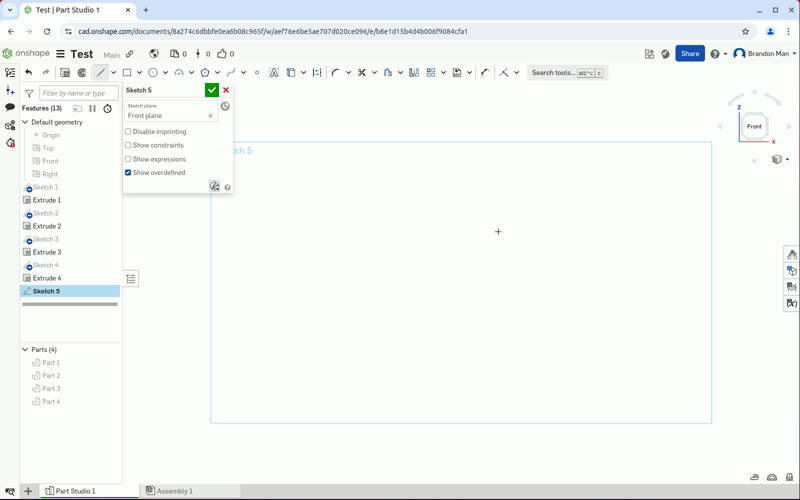
click(498, 231)
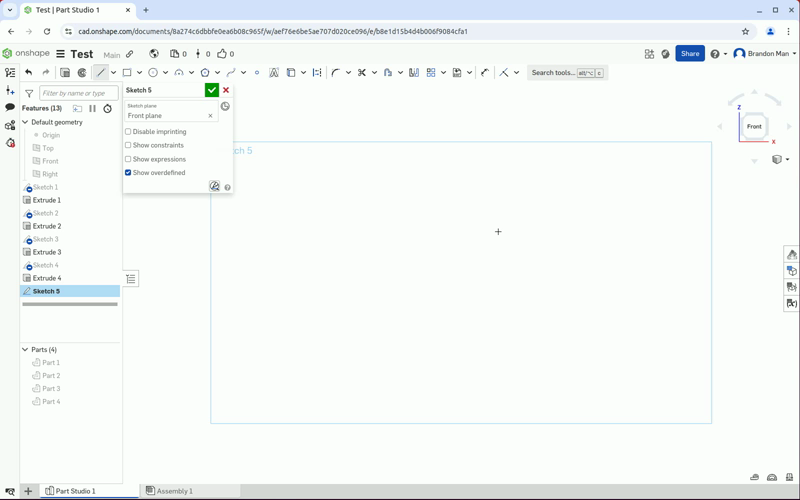
key_up(shift)
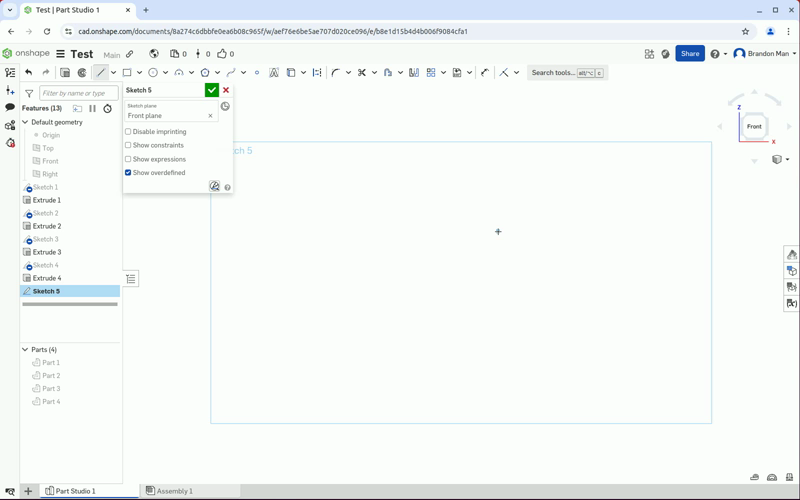
key_down(shift)
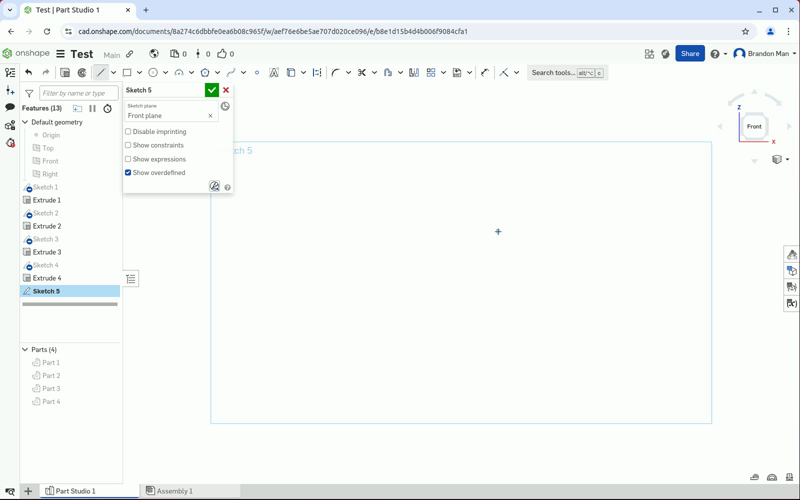
mouse_move(528, 231)
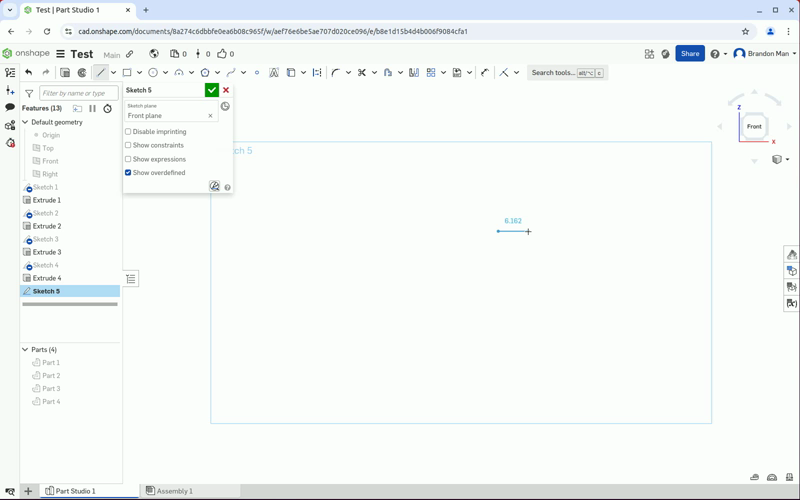
mouse_move(509, 236)
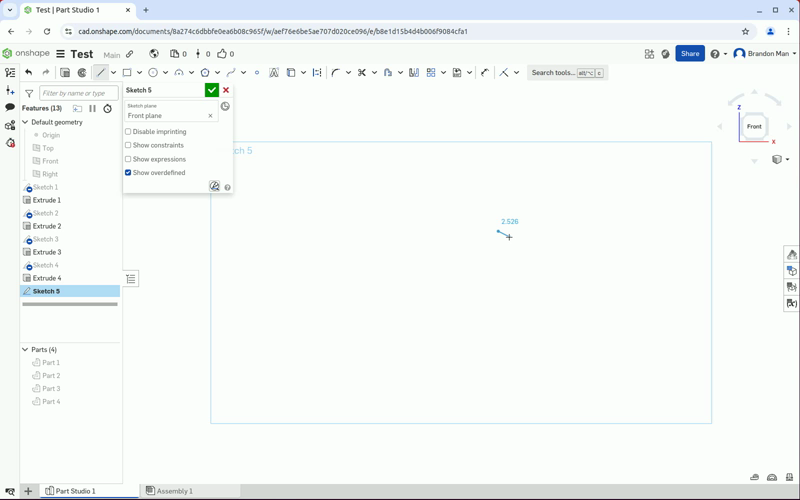
click(509, 236)
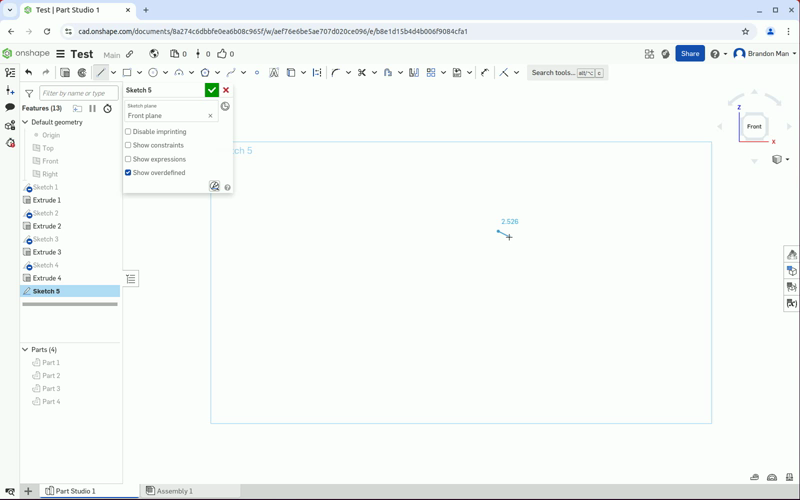
key_up(shift)
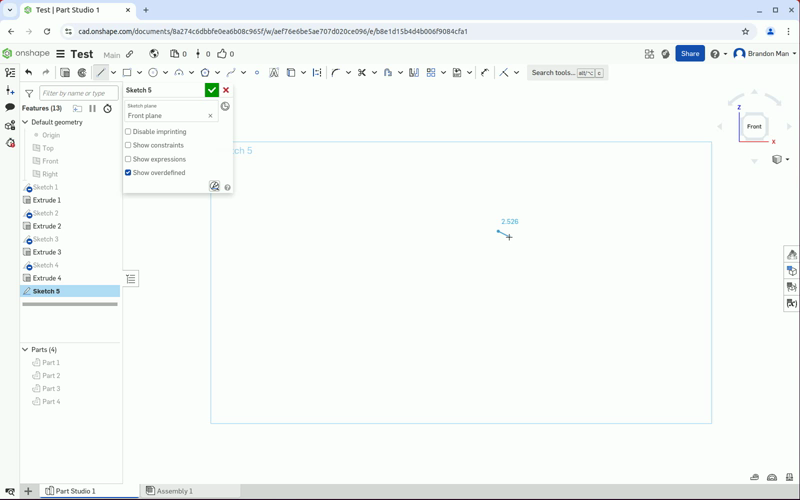
key(esc)
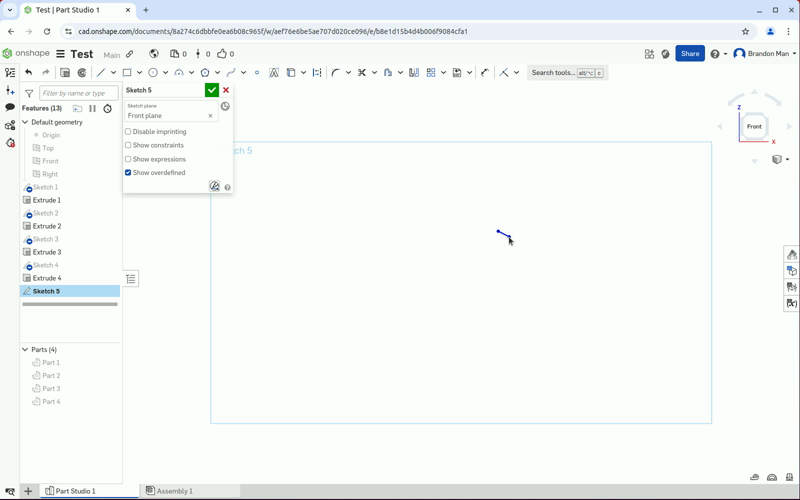
key(a)
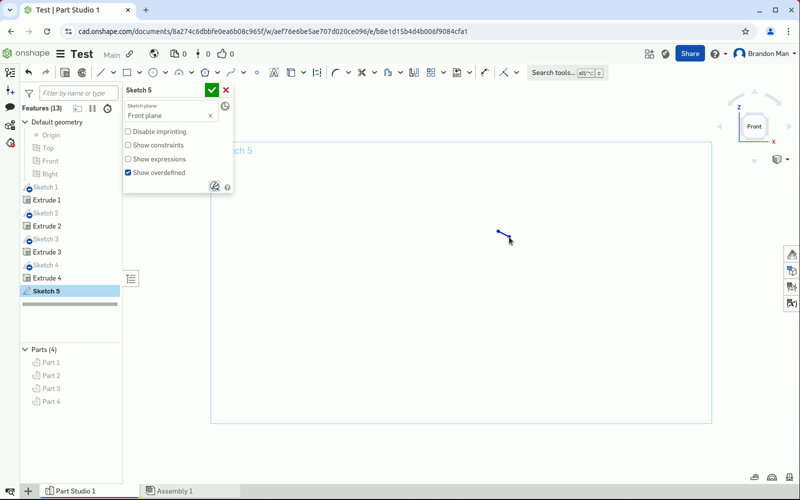
mouse_move(509, 236)
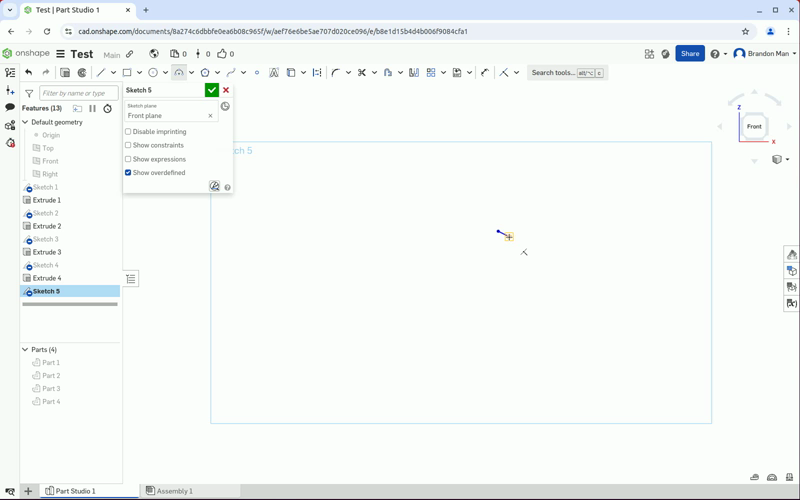
click(509, 236)
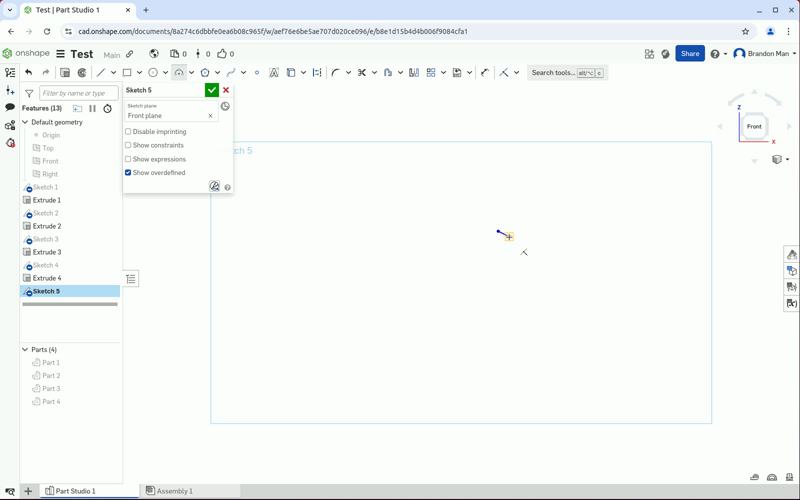
key_down(shift)
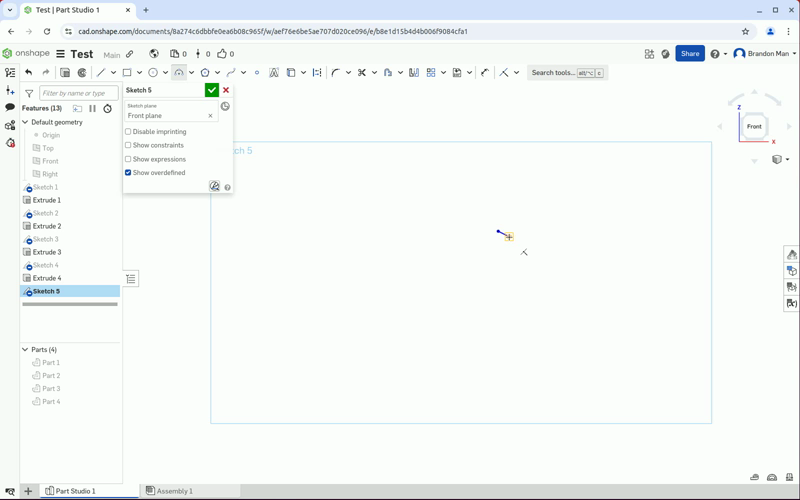
mouse_move(529, 224)
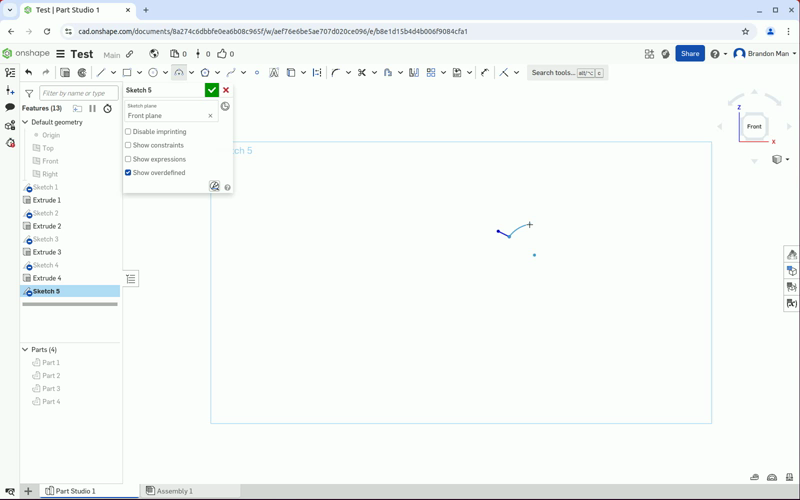
click(529, 224)
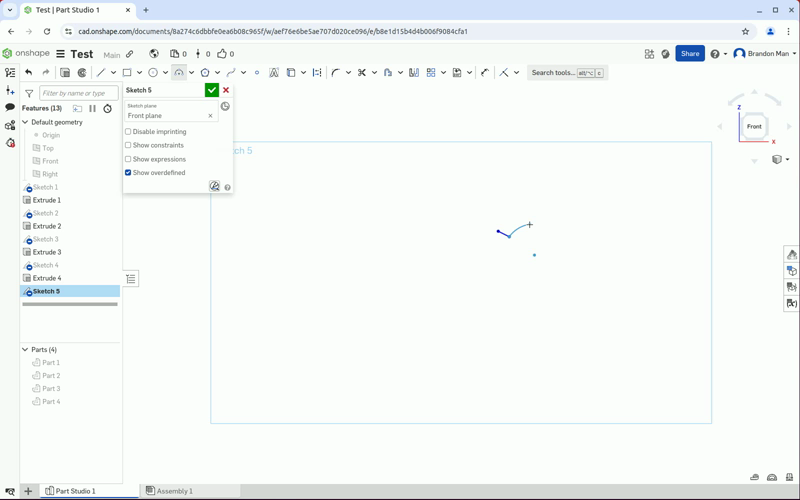
mouse_move(517, 227)
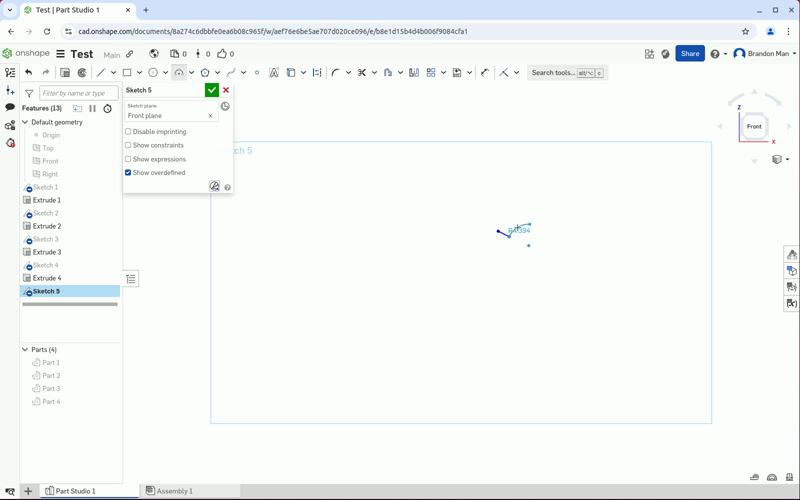
click(517, 227)
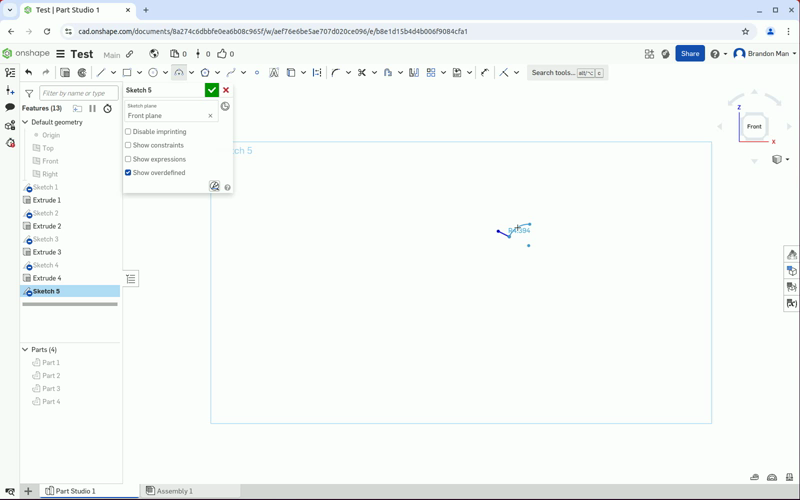
key_up(shift)
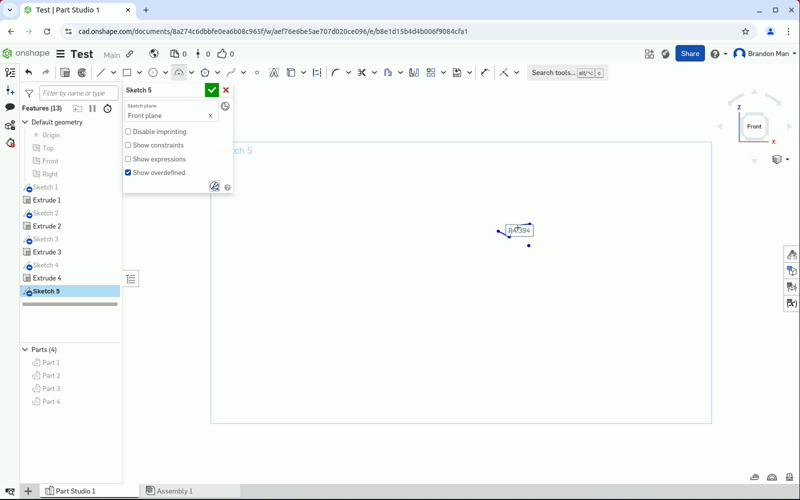
key(esc)
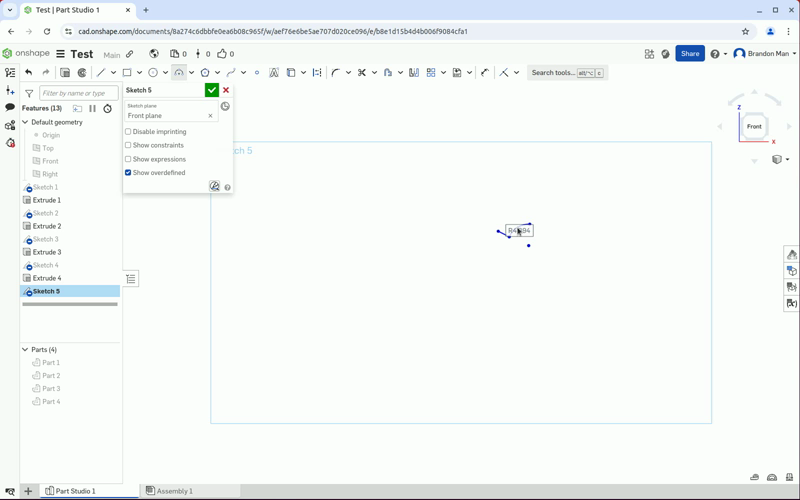
key(l)
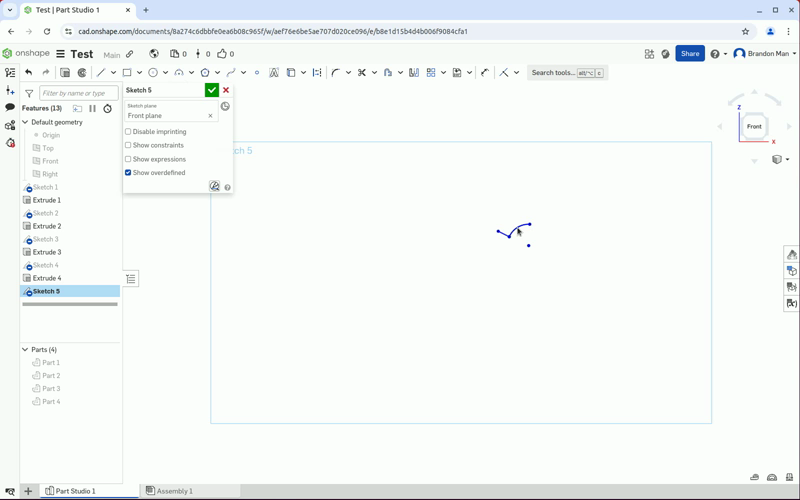
mouse_move(529, 224)
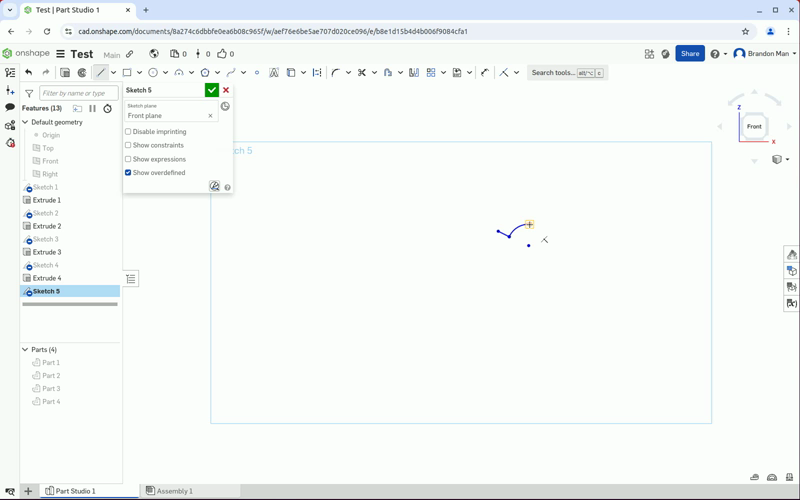
click(529, 224)
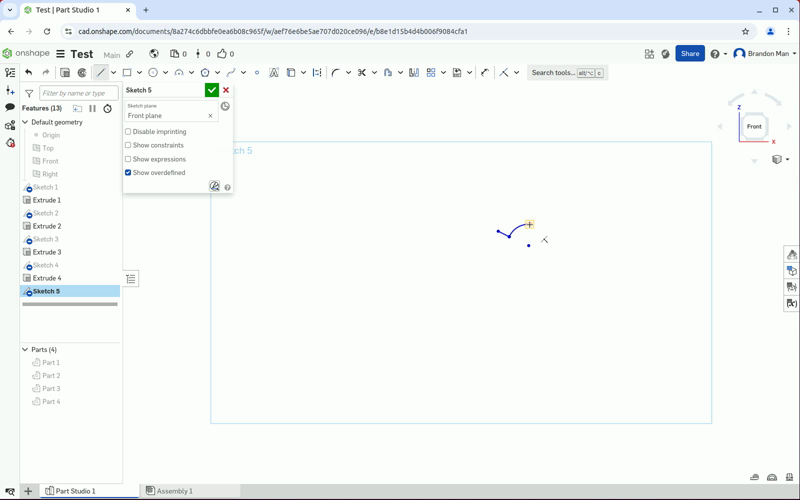
key_down(shift)
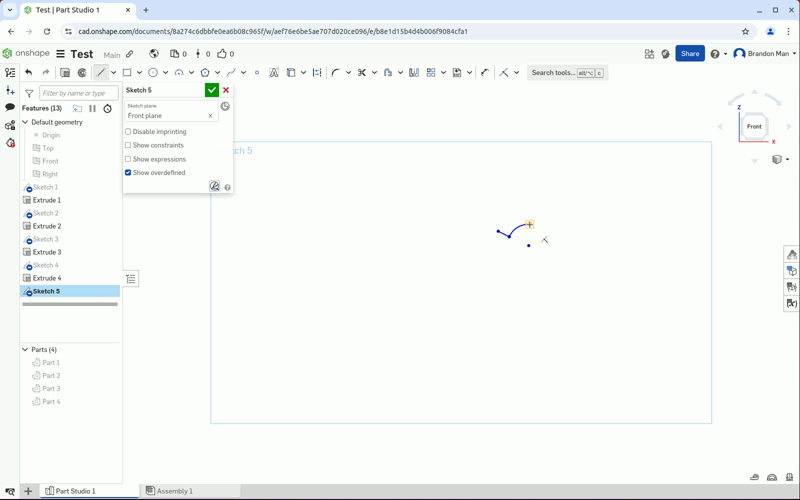
mouse_move(559, 224)
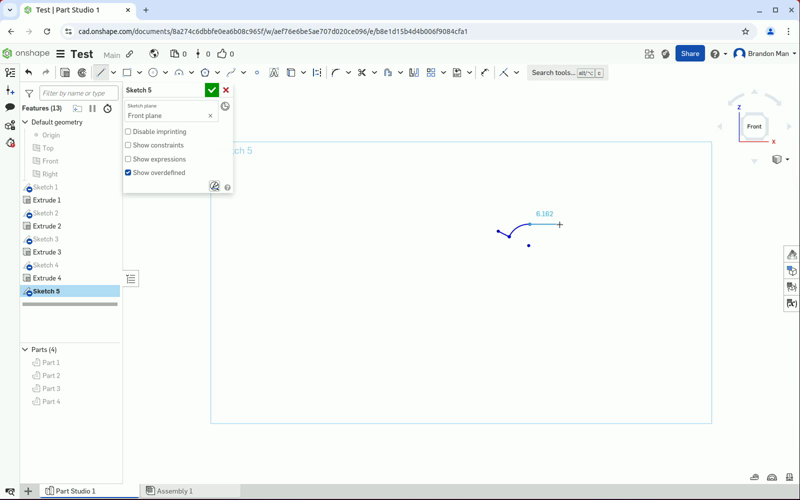
mouse_move(519, 224)
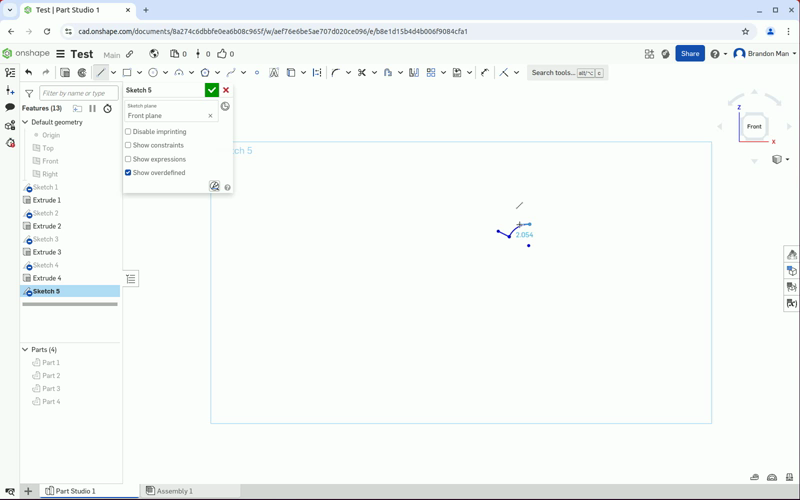
scroll(6)
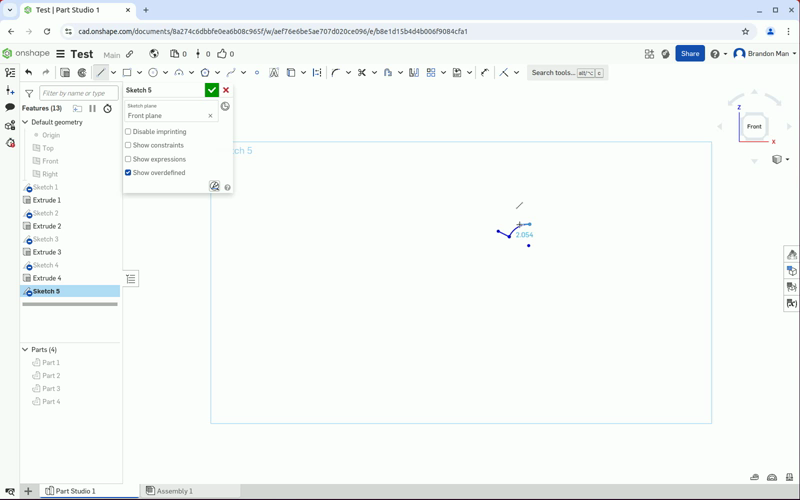
scroll(6)
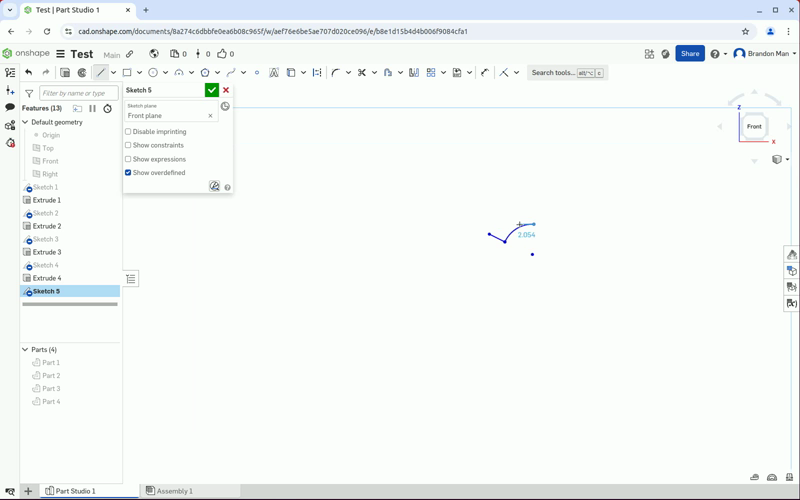
scroll(6)
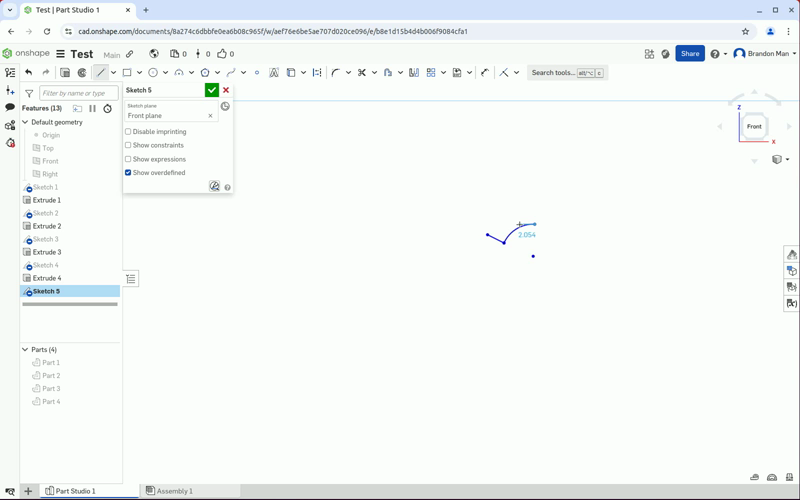
scroll(6)
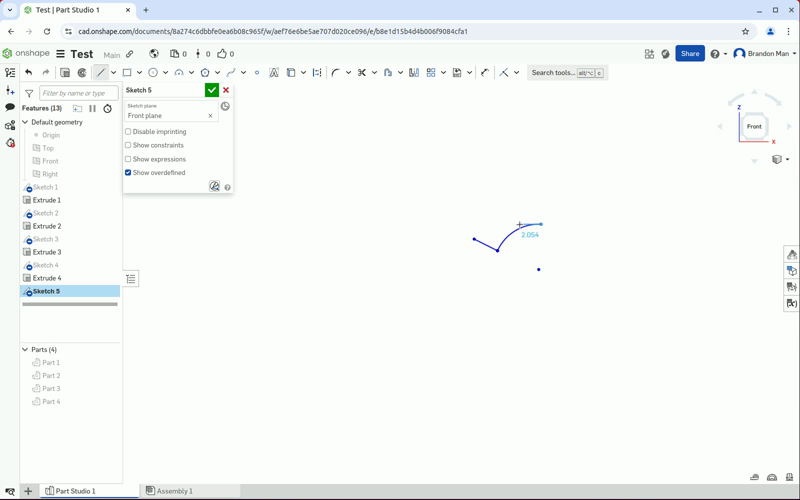
scroll(6)
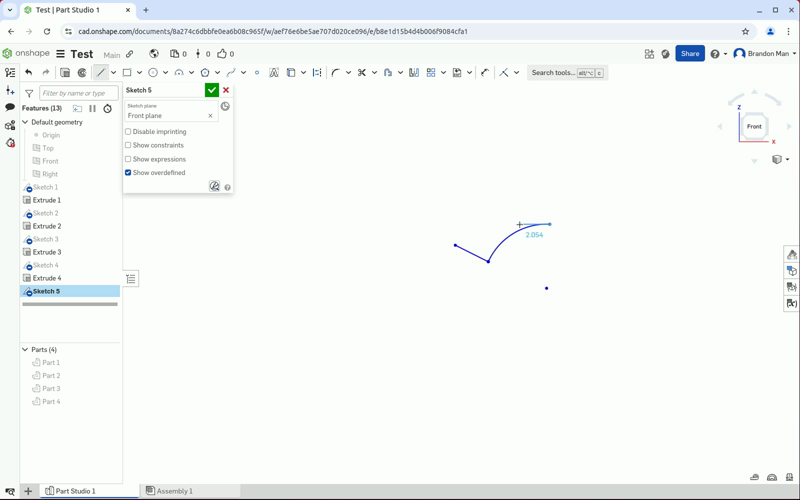
scroll(6)
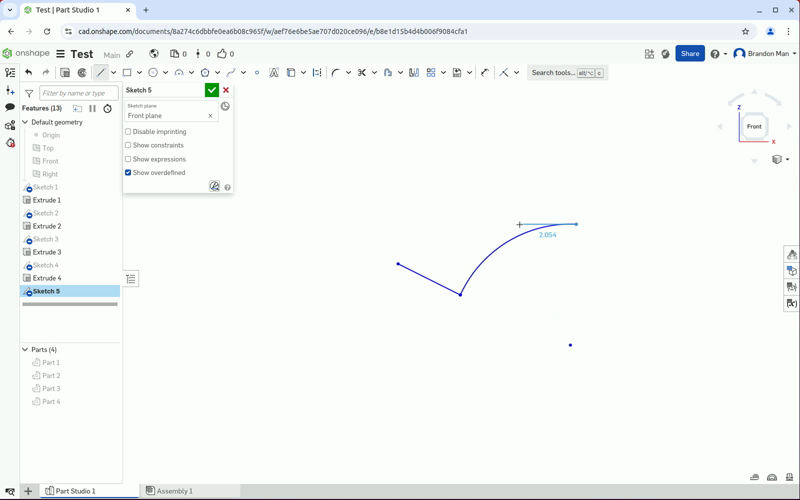
scroll(6)
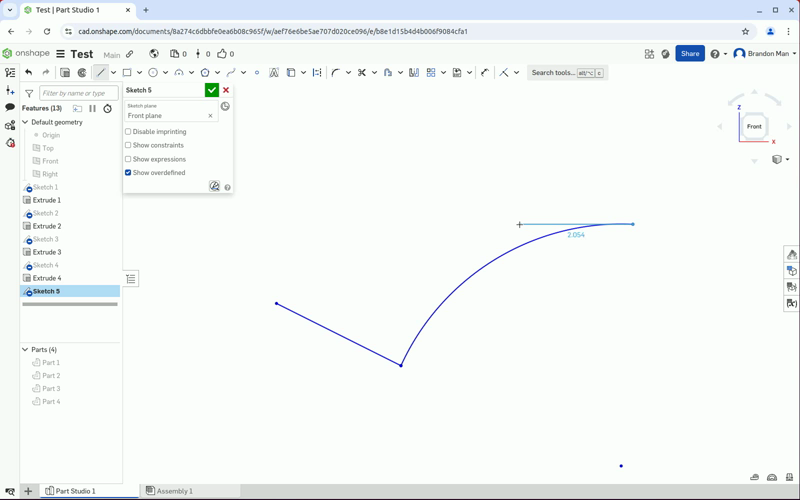
click(519, 224)
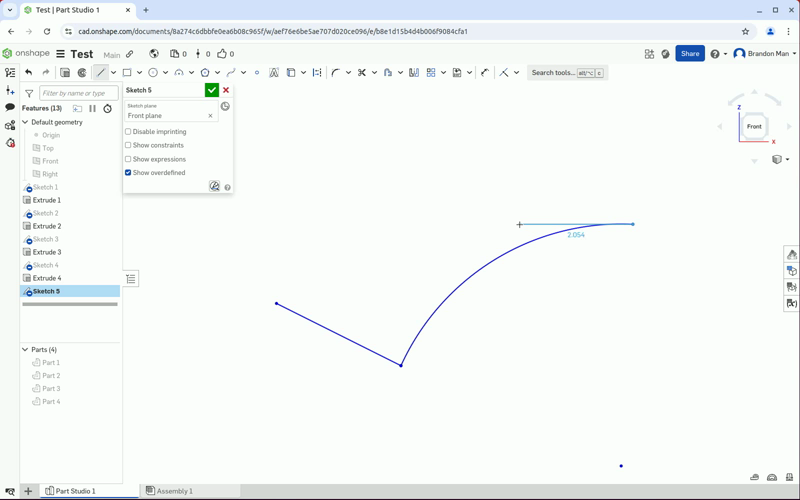
scroll(-6)
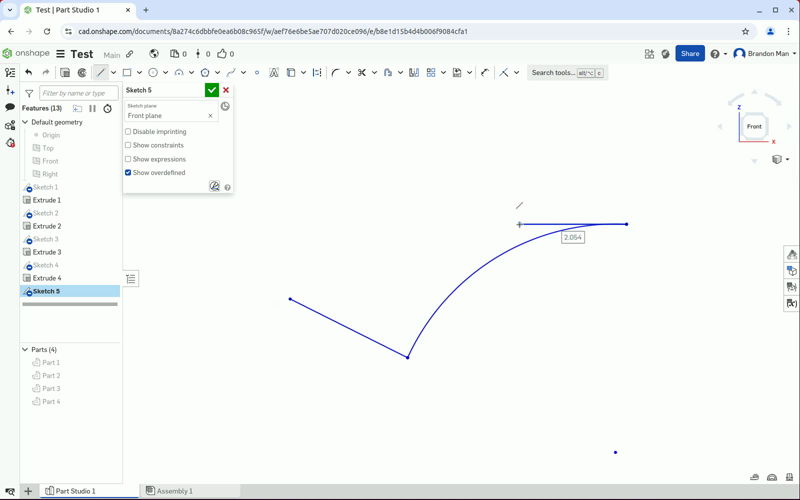
scroll(-6)
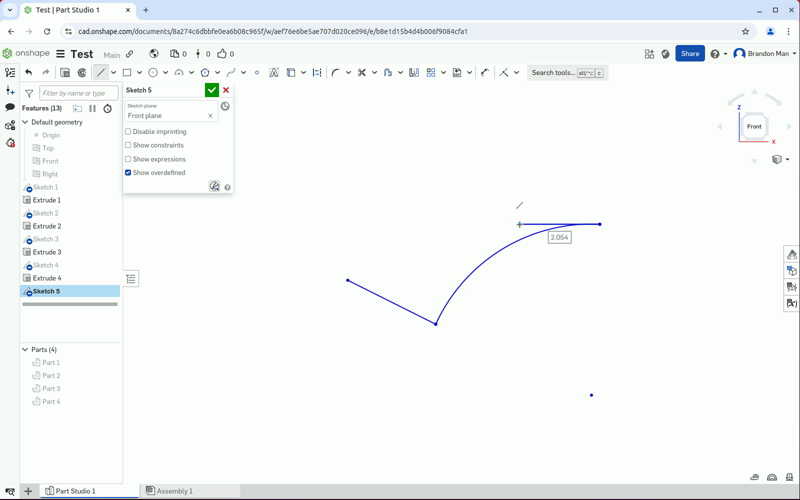
scroll(-6)
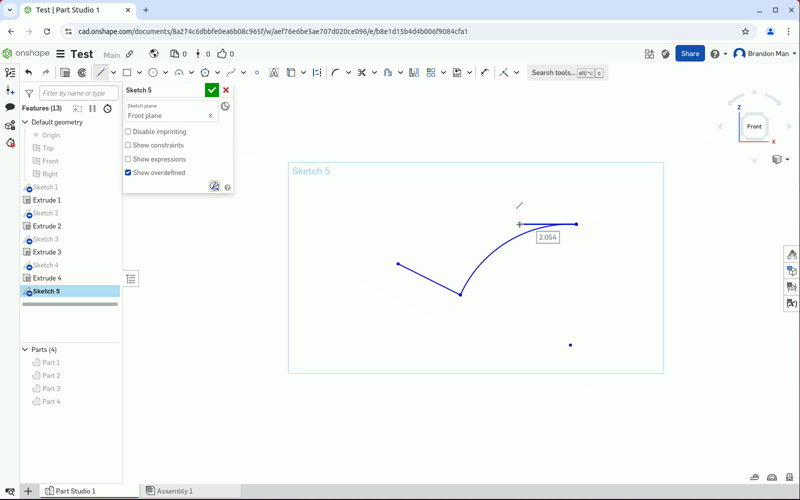
scroll(-6)
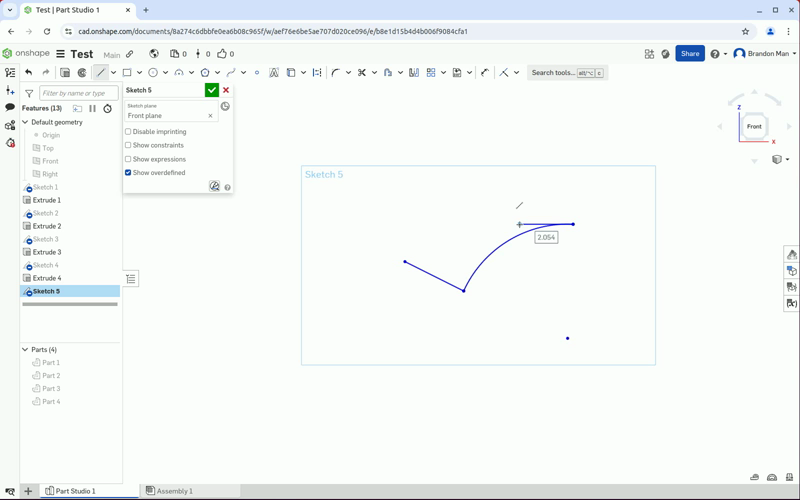
scroll(-6)
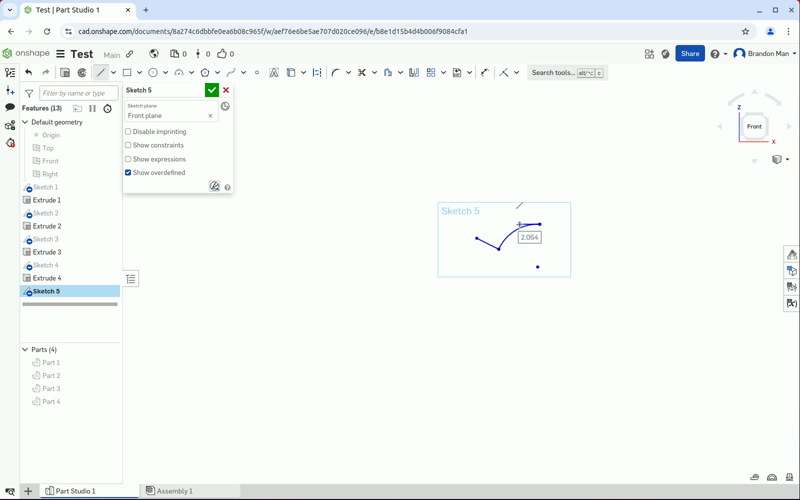
scroll(-6)
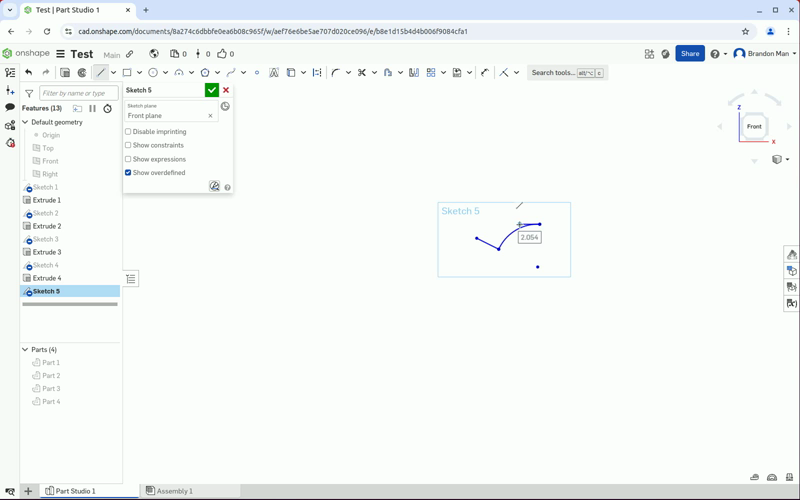
scroll(-6)
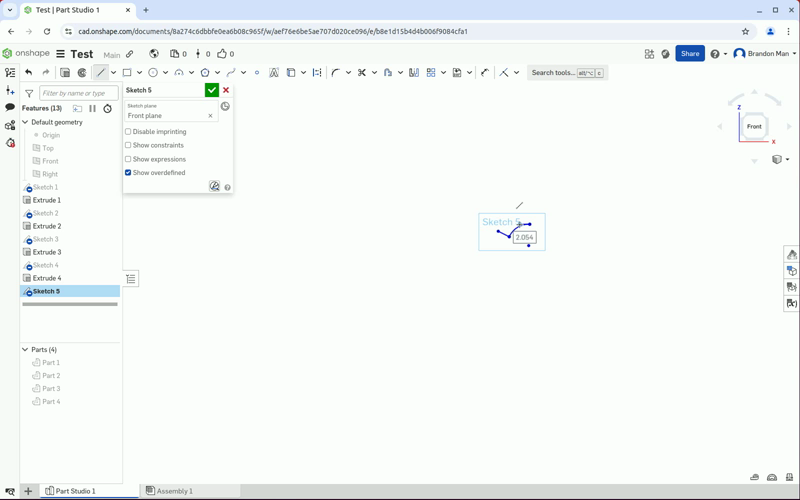
key_up(shift)
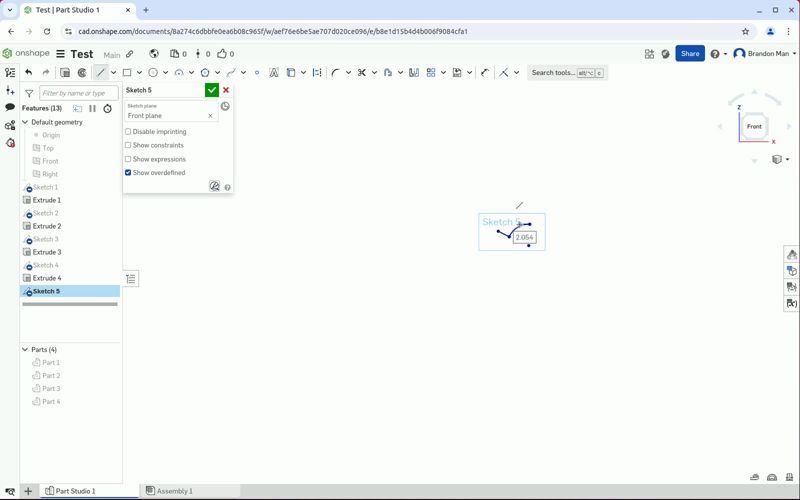
key_down(shift)
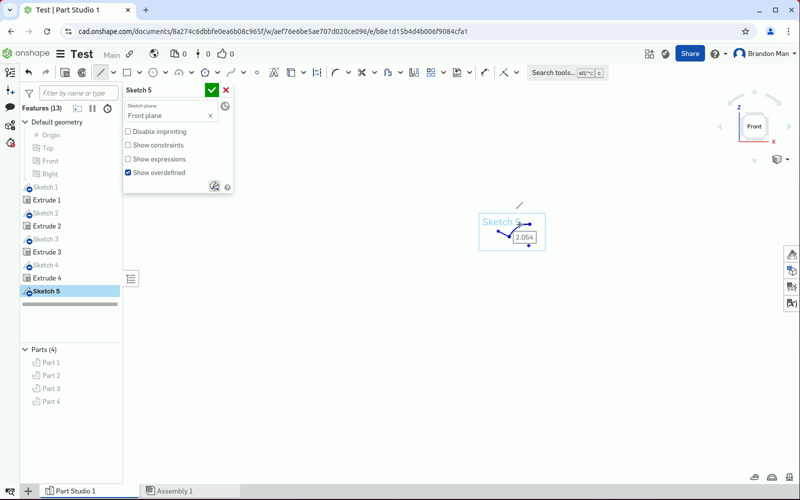
mouse_move(549, 224)
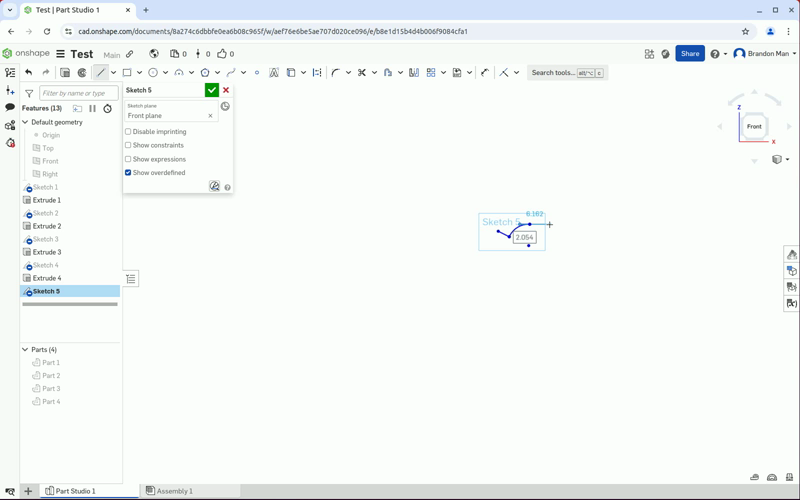
mouse_move(519, 213)
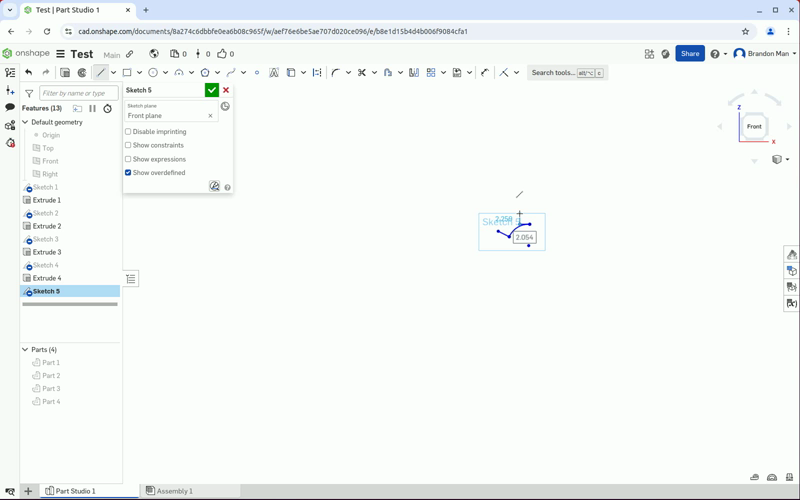
click(519, 213)
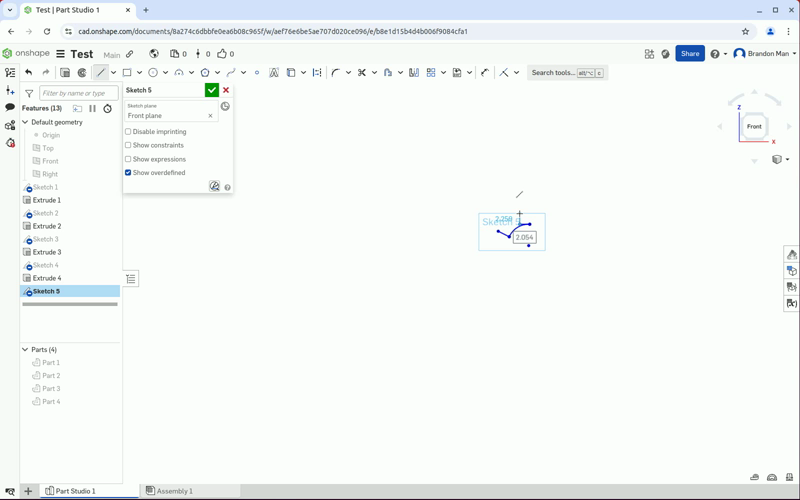
key_up(shift)
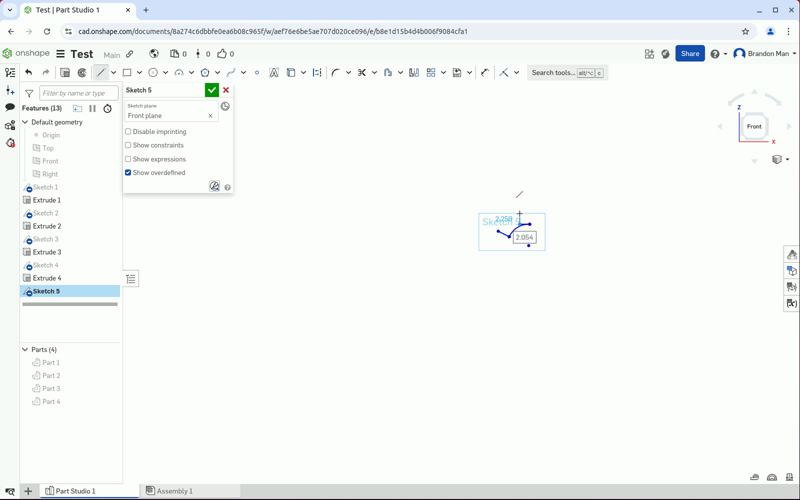
key(esc)
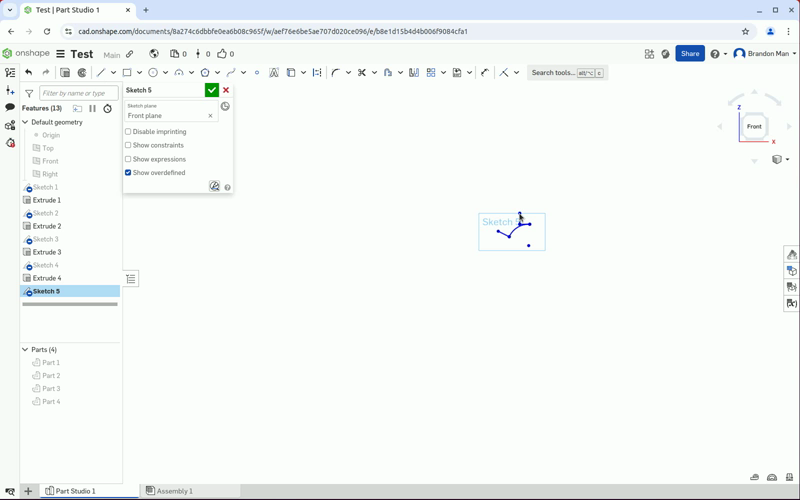
key(a)
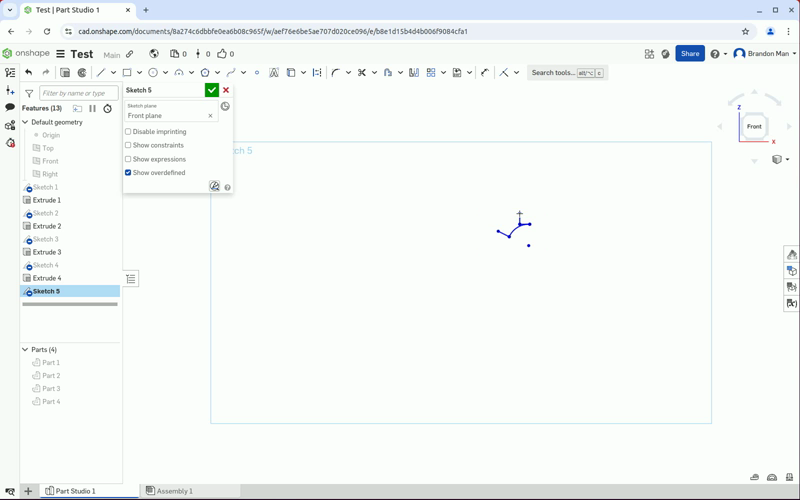
mouse_move(519, 213)
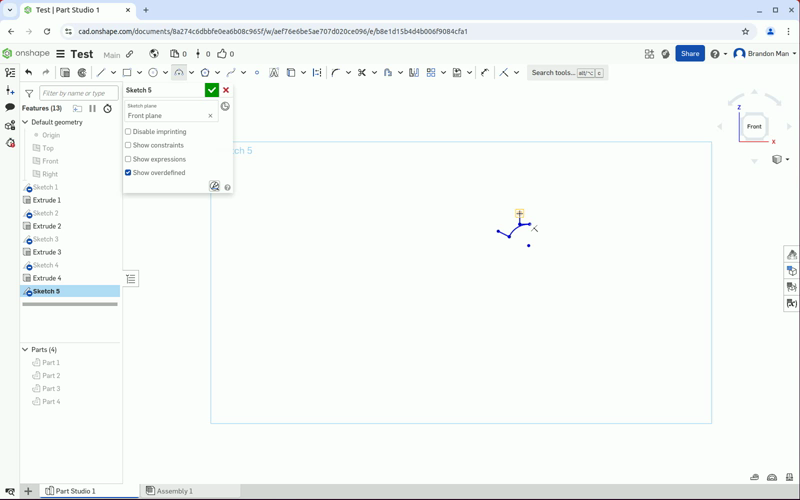
click(519, 213)
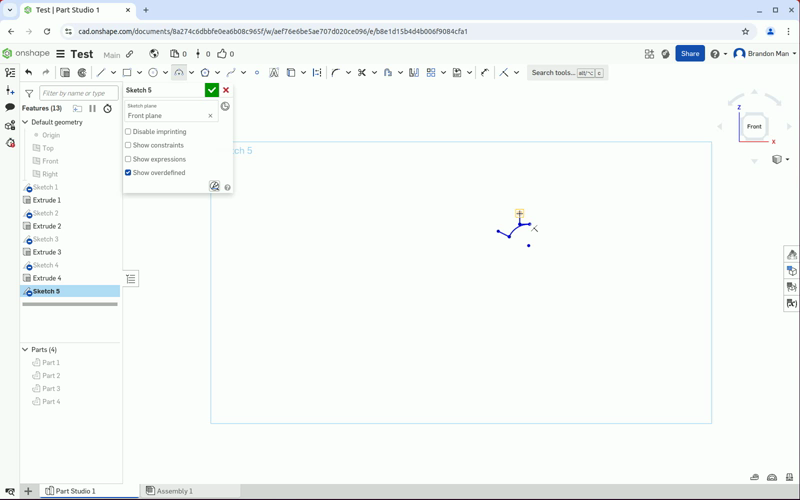
mouse_move(498, 231)
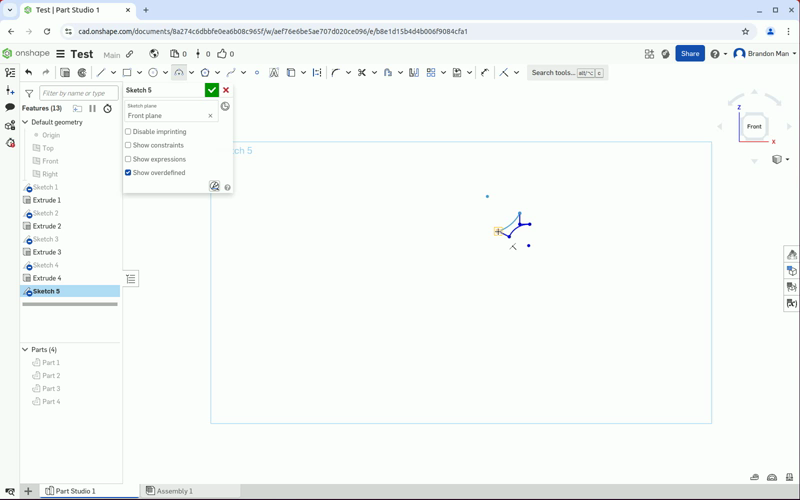
click(498, 231)
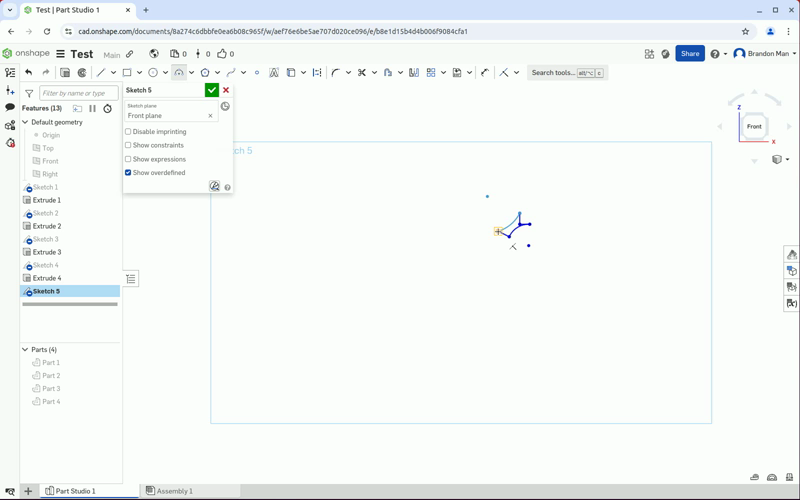
key_down(shift)
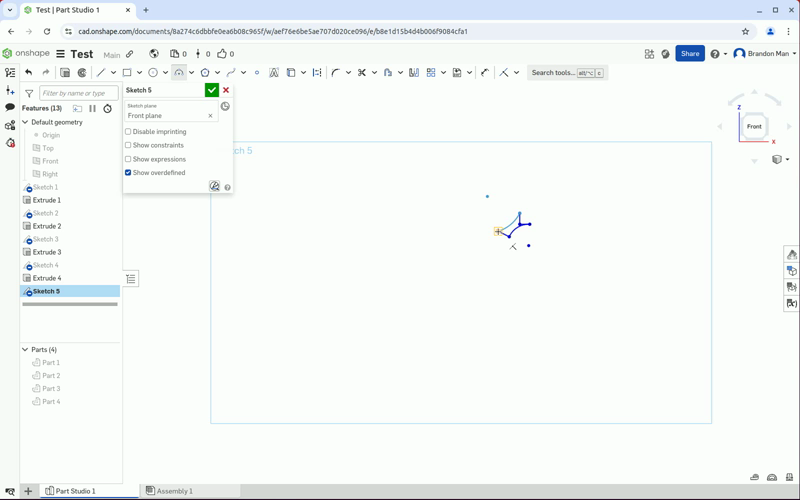
mouse_move(507, 219)
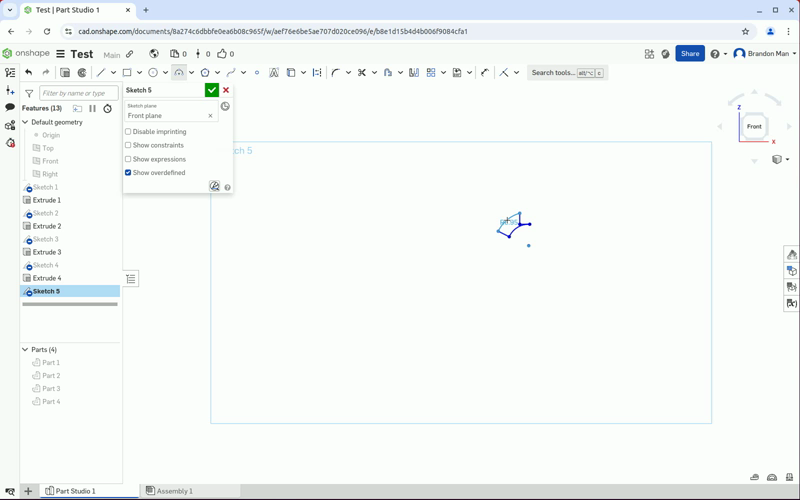
click(507, 219)
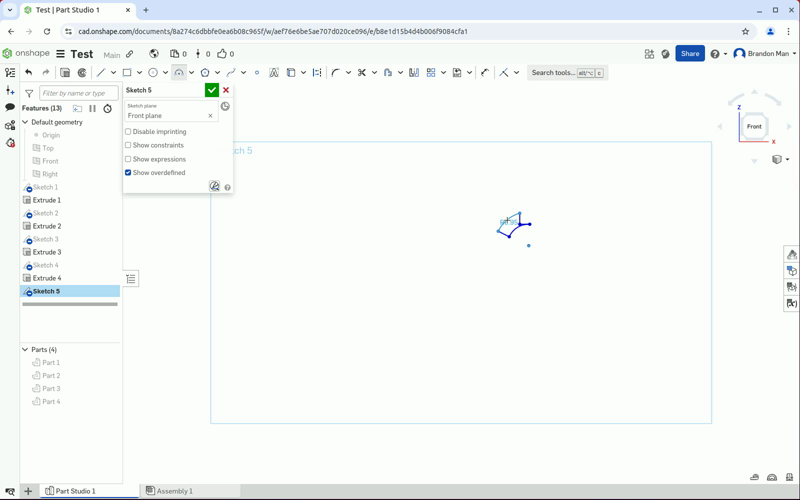
key_up(shift)
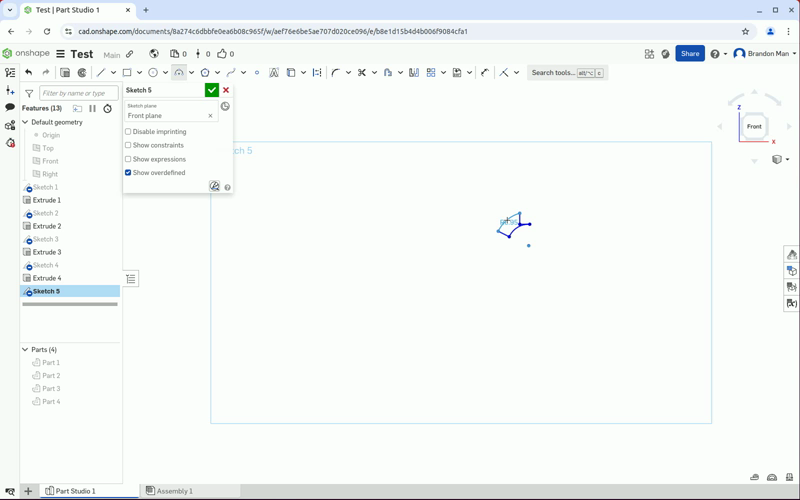
key(esc)
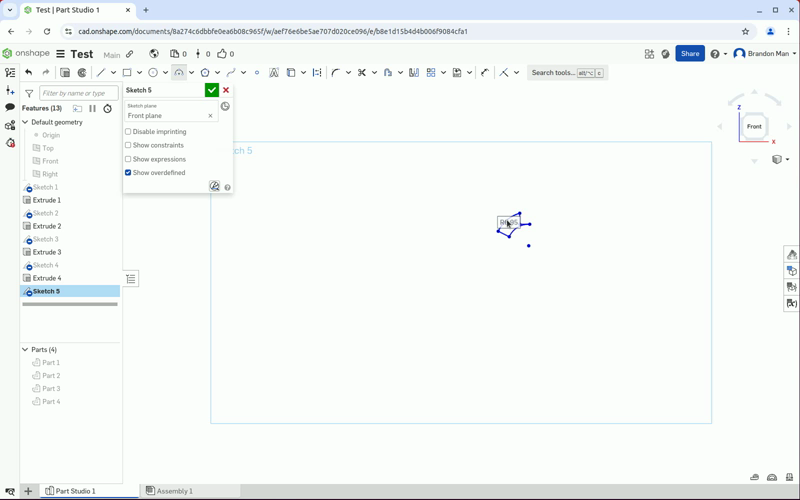
mouse_move(502, 230)
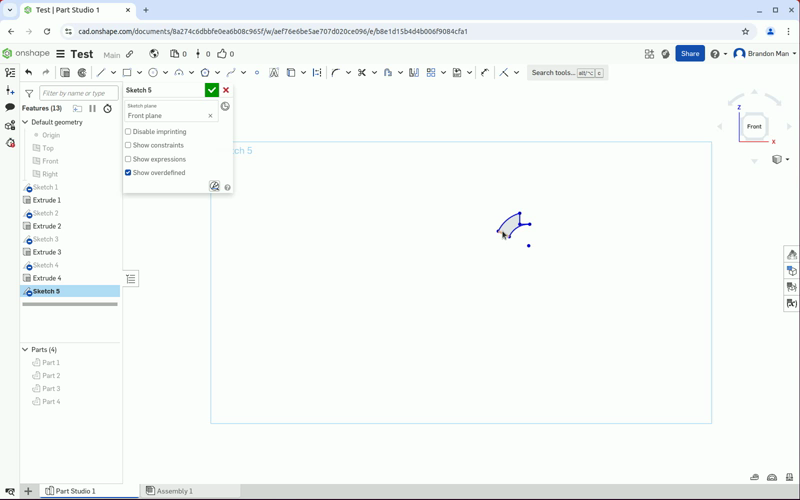
scroll(6)
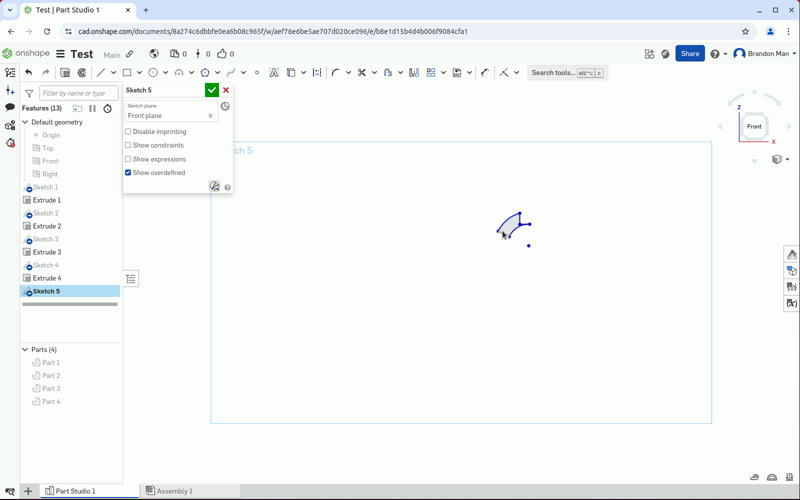
scroll(6)
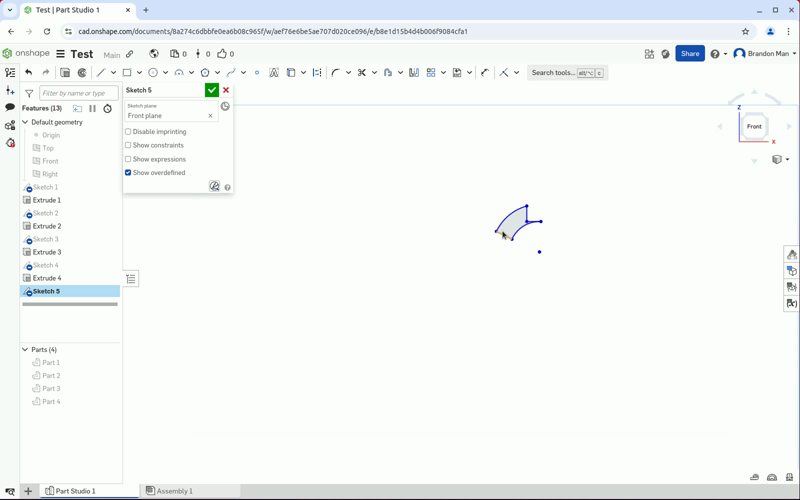
scroll(6)
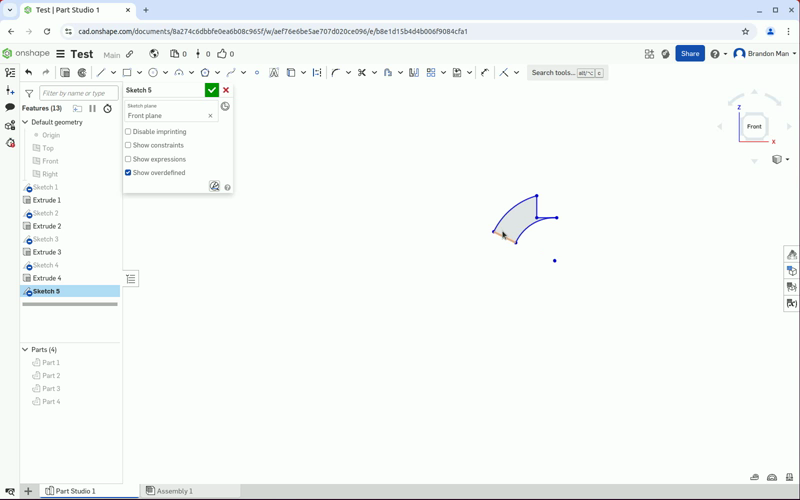
scroll(6)
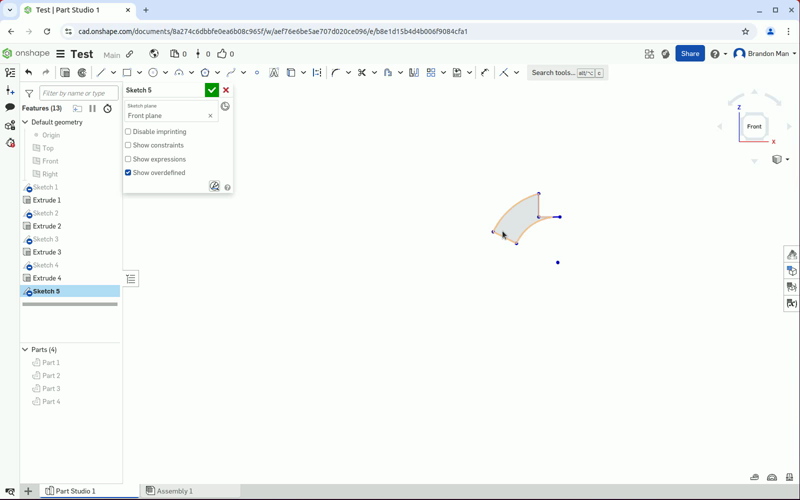
scroll(6)
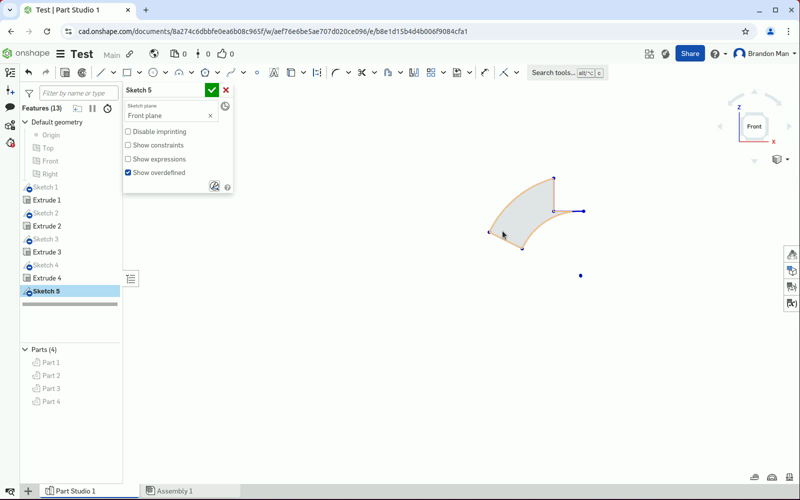
scroll(6)
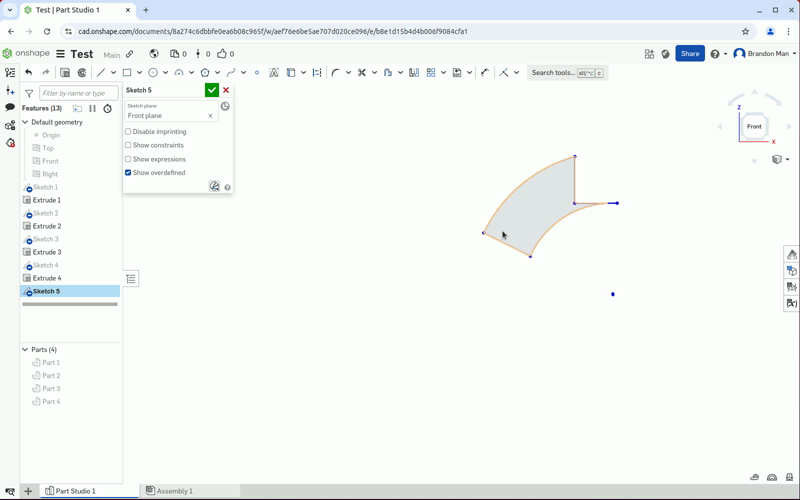
scroll(6)
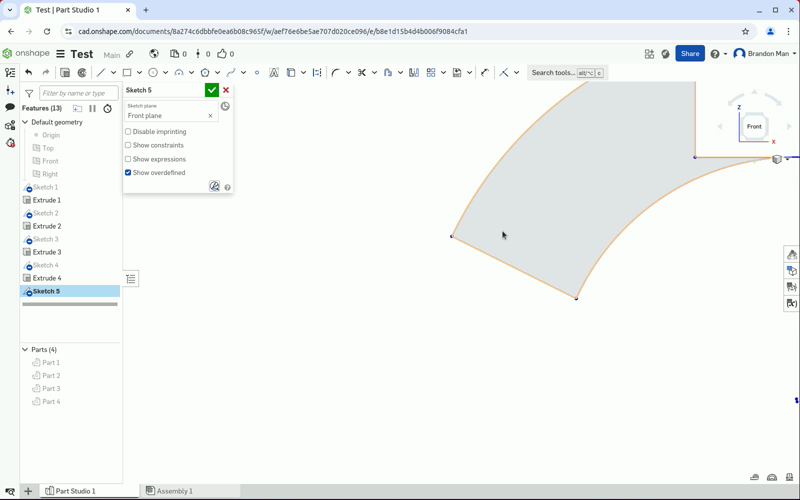
click(502, 230)
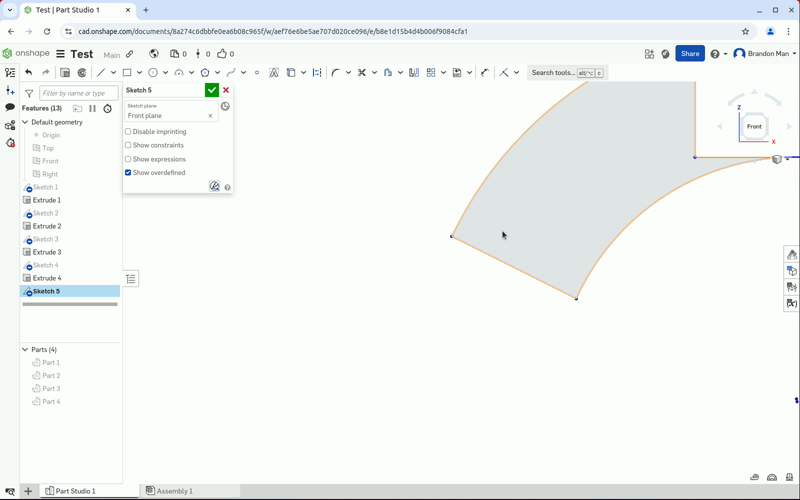
scroll(-6)
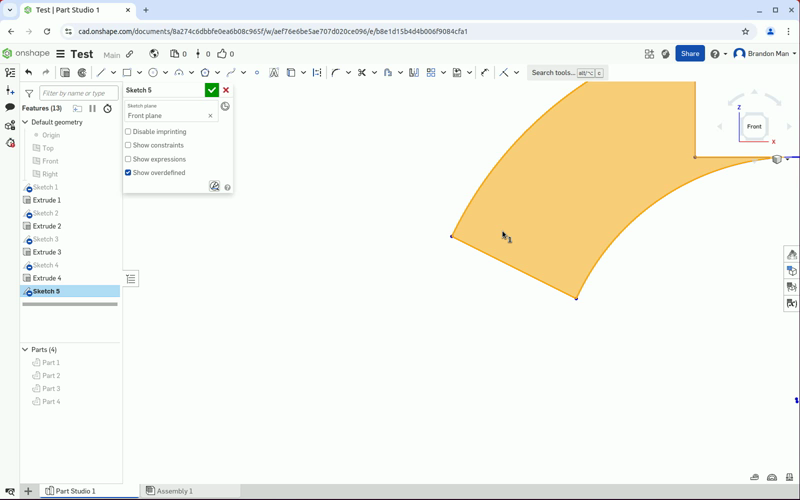
scroll(-6)
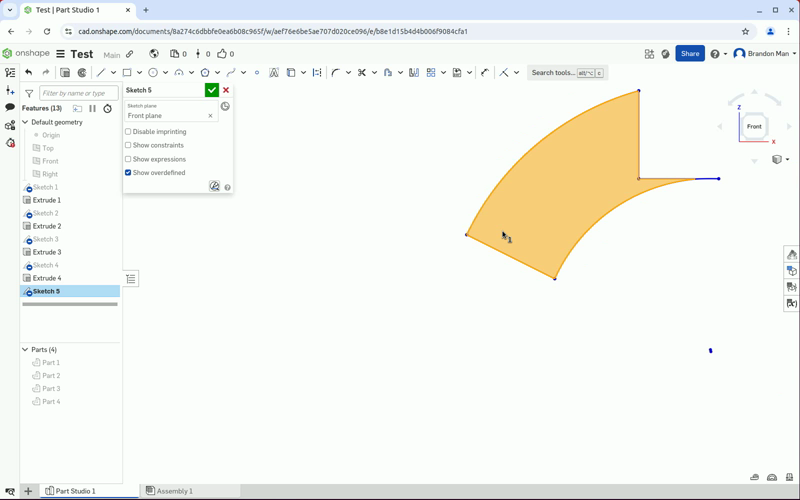
scroll(-6)
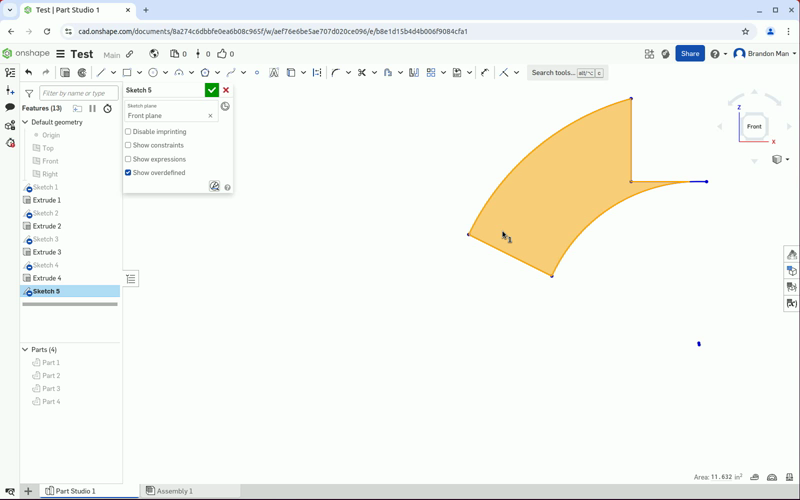
scroll(-6)
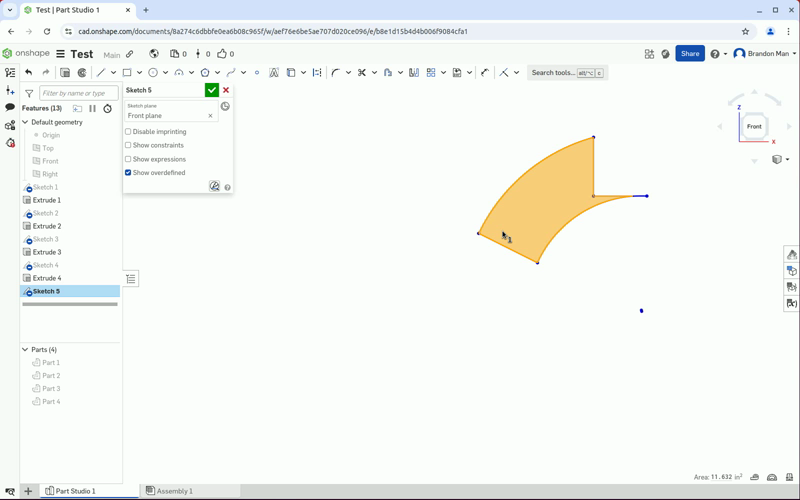
scroll(-6)
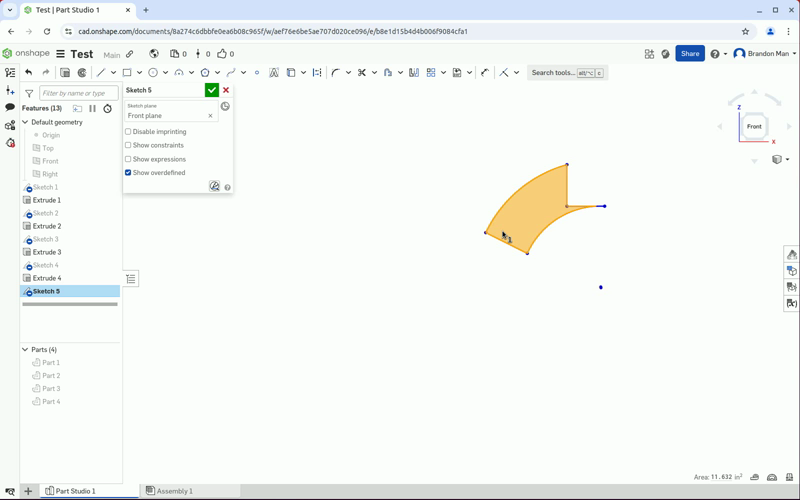
scroll(-6)
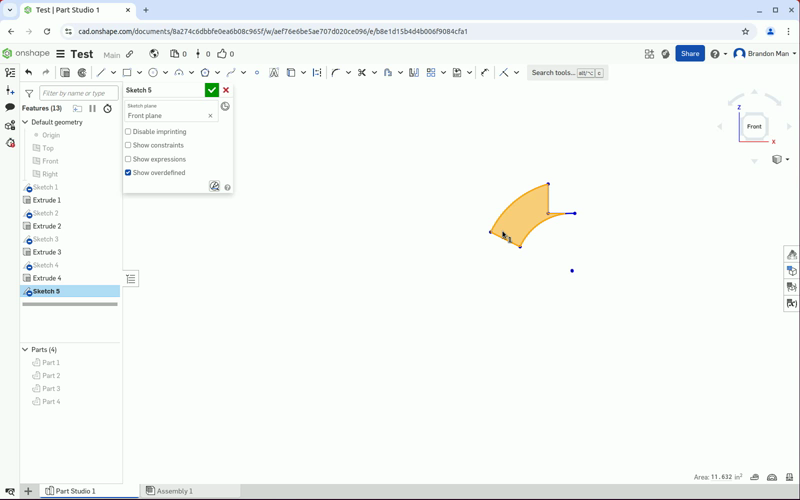
scroll(-6)
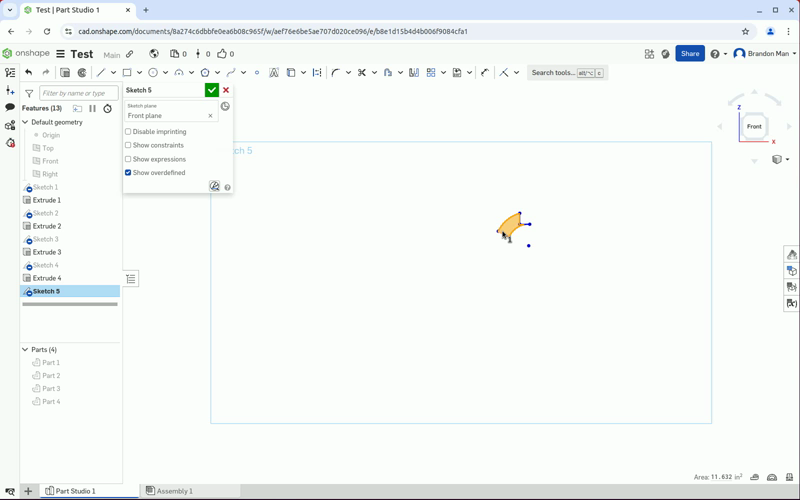
mouse_move(73, 352)
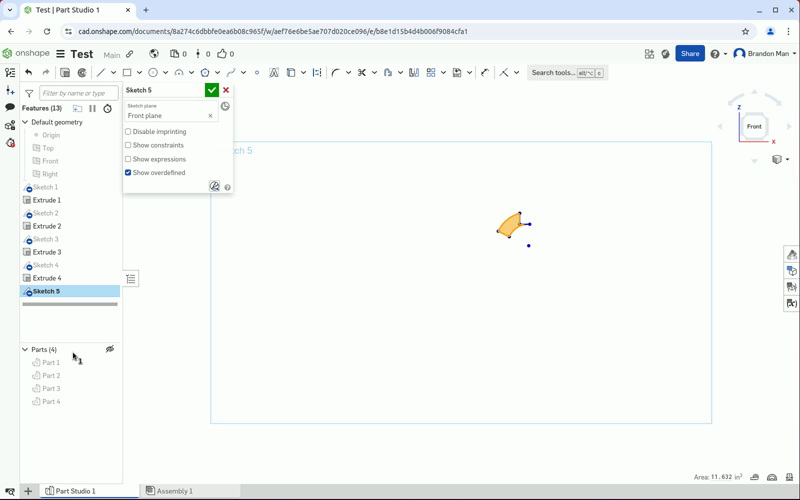
key(shift+y)
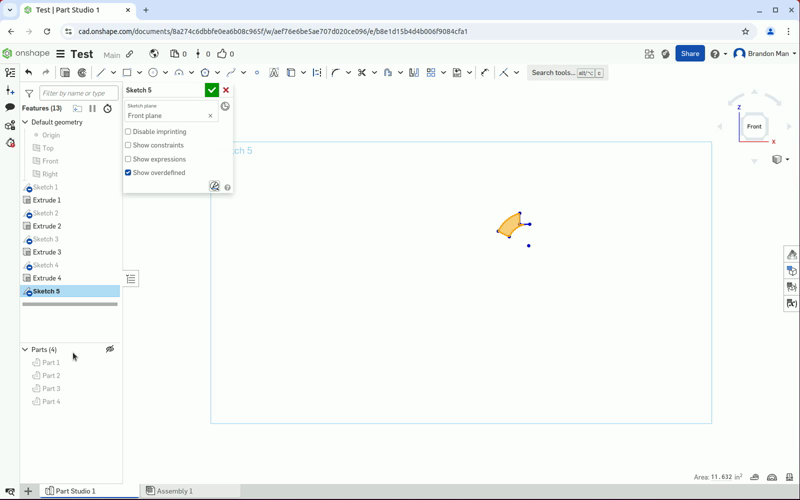
key(shift+e)
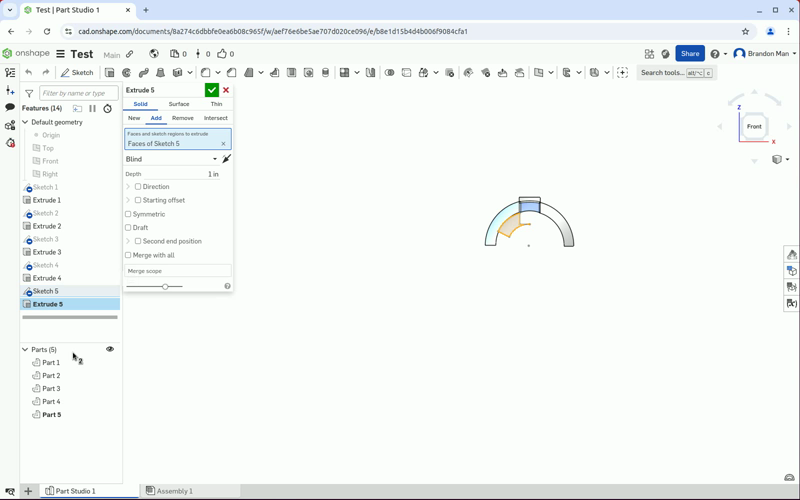
mouse_move(143, 106)
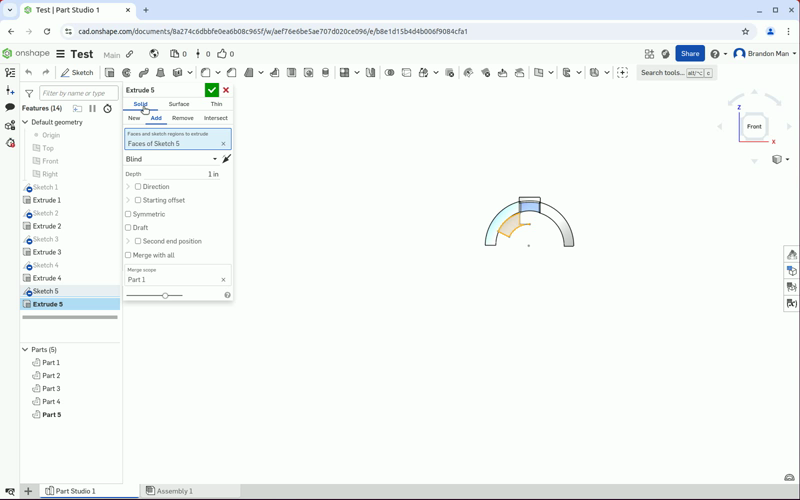
click(143, 106)
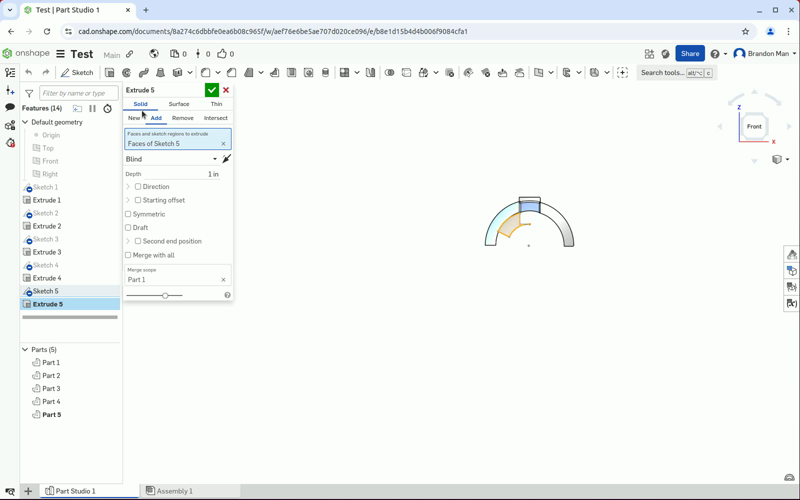
mouse_move(137, 120)
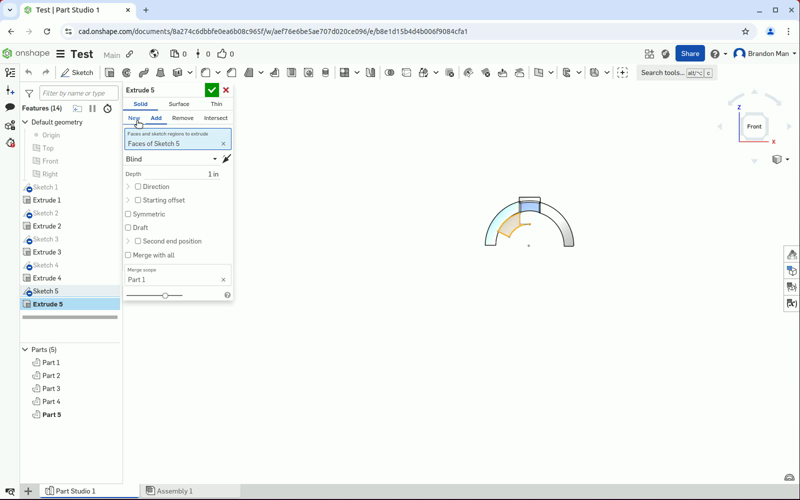
click(137, 120)
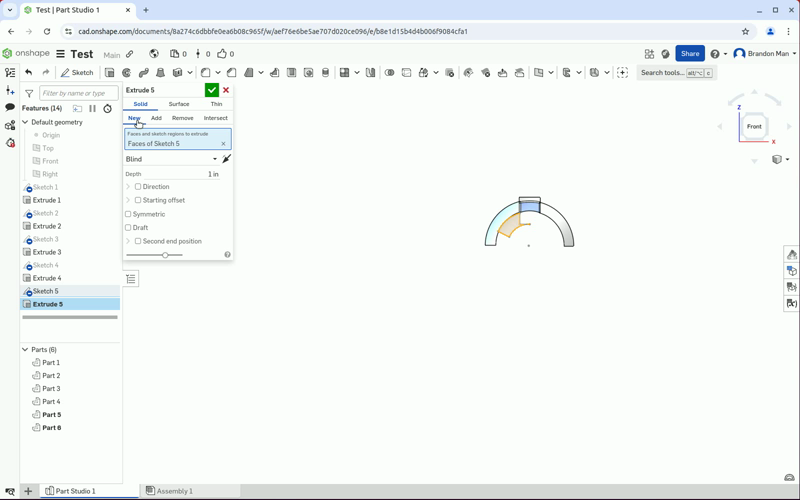
key(tab, 4)
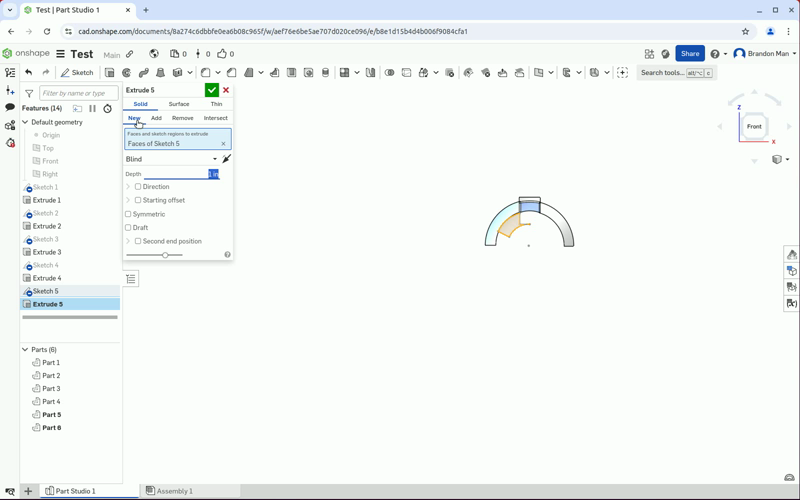
text(-7.943)
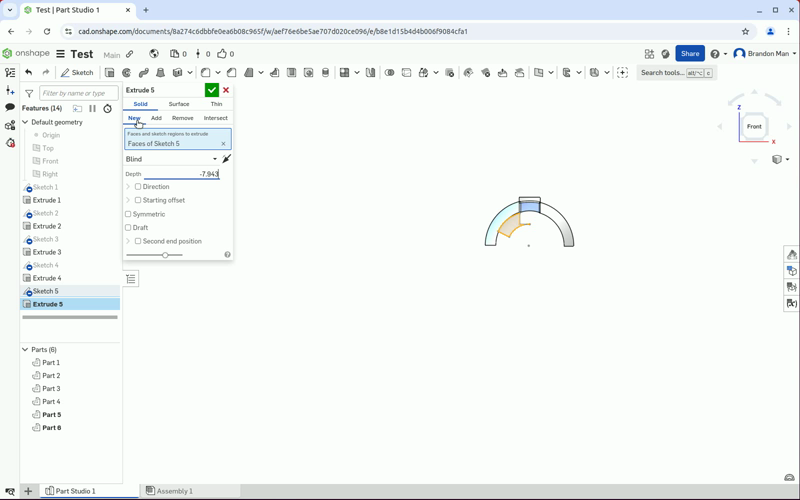
key(enter)
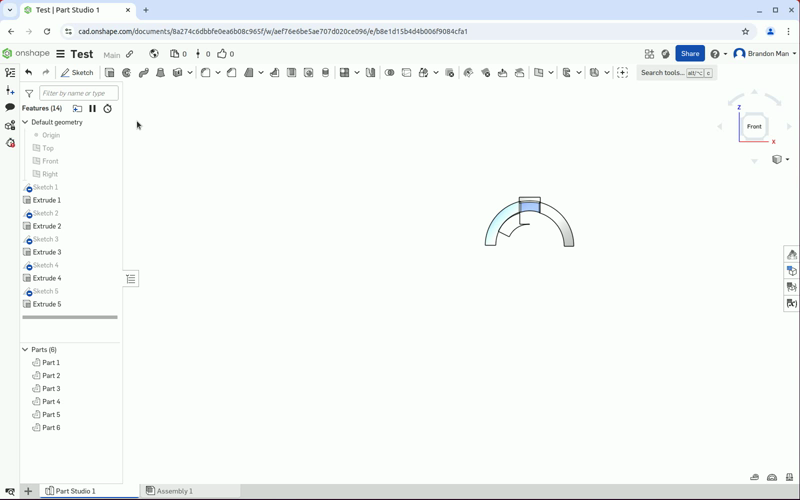
key(shift+h)
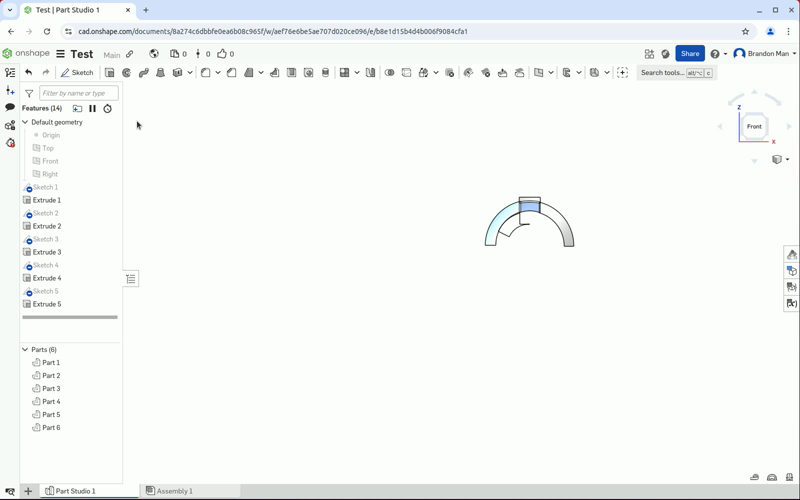
key(shift+h)
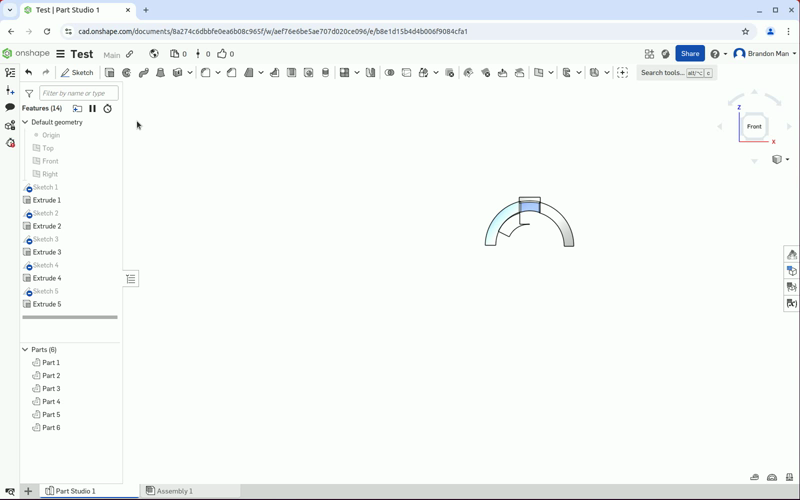
mouse_move(73, 189)
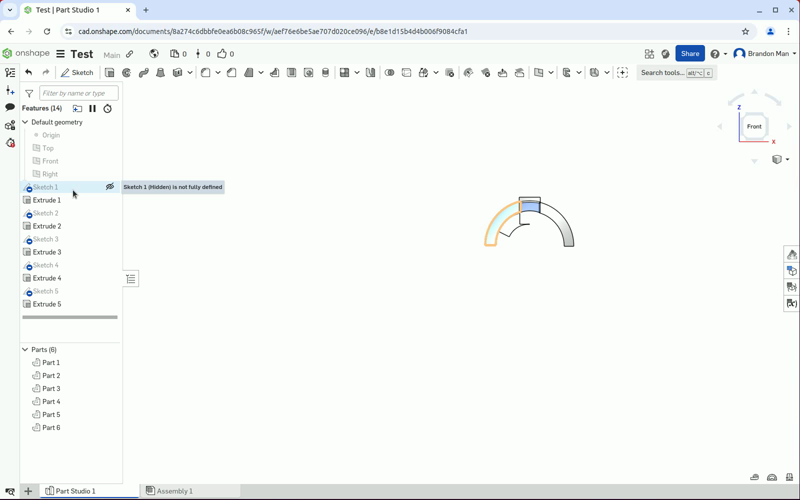
click(73, 189)
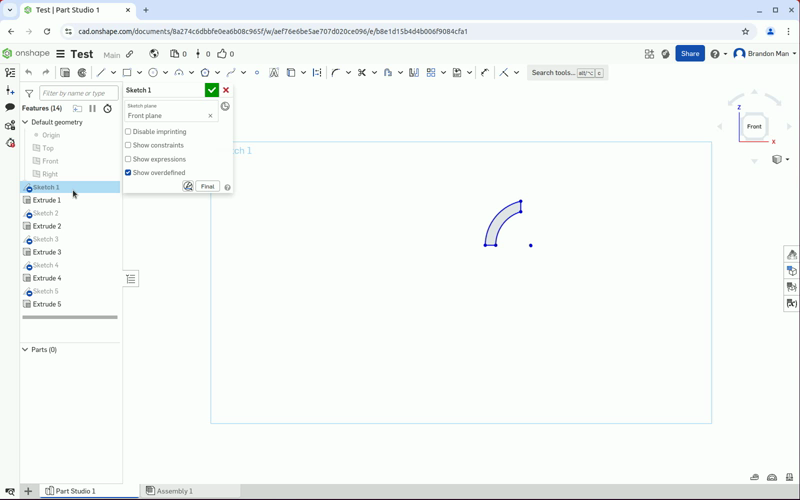
mouse_move(229, 92)
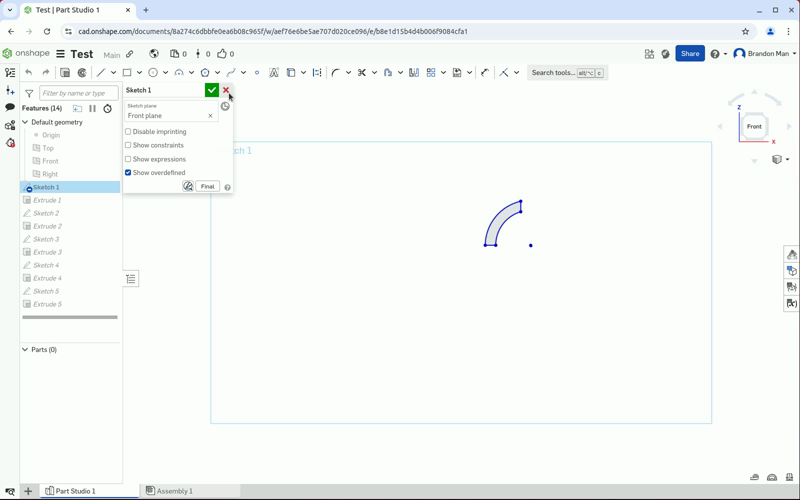
click(229, 92)
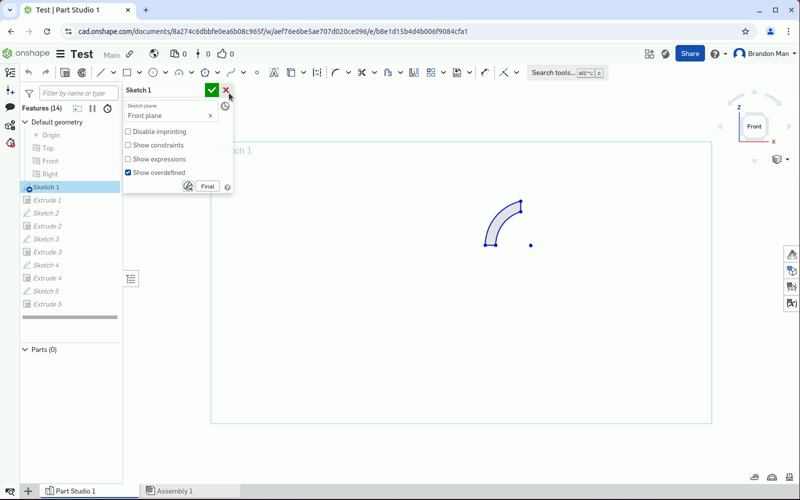
key(shift+s)
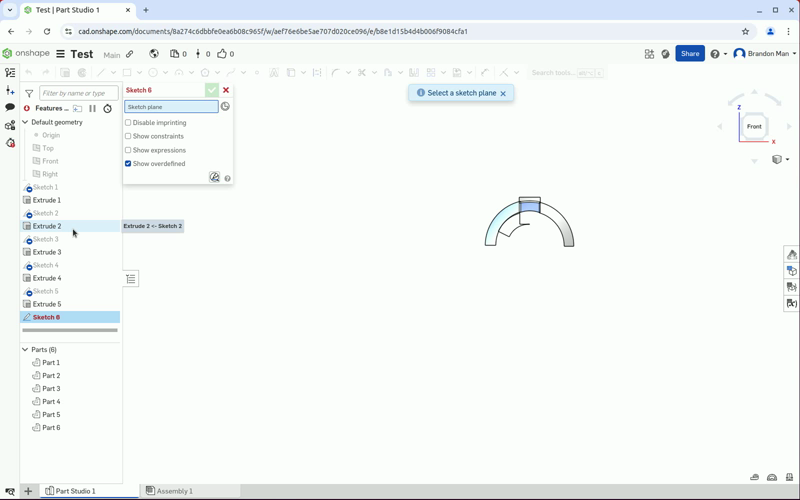
scroll(3)
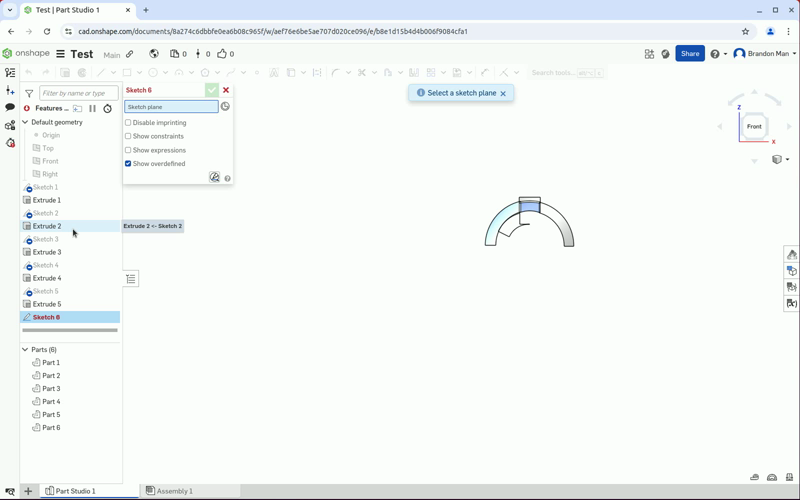
mouse_move(73, 163)
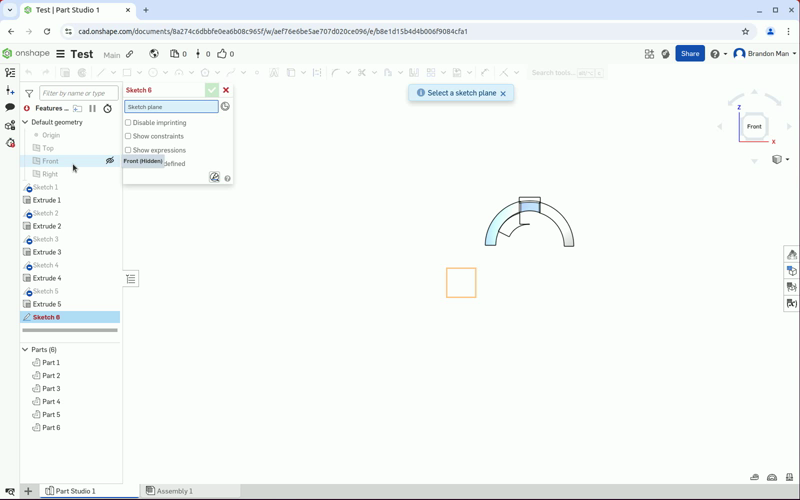
click(73, 163)
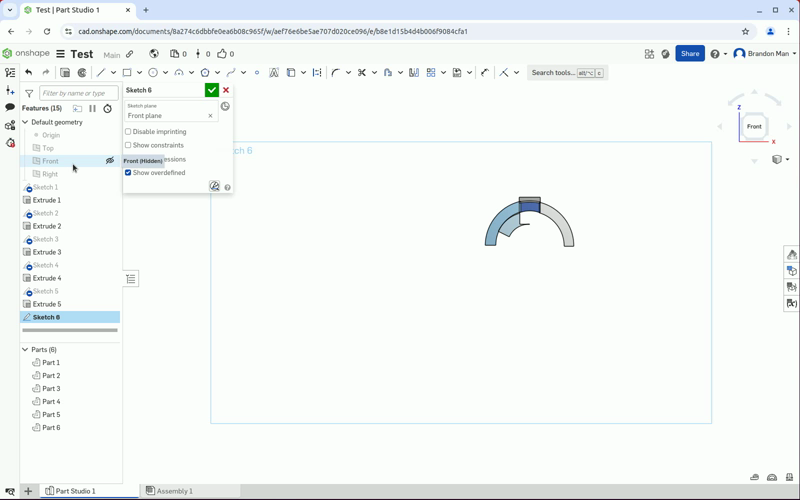
mouse_move(73, 352)
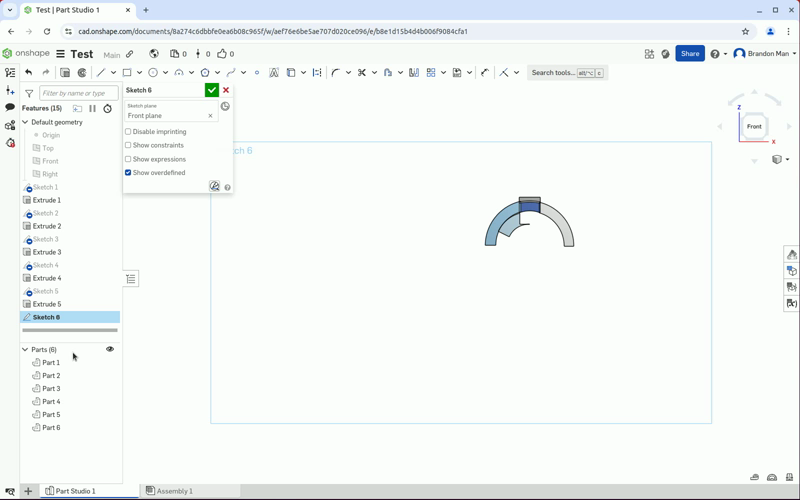
key(y)
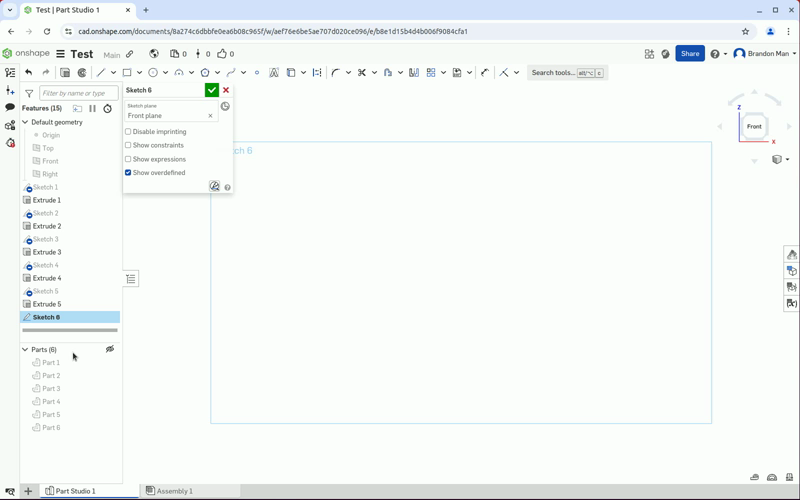
key(l)
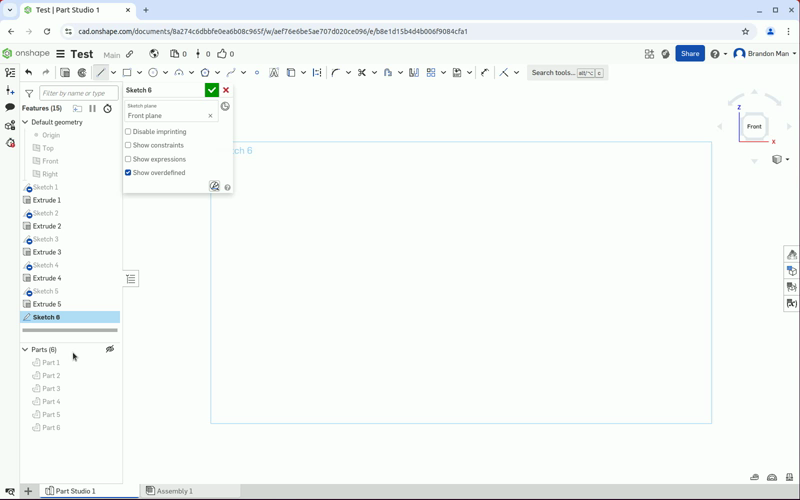
key_down(shift)
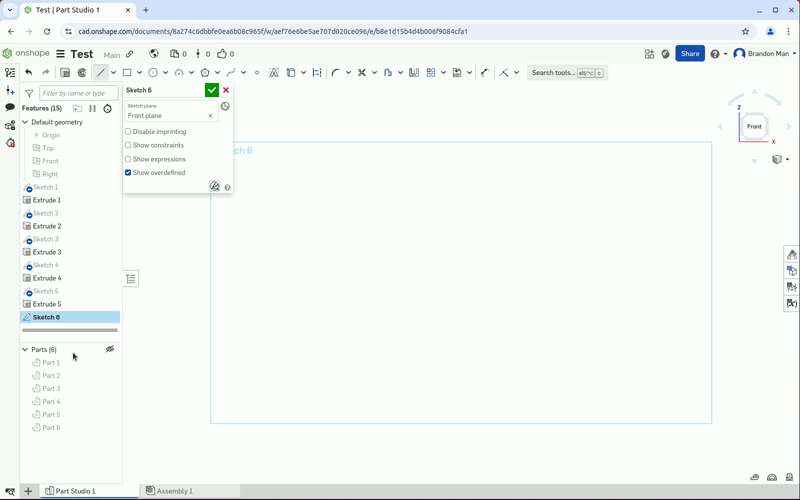
mouse_move(519, 223)
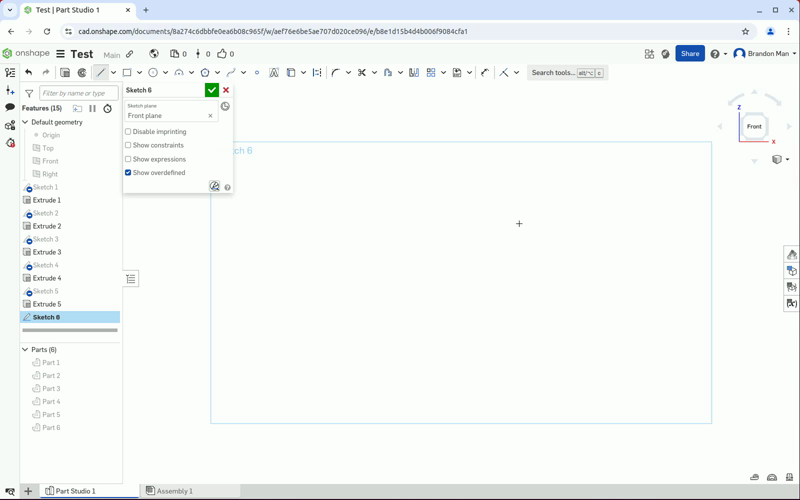
click(519, 223)
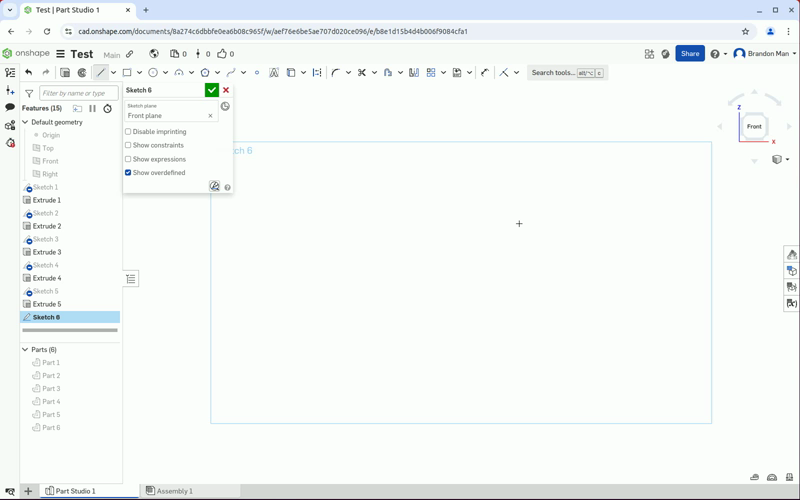
key_up(shift)
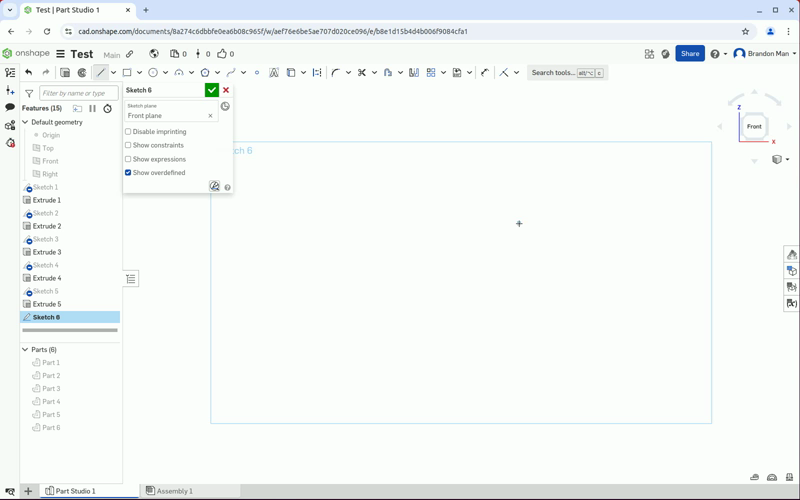
key_down(shift)
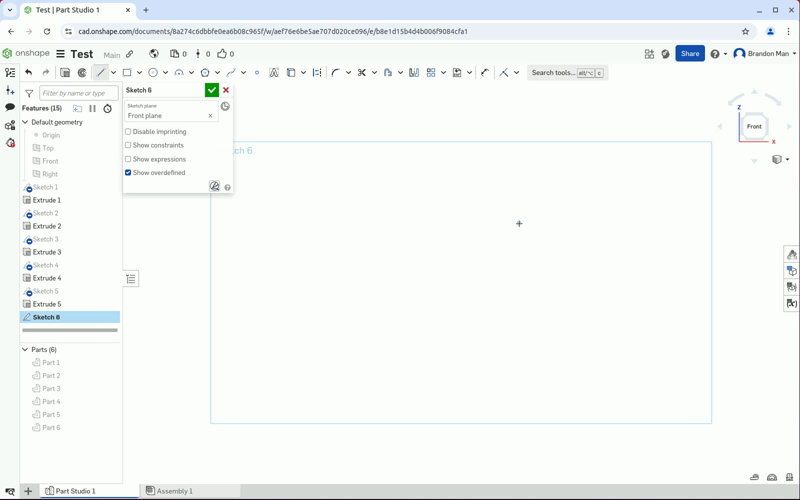
mouse_move(549, 223)
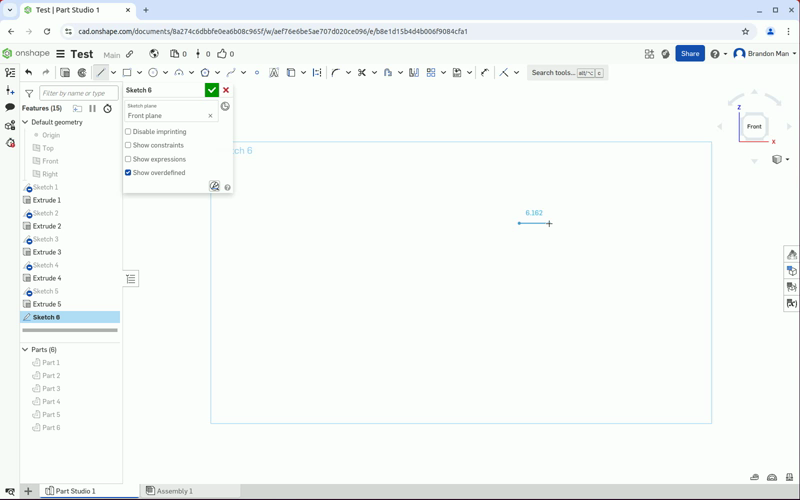
mouse_move(530, 223)
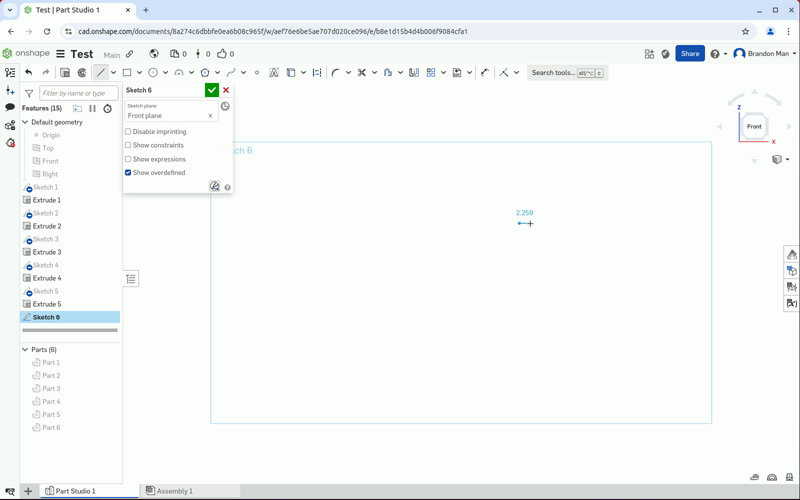
click(530, 223)
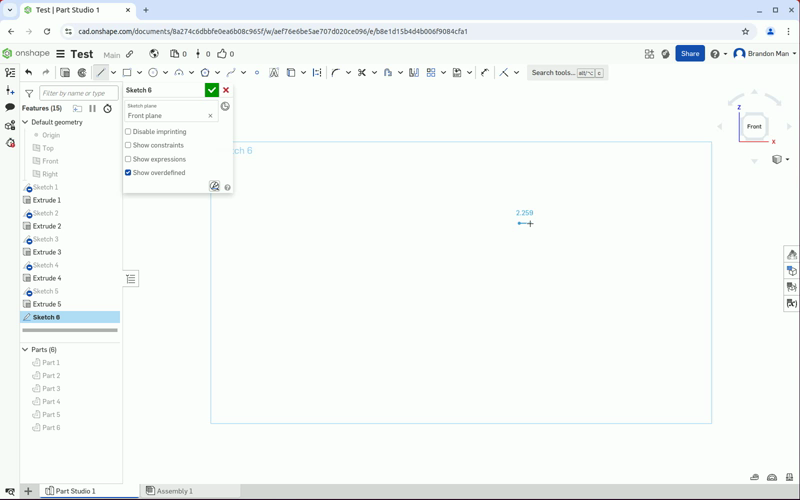
key_up(shift)
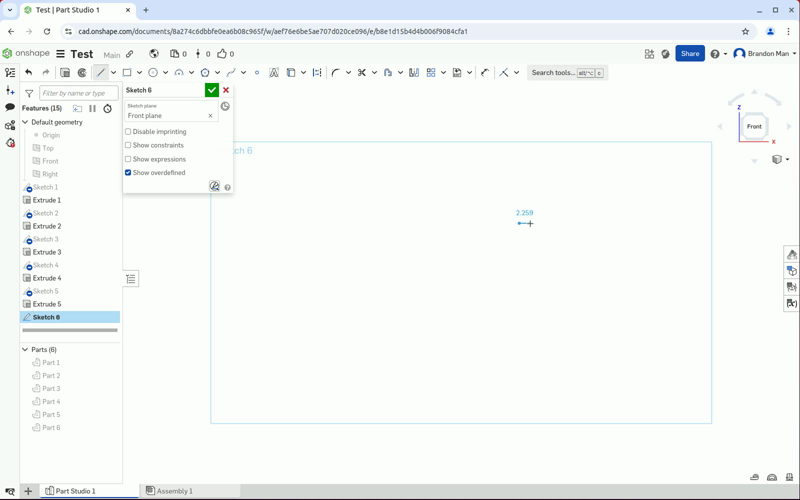
key_down(shift)
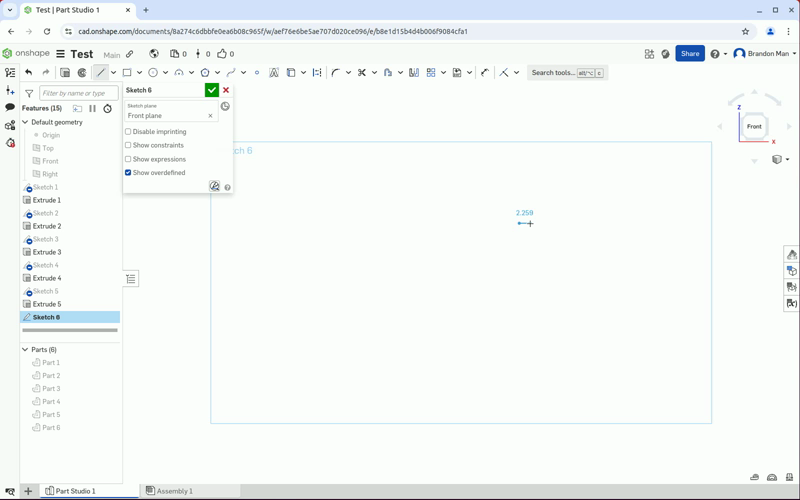
mouse_move(560, 223)
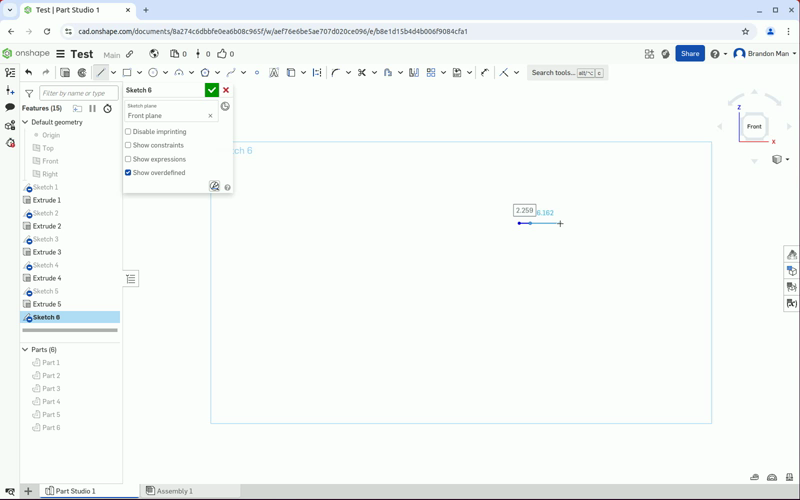
mouse_move(540, 223)
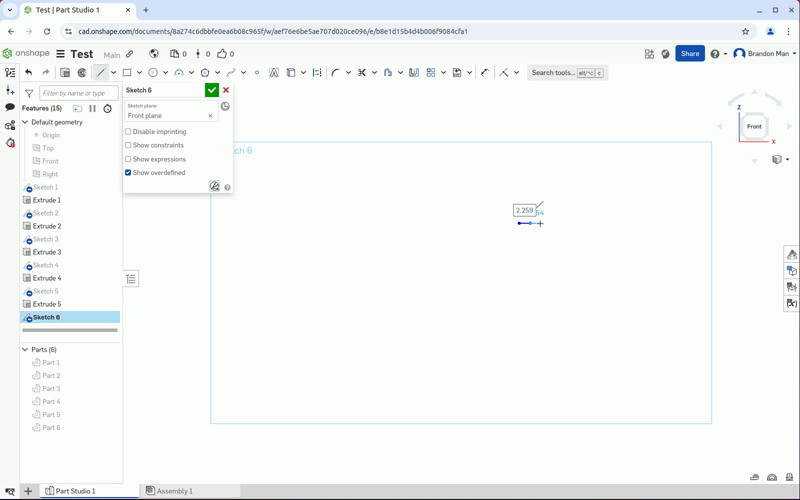
click(540, 223)
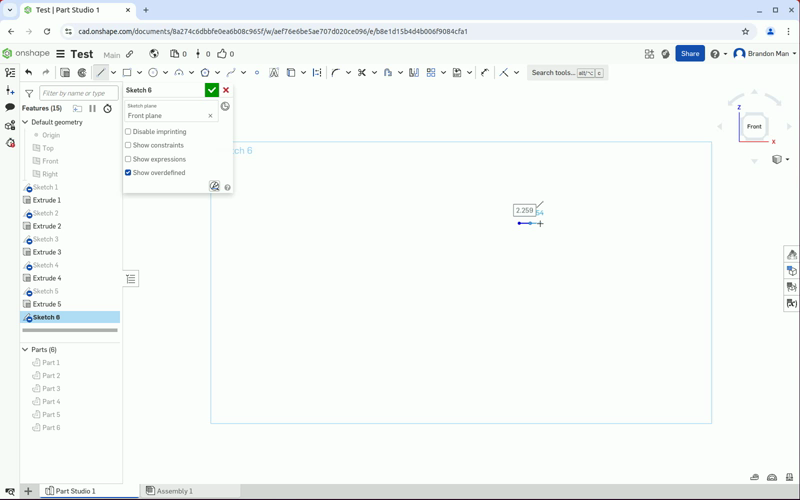
key_up(shift)
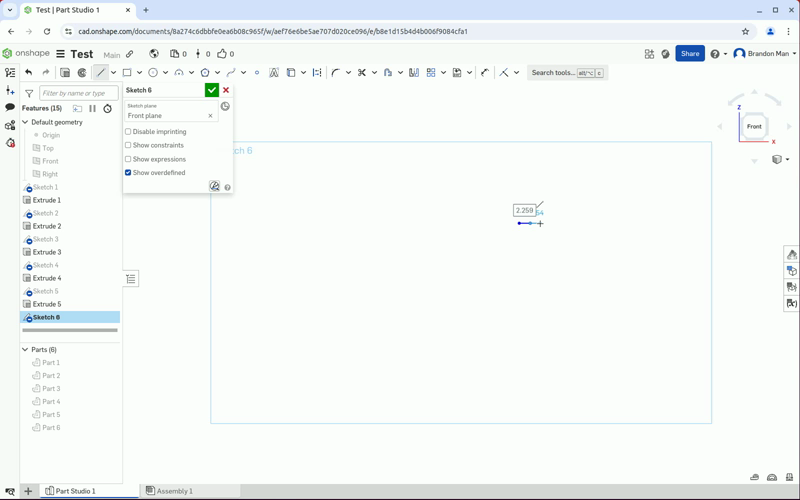
key_down(shift)
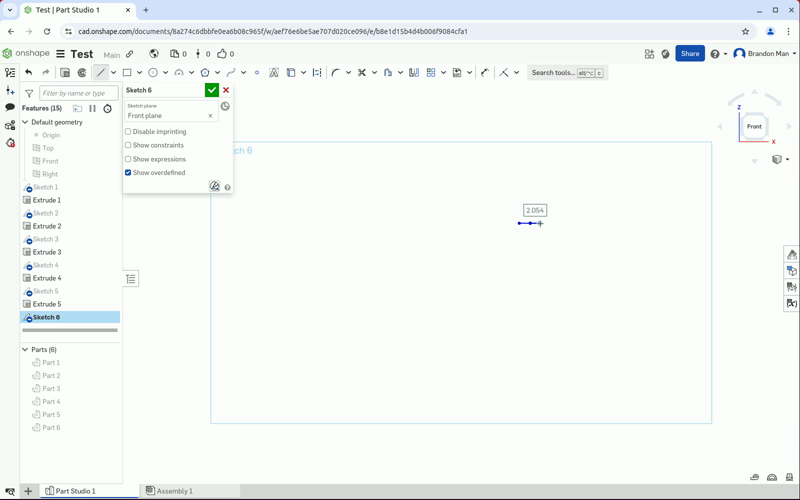
mouse_move(570, 223)
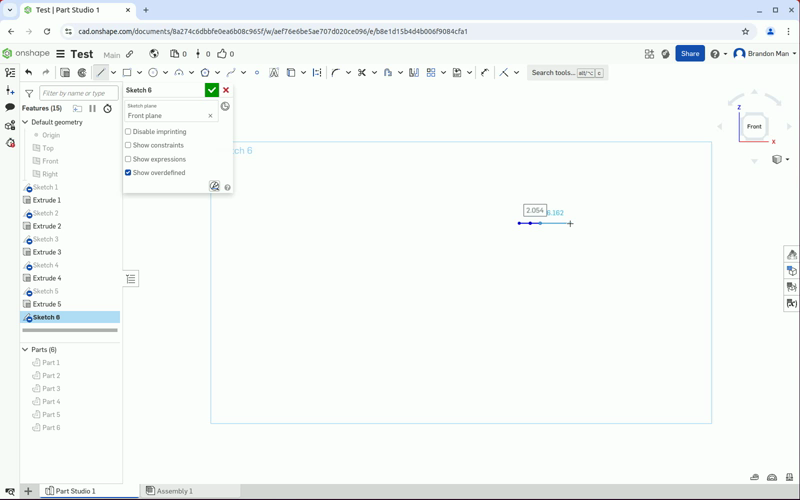
mouse_move(540, 211)
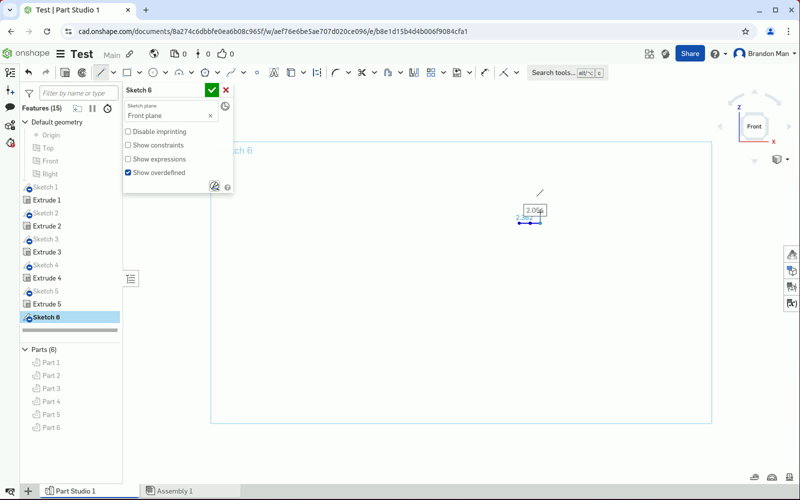
click(540, 211)
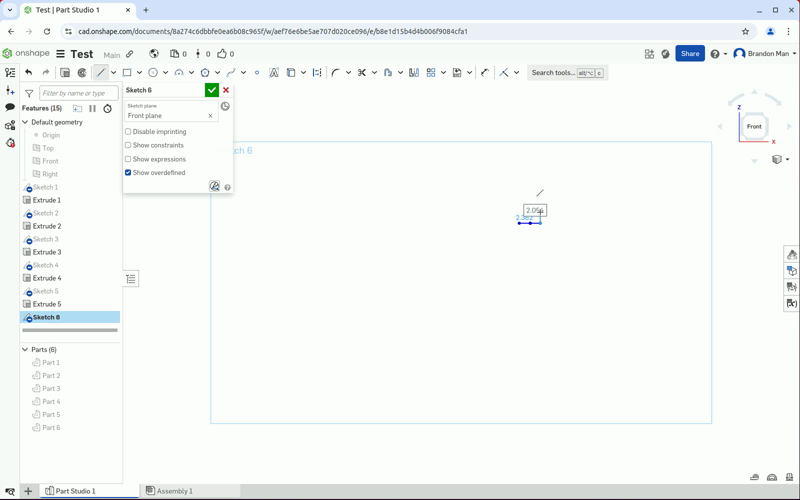
key_up(shift)
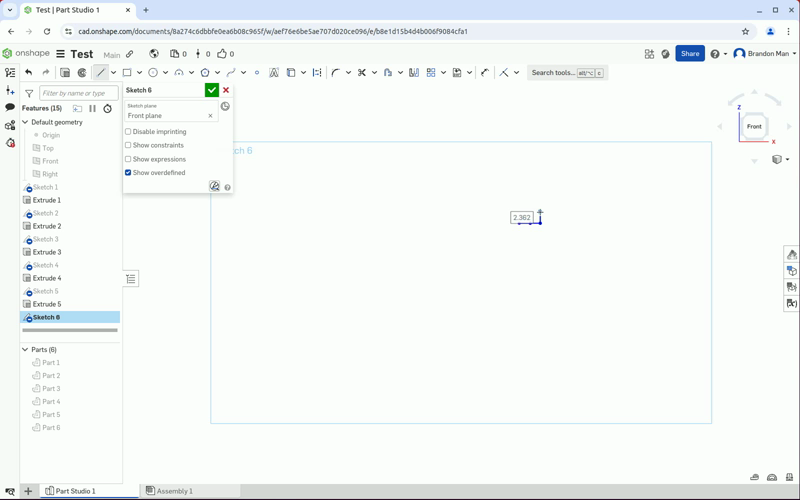
key(esc)
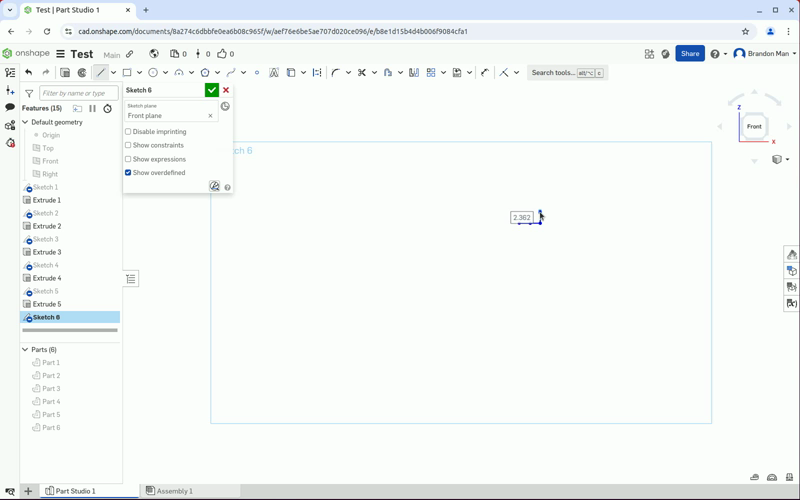
key(a)
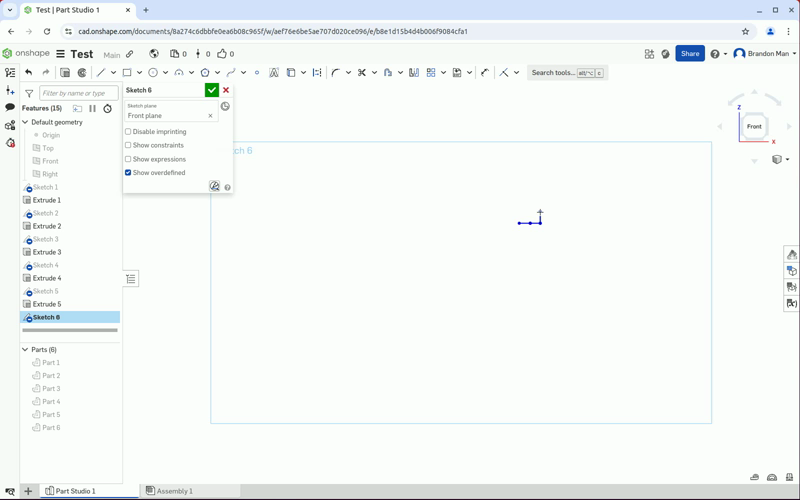
mouse_move(540, 211)
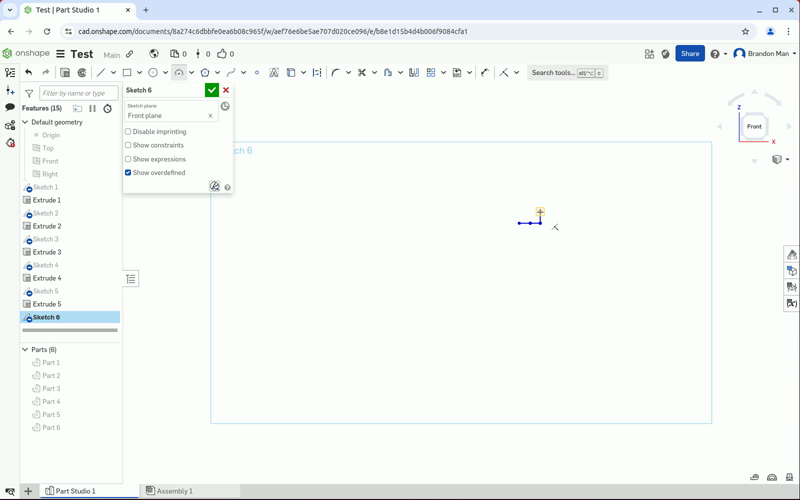
click(540, 211)
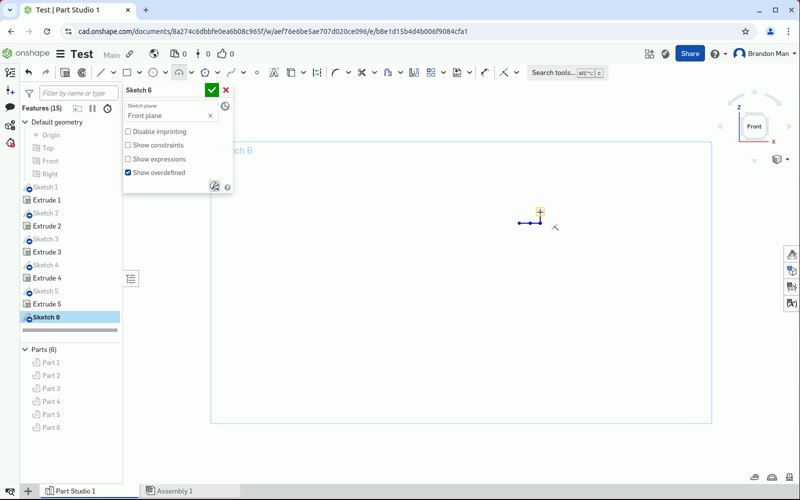
key_down(shift)
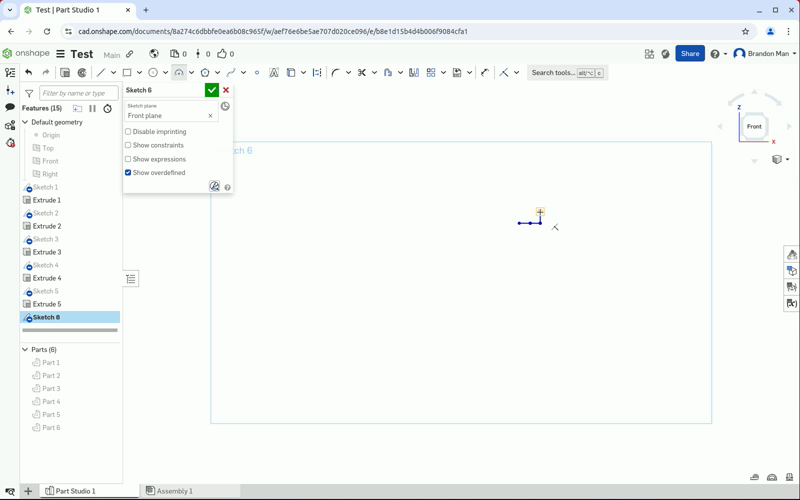
mouse_move(519, 211)
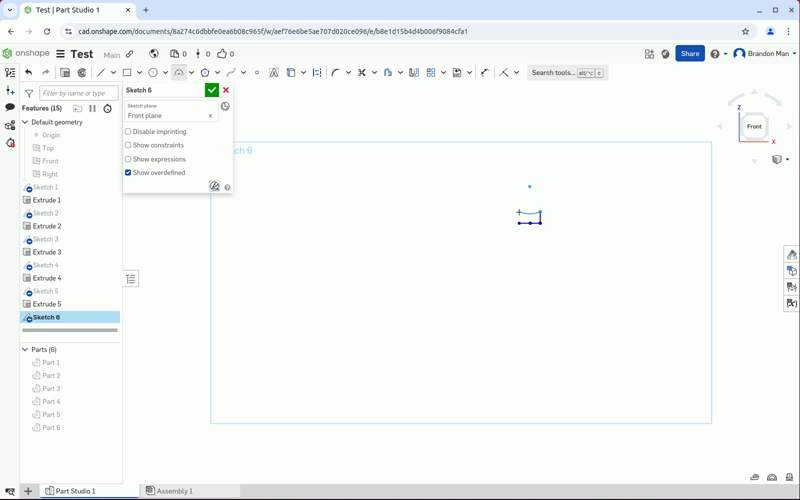
click(519, 211)
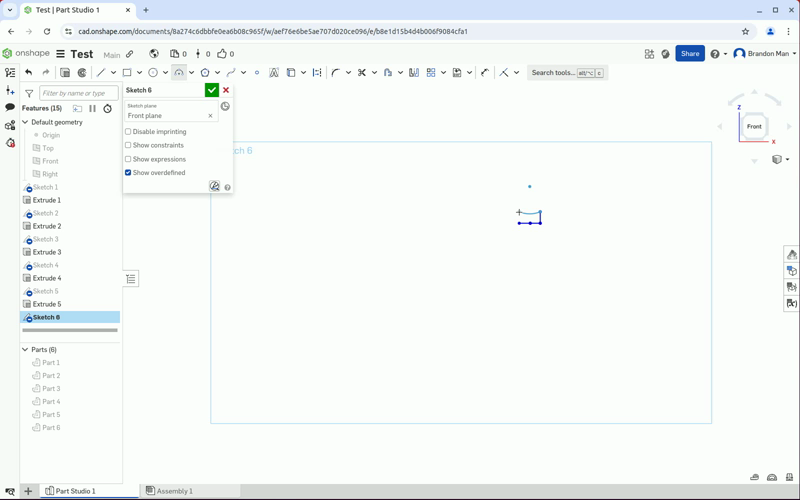
mouse_move(529, 210)
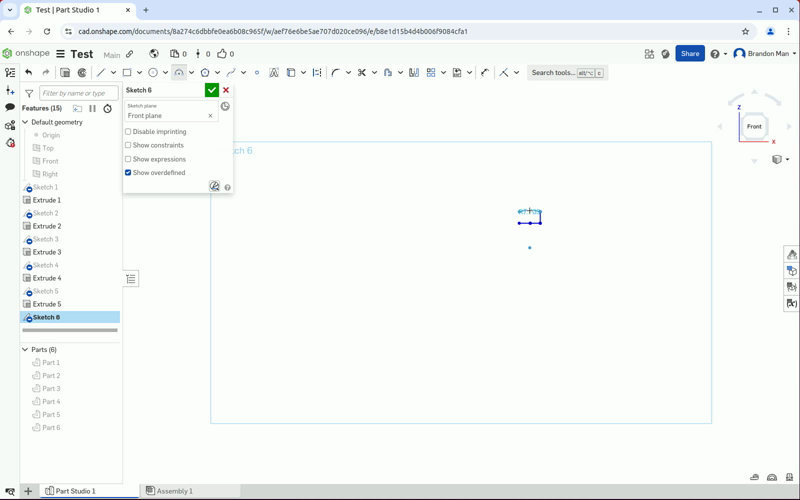
click(529, 210)
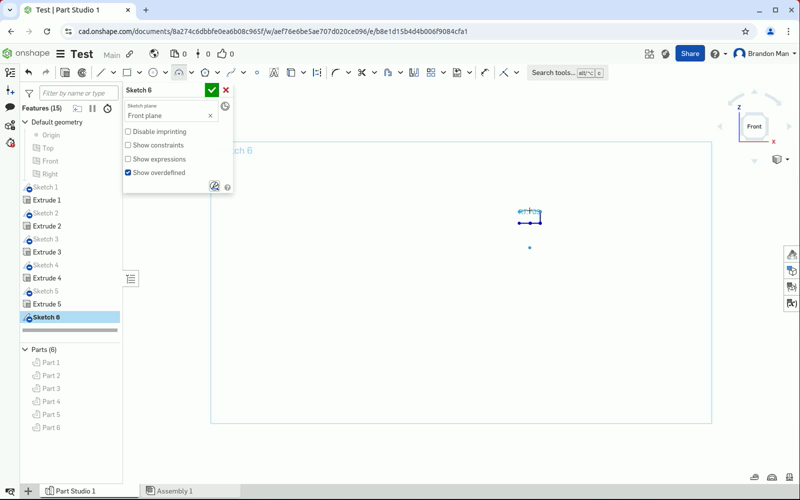
key_up(shift)
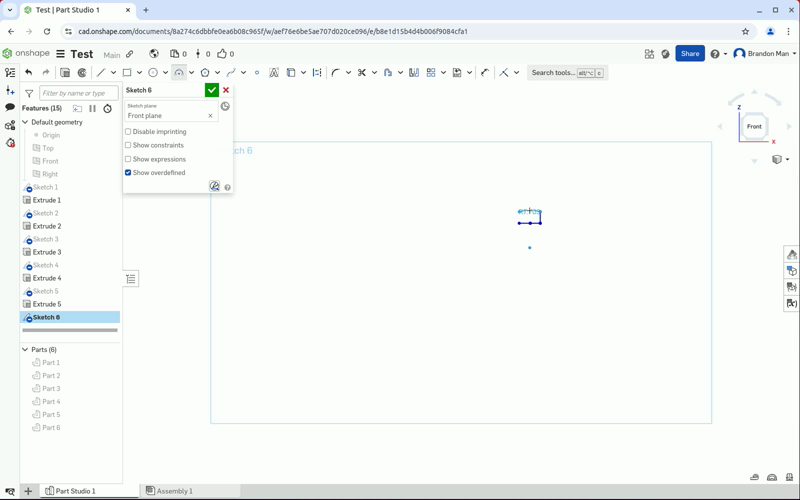
key(esc)
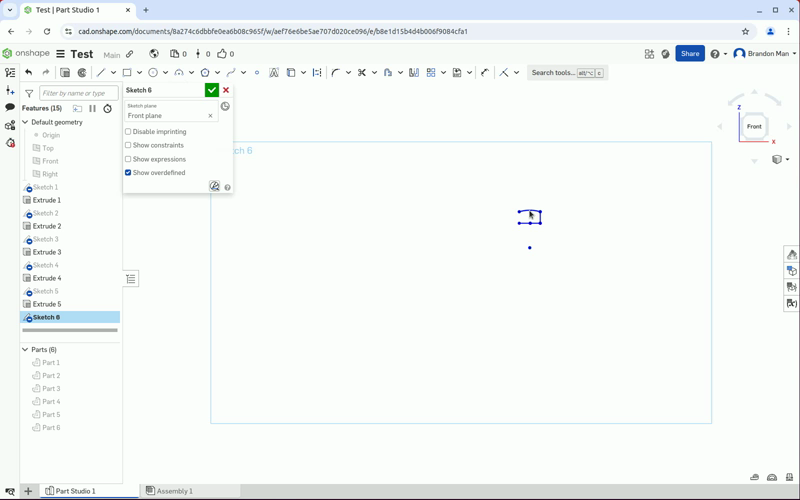
key(l)
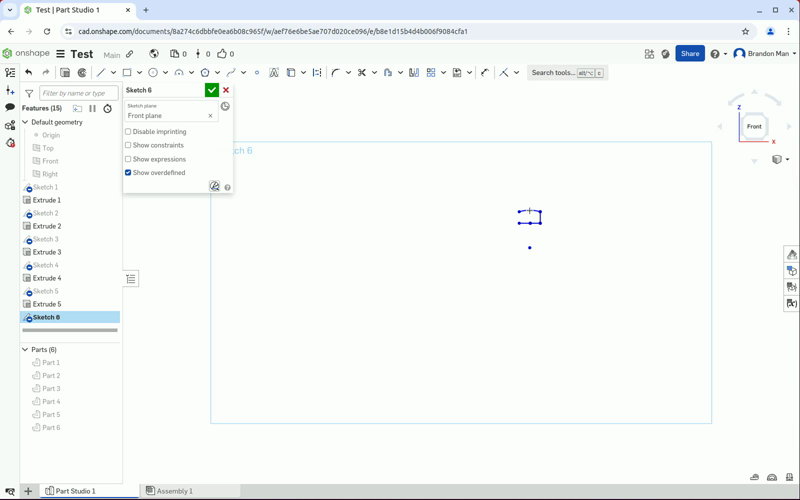
mouse_move(519, 211)
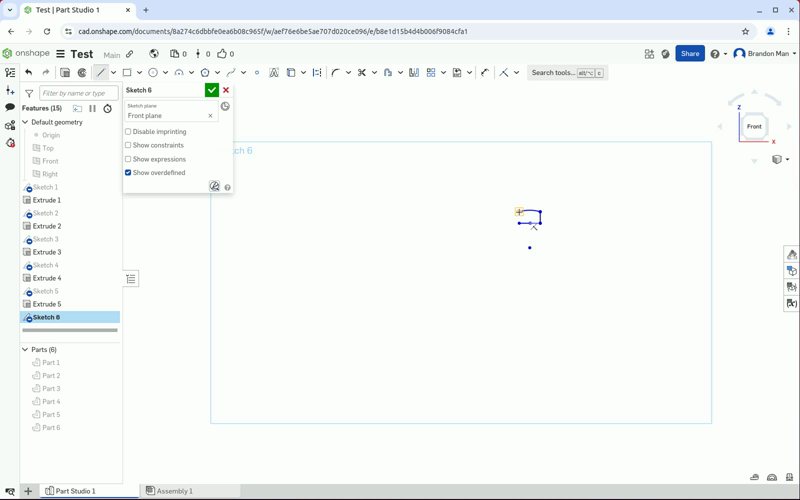
click(519, 211)
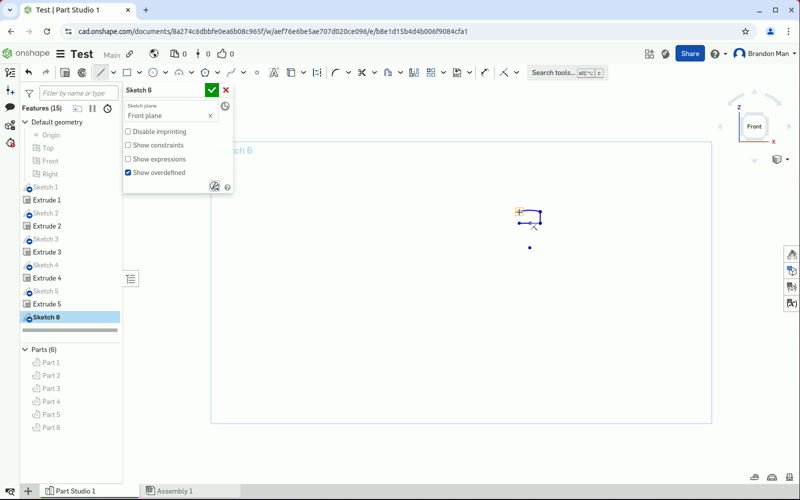
mouse_move(549, 211)
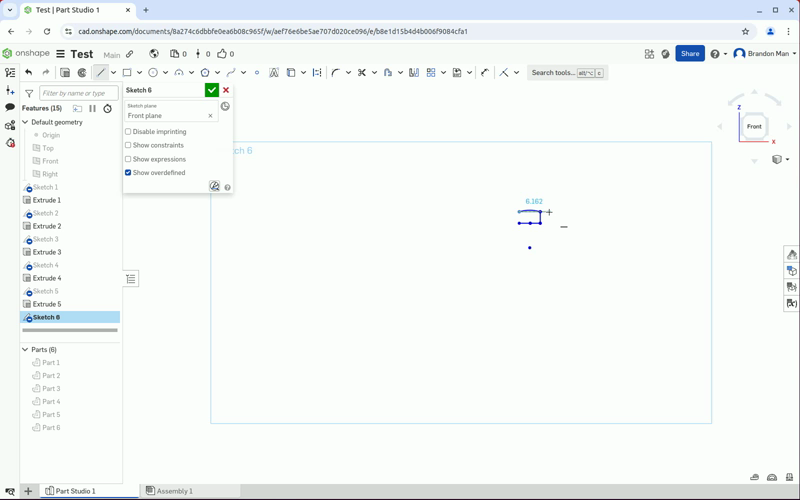
key_down(shift)
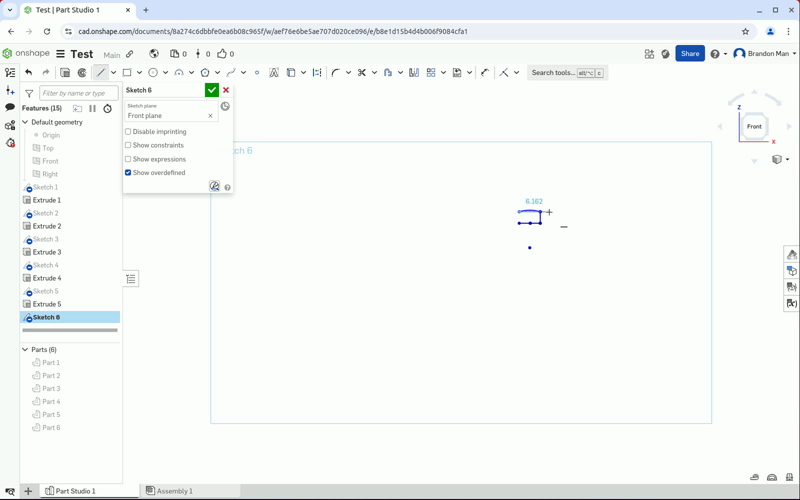
mouse_move(519, 223)
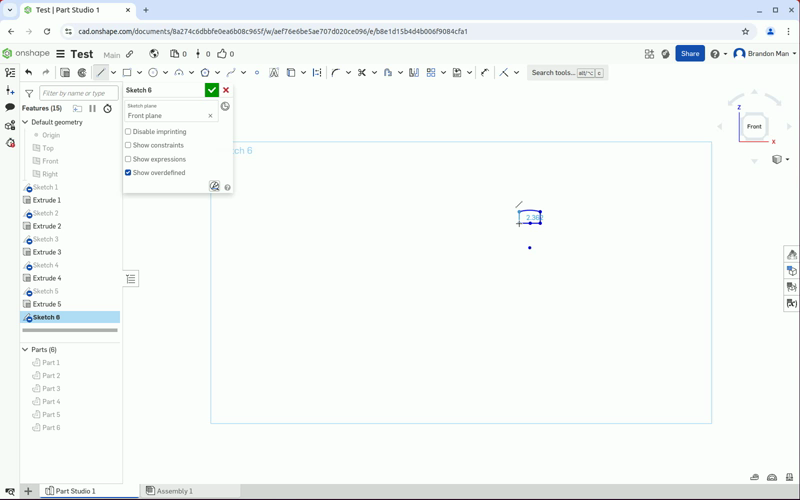
key_up(shift)
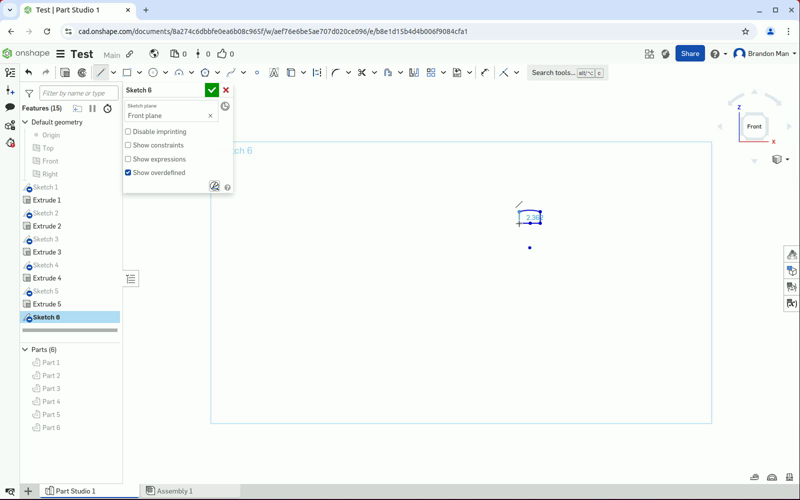
click(519, 223)
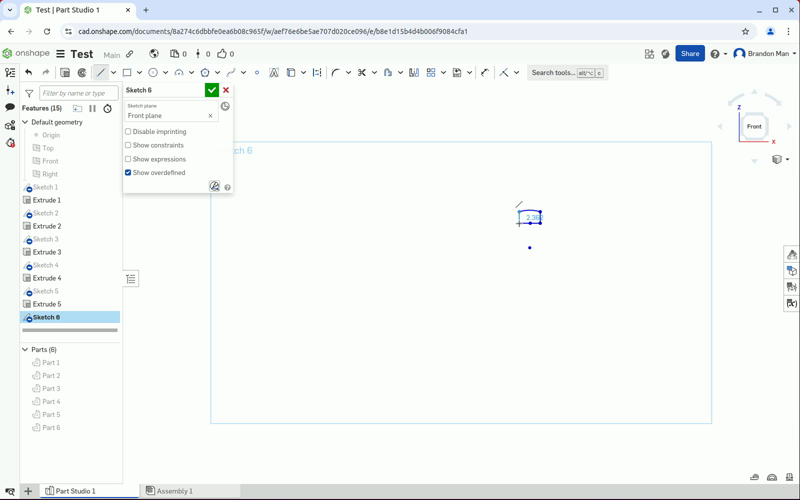
key(esc)
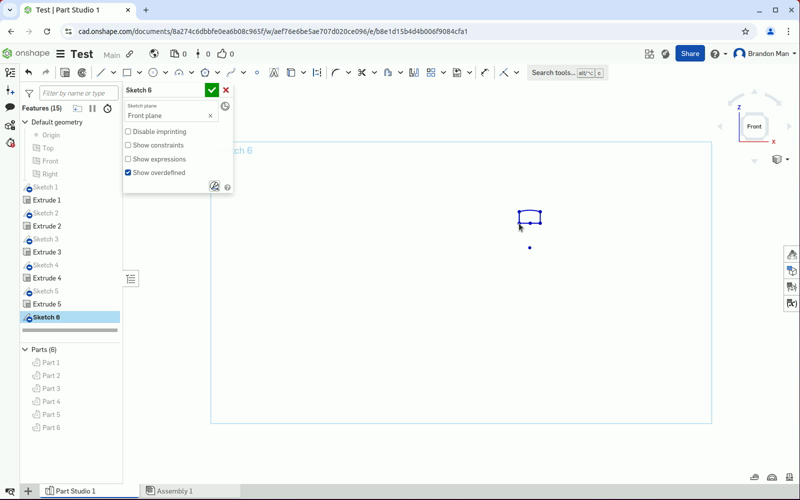
mouse_move(532, 220)
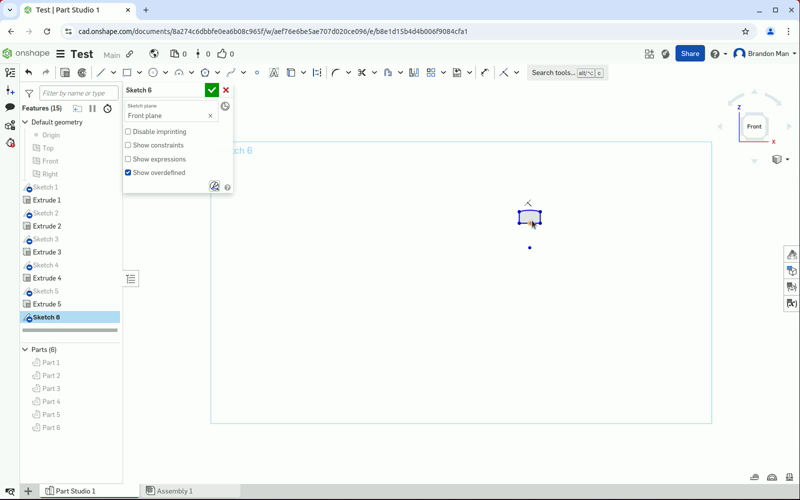
scroll(6)
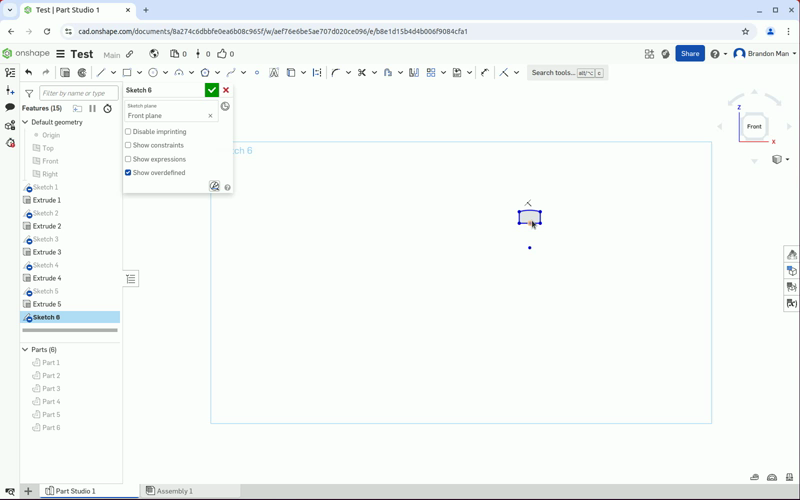
scroll(6)
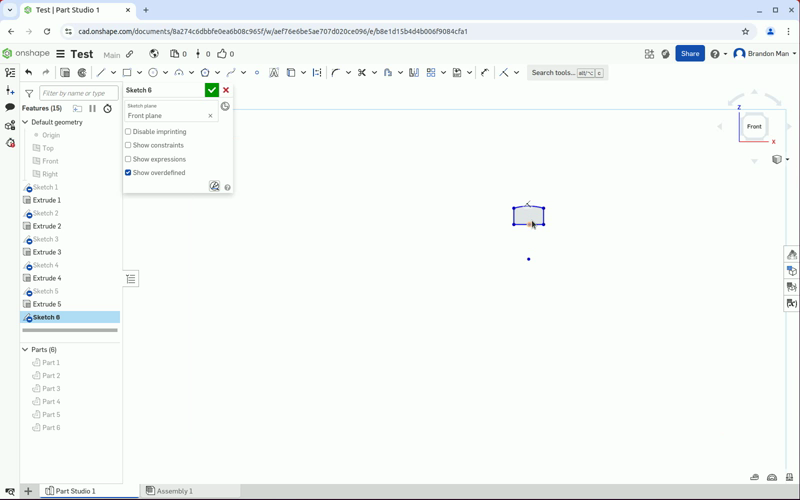
scroll(6)
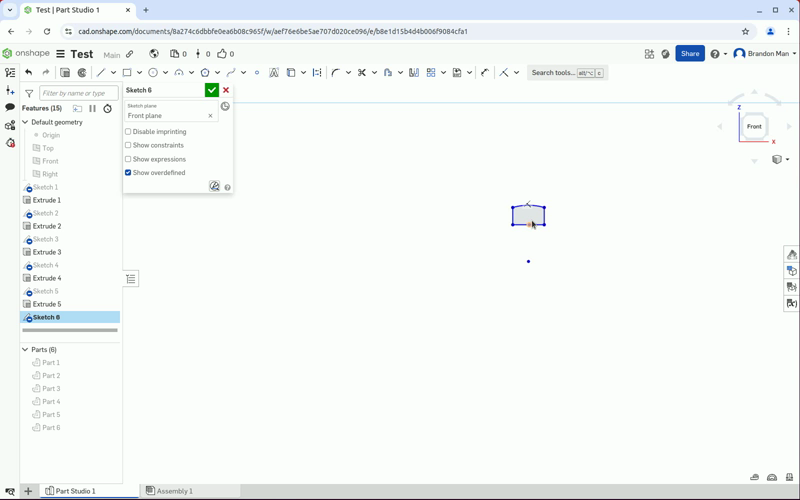
scroll(6)
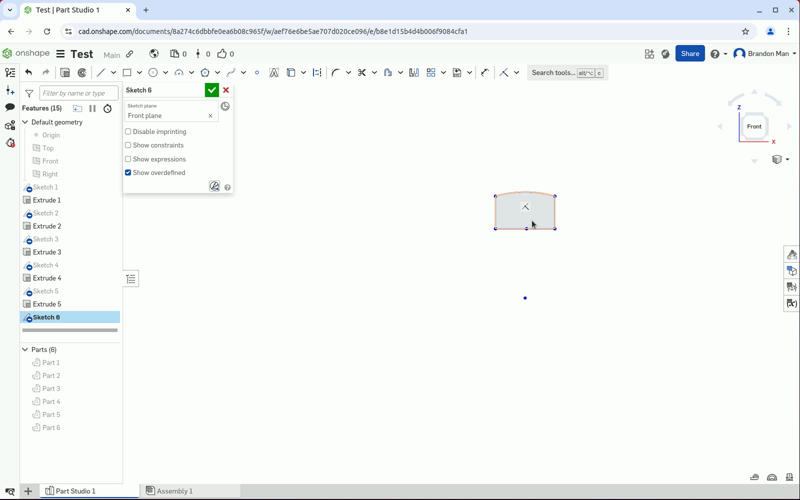
scroll(6)
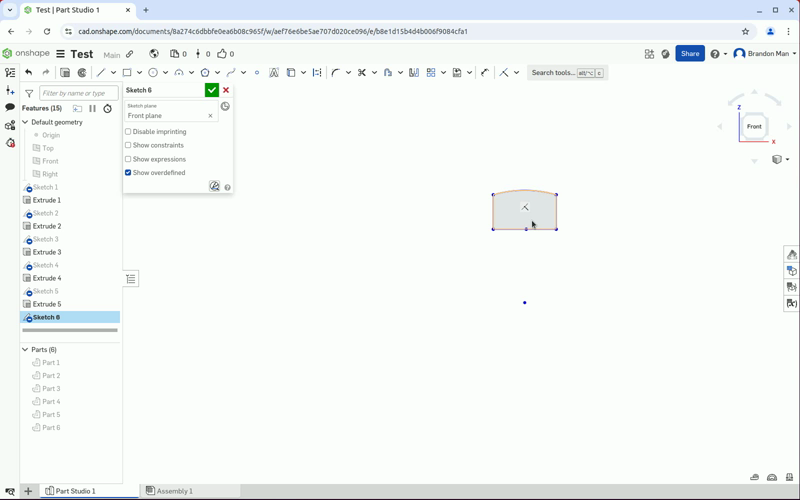
scroll(6)
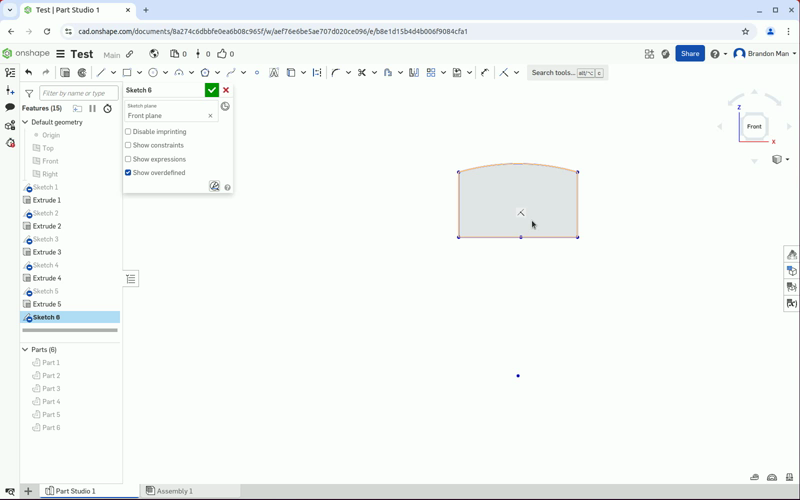
scroll(6)
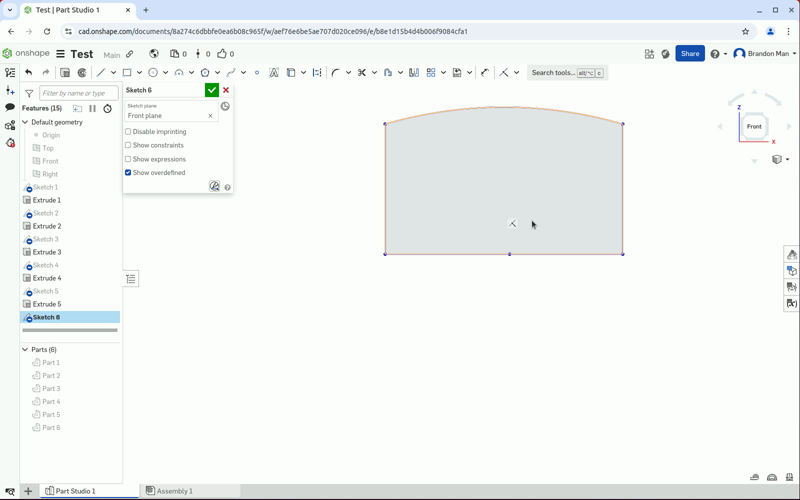
click(532, 220)
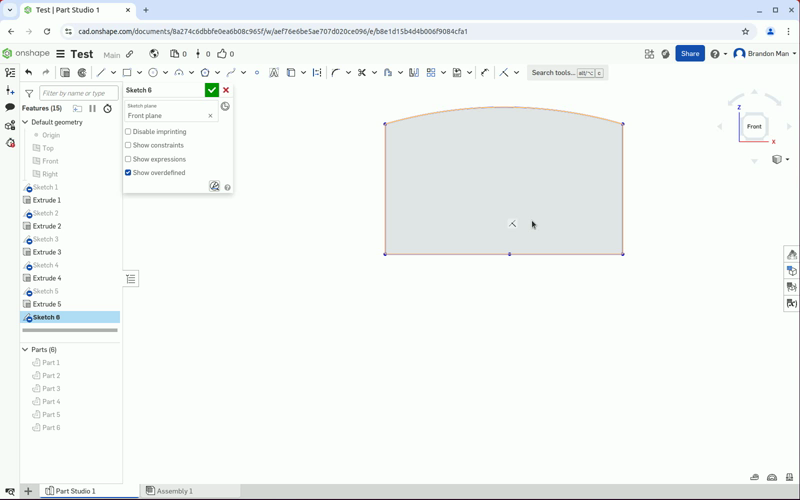
scroll(-6)
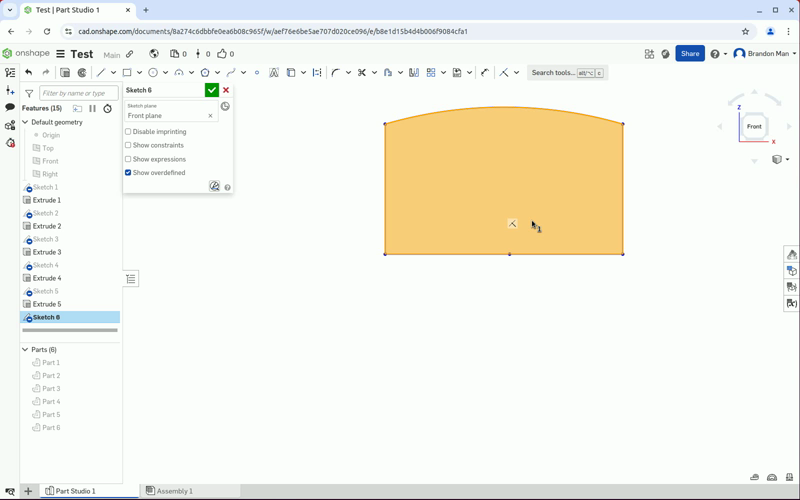
scroll(-6)
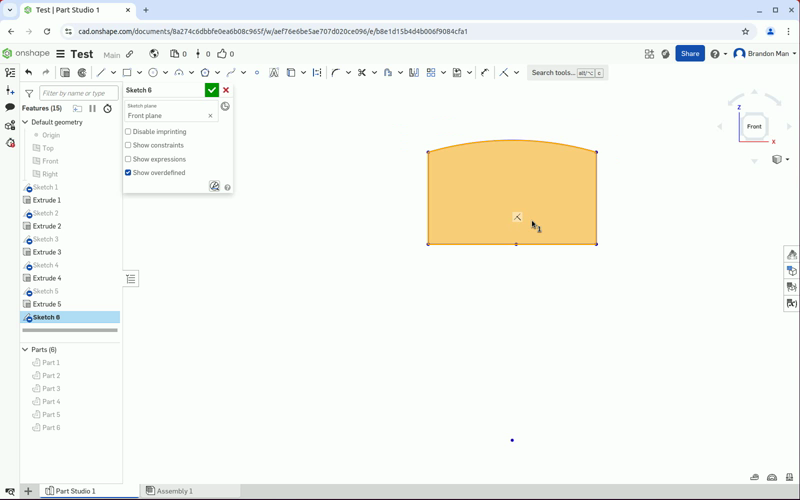
scroll(-6)
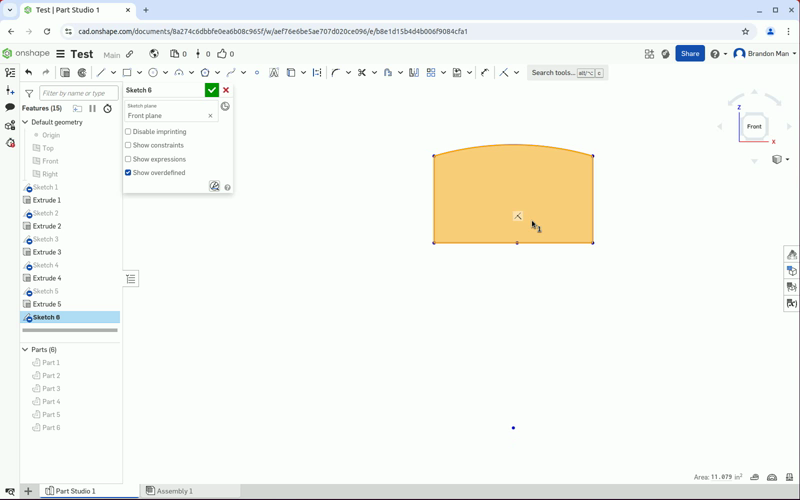
scroll(-6)
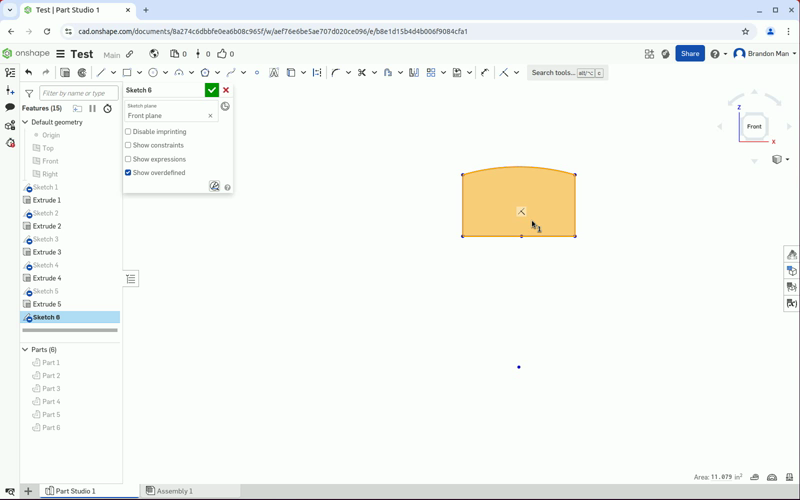
scroll(-6)
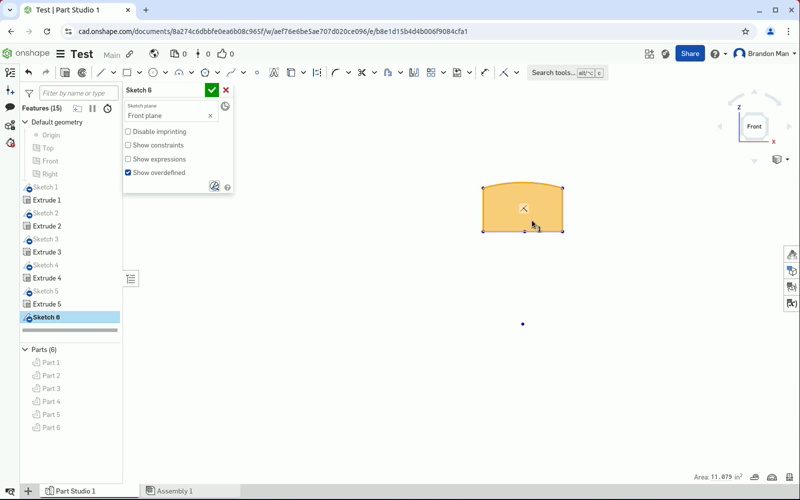
scroll(-6)
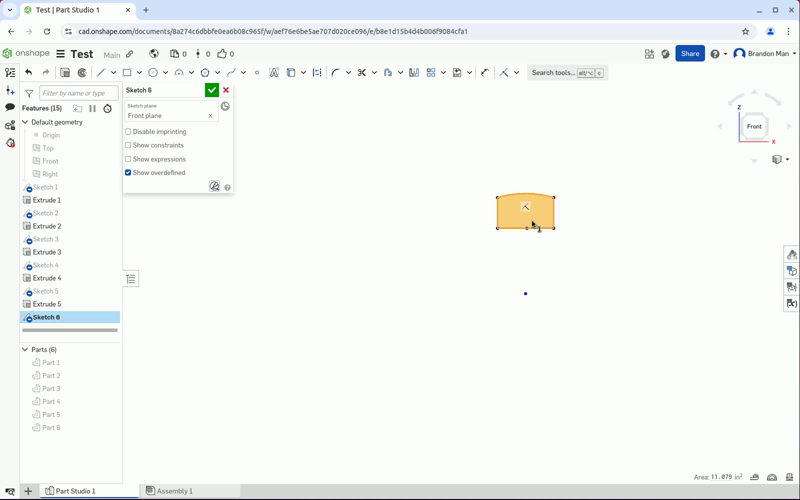
scroll(-6)
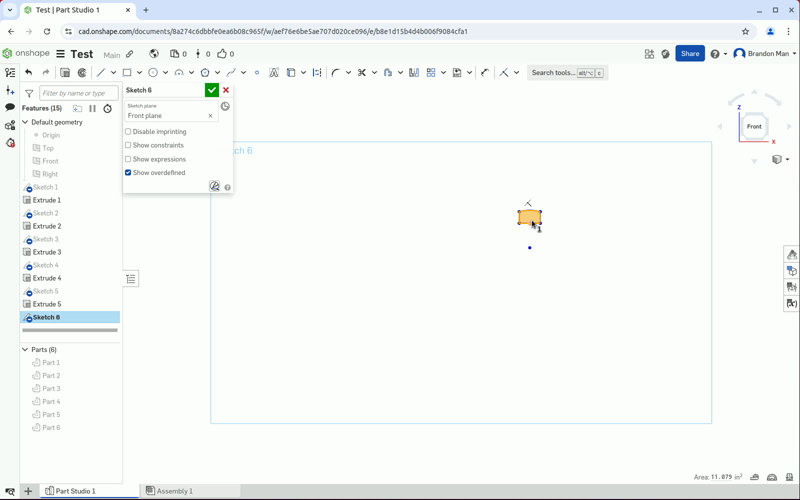
mouse_move(73, 352)
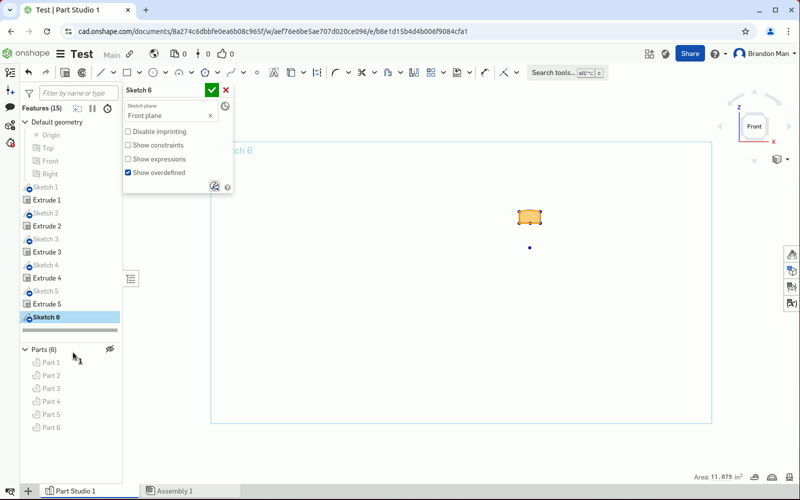
key(shift+y)
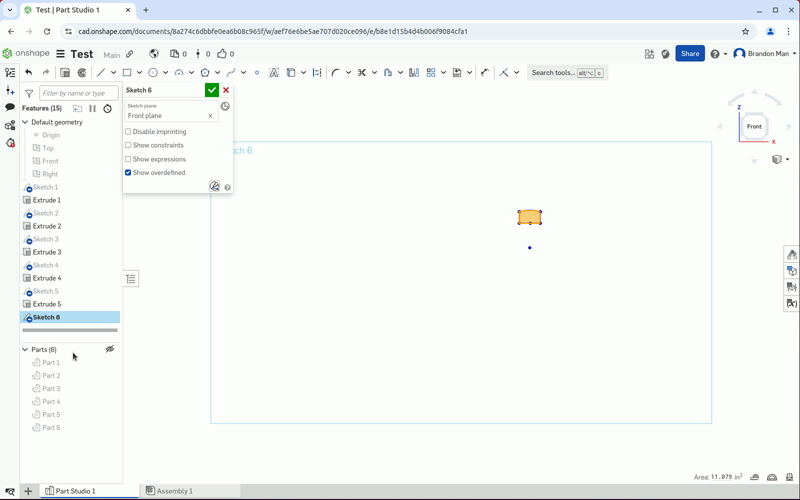
key(shift+e)
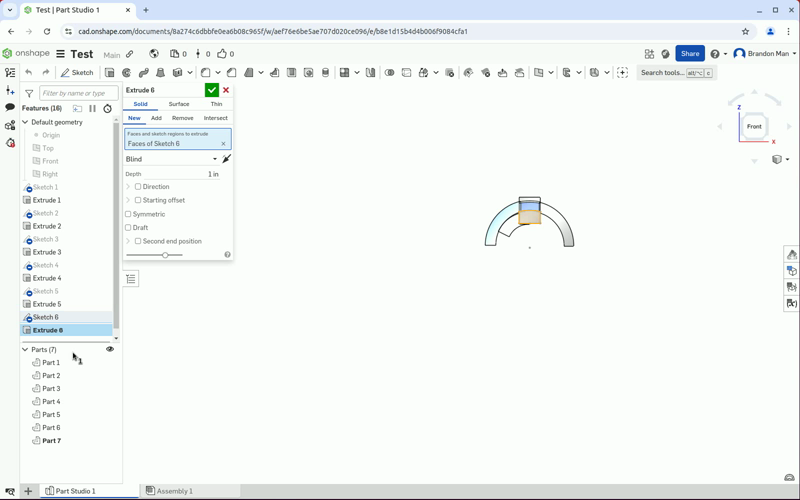
mouse_move(143, 106)
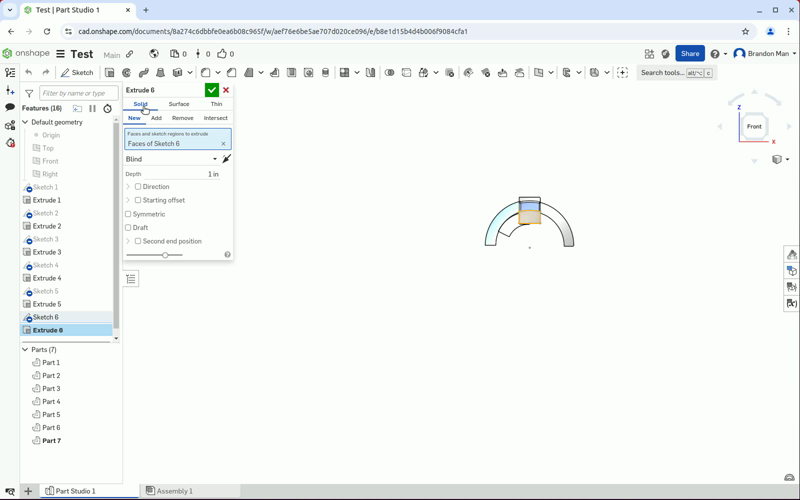
click(143, 106)
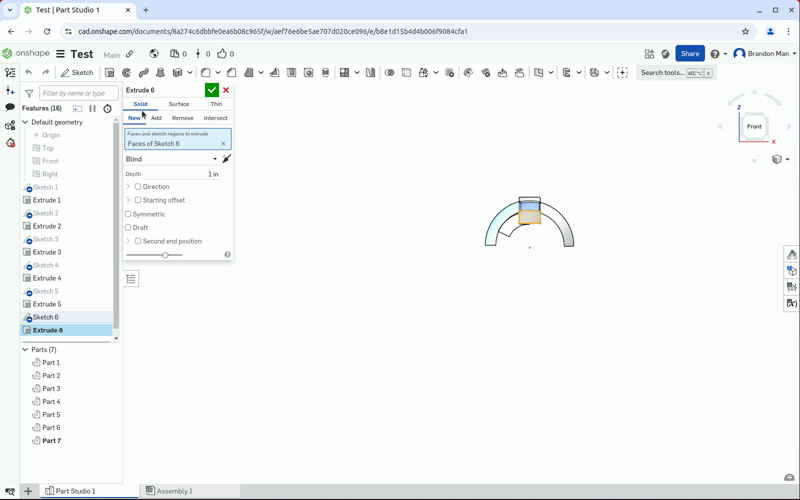
mouse_move(137, 120)
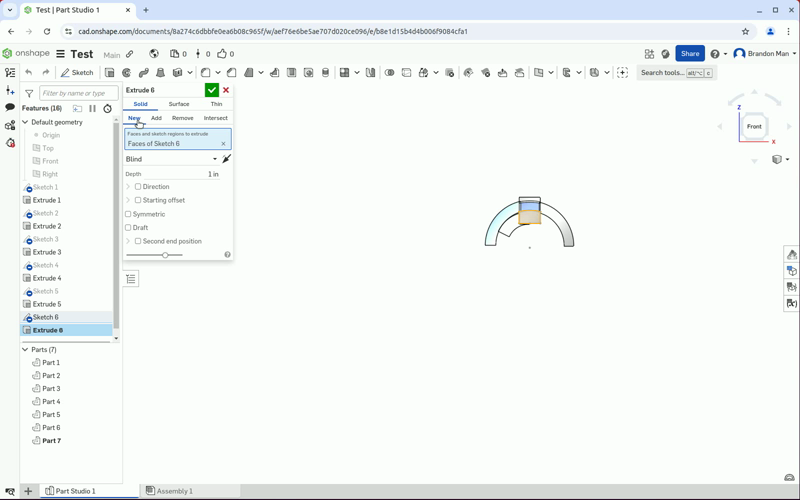
click(137, 120)
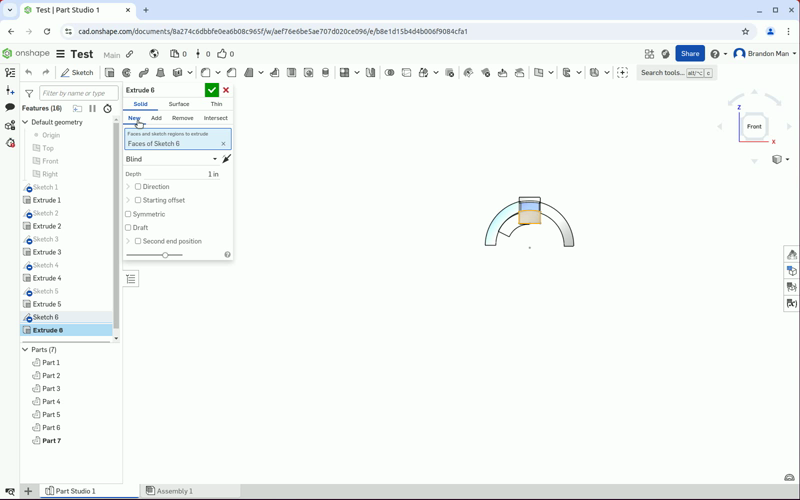
key(tab, 4)
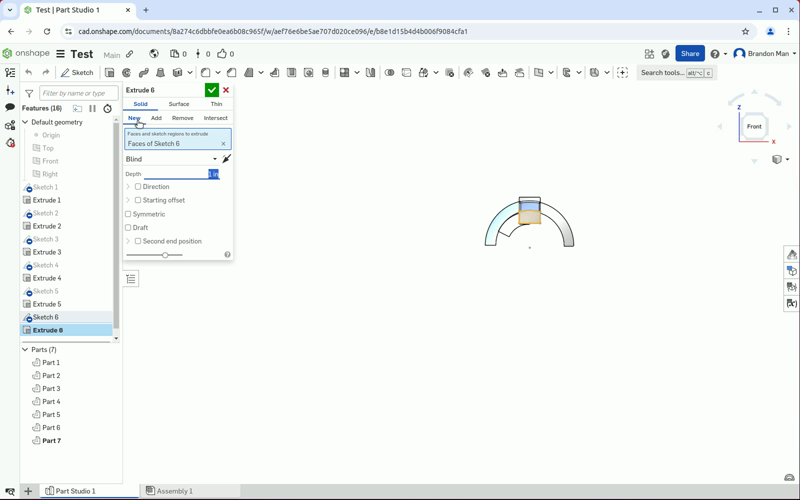
text(-7.943)
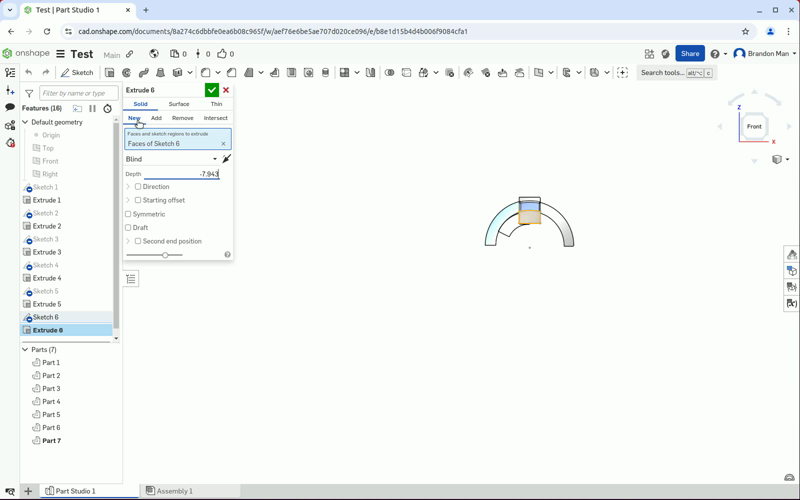
key(enter)
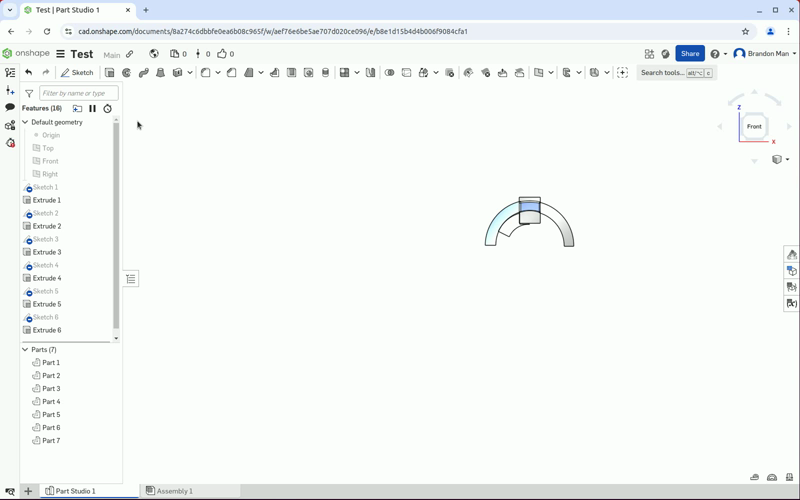
key(shift+h)
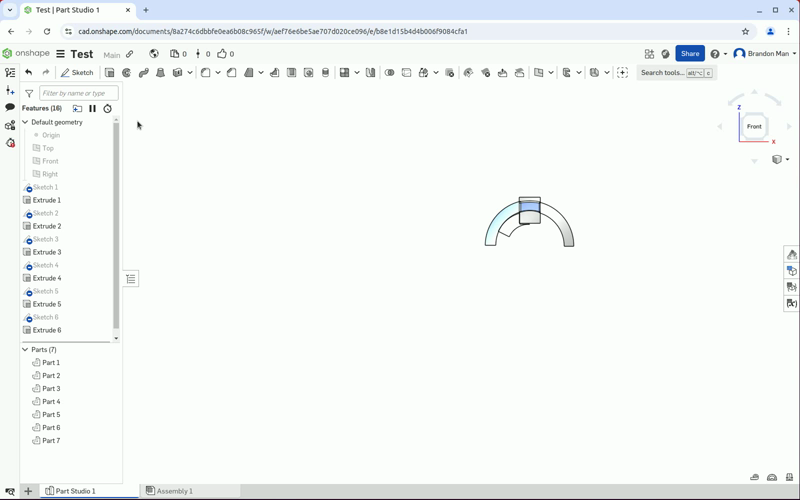
key(shift+h)
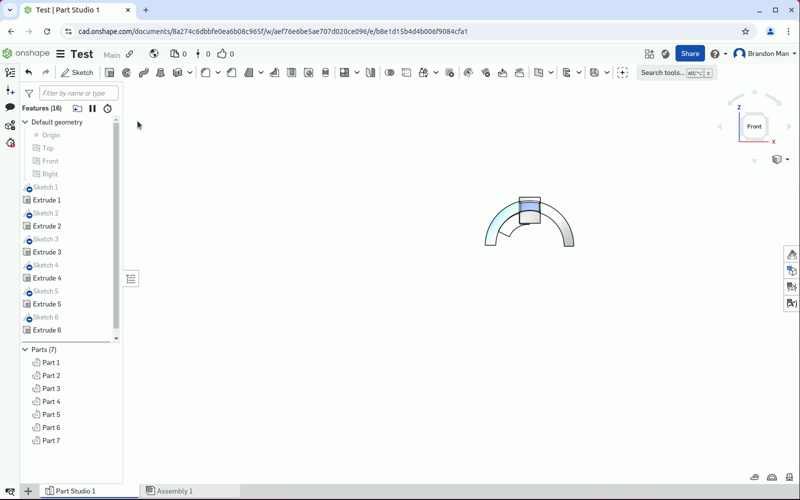
mouse_move(69, 189)
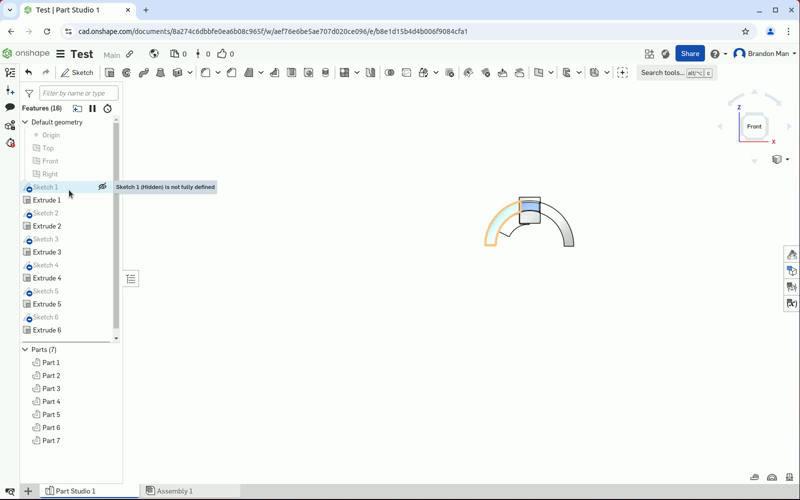
click(69, 189)
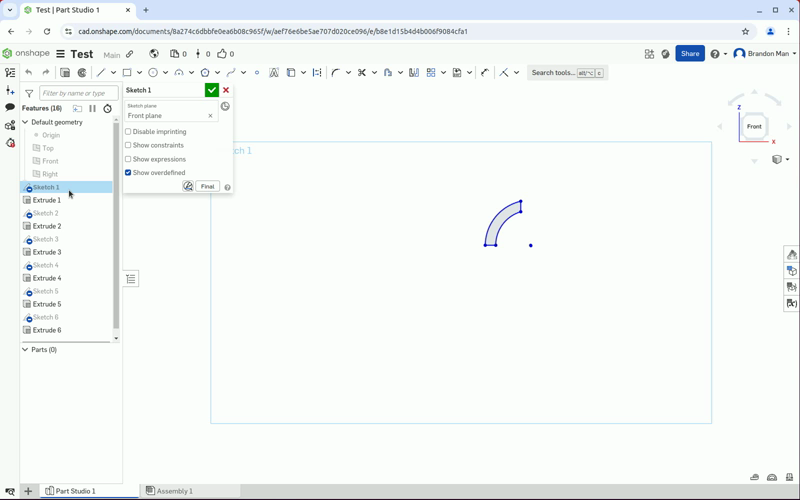
mouse_move(229, 92)
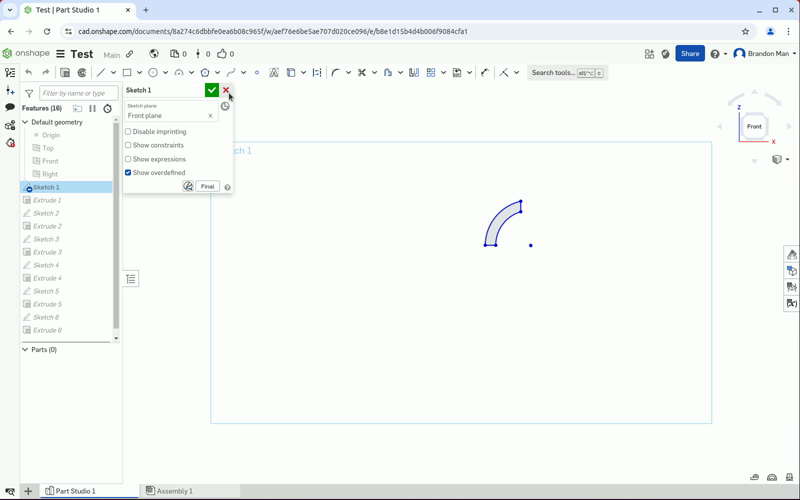
click(229, 92)
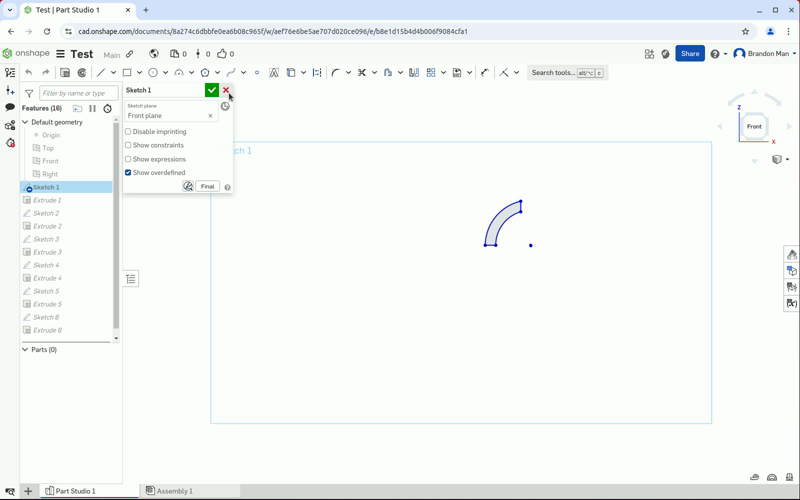
key(shift+s)
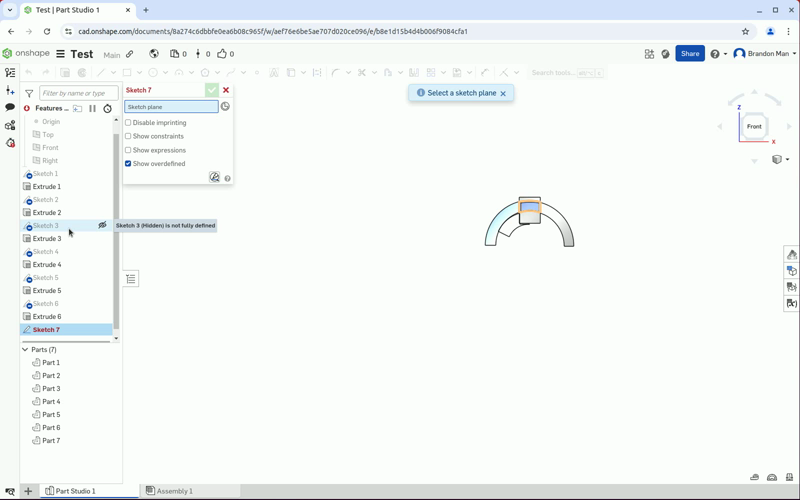
scroll(3)
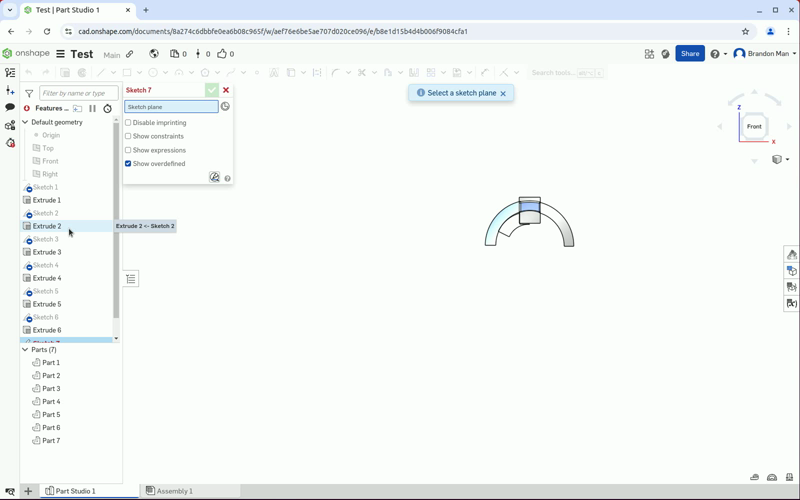
mouse_move(69, 163)
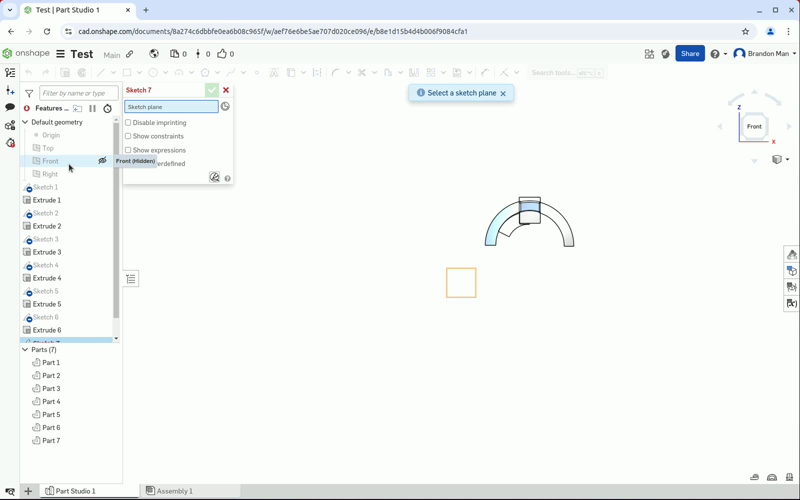
click(69, 163)
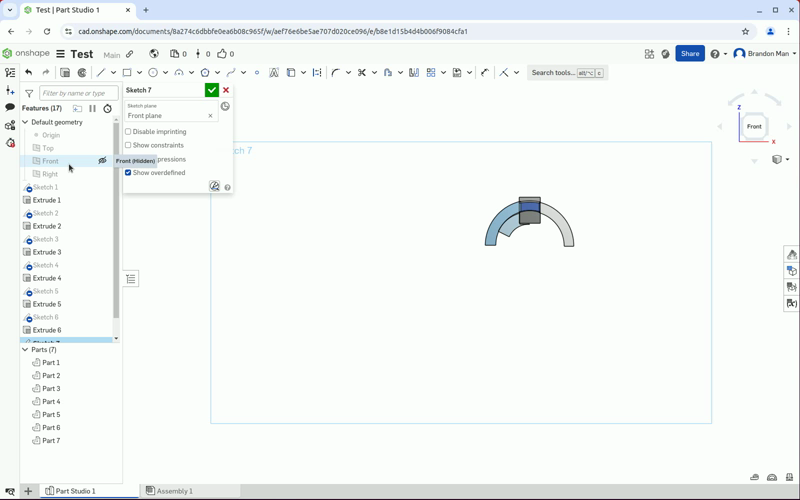
mouse_move(73, 352)
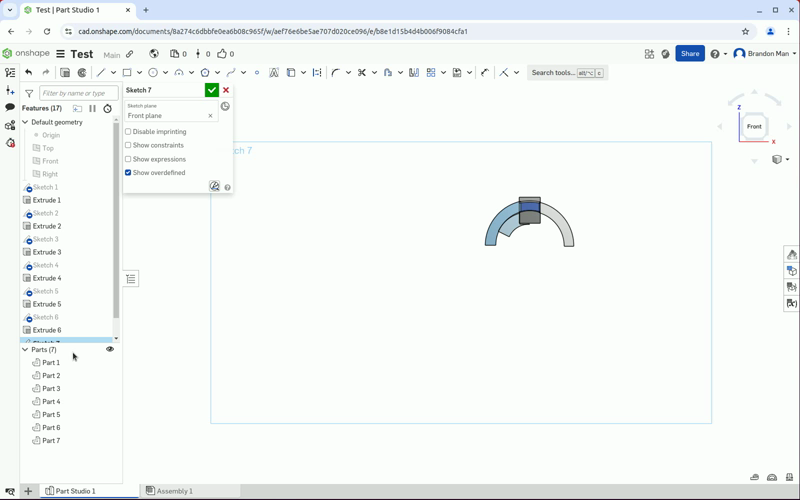
key(y)
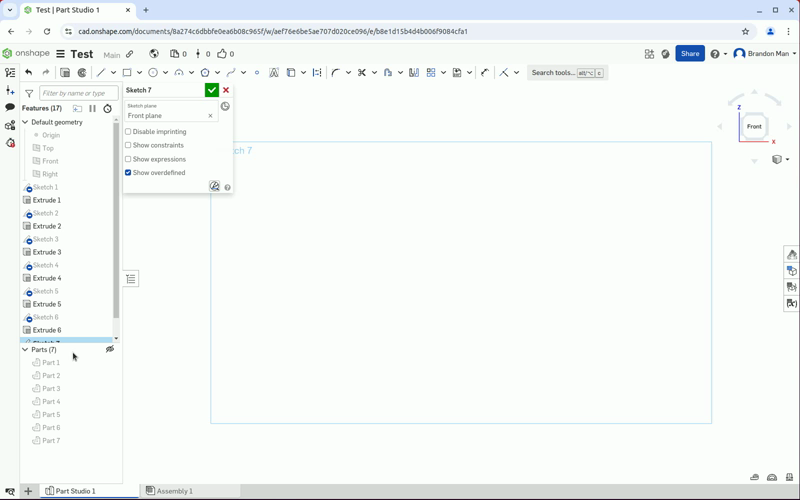
key(a)
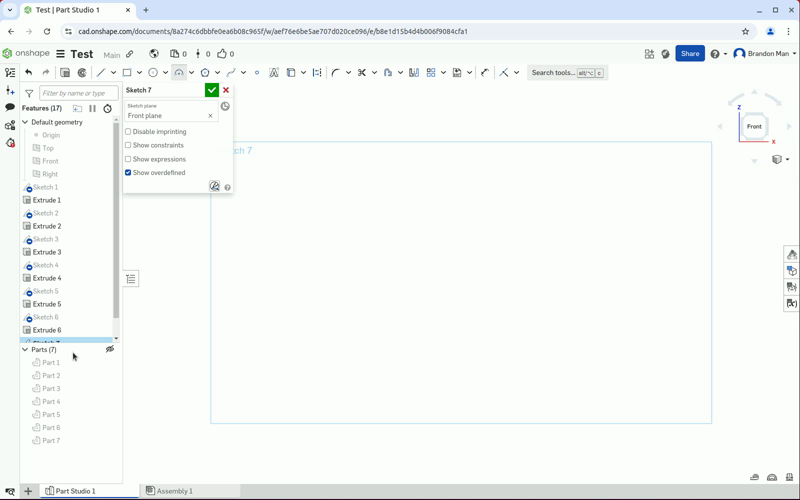
key_down(shift)
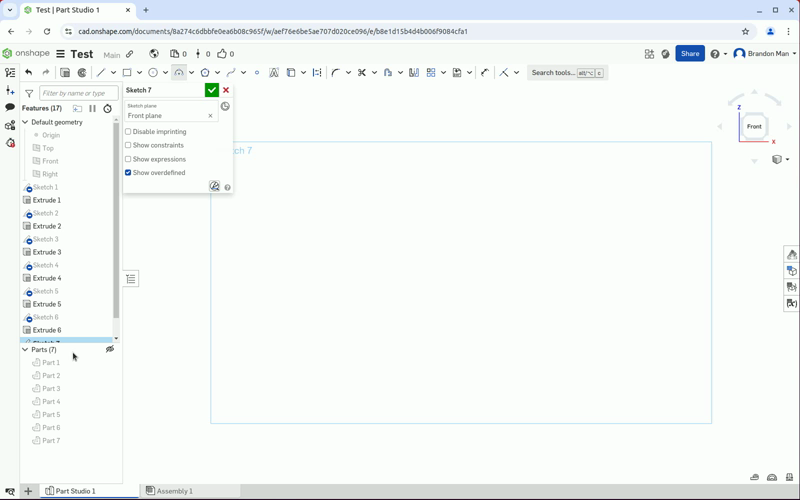
mouse_move(528, 223)
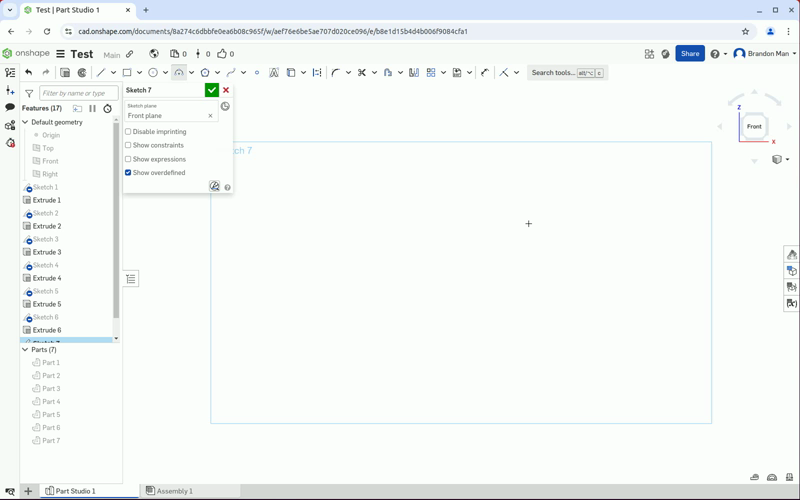
click(528, 223)
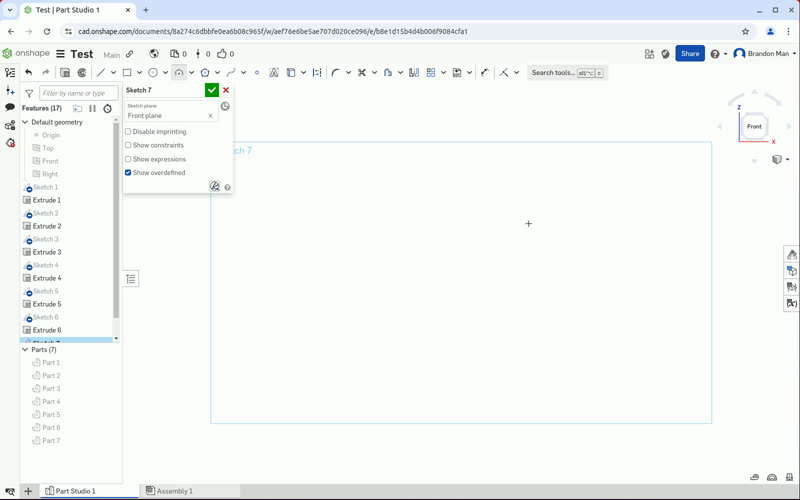
key_up(shift)
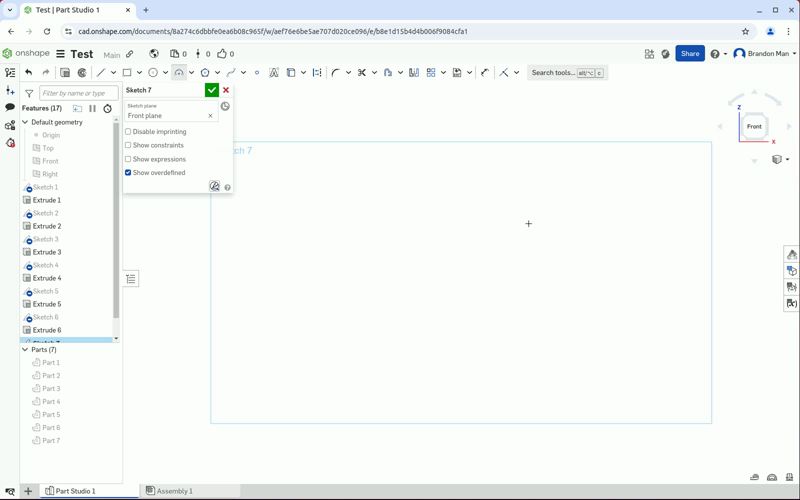
key_down(shift)
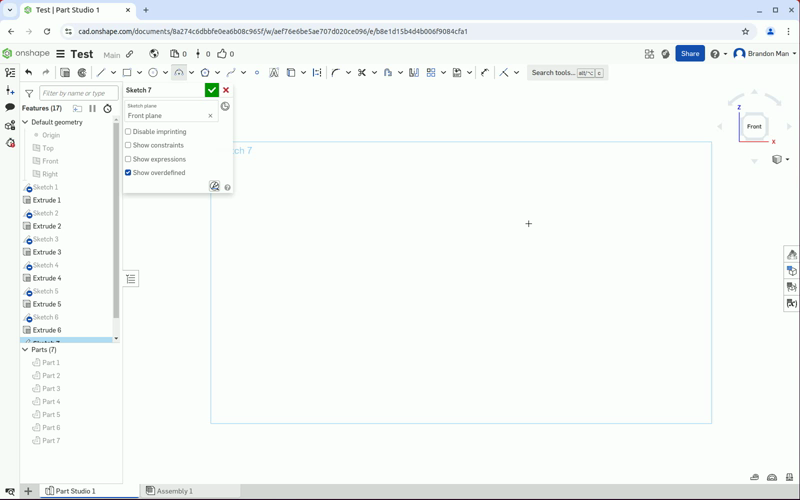
mouse_move(549, 236)
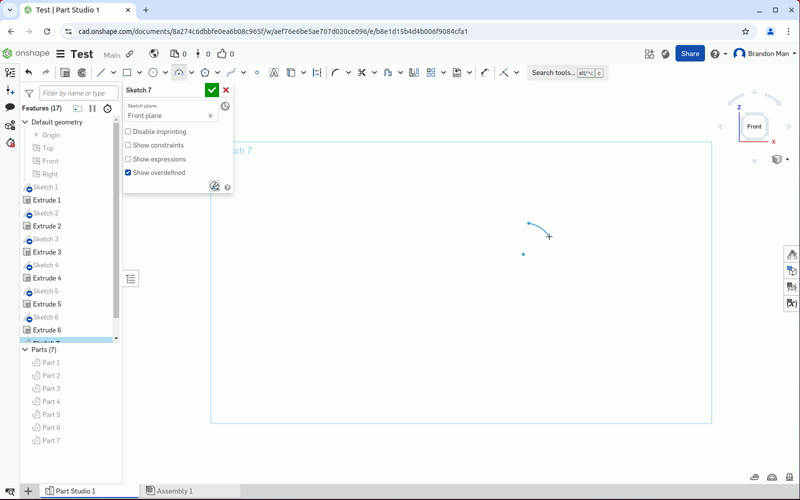
click(549, 236)
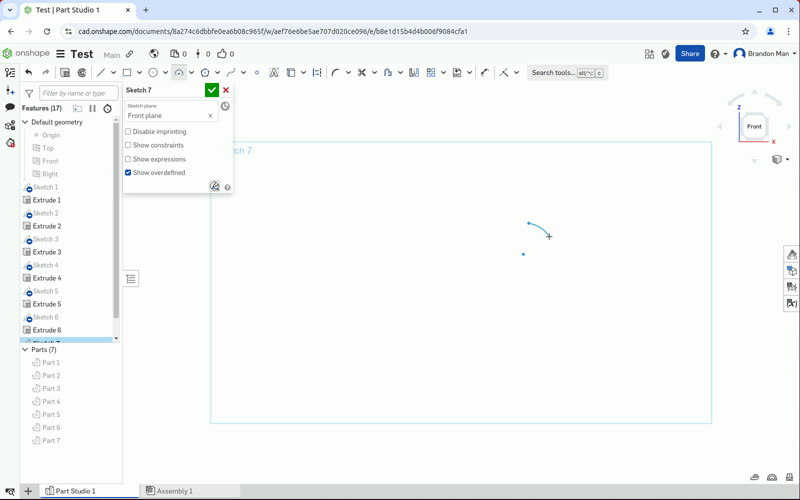
mouse_move(540, 226)
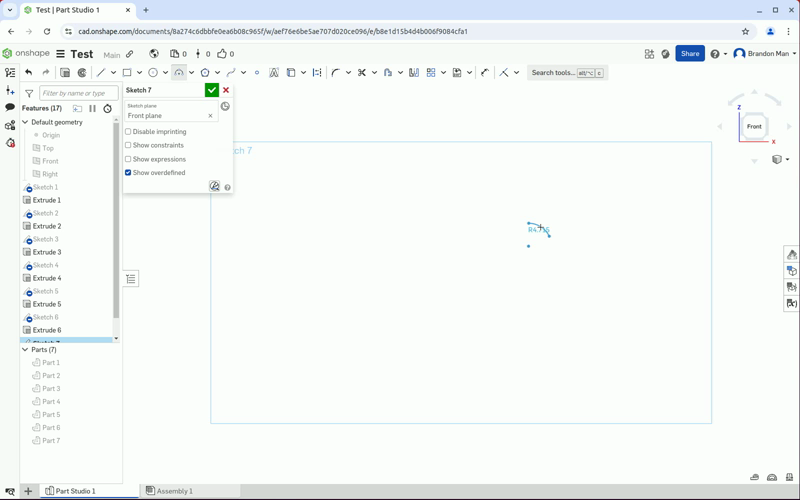
click(540, 226)
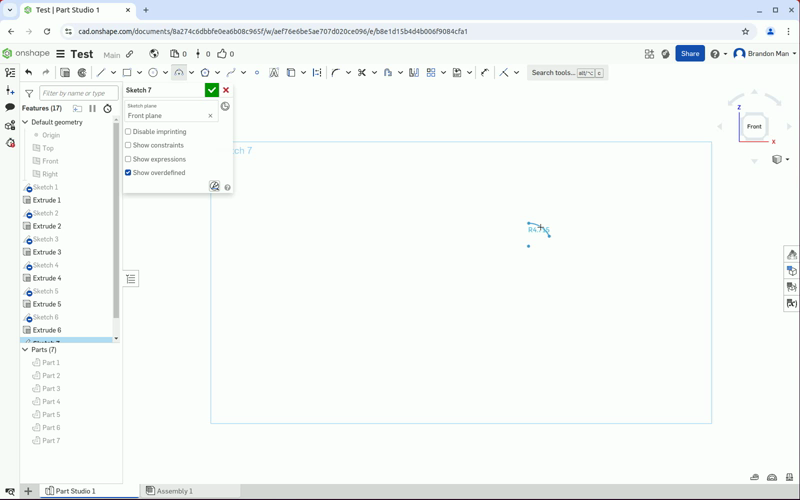
key_up(shift)
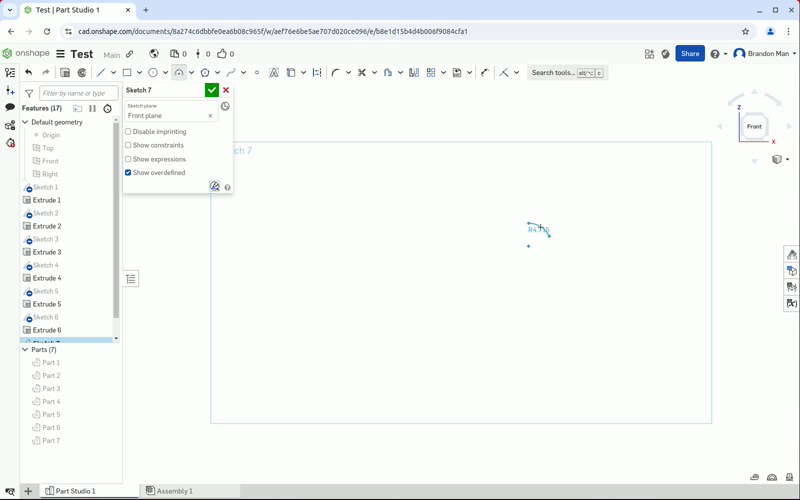
key(esc)
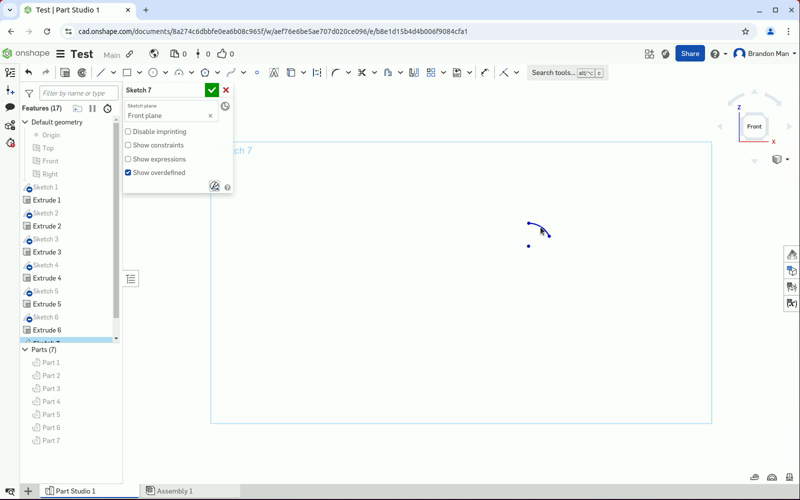
key(l)
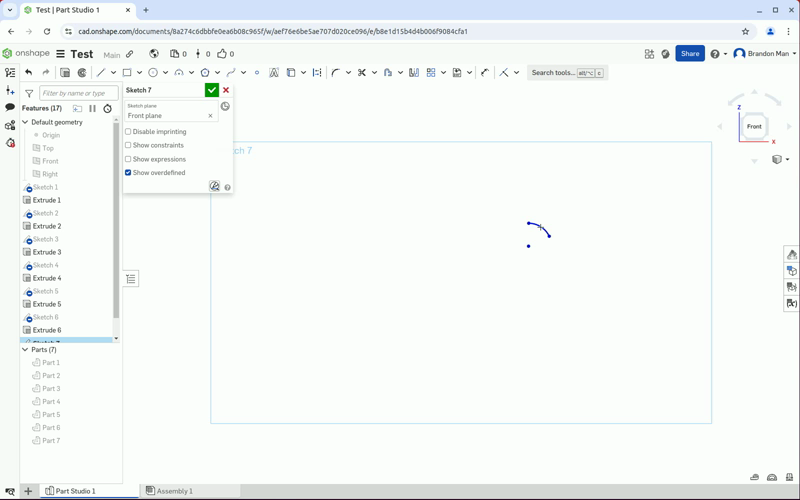
mouse_move(549, 236)
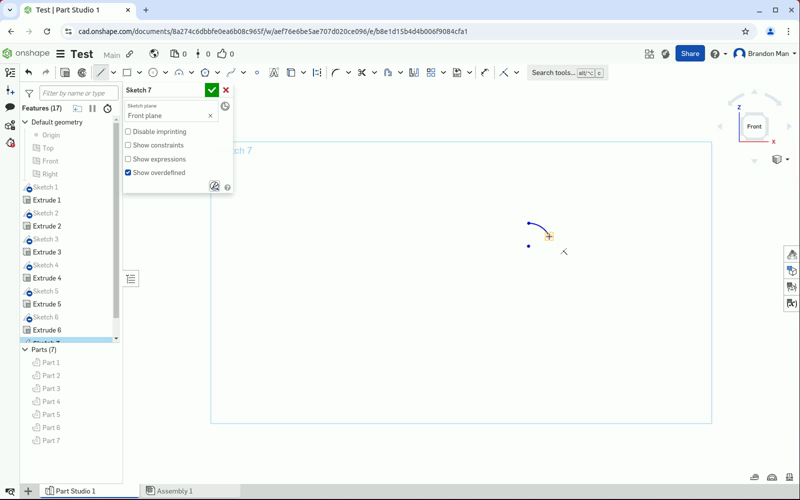
click(549, 236)
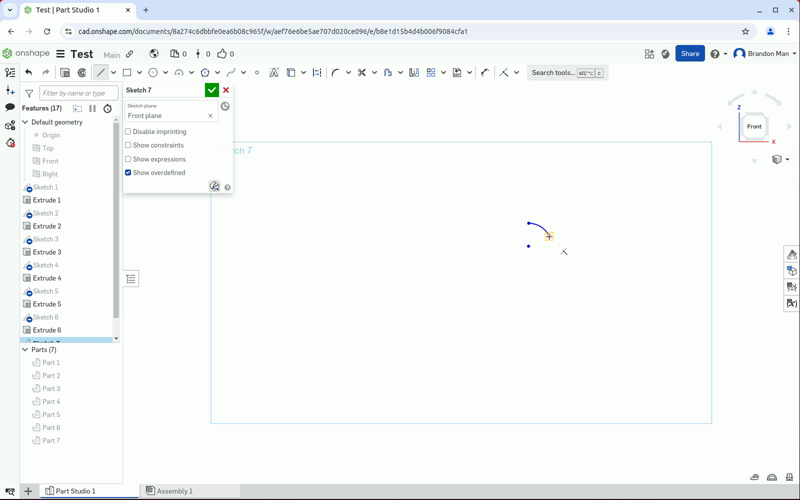
key_down(shift)
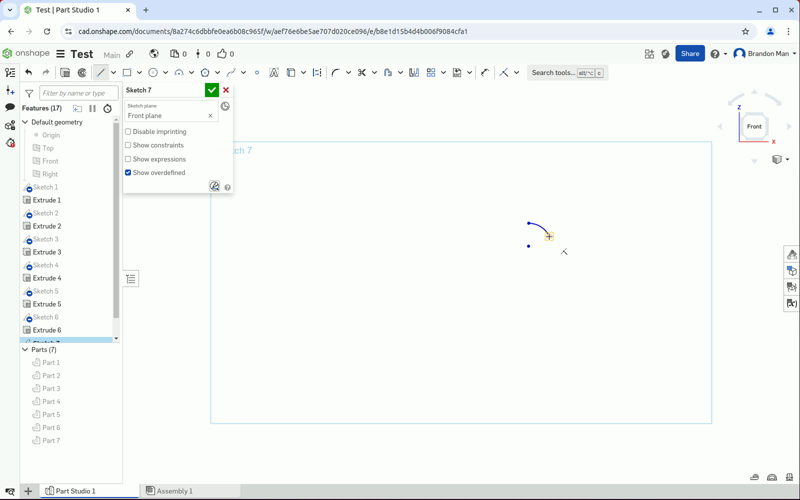
mouse_move(579, 236)
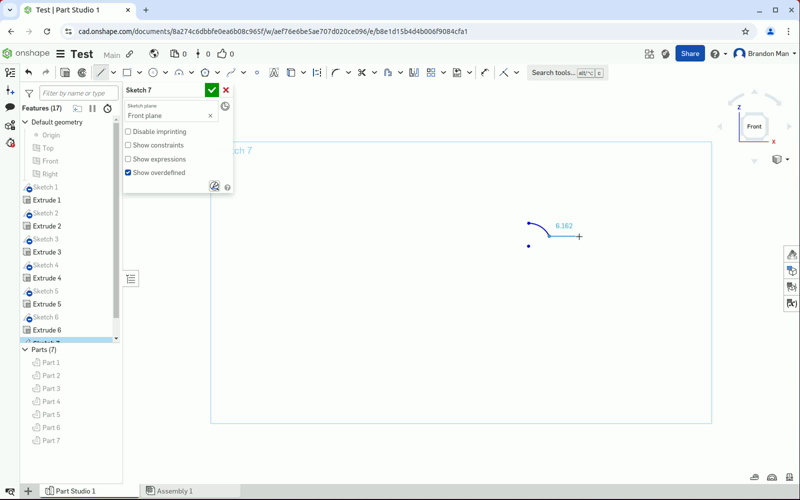
mouse_move(560, 230)
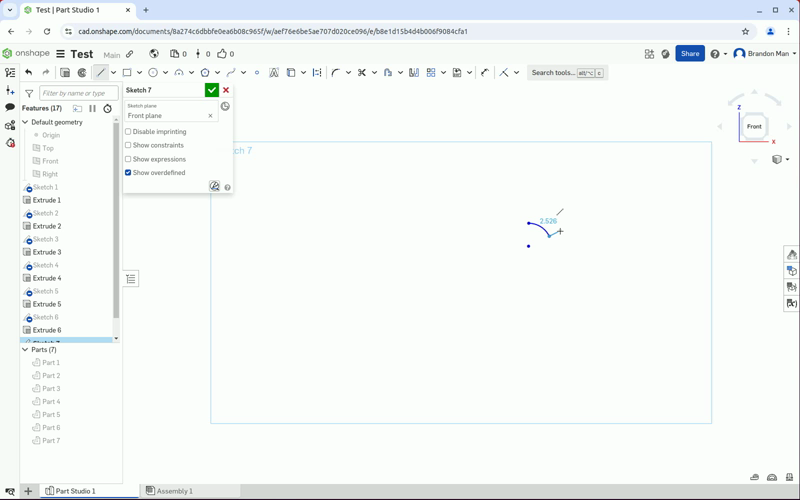
click(560, 230)
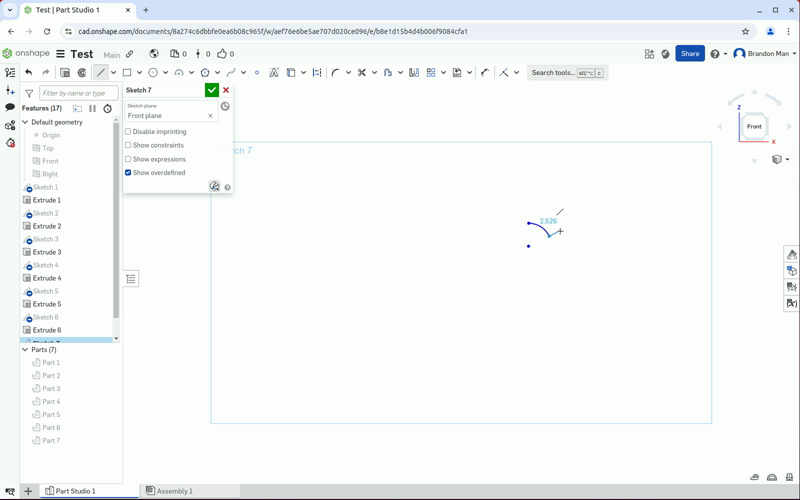
key_up(shift)
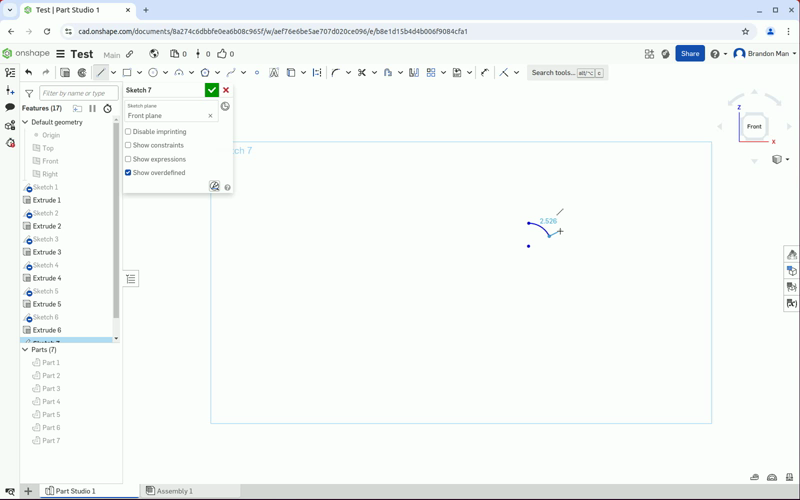
key(esc)
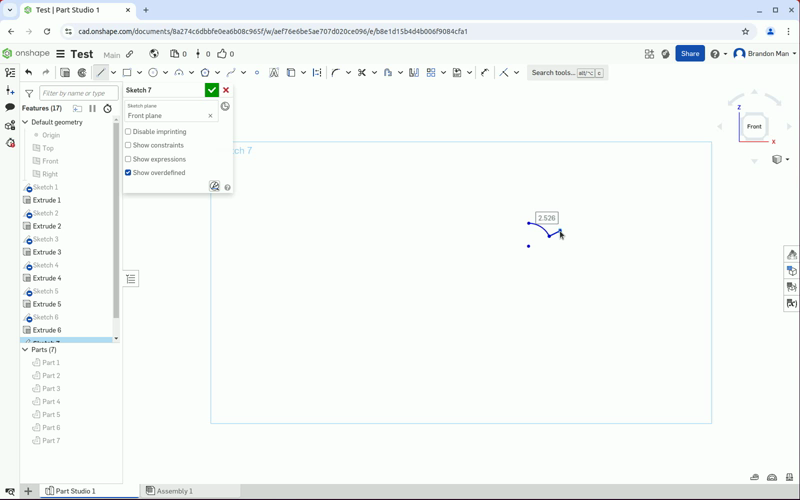
key(a)
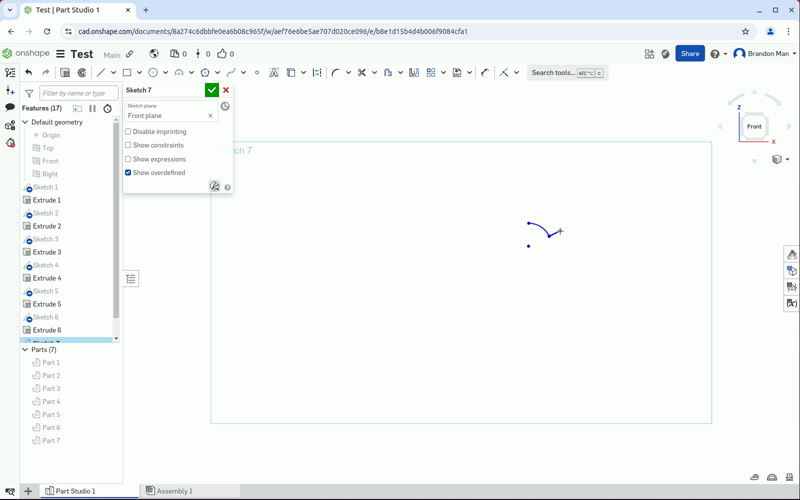
mouse_move(560, 230)
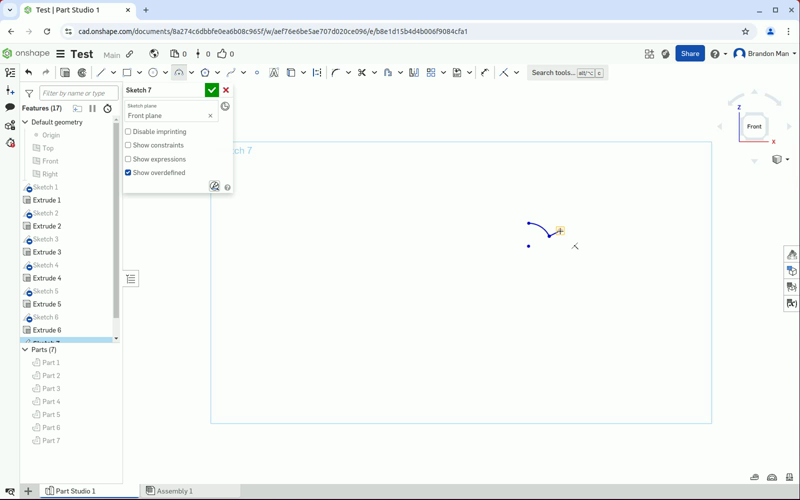
click(560, 230)
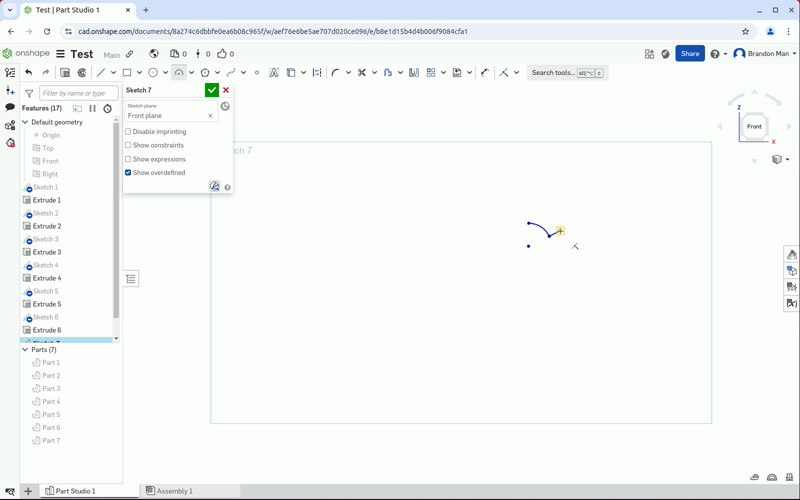
key_down(shift)
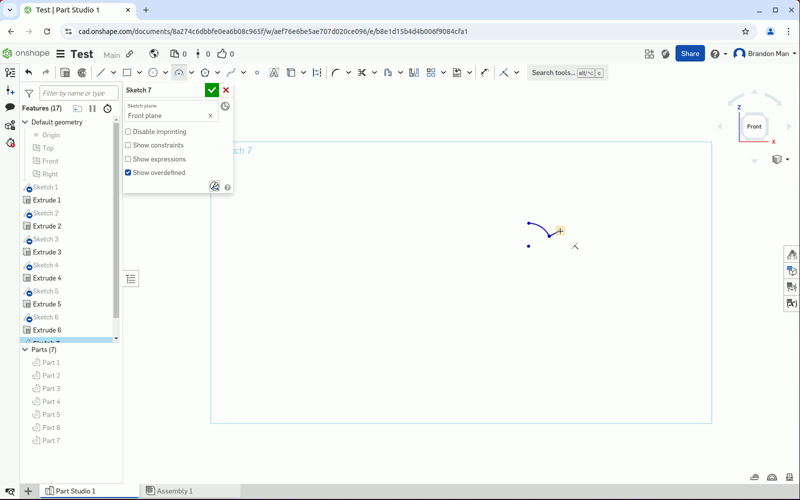
mouse_move(538, 212)
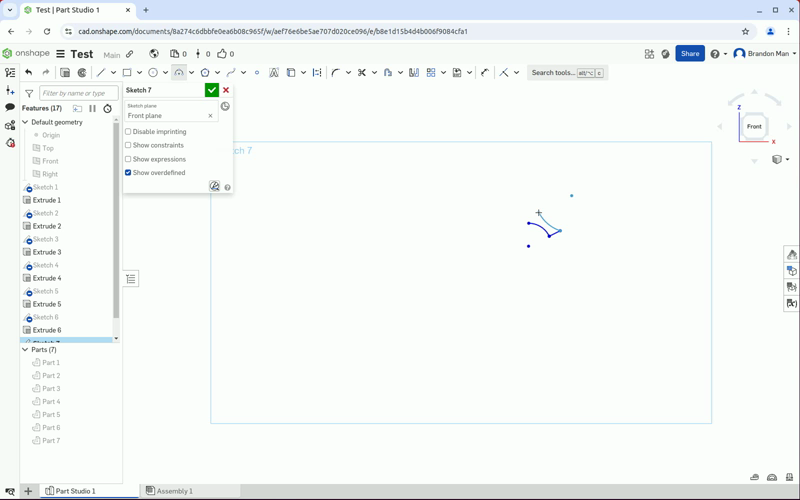
click(538, 212)
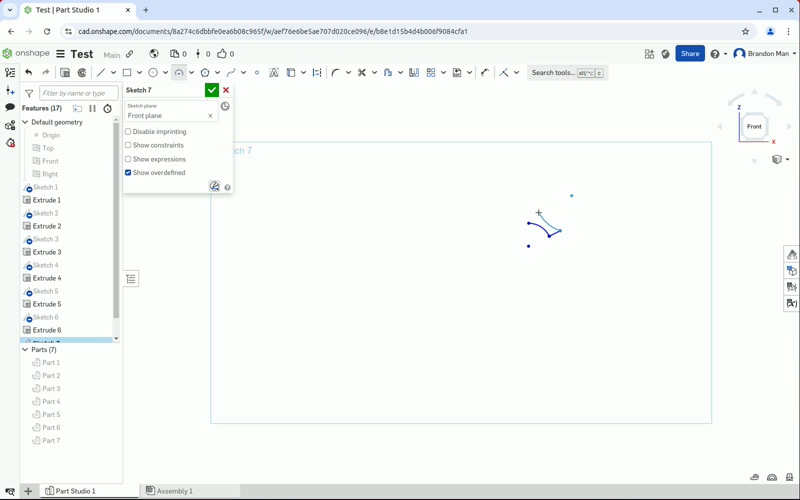
mouse_move(551, 219)
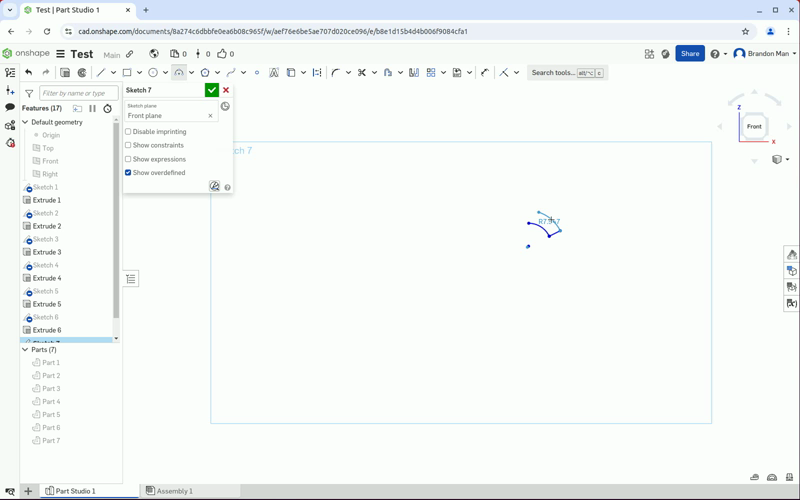
click(551, 219)
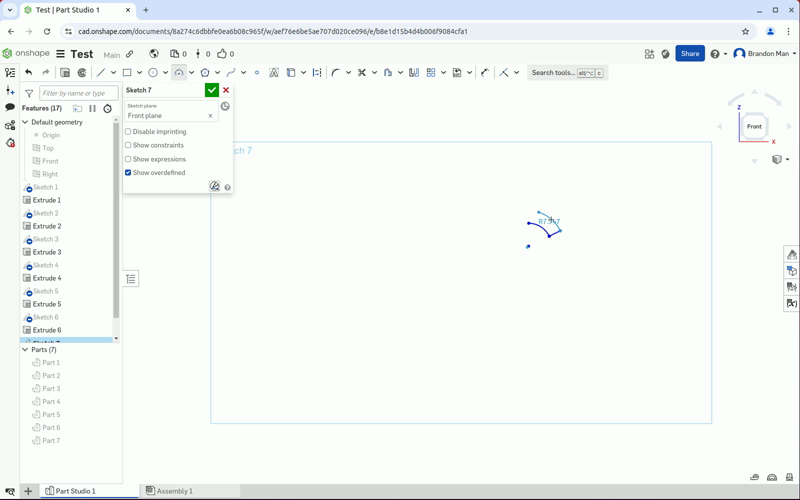
key_up(shift)
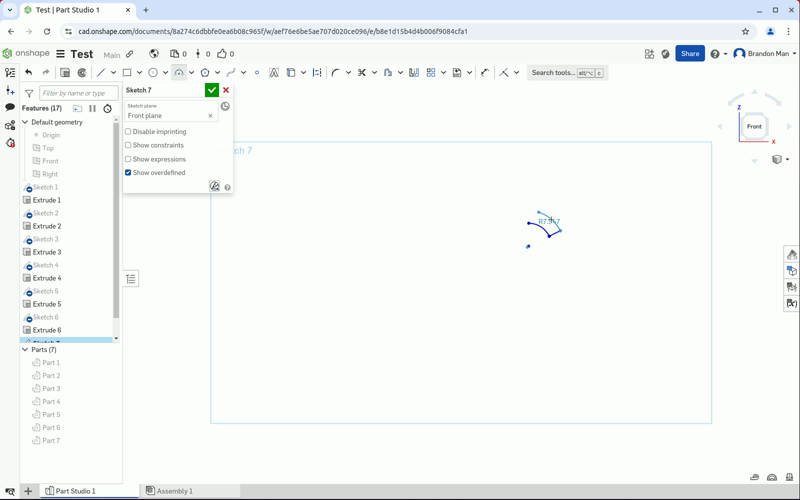
key(esc)
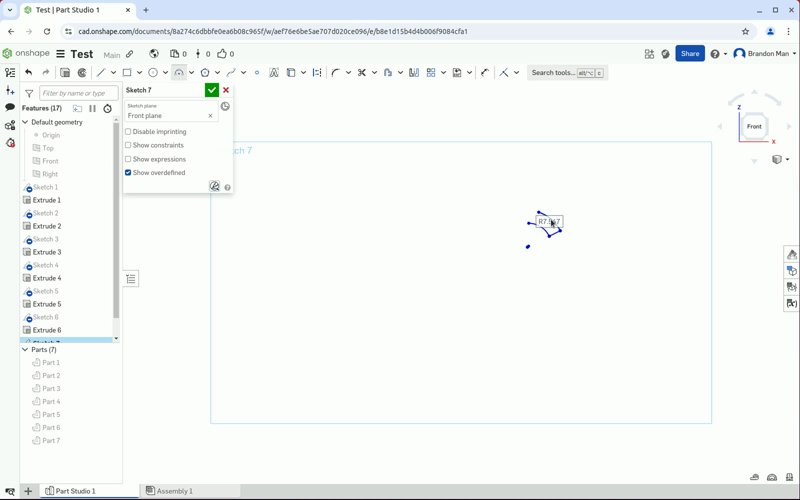
key(l)
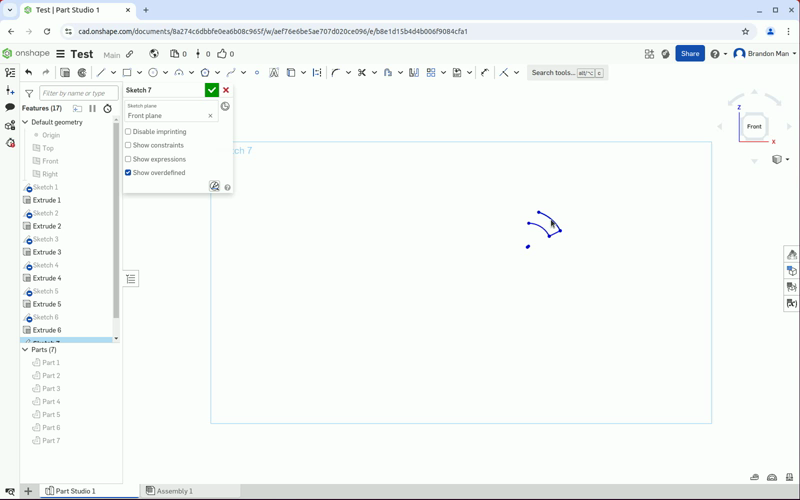
mouse_move(538, 212)
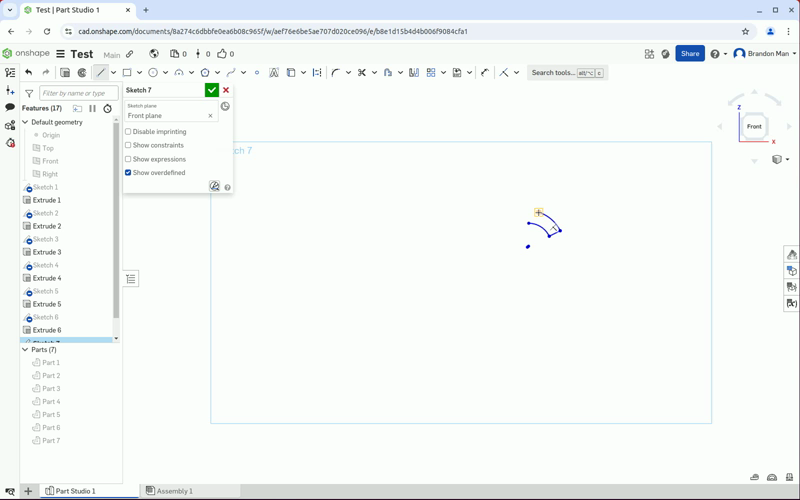
click(538, 212)
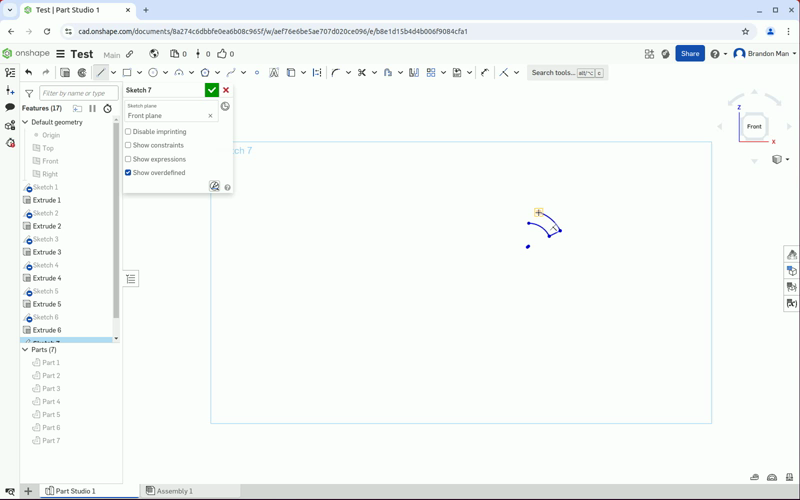
key_down(shift)
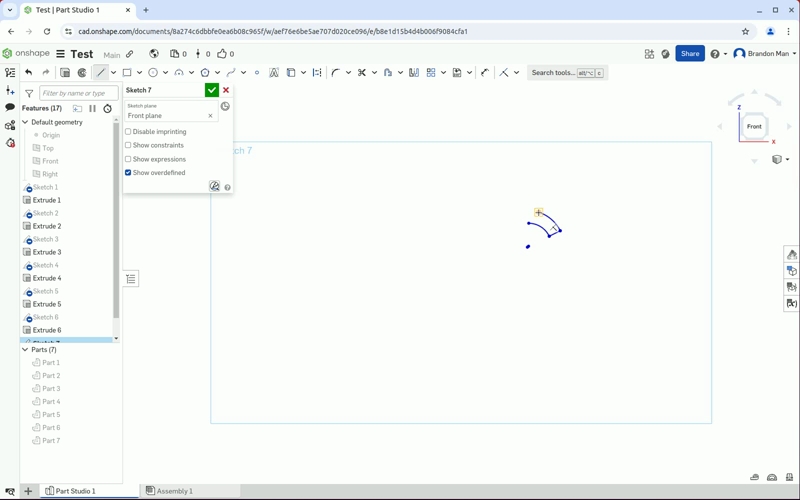
mouse_move(568, 212)
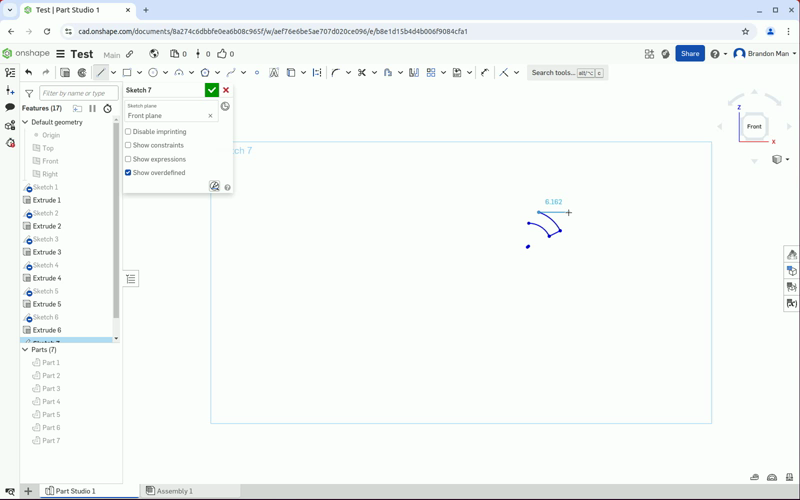
mouse_move(538, 223)
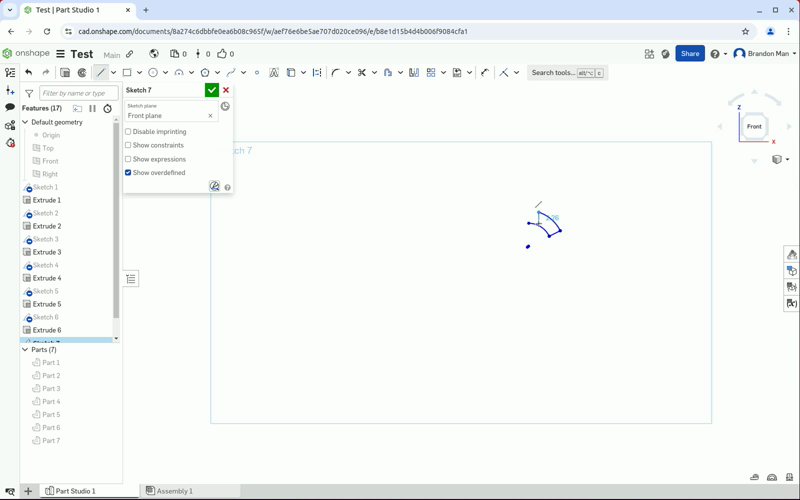
scroll(6)
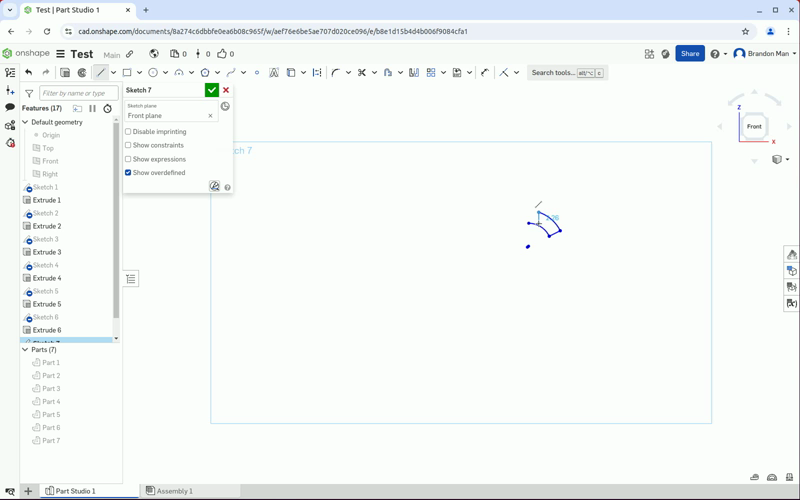
scroll(6)
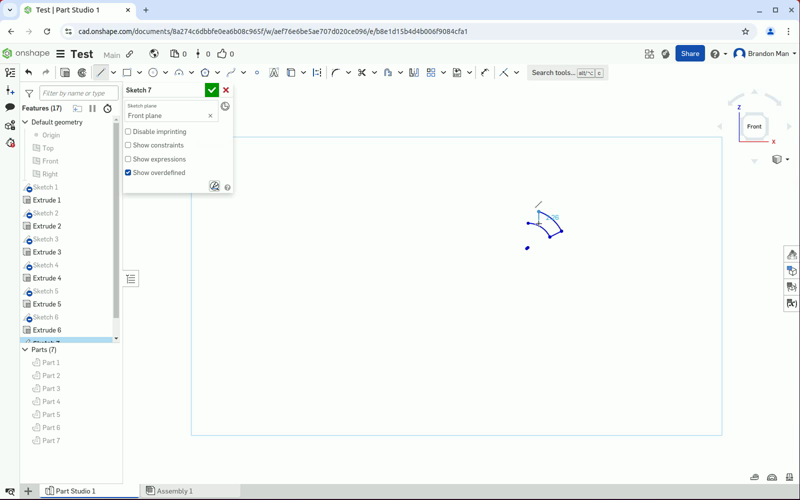
scroll(6)
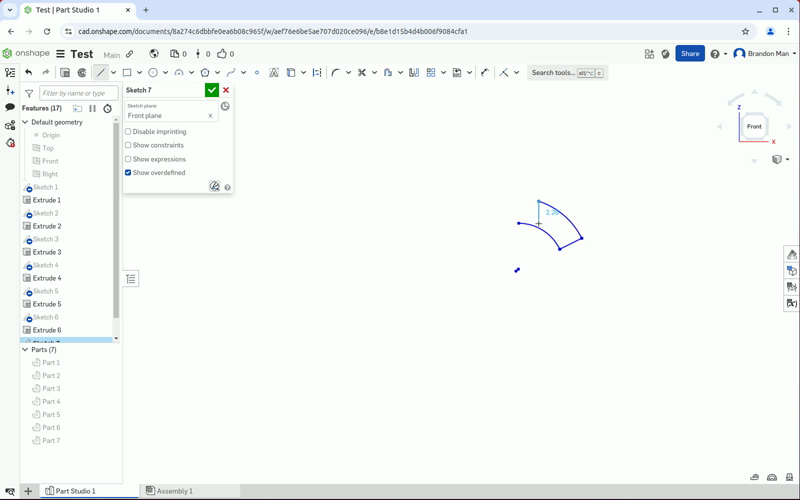
scroll(6)
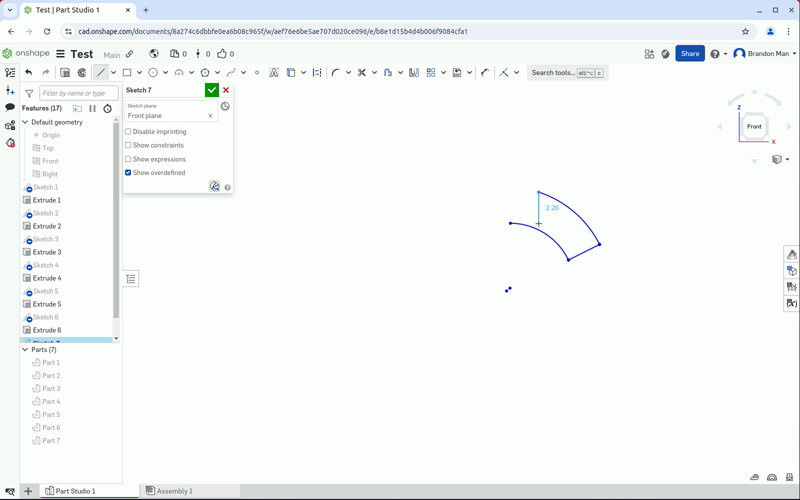
scroll(6)
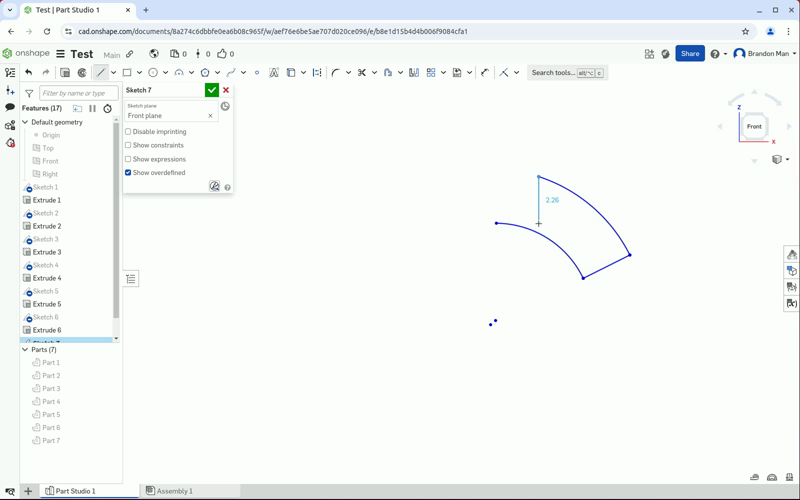
scroll(6)
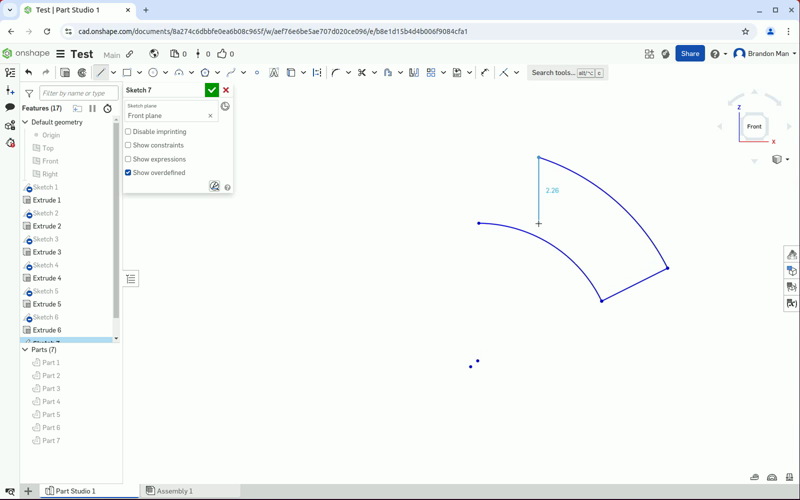
scroll(6)
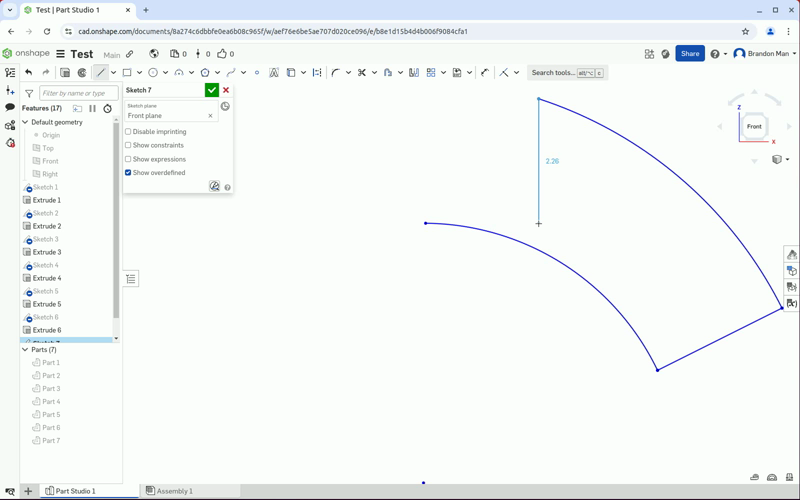
click(538, 223)
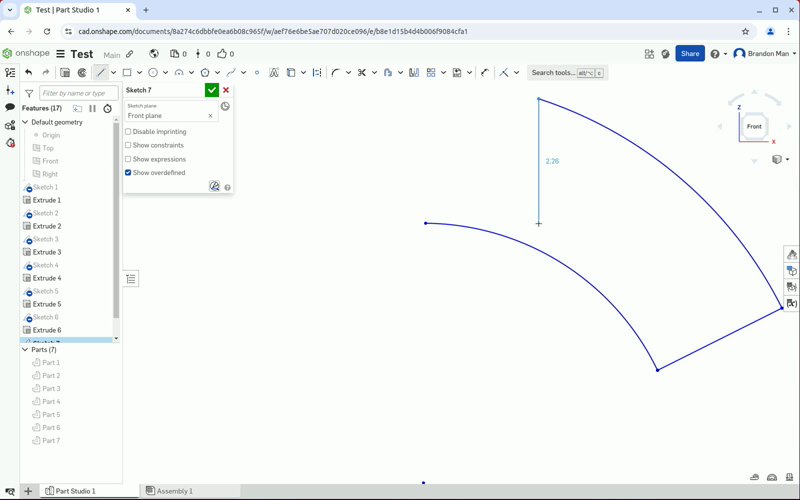
scroll(-6)
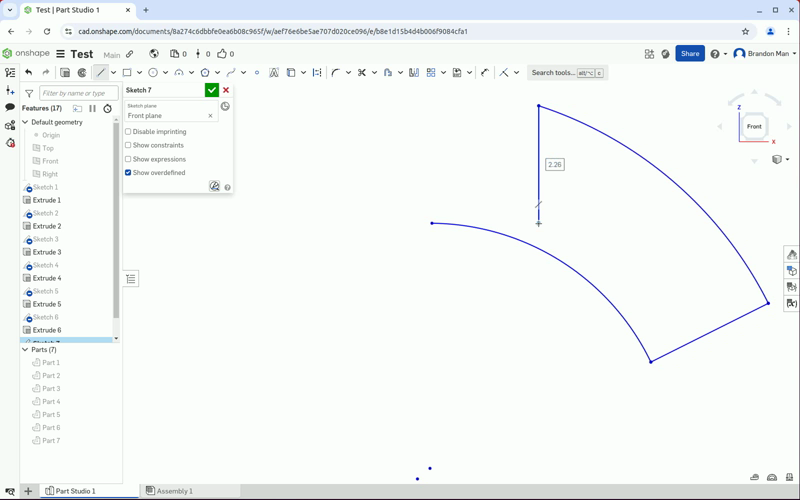
scroll(-6)
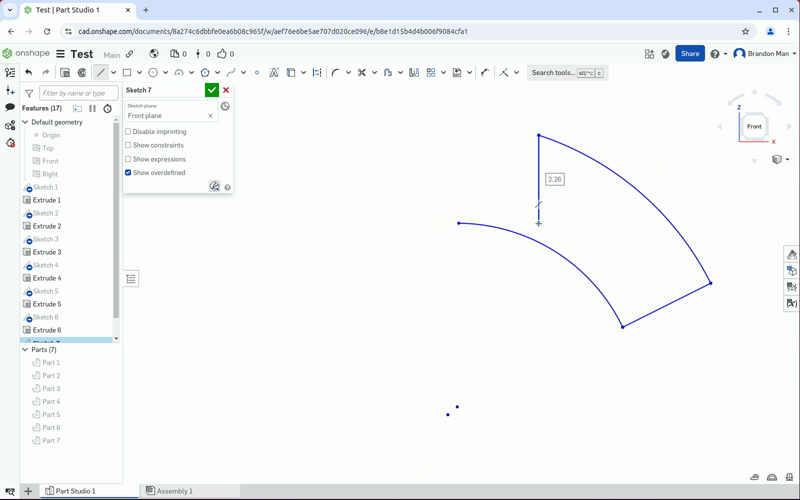
scroll(-6)
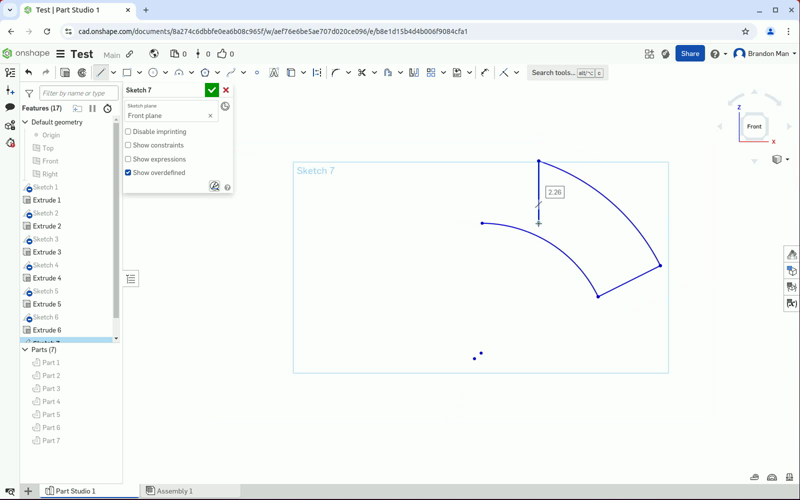
scroll(-6)
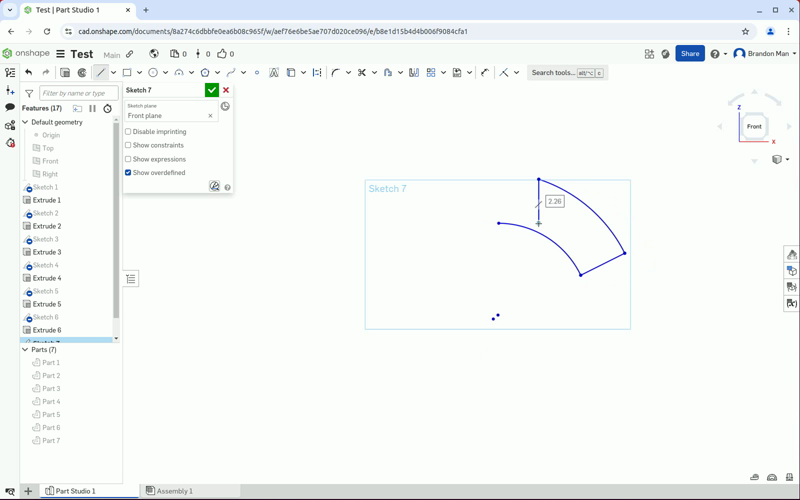
scroll(-6)
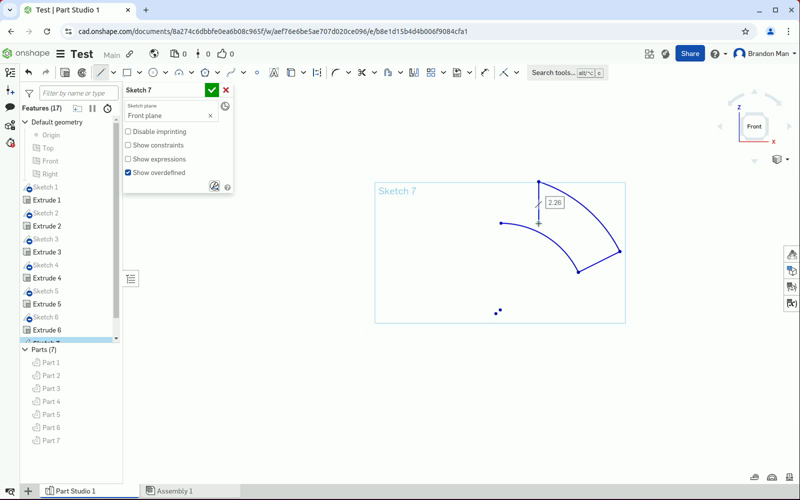
scroll(-6)
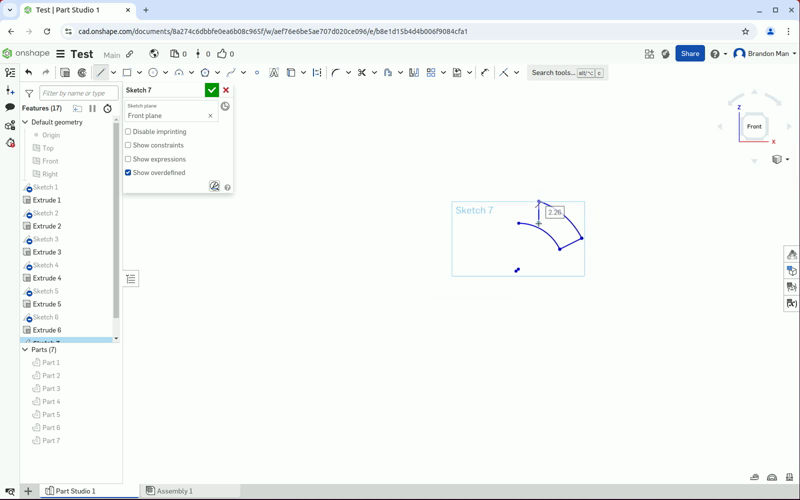
scroll(-6)
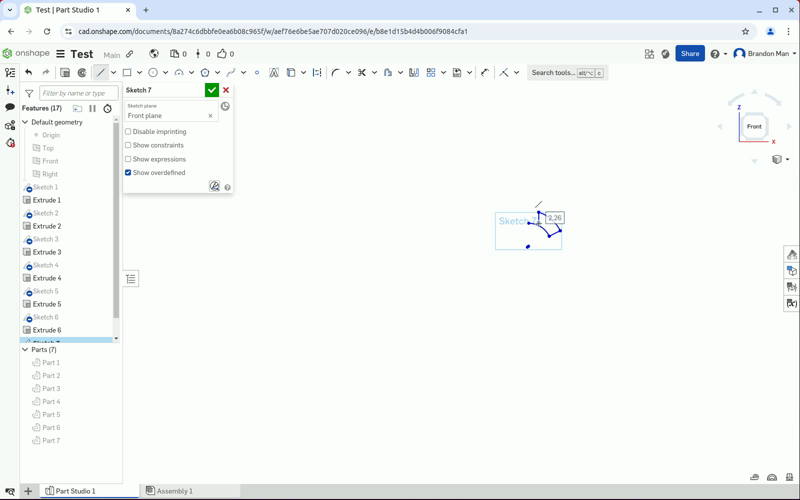
key_up(shift)
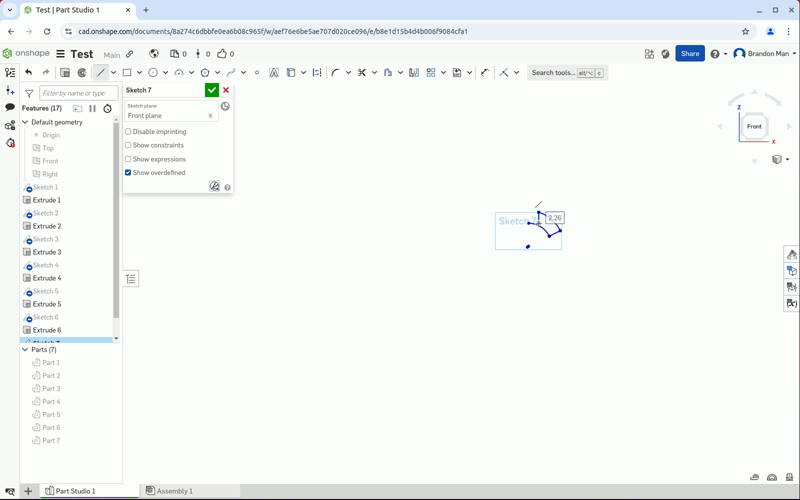
mouse_move(568, 223)
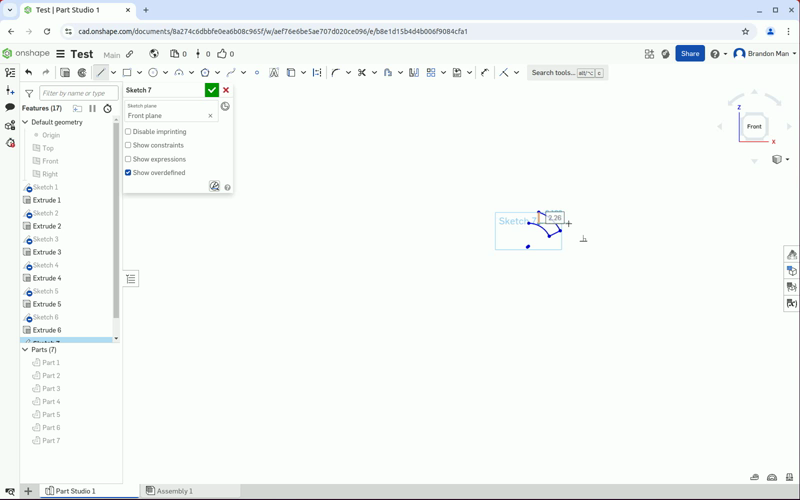
key_down(shift)
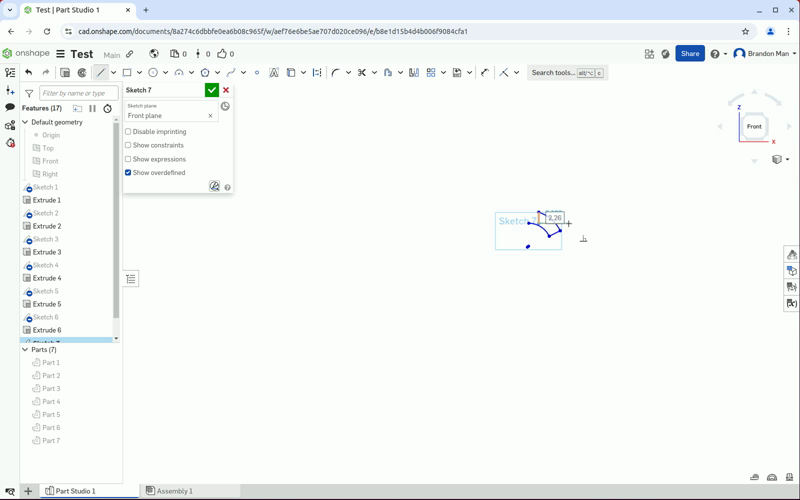
mouse_move(528, 223)
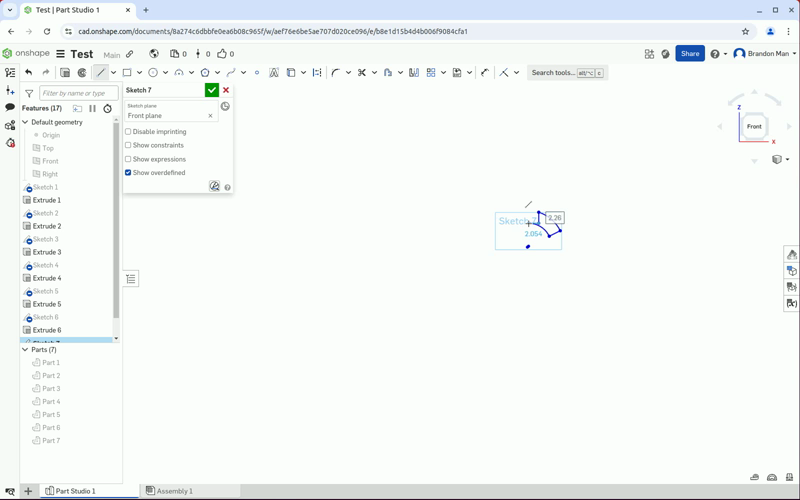
key_up(shift)
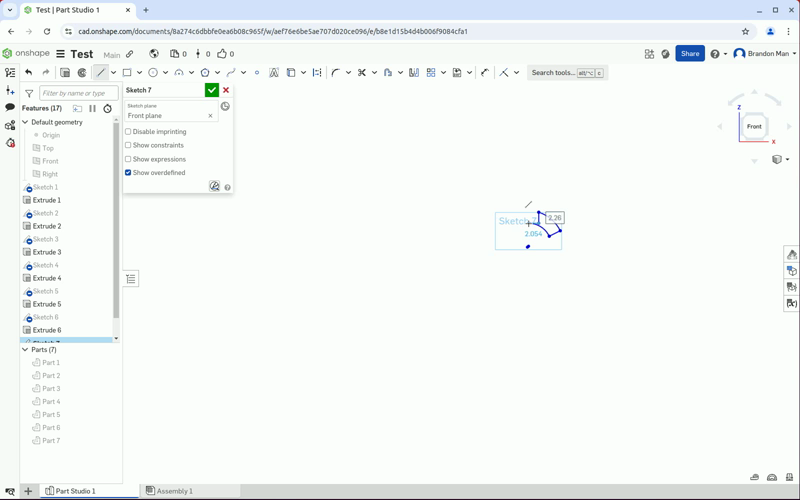
click(528, 223)
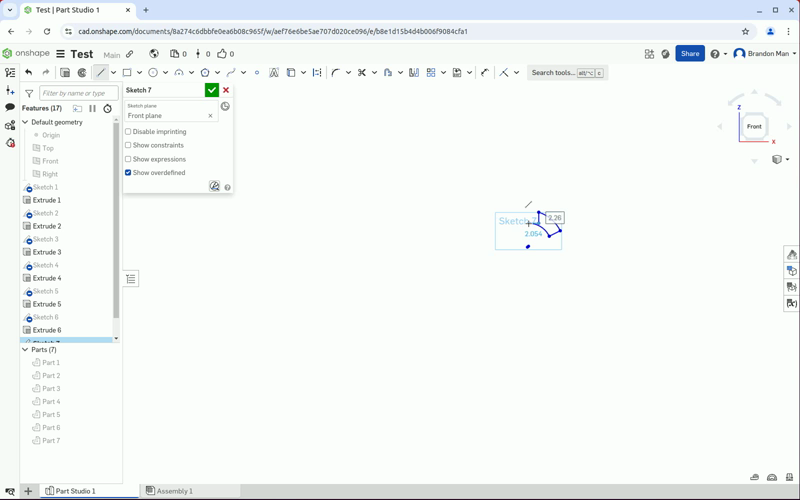
key(esc)
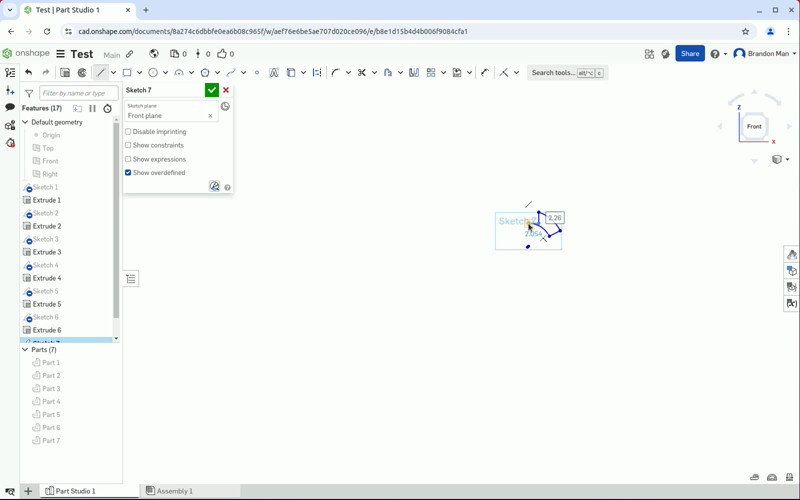
mouse_move(547, 220)
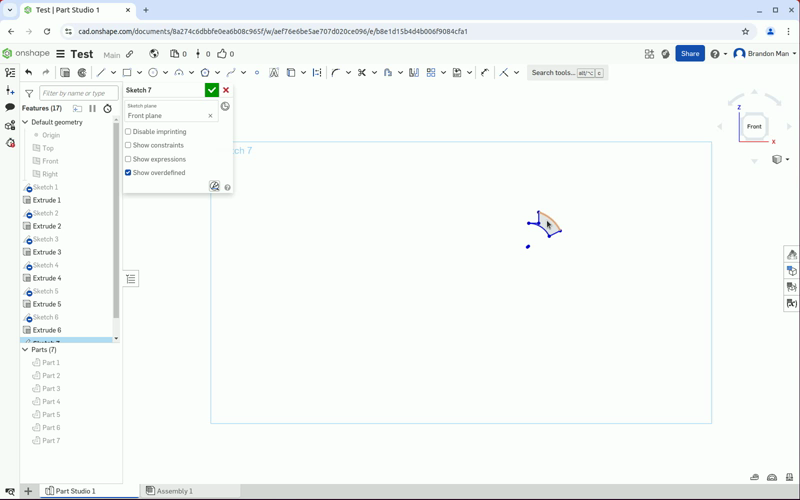
scroll(6)
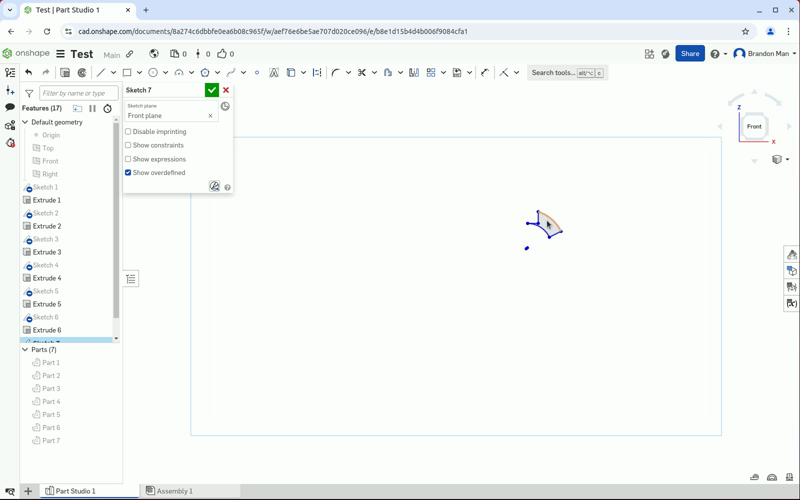
scroll(6)
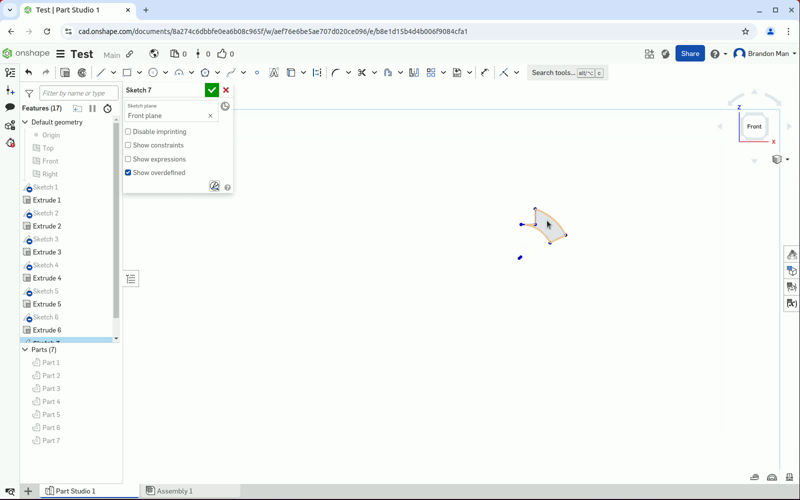
scroll(6)
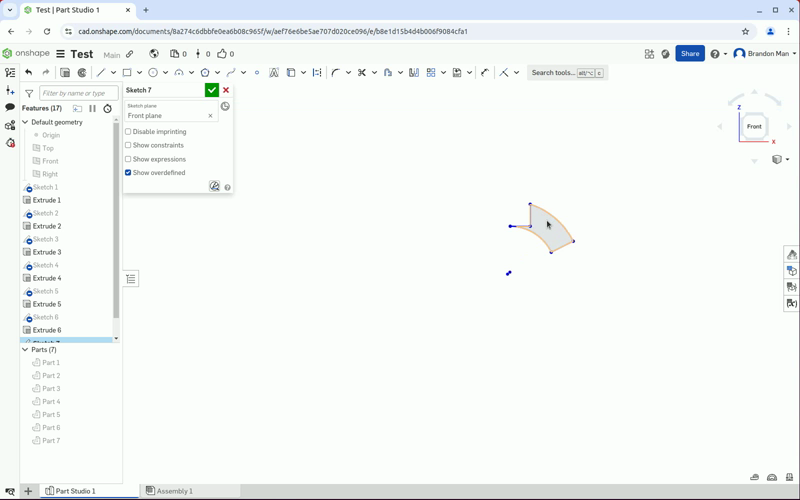
scroll(6)
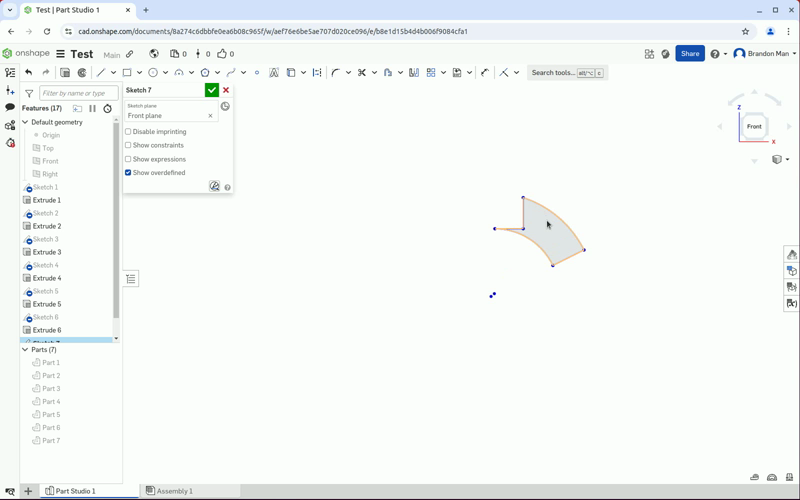
scroll(6)
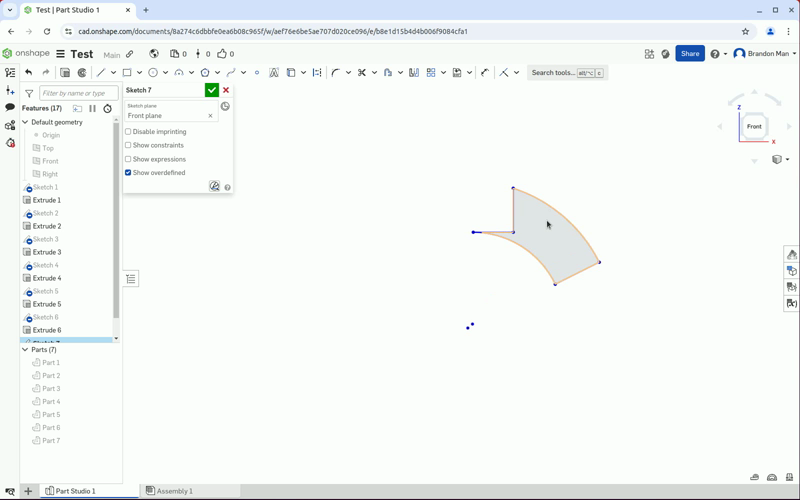
scroll(6)
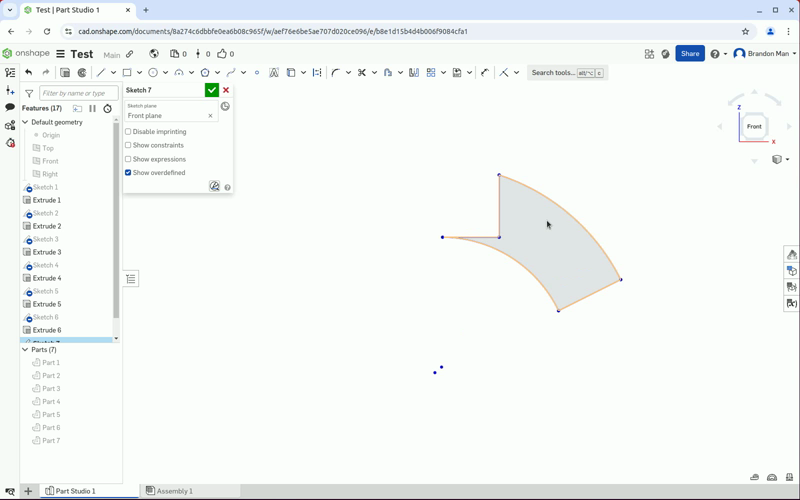
scroll(6)
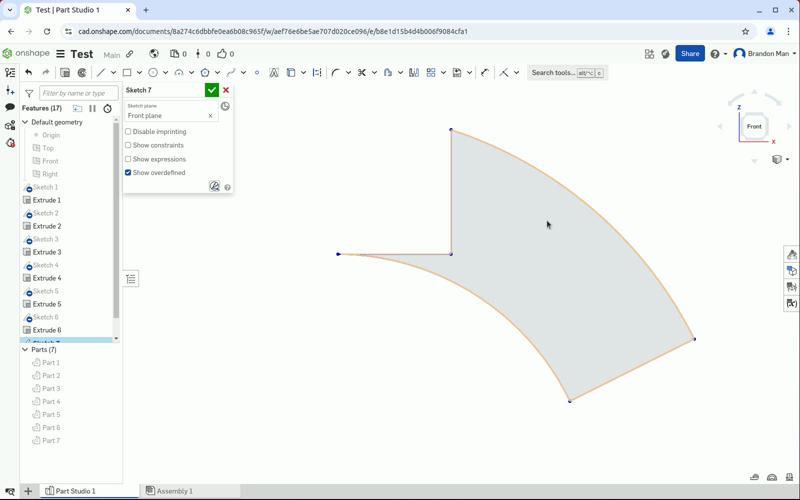
click(547, 220)
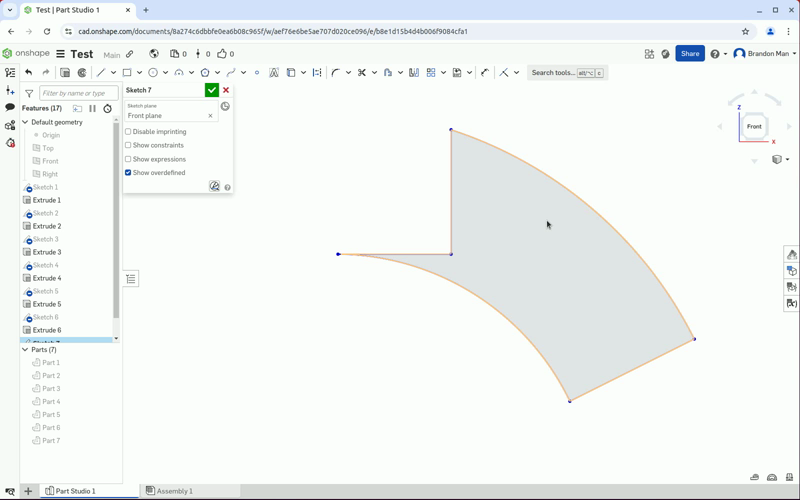
scroll(-6)
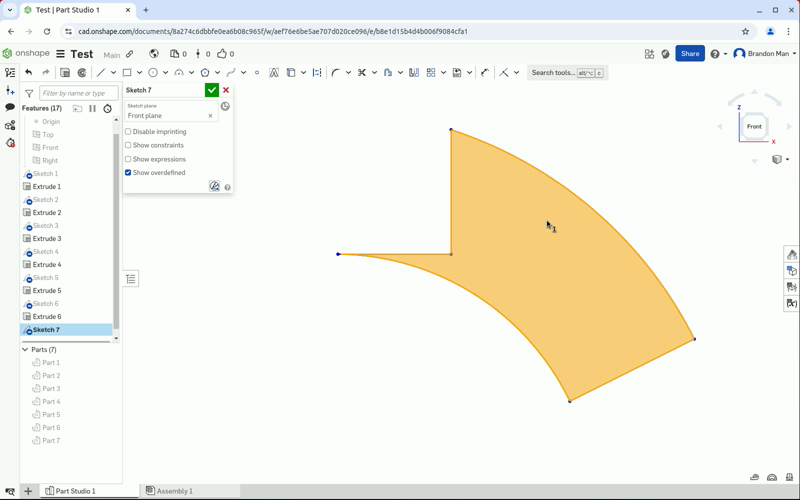
scroll(-6)
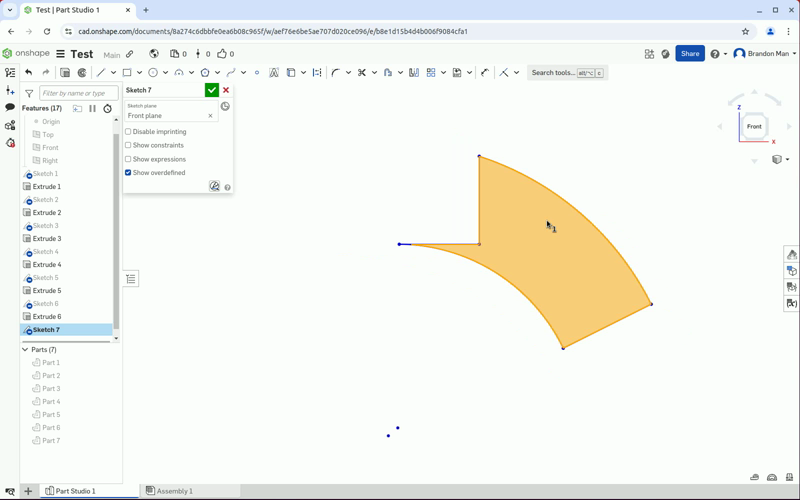
scroll(-6)
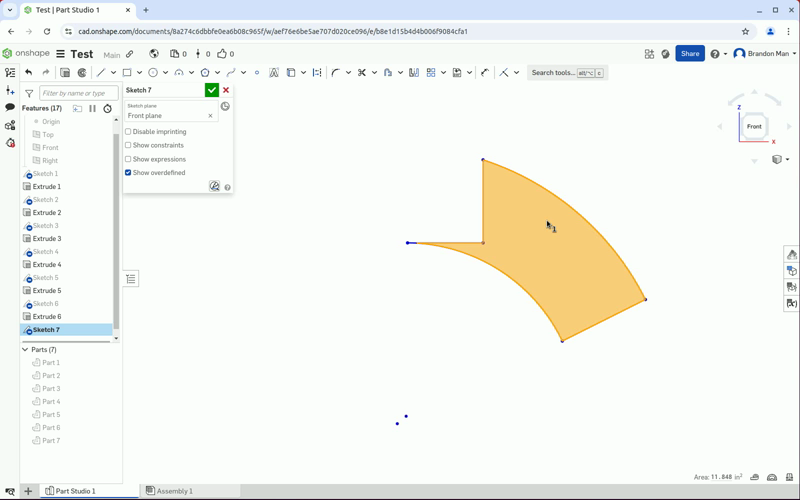
scroll(-6)
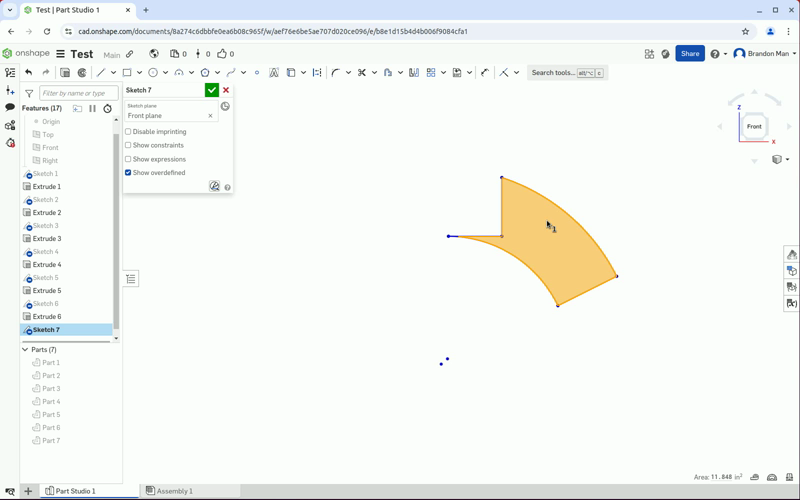
scroll(-6)
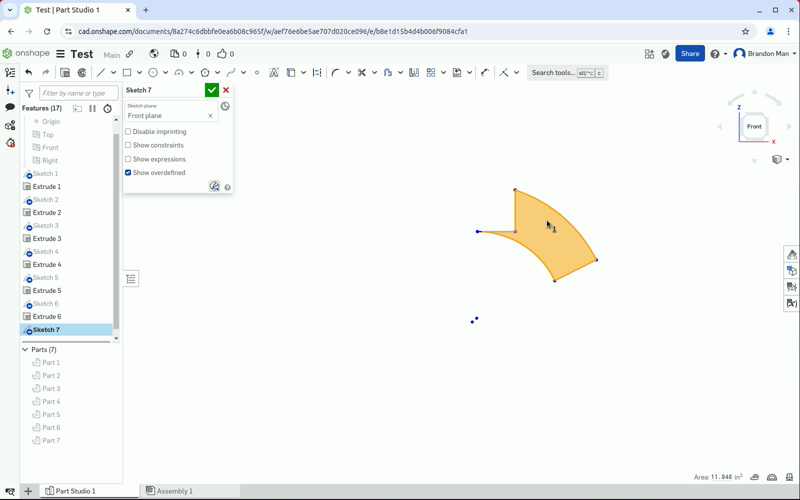
scroll(-6)
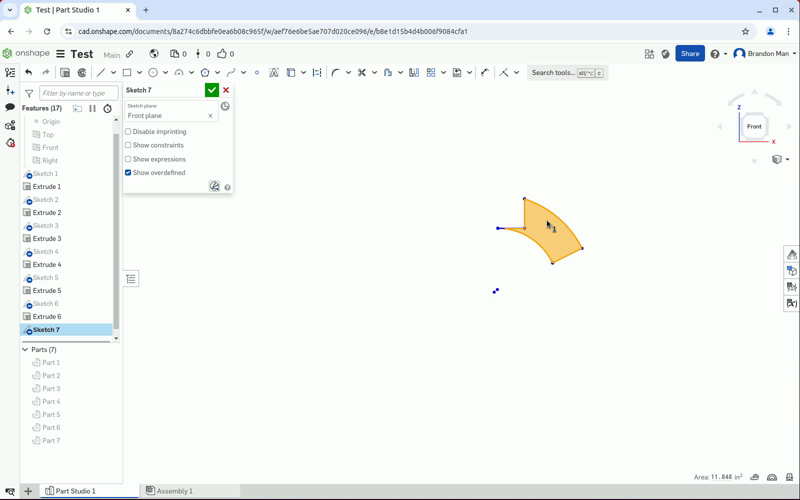
scroll(-6)
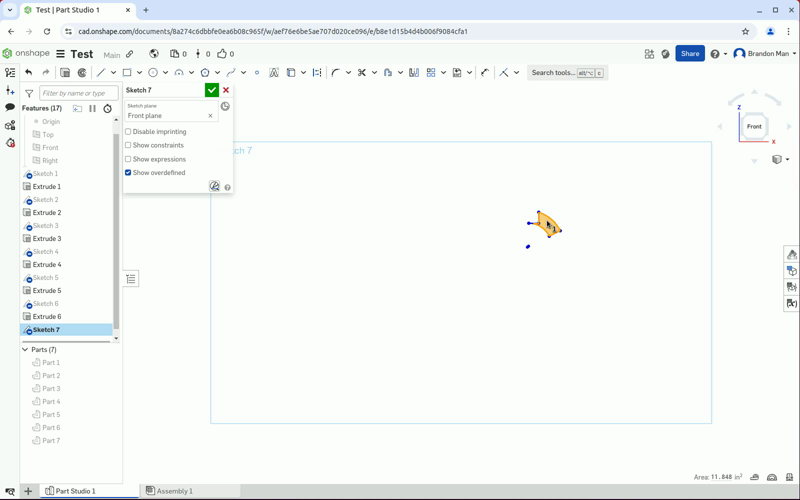
mouse_move(73, 352)
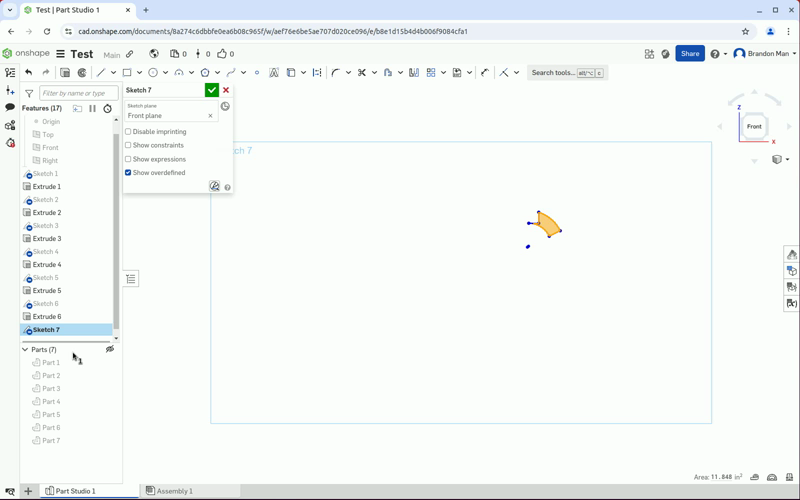
key(shift+y)
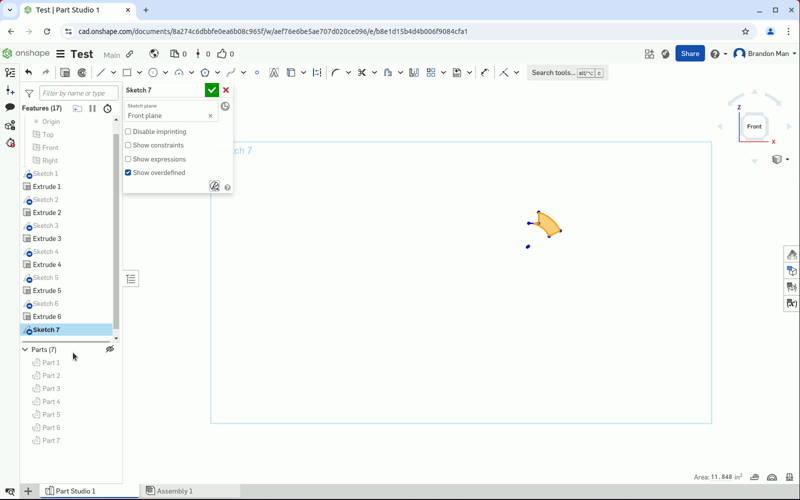
key(shift+e)
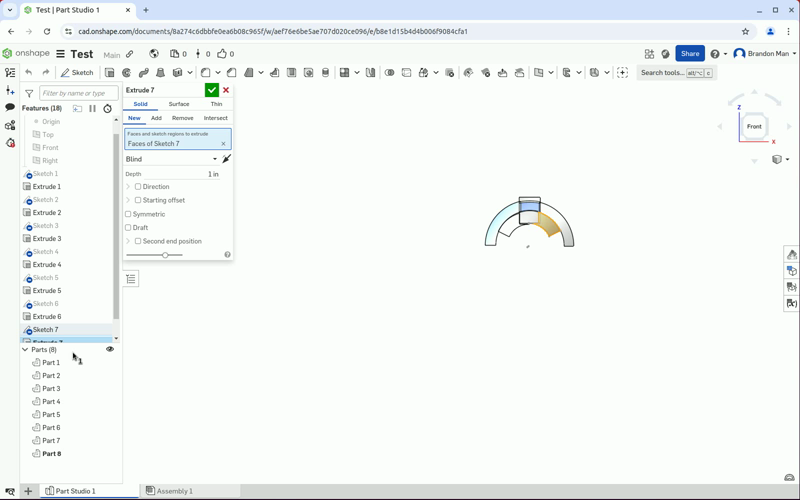
mouse_move(143, 106)
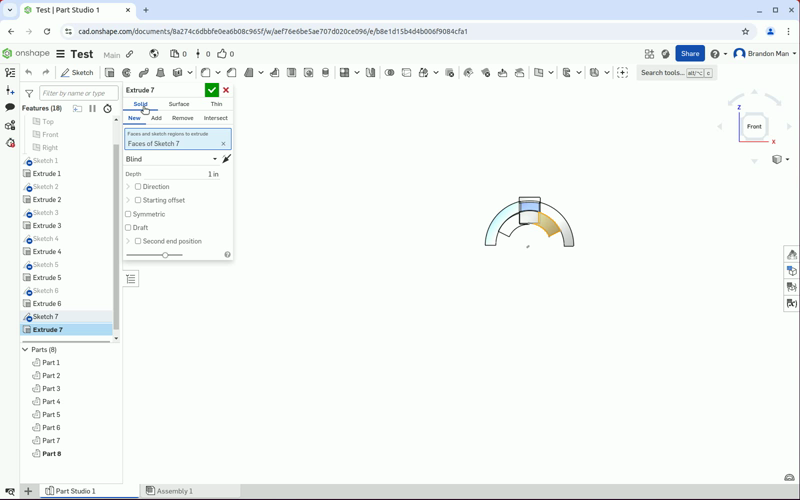
click(143, 106)
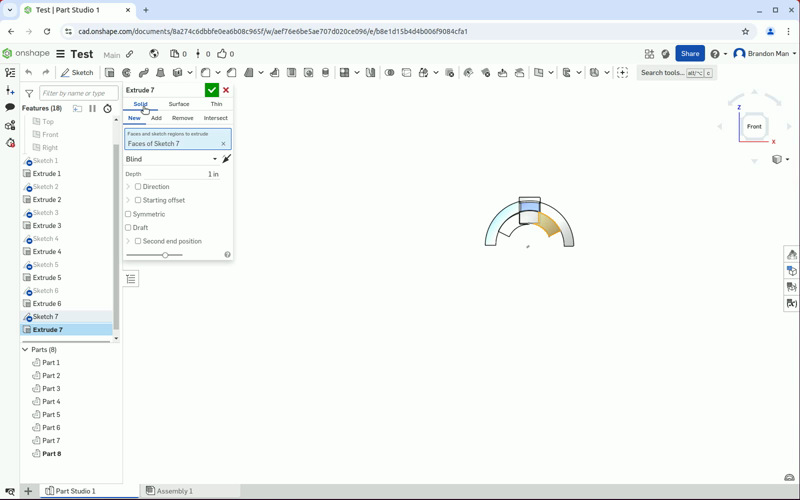
mouse_move(137, 120)
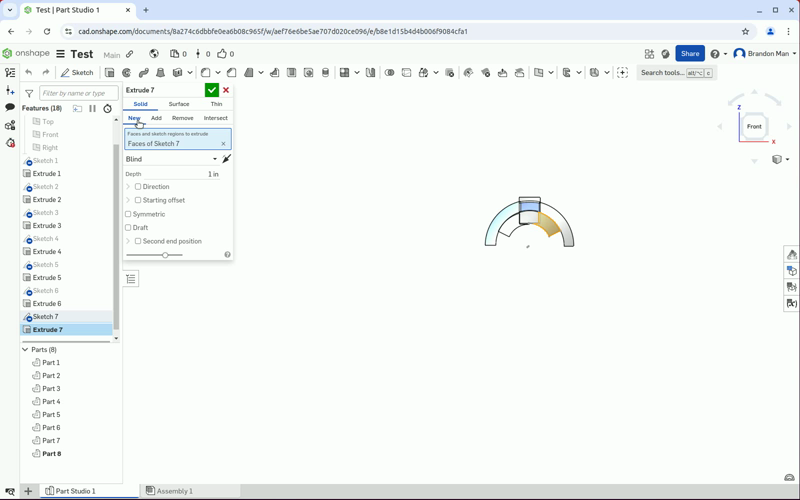
click(137, 120)
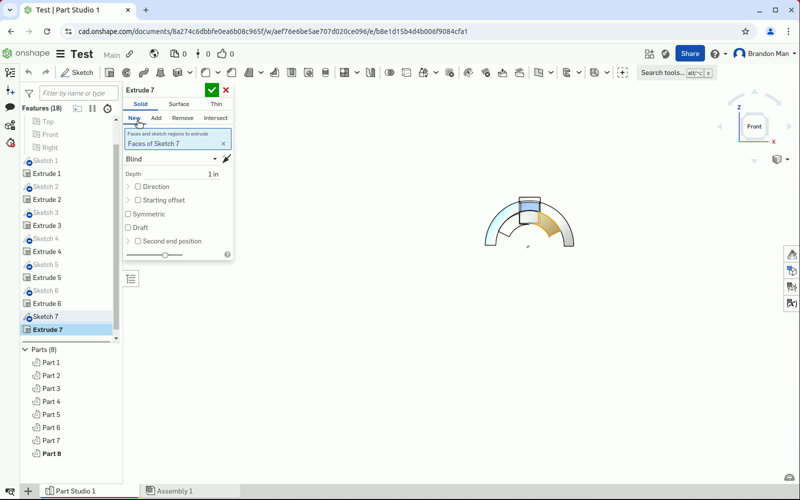
key(tab, 4)
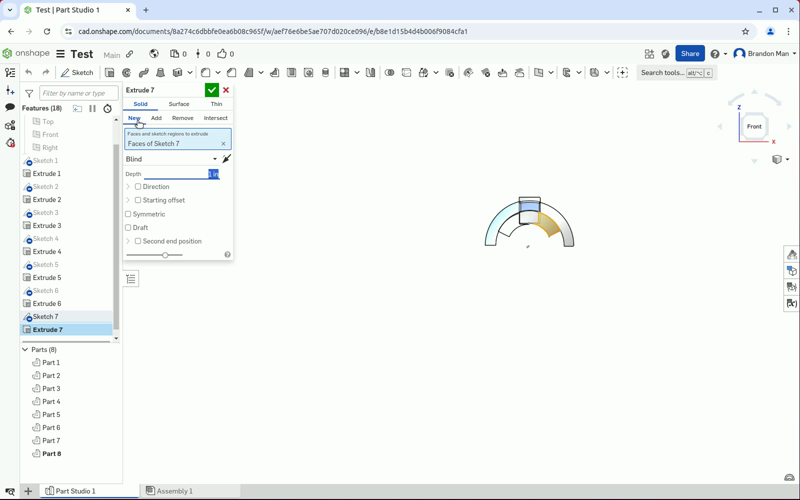
text(-7.943)
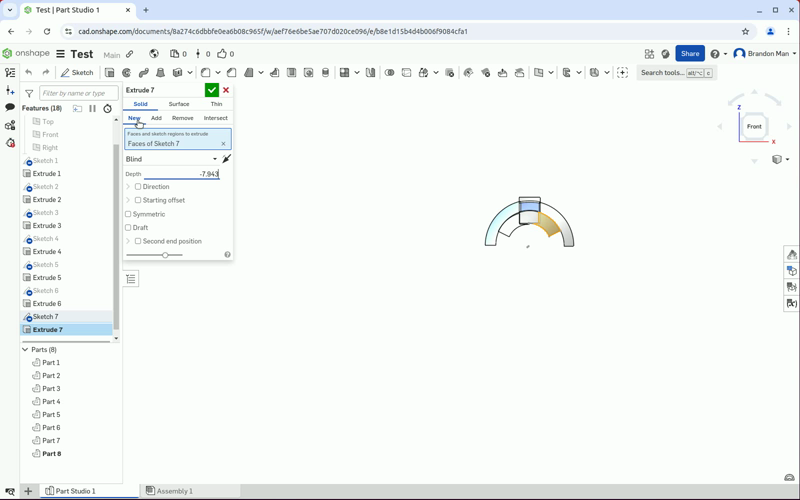
key(enter)
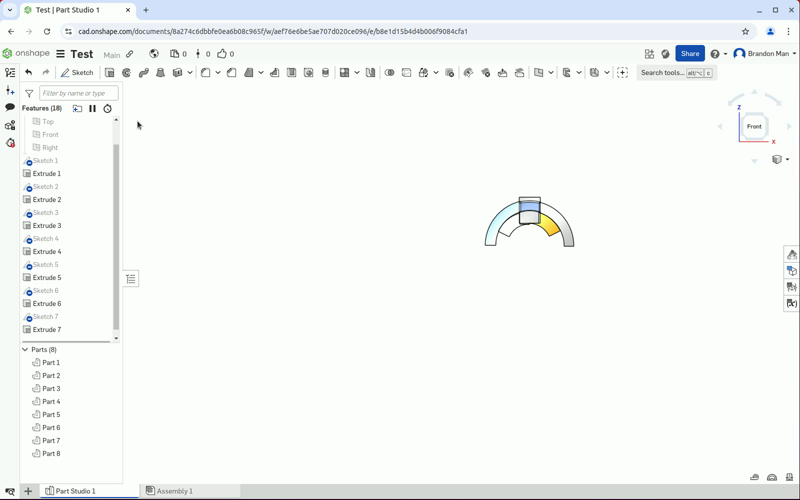
key(shift+h)
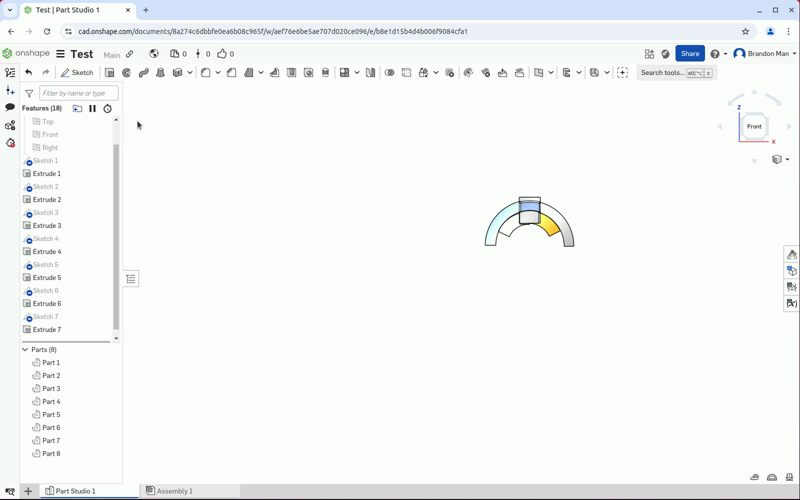
key(shift+h)
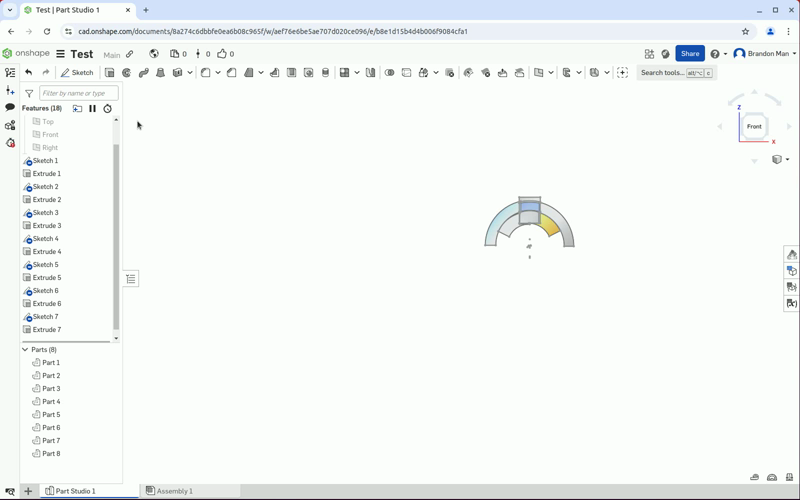
key(shift+7)
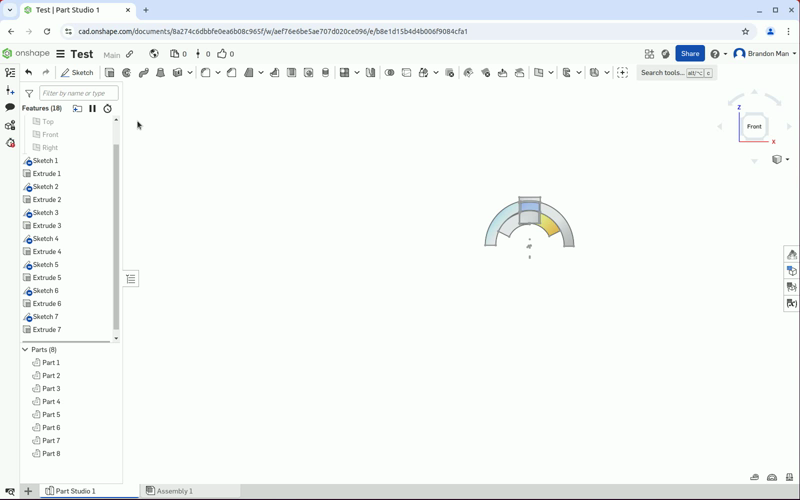
key(left, 2)
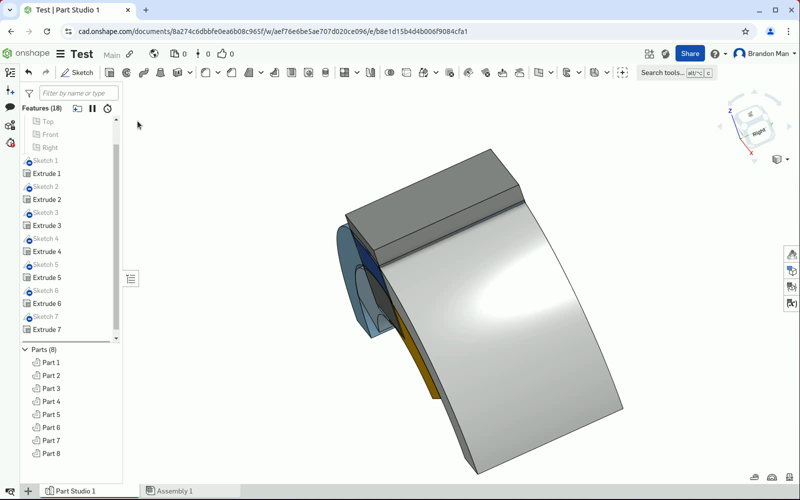
key(down, 2)
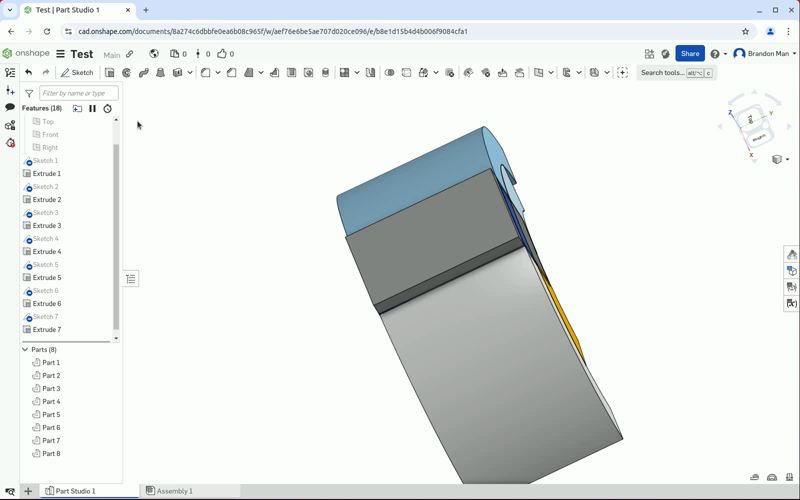
key(up, 2)
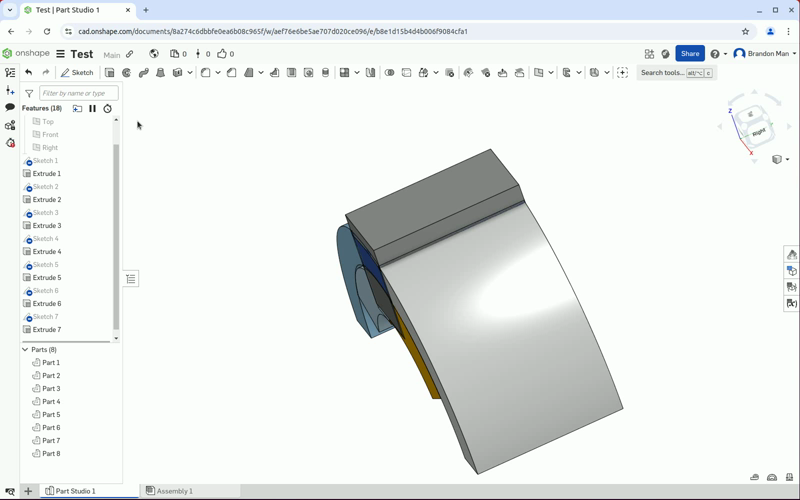
key(right, 2)
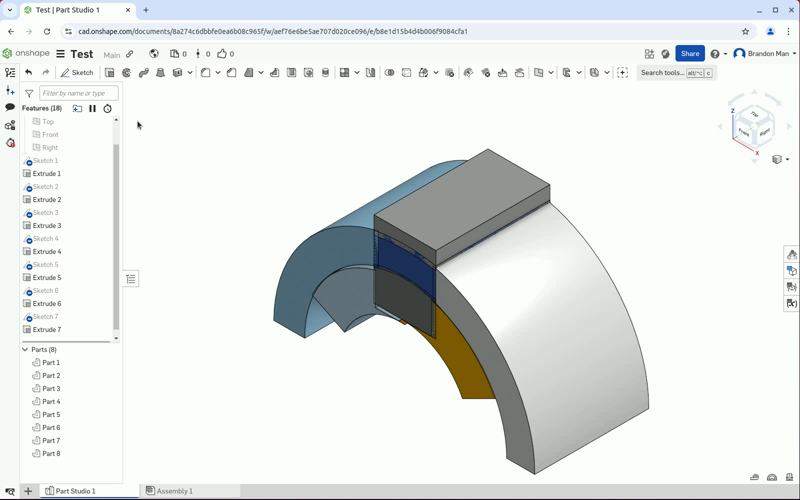
mouse_move(69, 163)
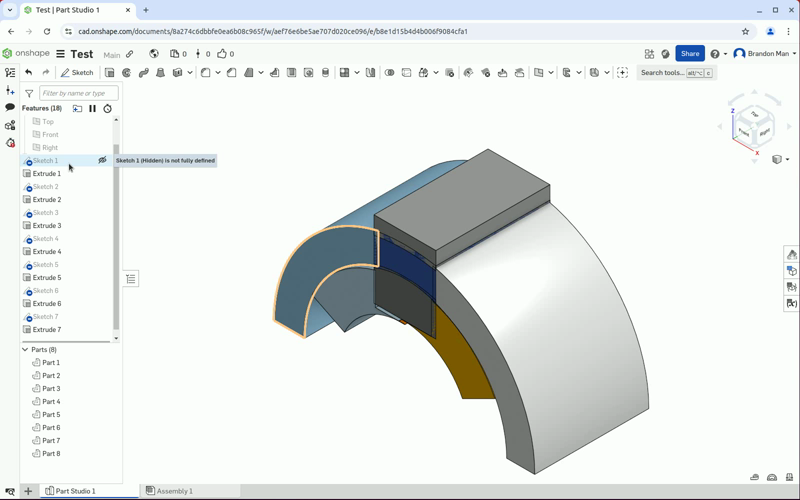
click(69, 163)